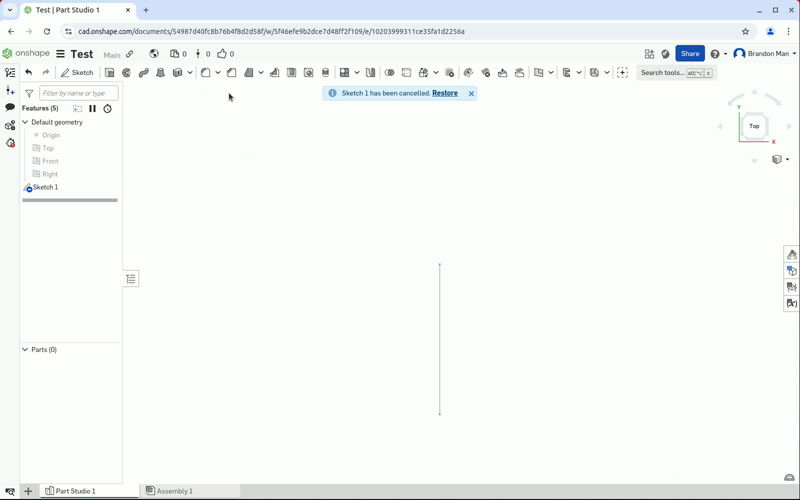
key(shift+h)
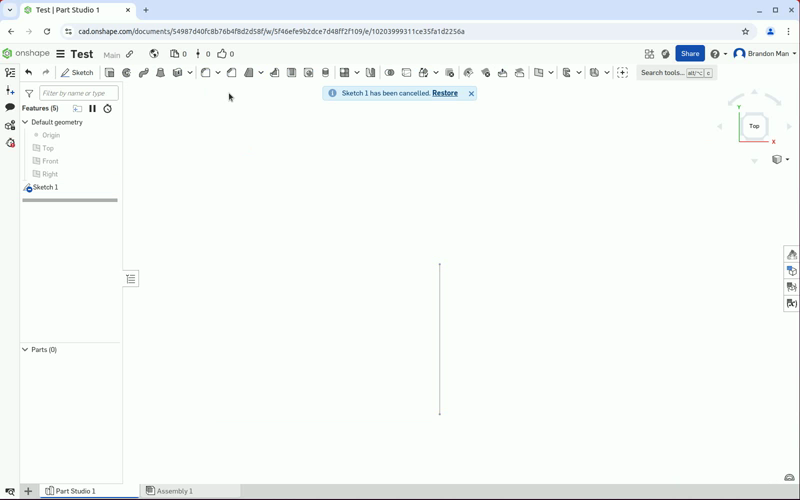
key(shift+s)
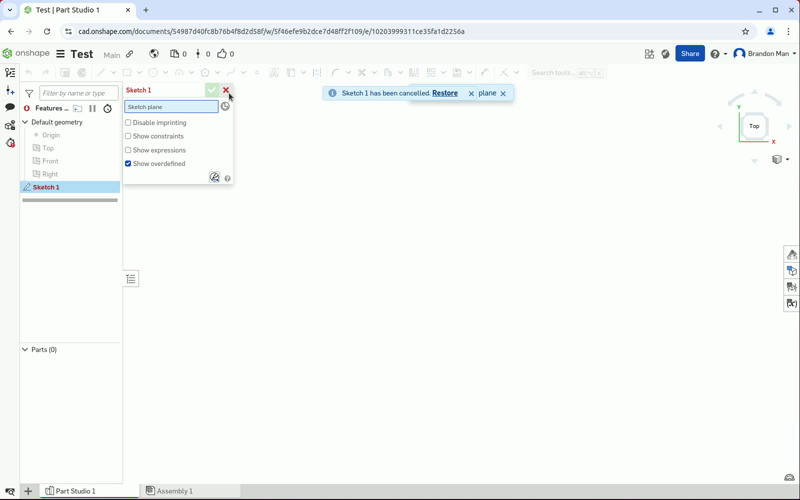
mouse_move(73, 150)
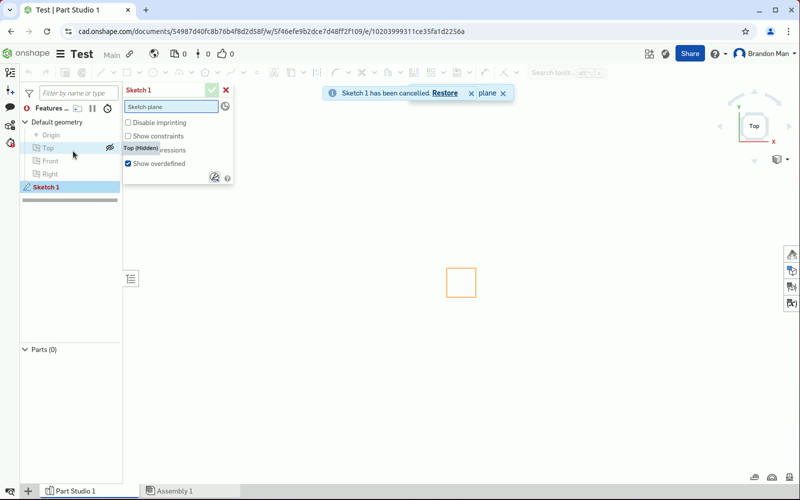
click(73, 150)
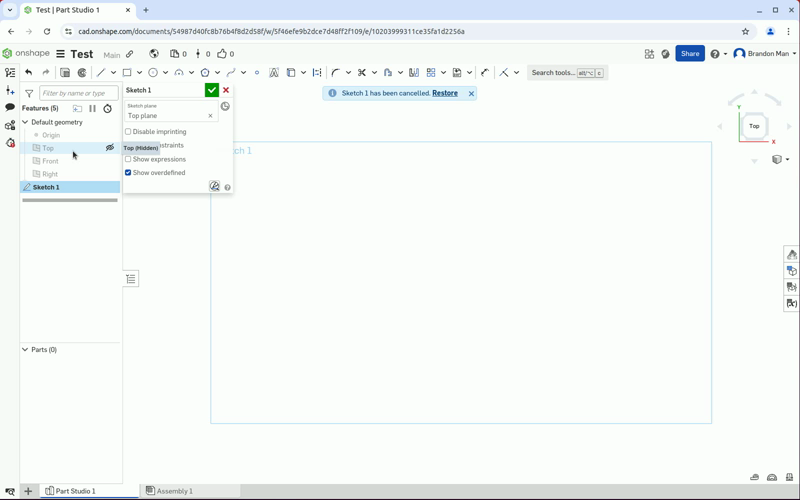
mouse_move(73, 352)
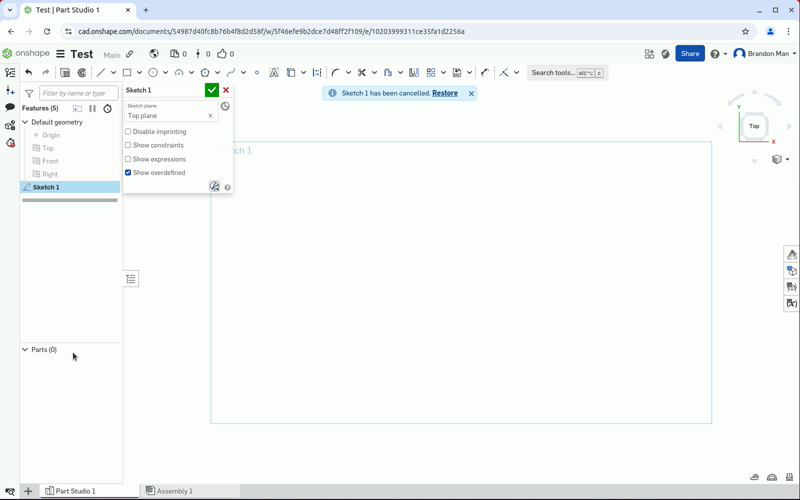
key(y)
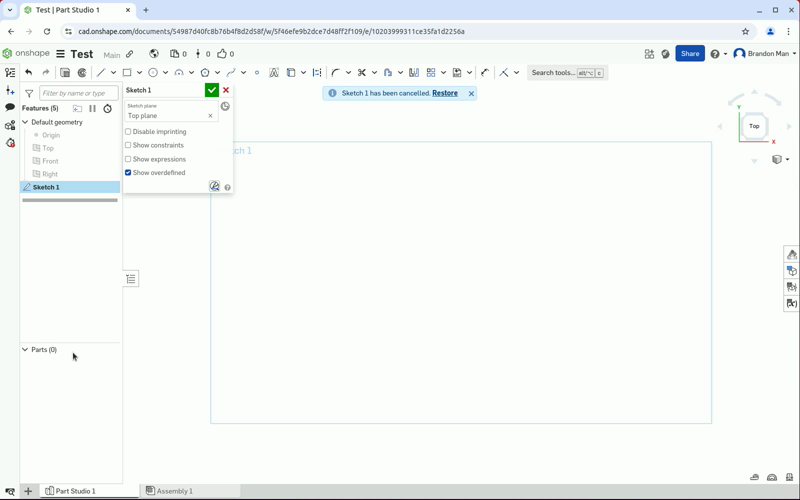
key(l)
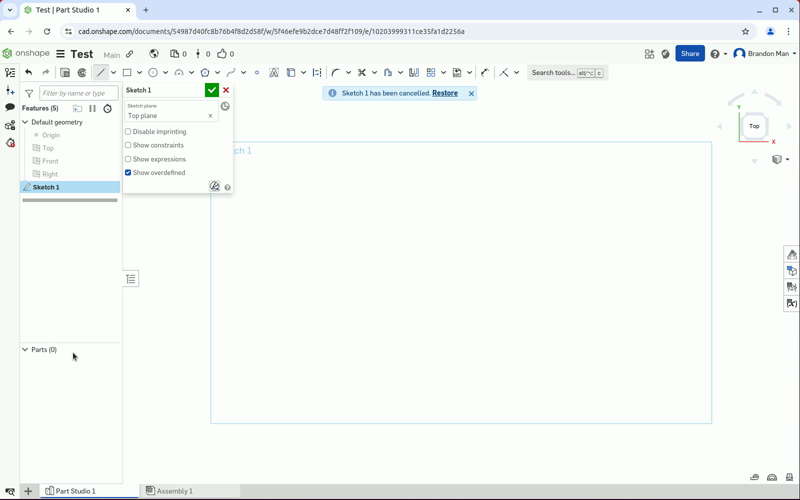
key_down(shift)
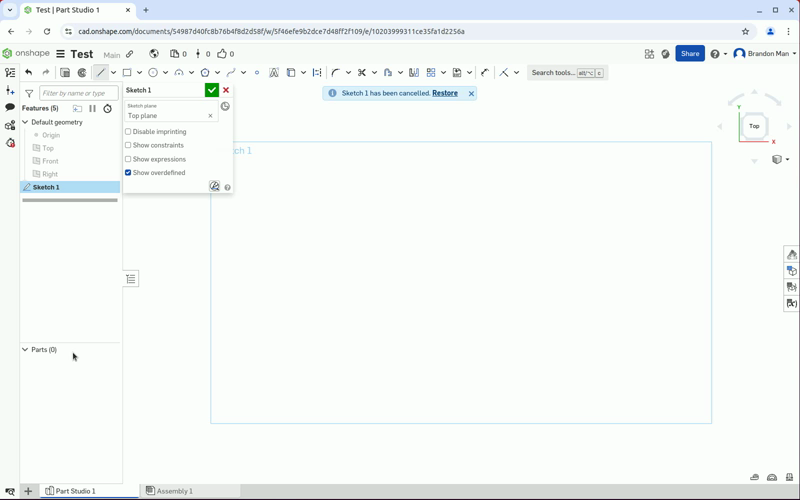
mouse_move(460, 300)
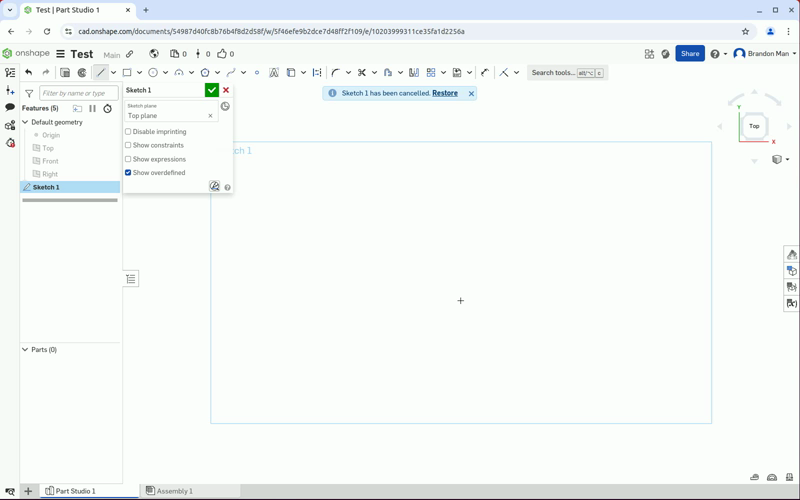
click(460, 300)
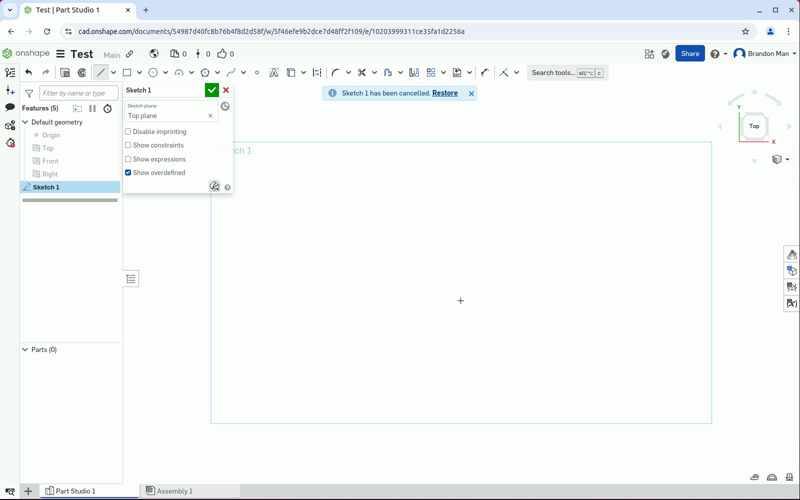
key_up(shift)
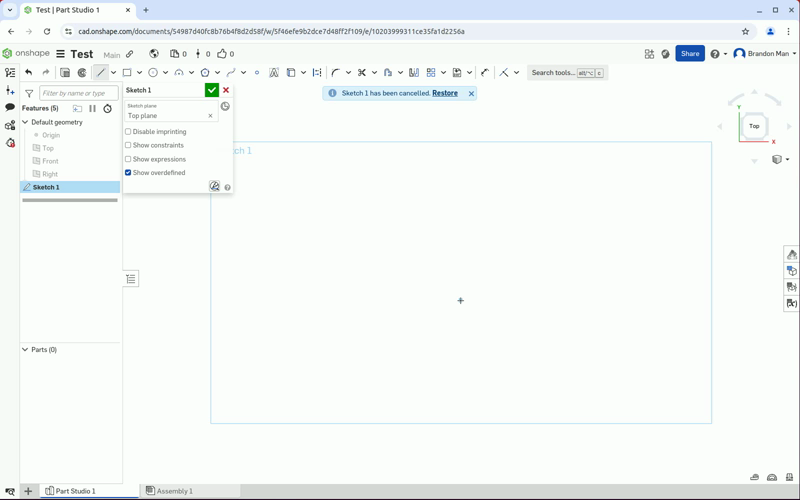
key_down(shift)
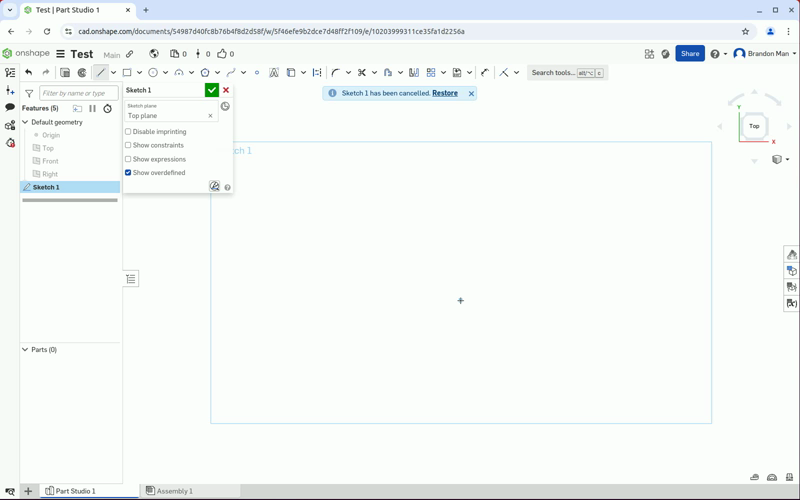
mouse_move(490, 300)
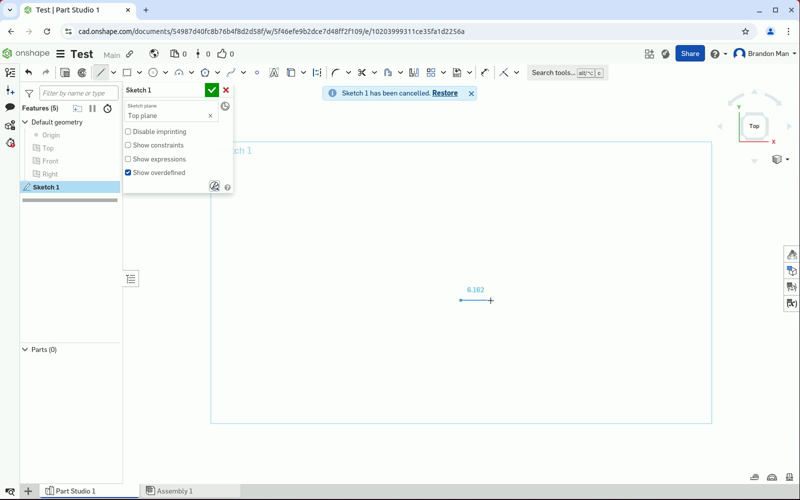
mouse_move(464, 300)
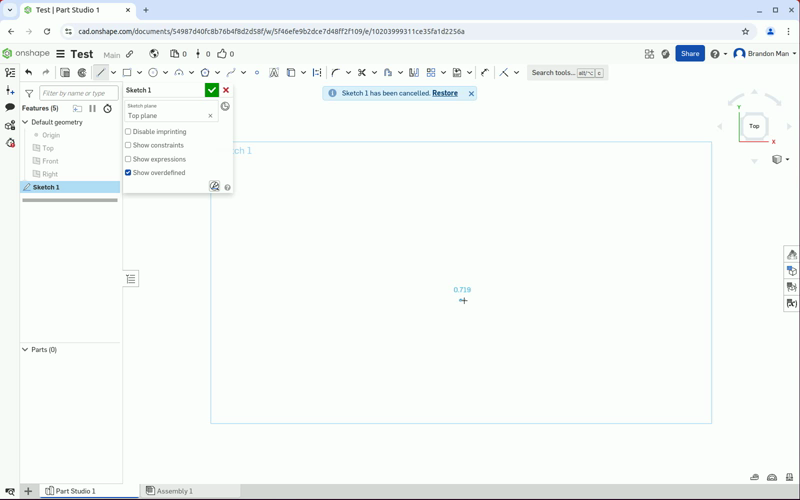
scroll(6)
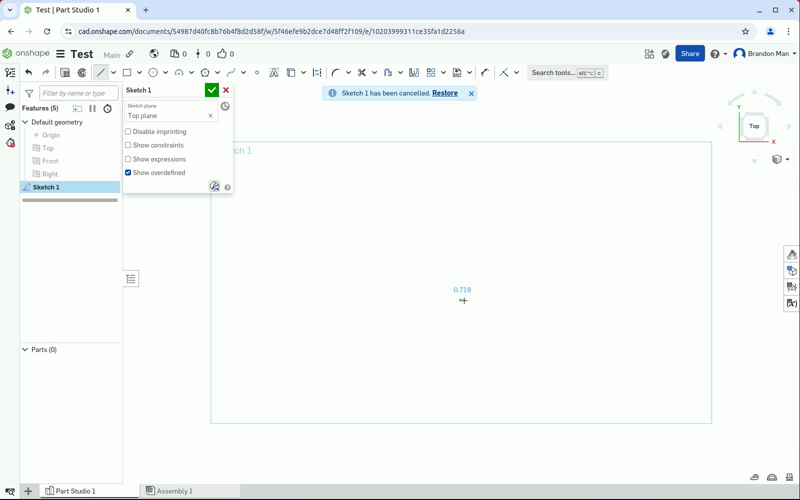
scroll(6)
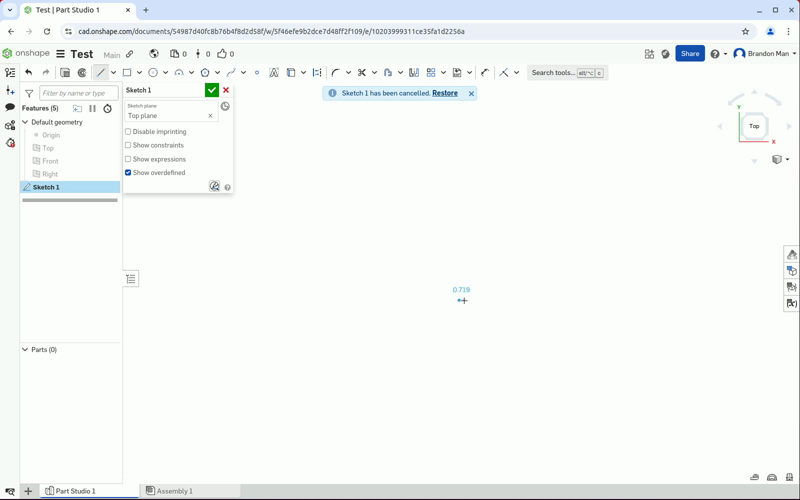
scroll(6)
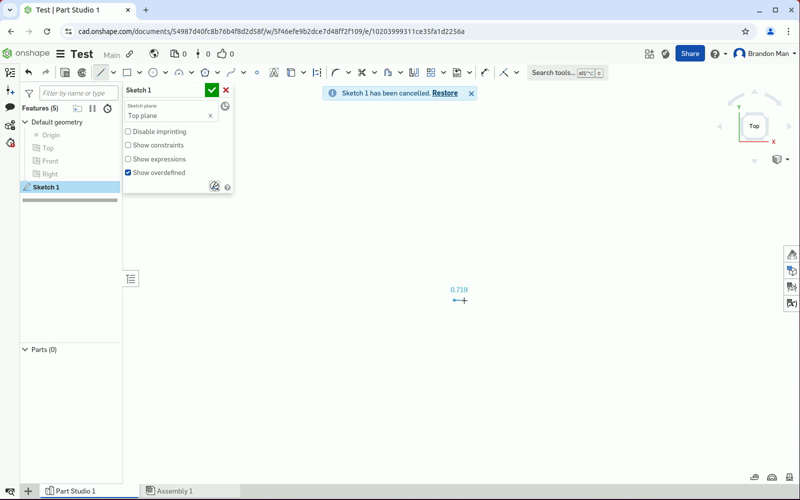
scroll(6)
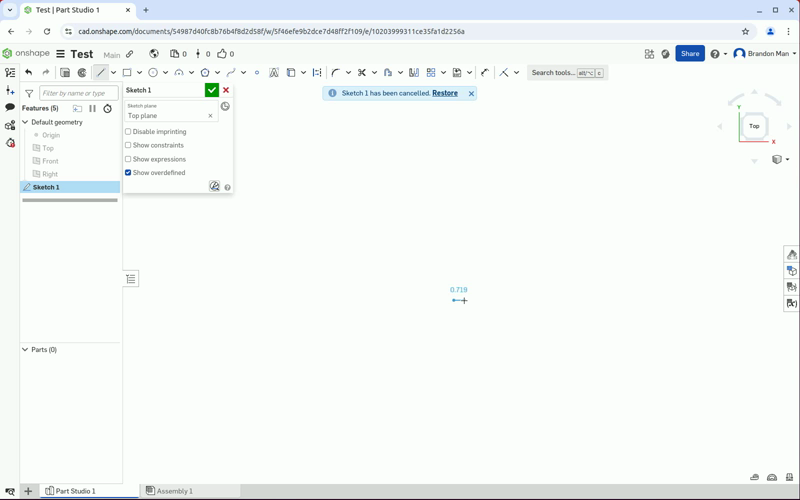
scroll(6)
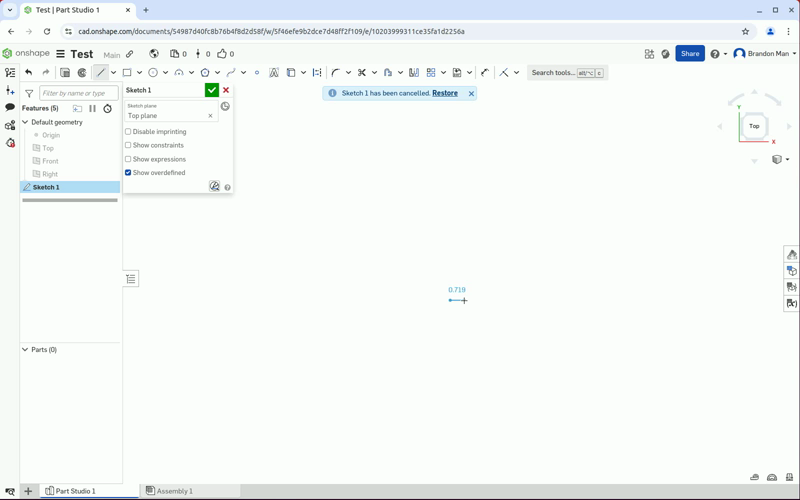
scroll(6)
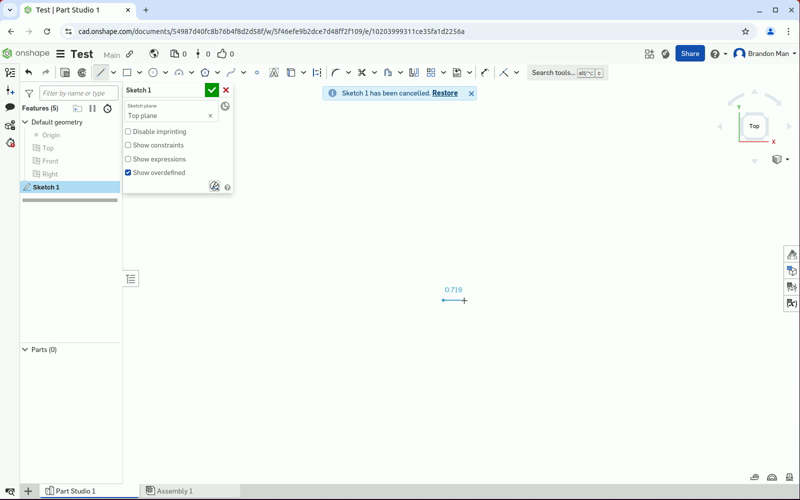
scroll(6)
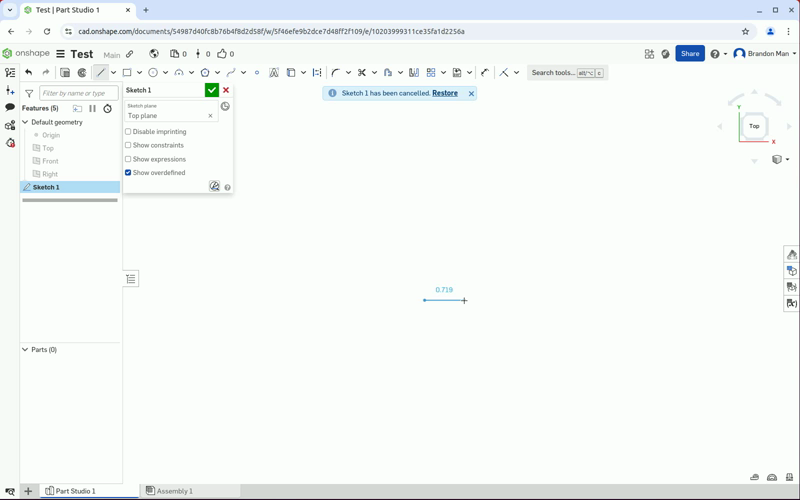
click(464, 300)
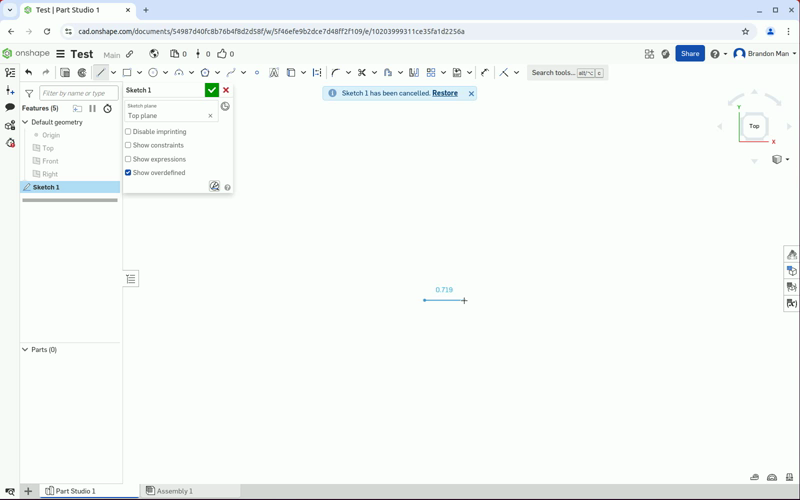
scroll(-6)
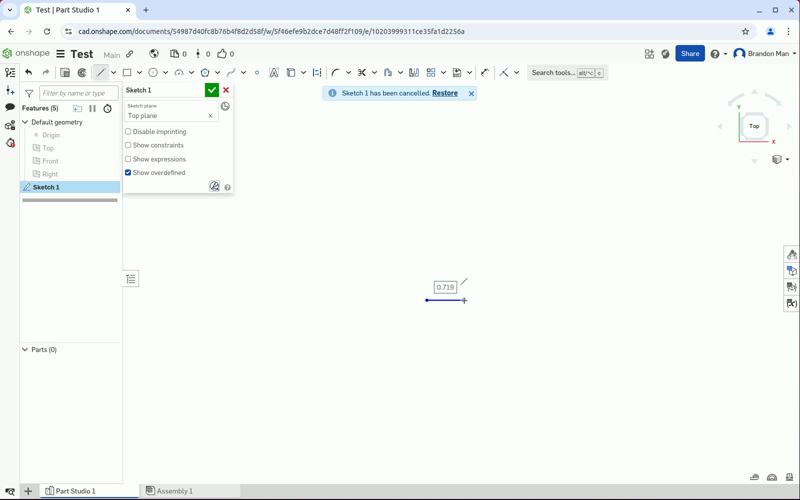
scroll(-6)
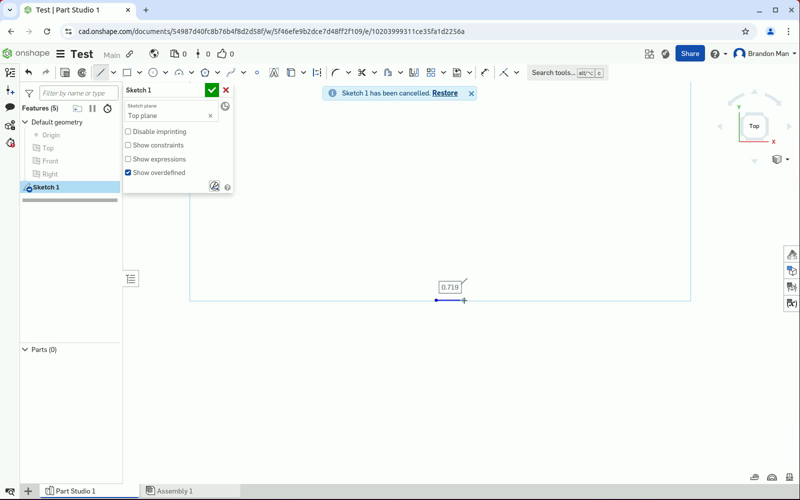
scroll(-6)
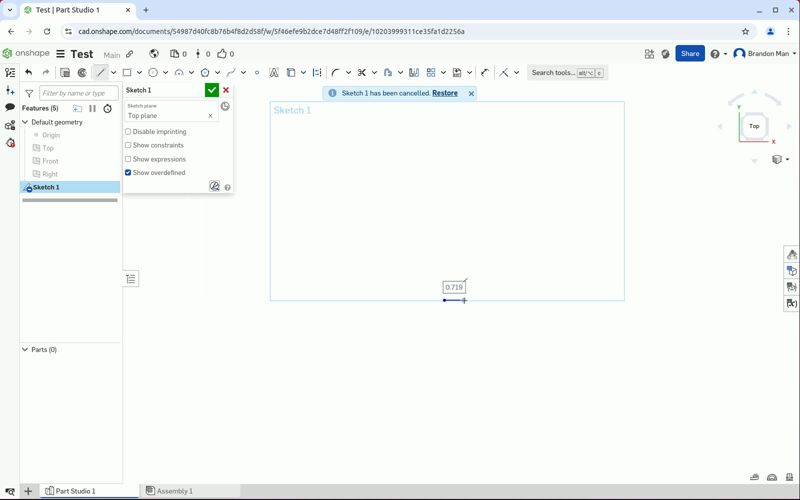
scroll(-6)
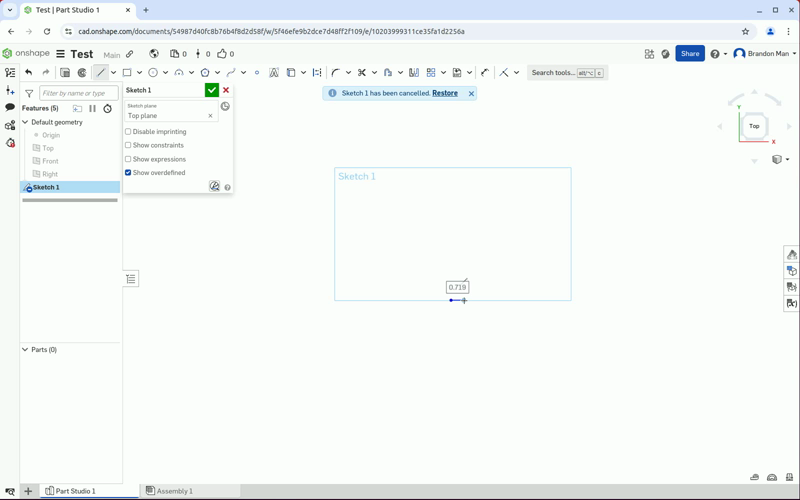
scroll(-6)
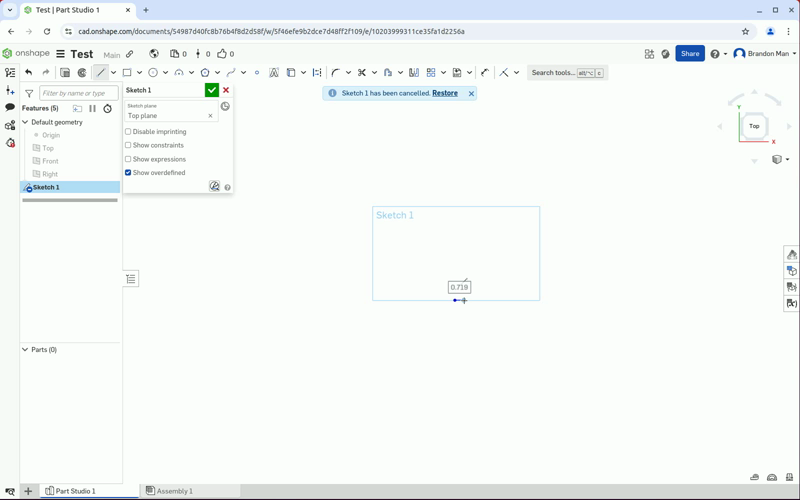
scroll(-6)
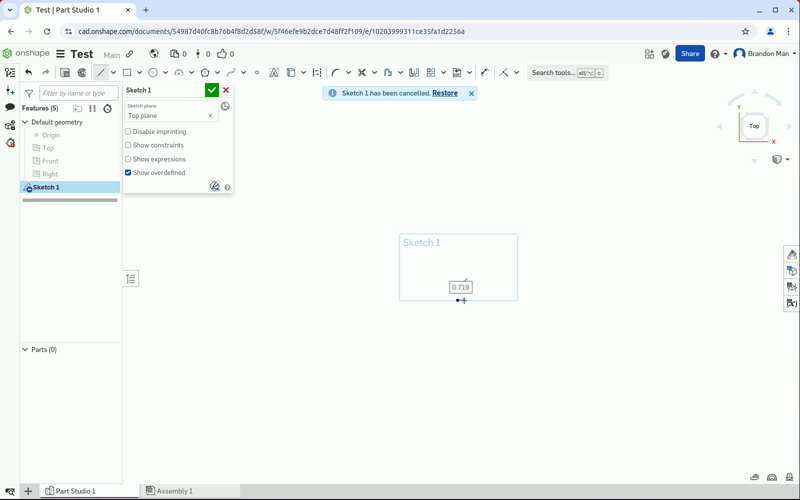
scroll(-6)
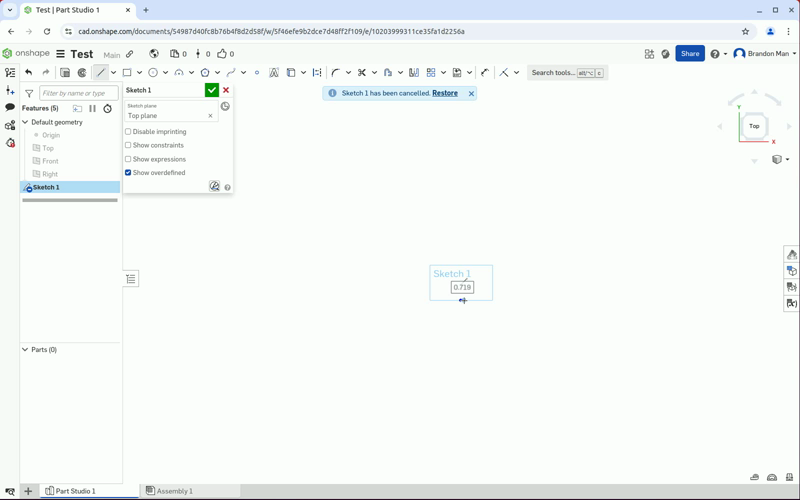
key_up(shift)
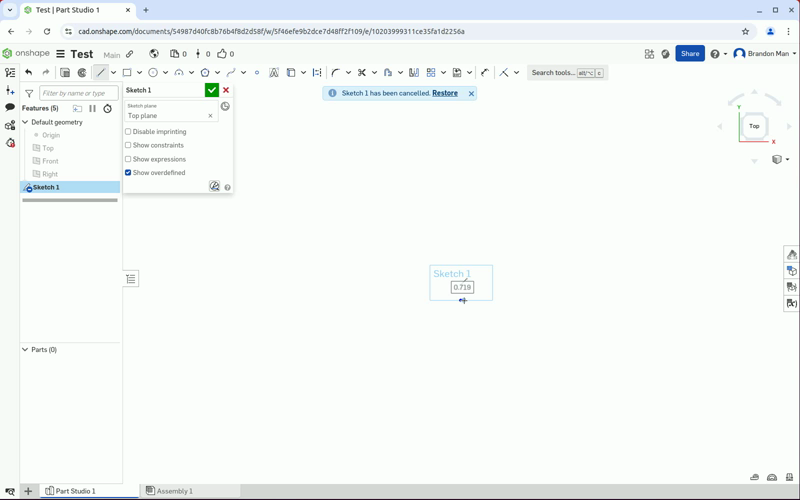
key_down(shift)
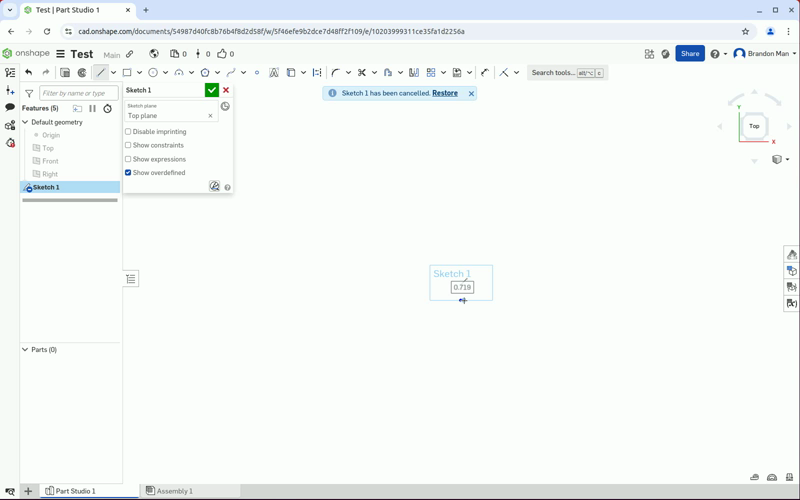
mouse_move(494, 300)
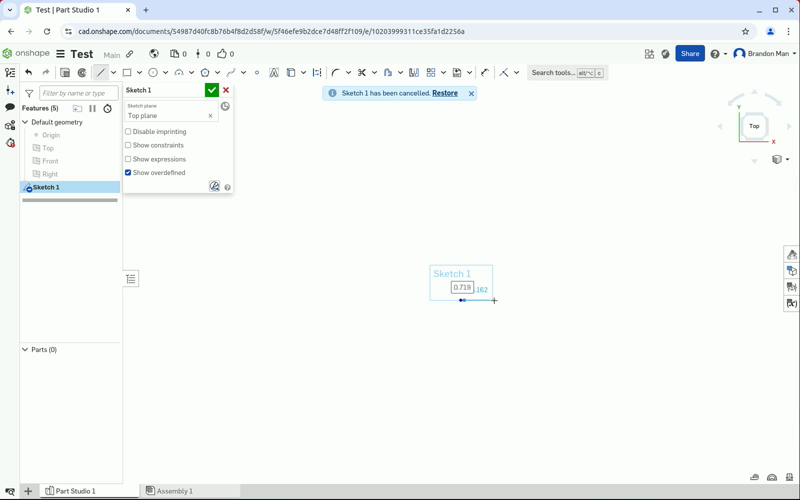
mouse_move(464, 297)
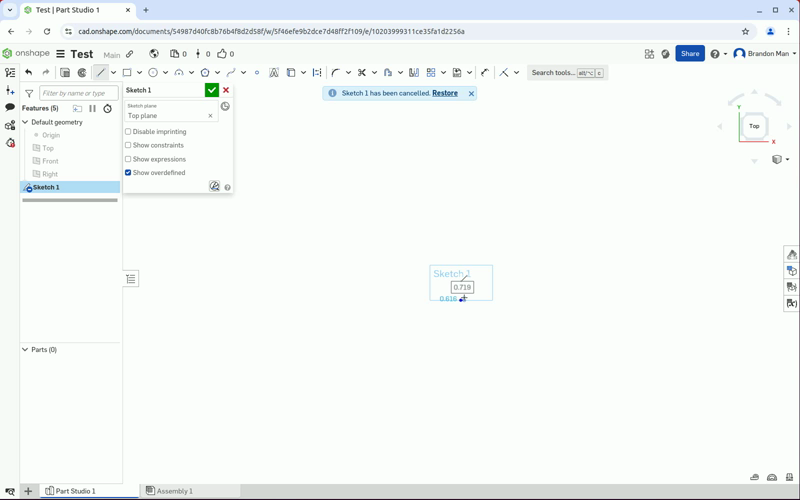
scroll(6)
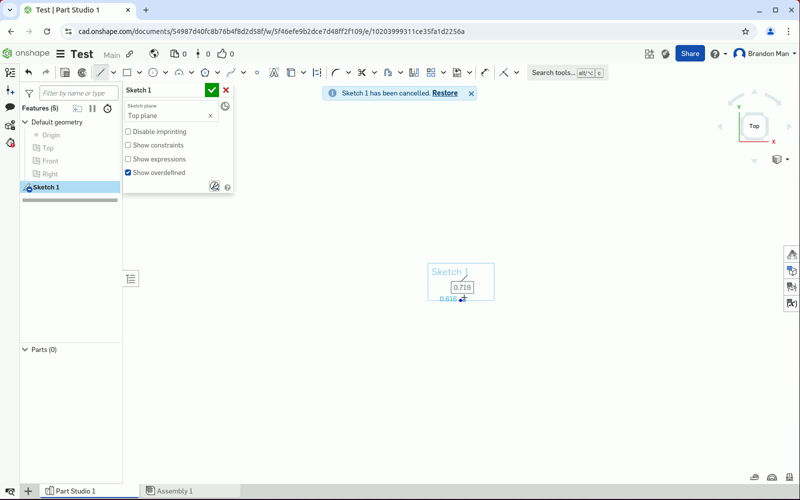
scroll(6)
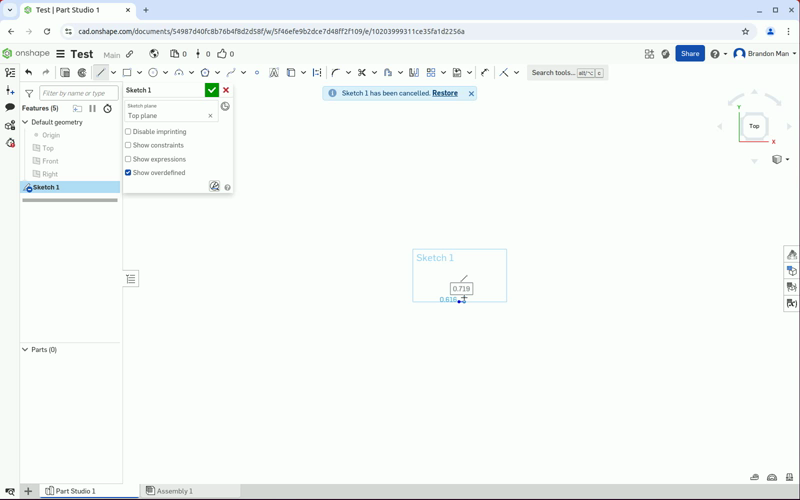
scroll(6)
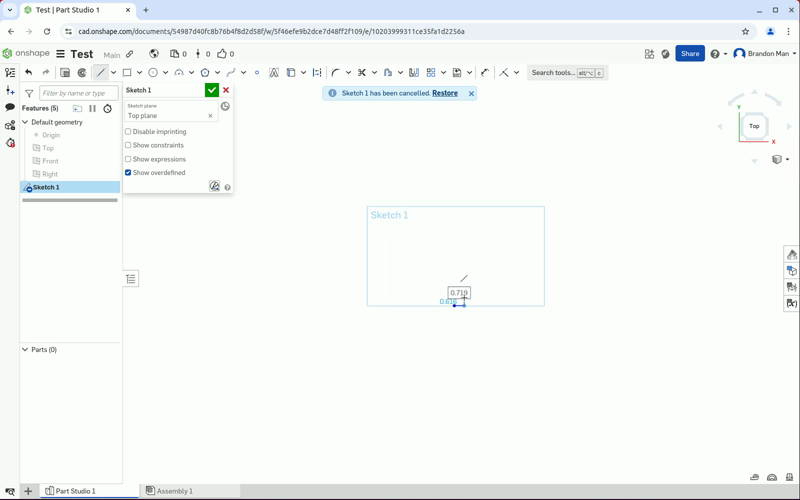
scroll(6)
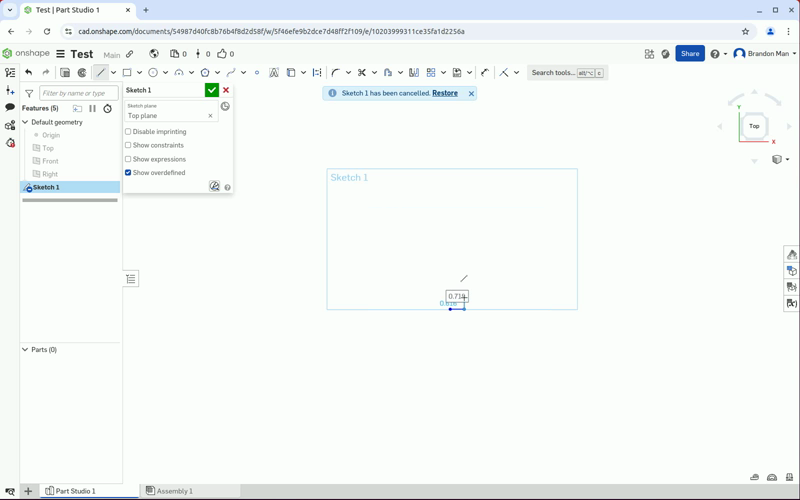
scroll(6)
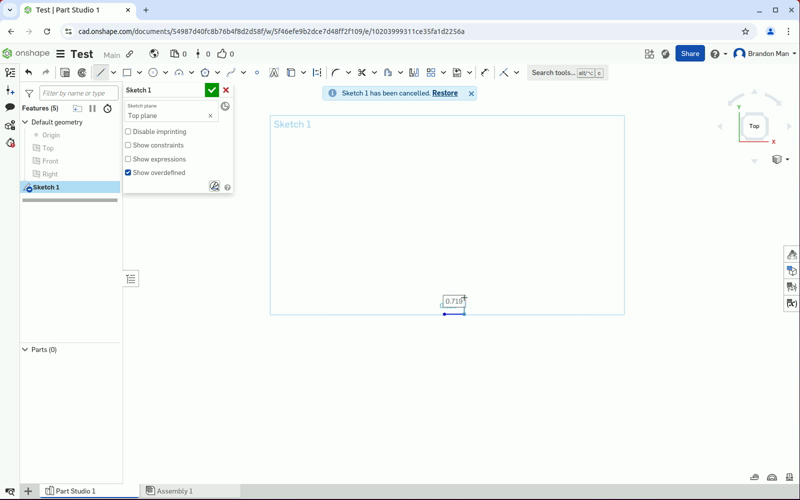
scroll(6)
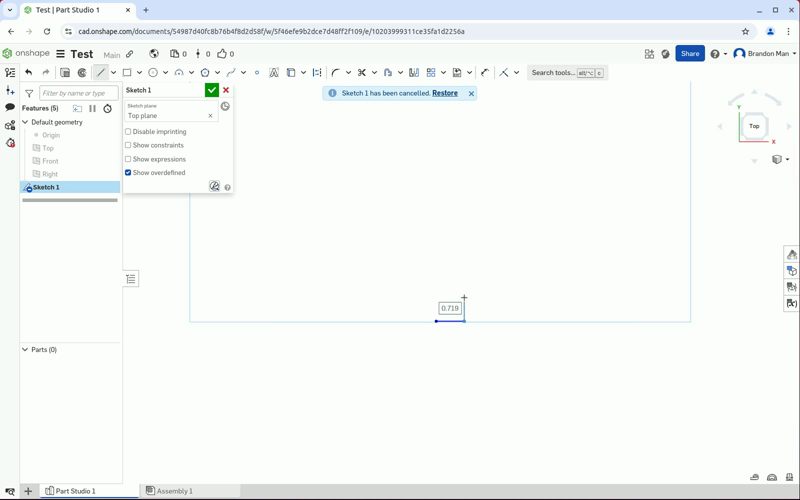
scroll(6)
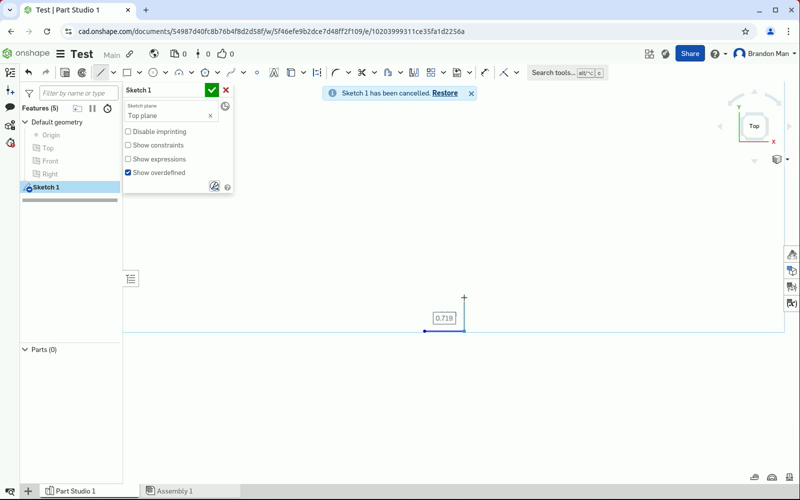
click(464, 297)
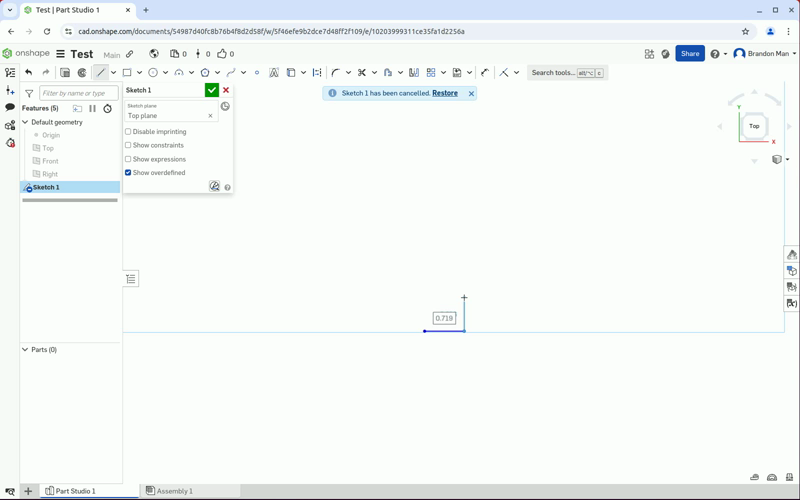
scroll(-6)
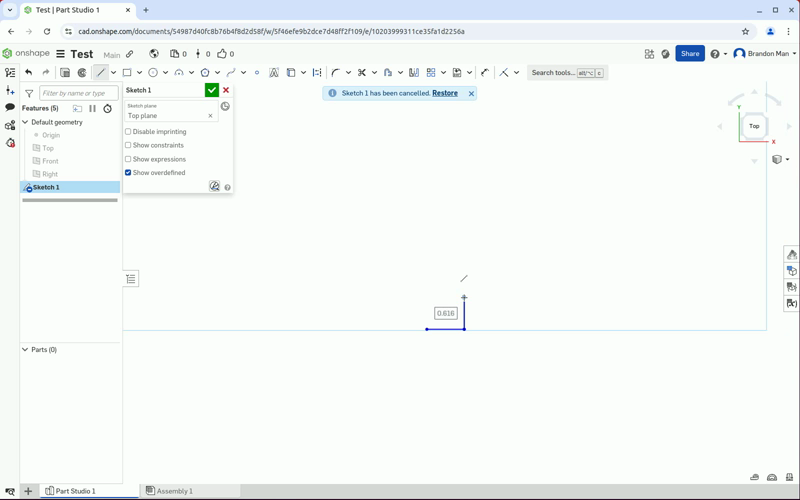
scroll(-6)
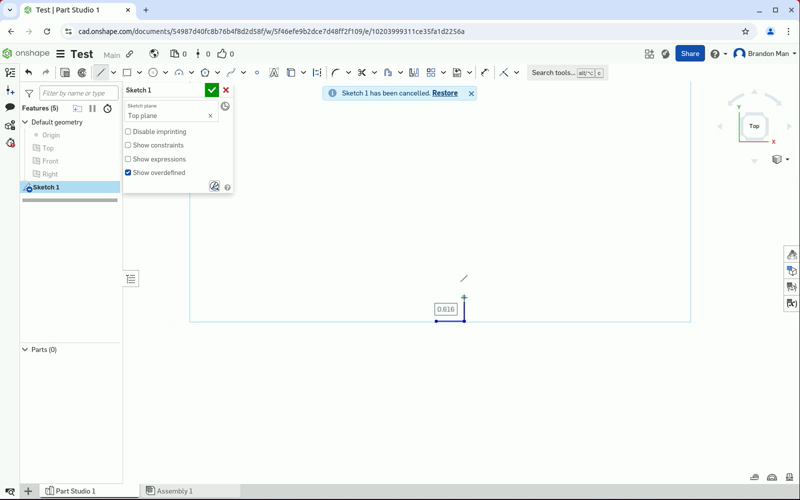
scroll(-6)
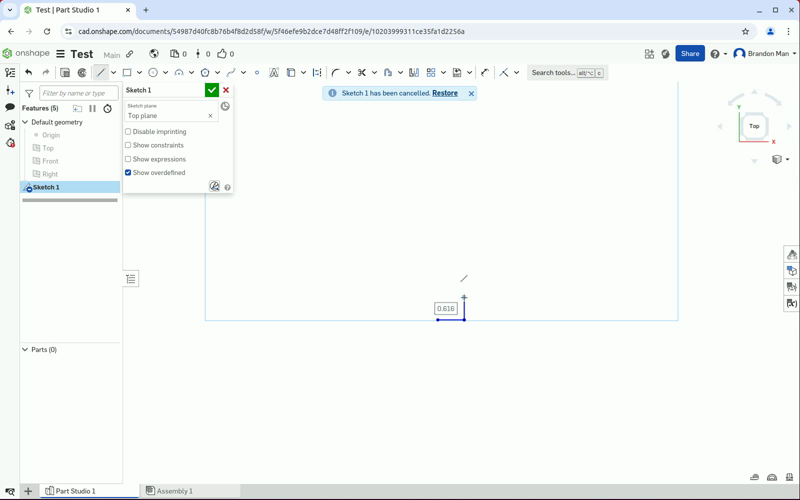
scroll(-6)
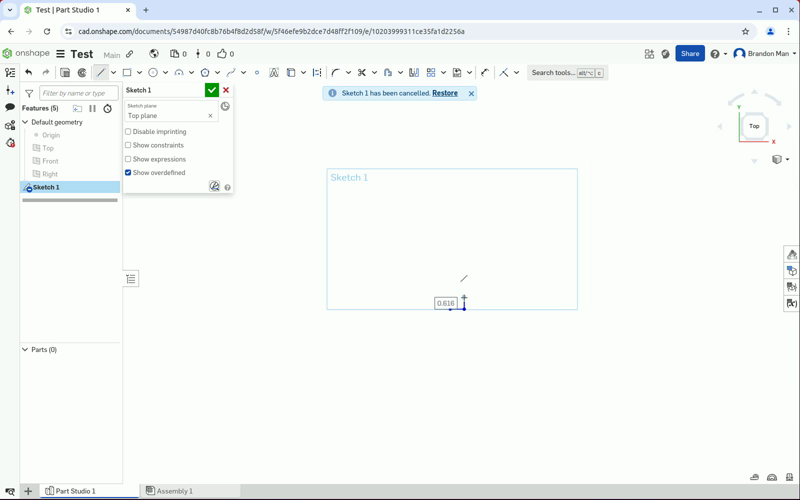
scroll(-6)
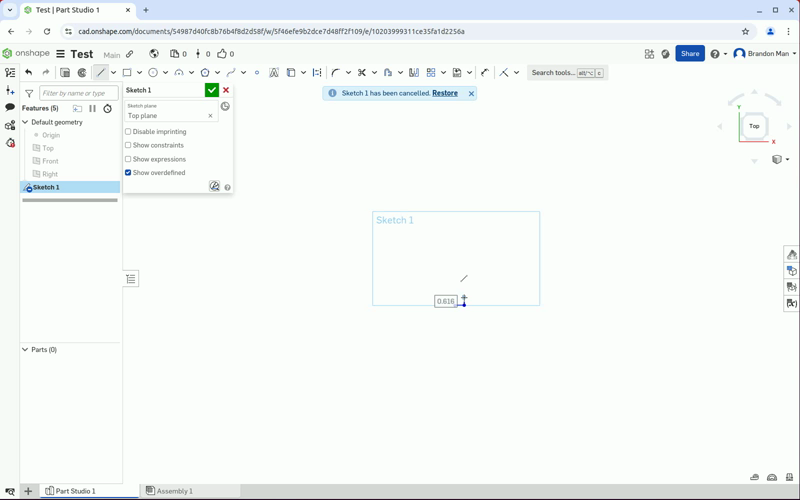
scroll(-6)
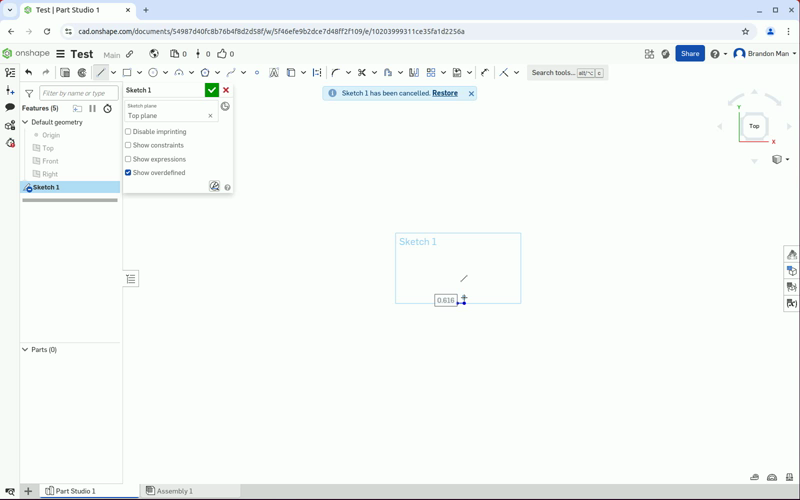
scroll(-6)
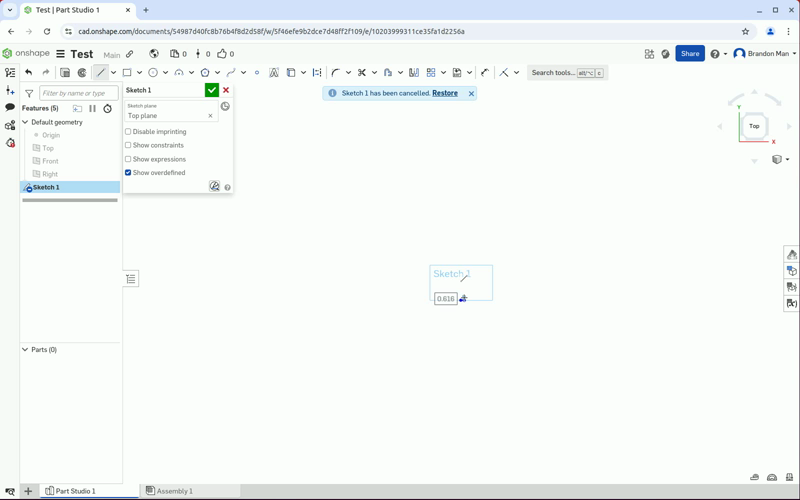
key_up(shift)
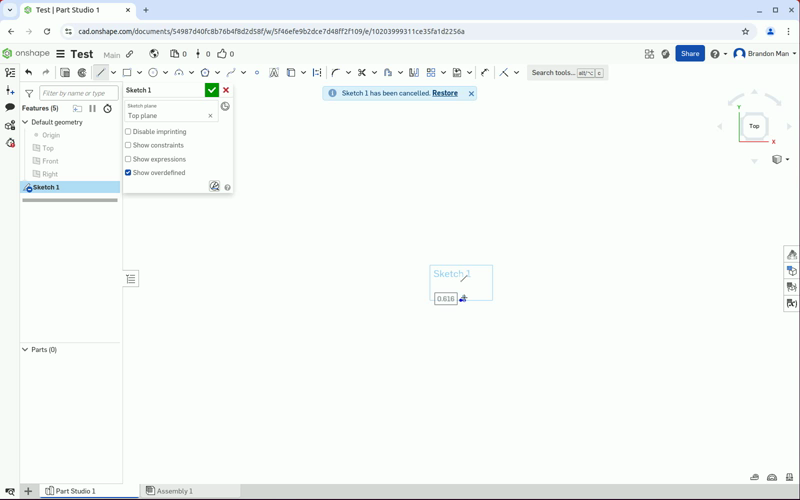
key_down(shift)
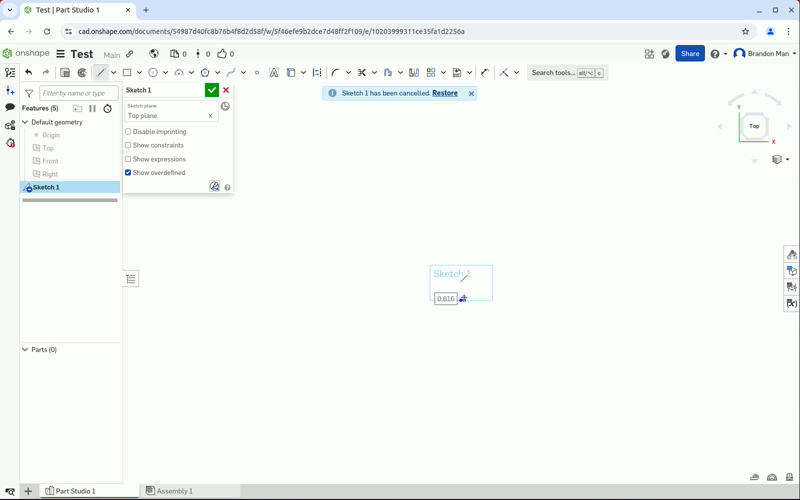
mouse_move(494, 297)
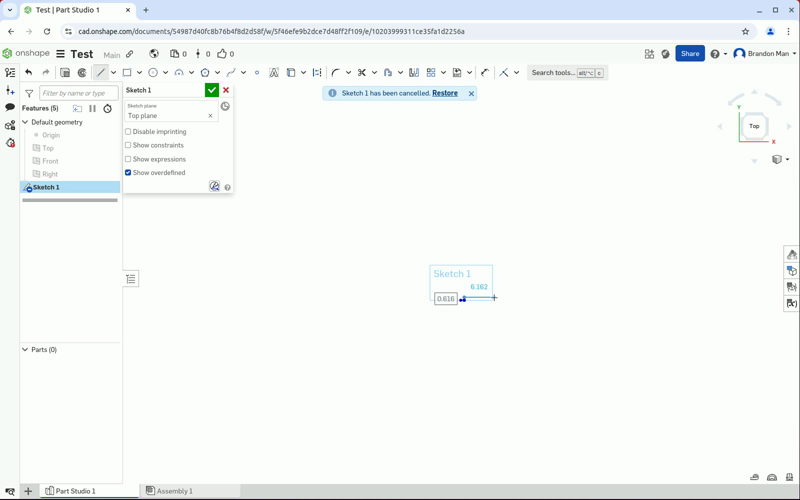
mouse_move(460, 297)
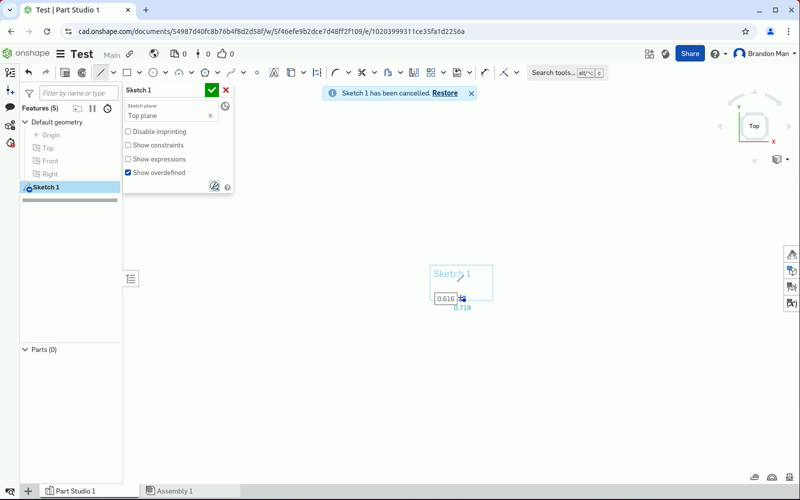
scroll(6)
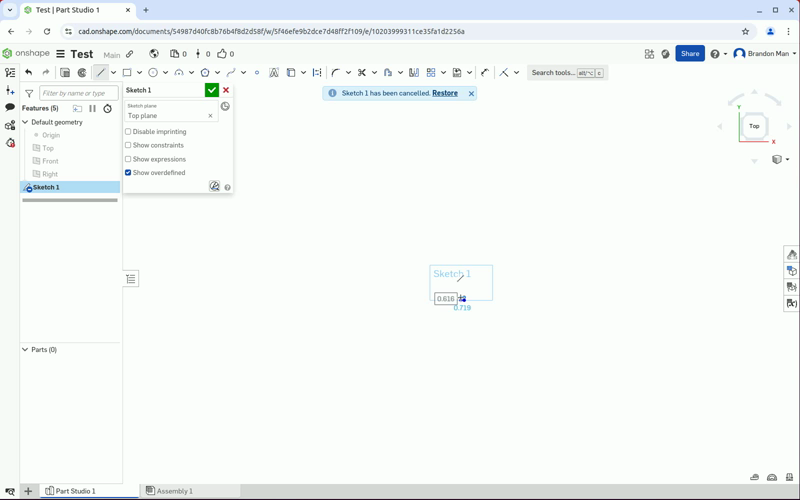
scroll(6)
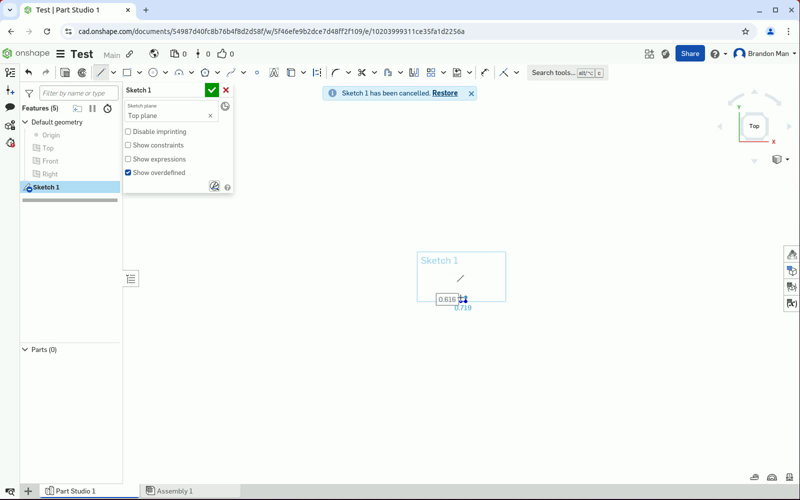
scroll(6)
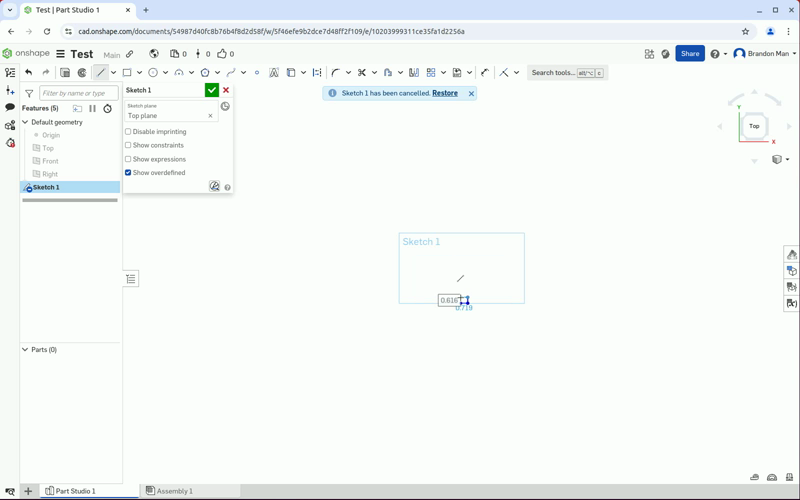
scroll(6)
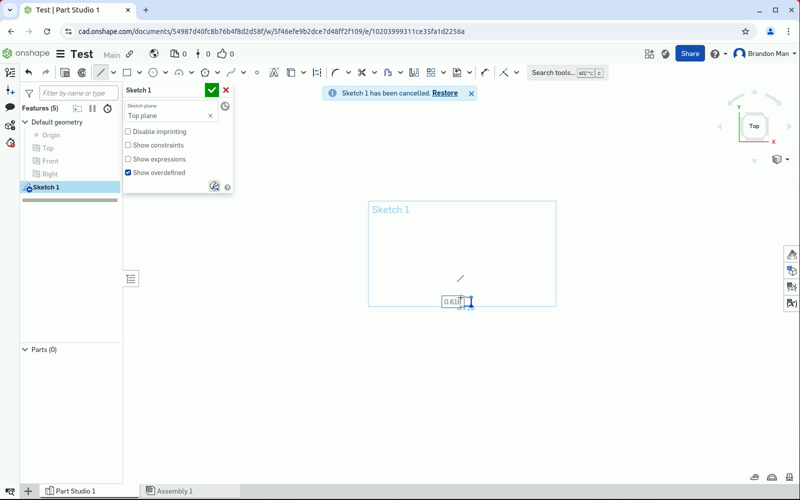
scroll(6)
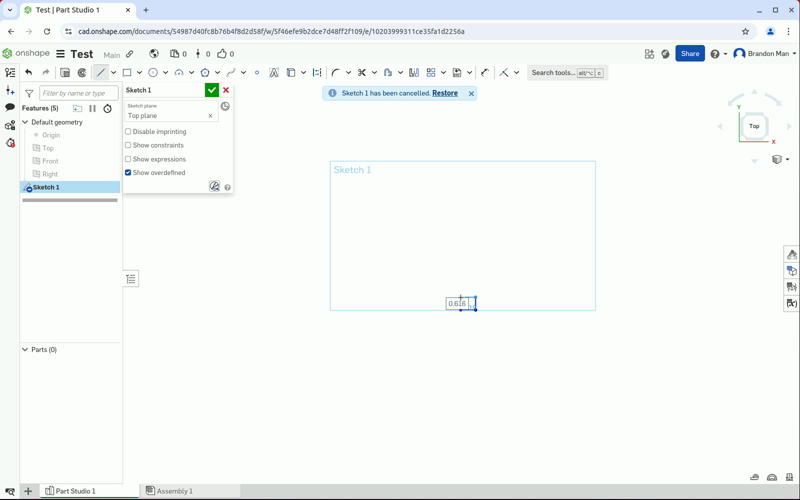
scroll(6)
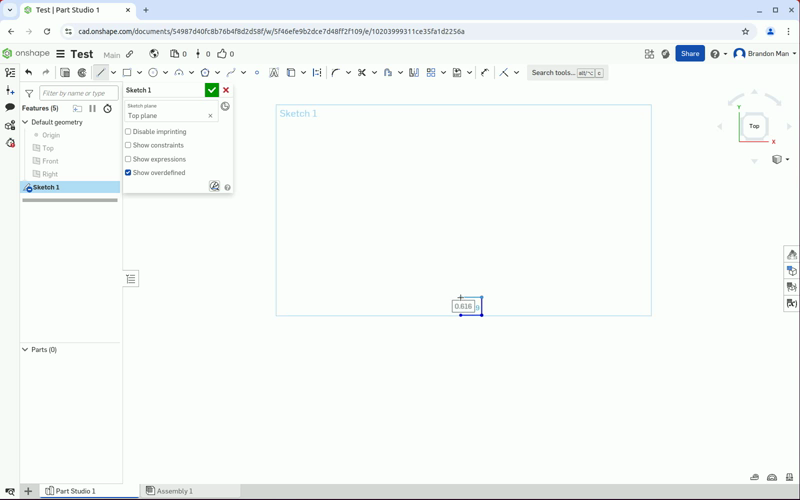
scroll(6)
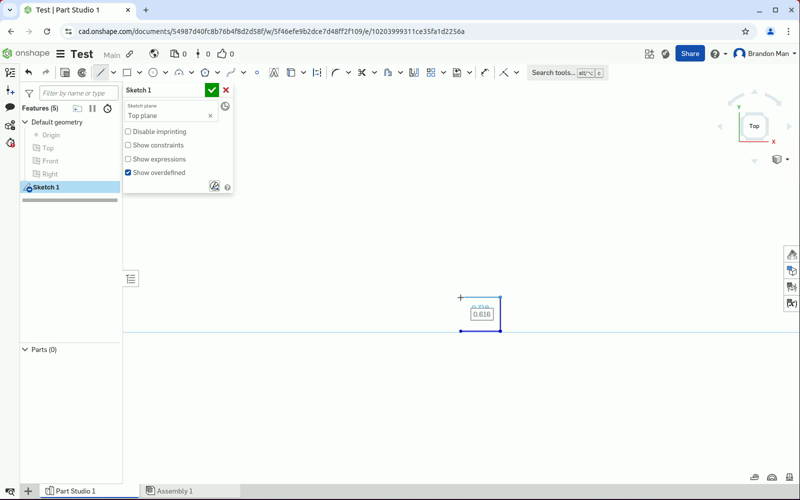
click(460, 297)
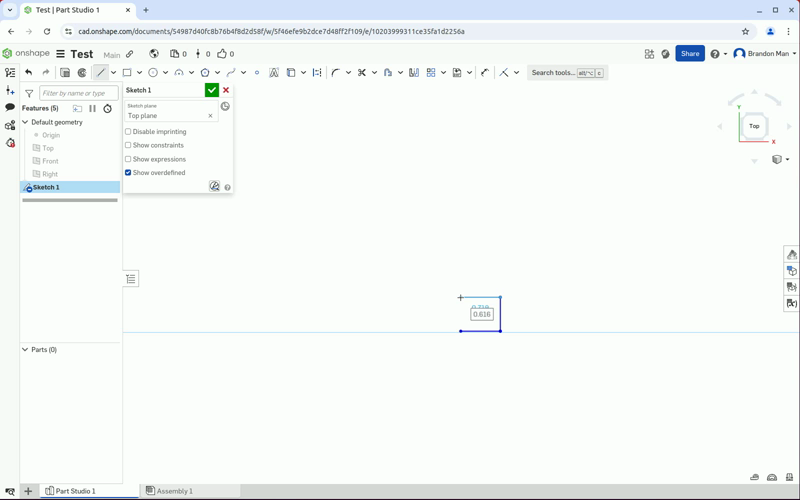
scroll(-6)
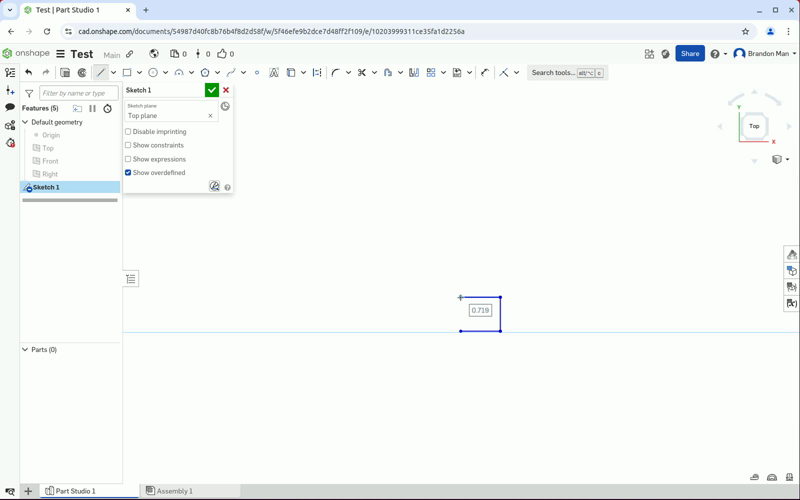
scroll(-6)
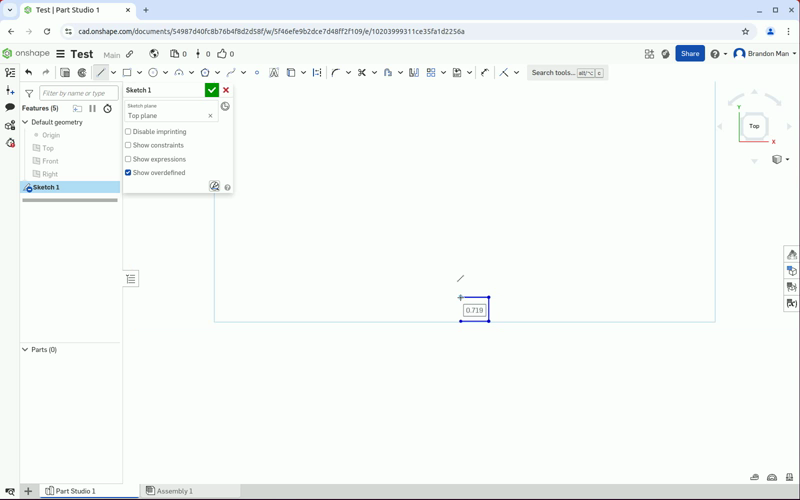
scroll(-6)
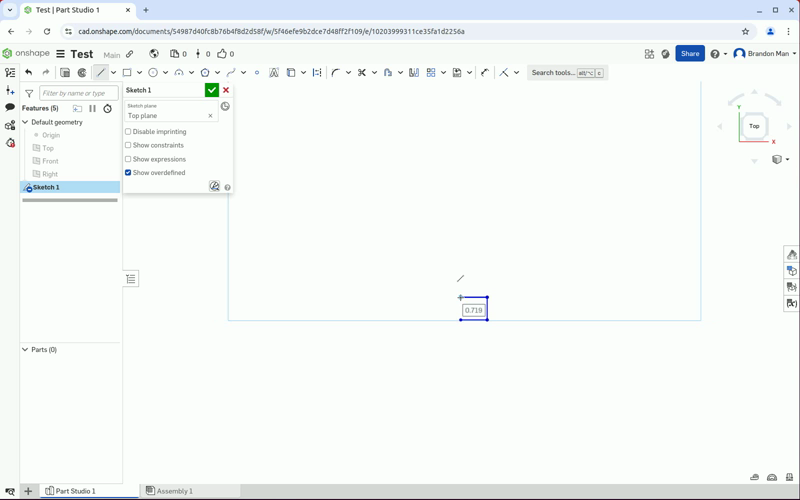
scroll(-6)
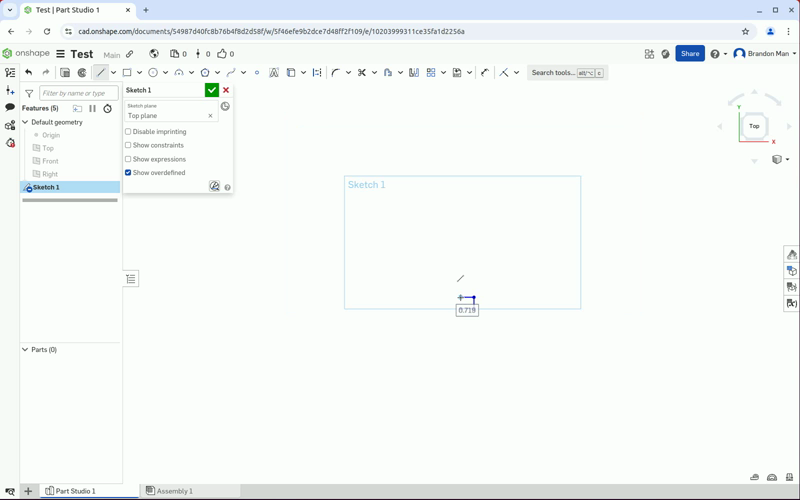
scroll(-6)
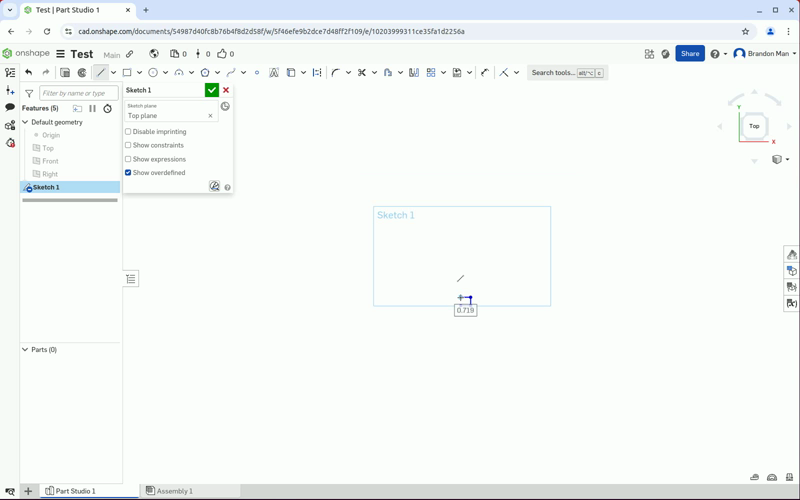
scroll(-6)
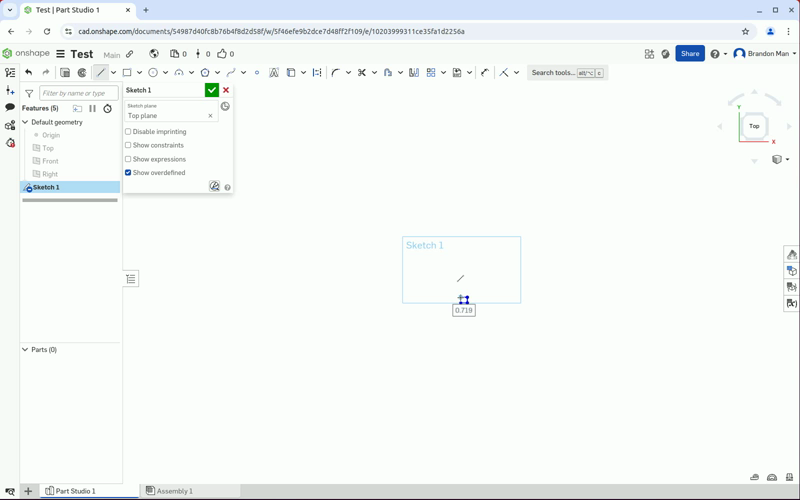
scroll(-6)
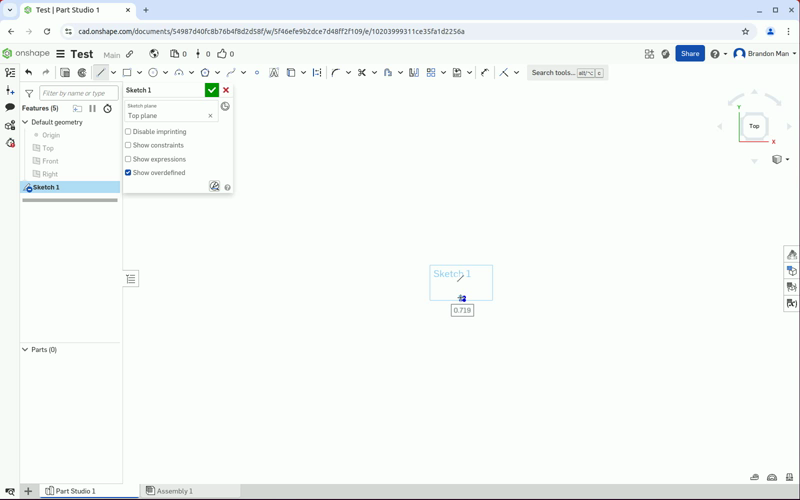
key_up(shift)
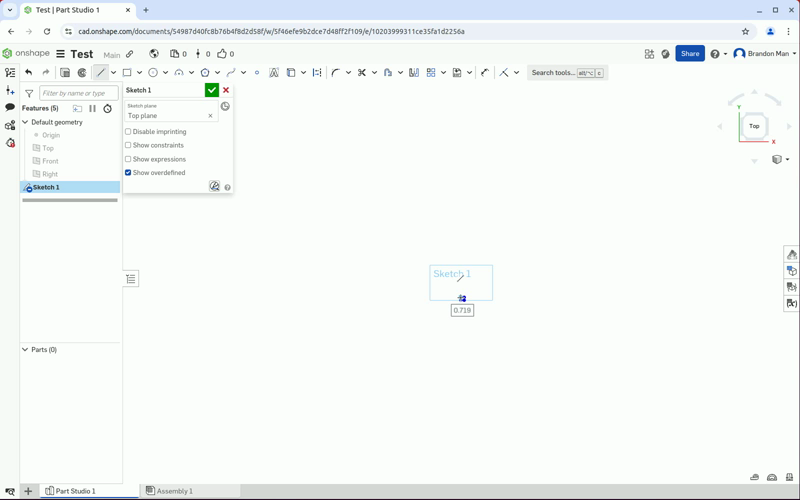
mouse_move(490, 297)
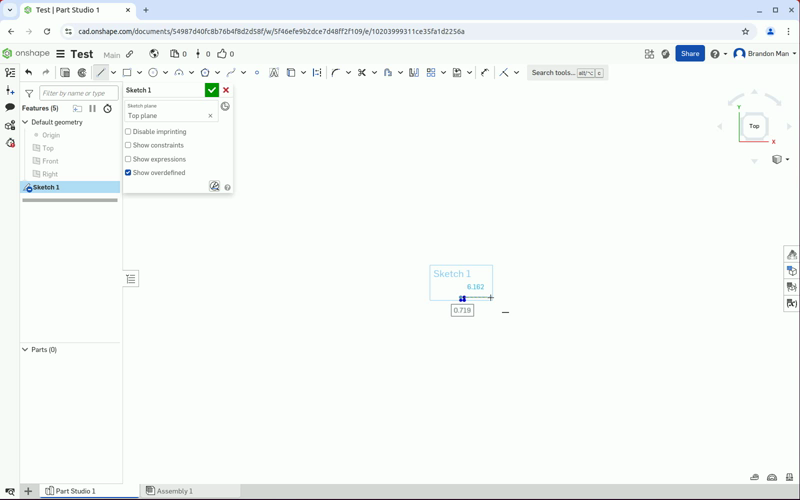
key_down(shift)
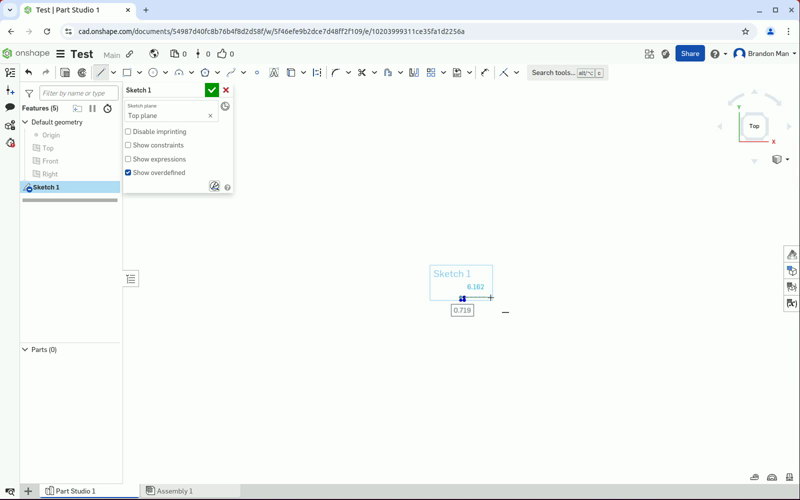
mouse_move(460, 300)
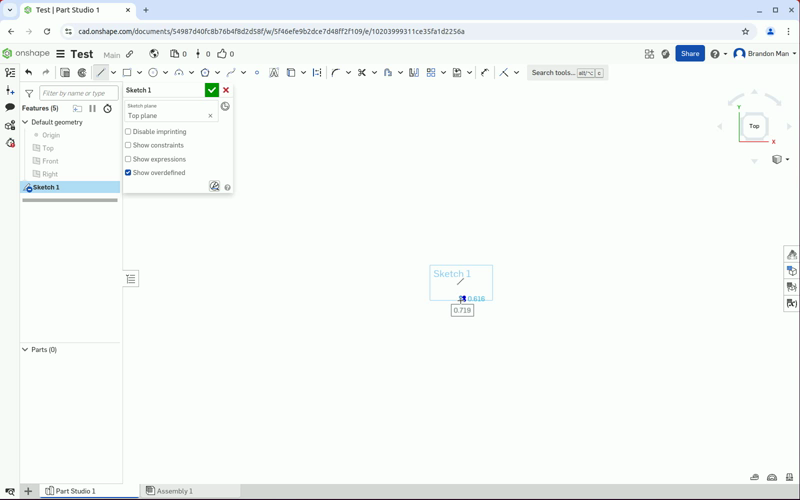
scroll(6)
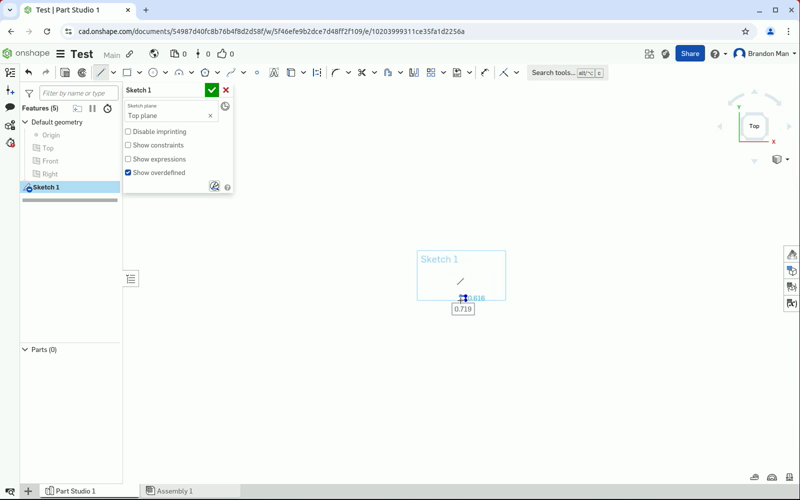
scroll(6)
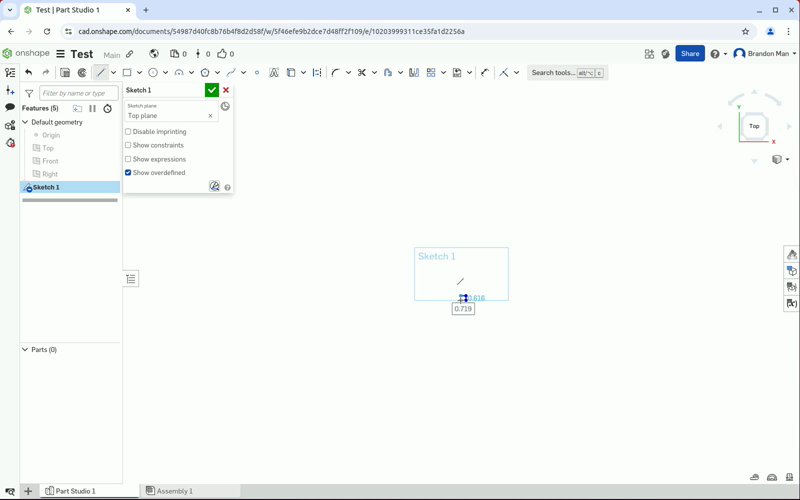
scroll(6)
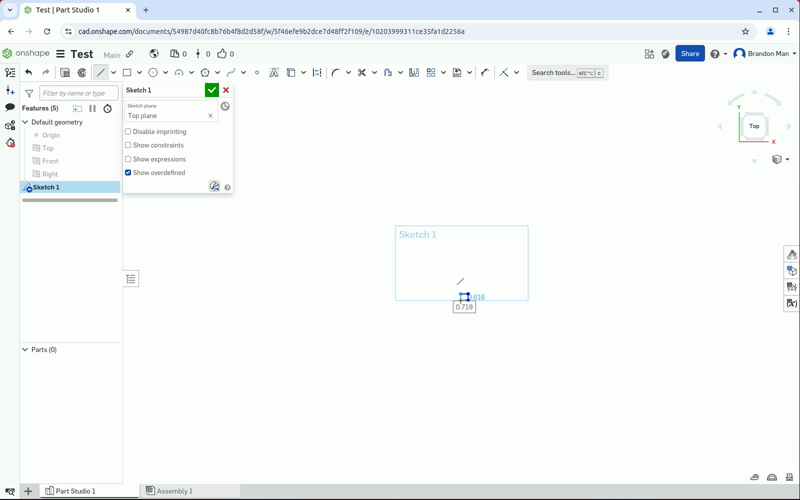
scroll(6)
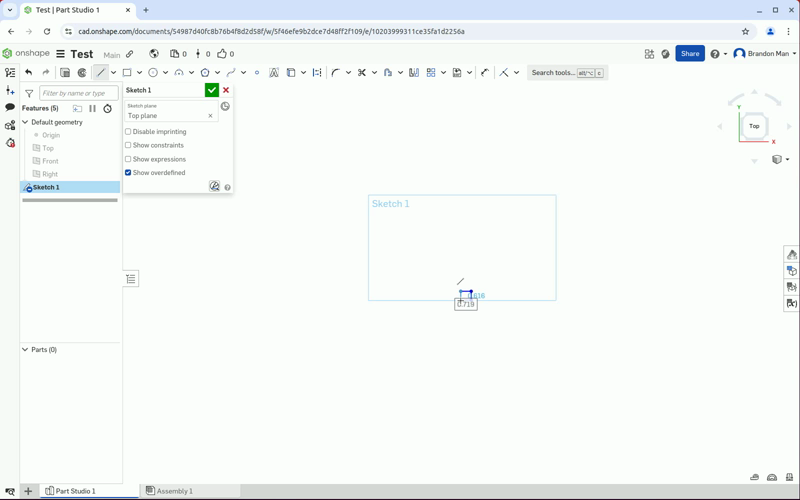
scroll(6)
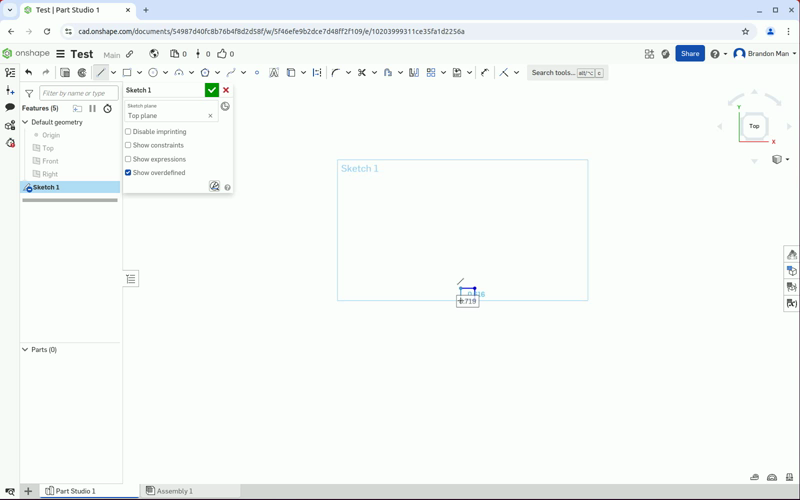
scroll(6)
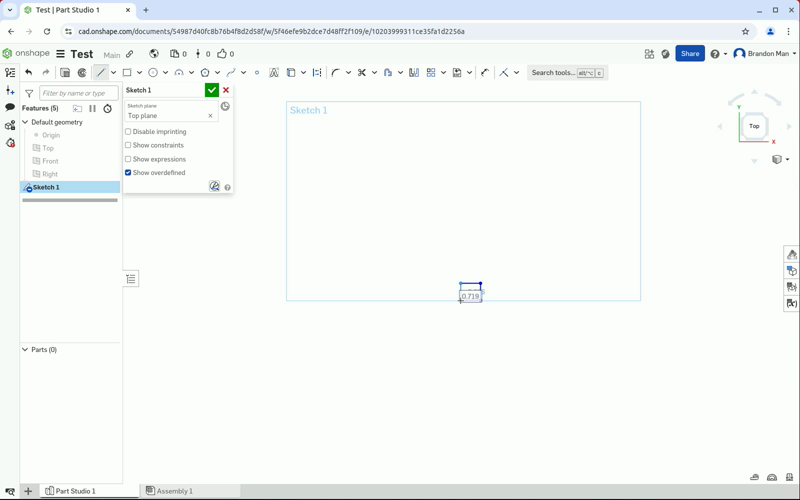
scroll(6)
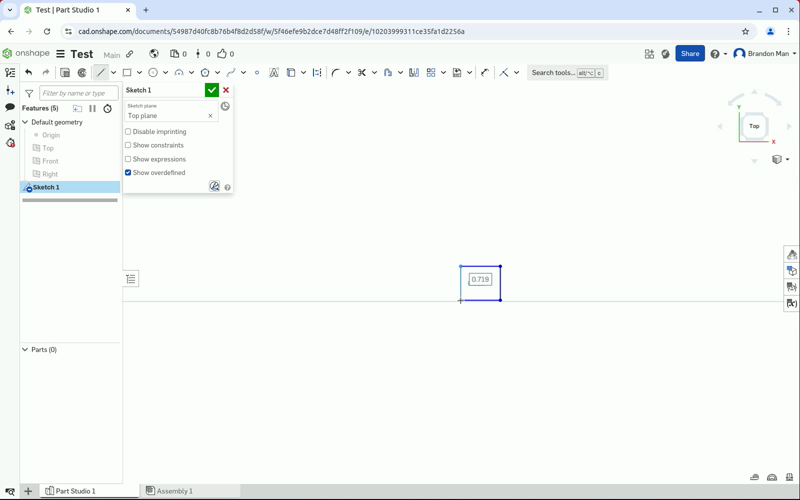
key_up(shift)
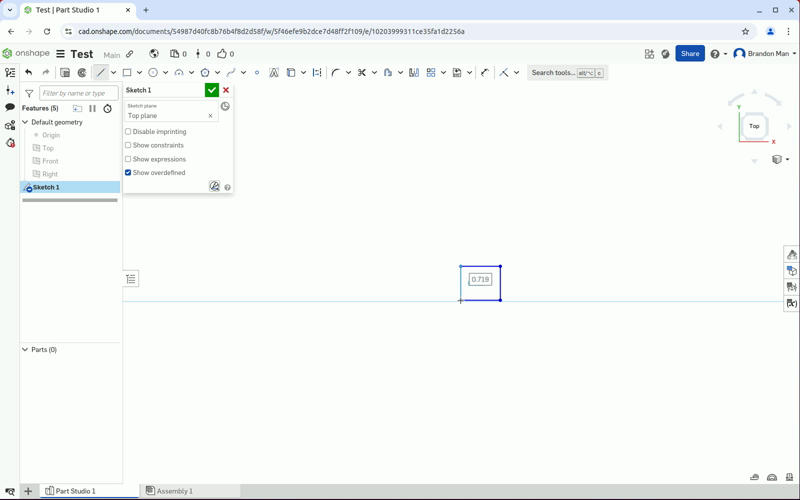
click(460, 300)
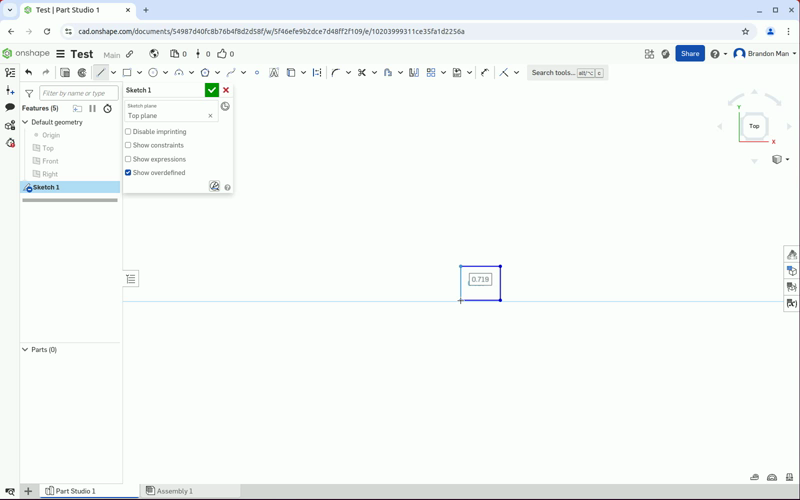
scroll(-6)
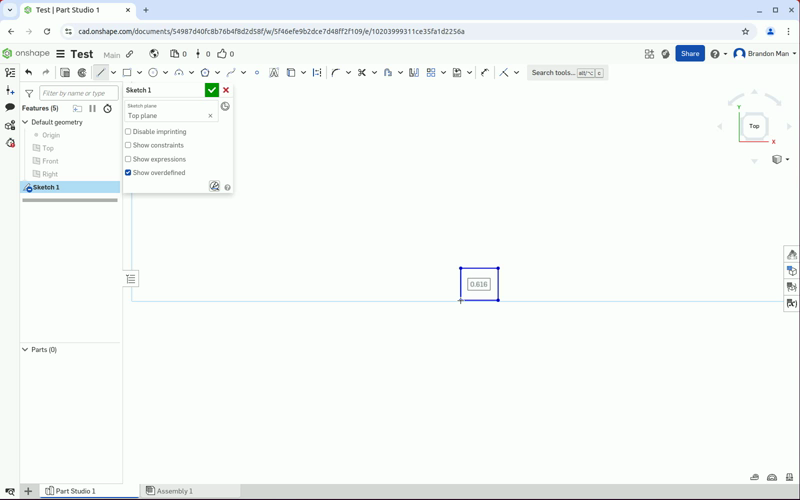
scroll(-6)
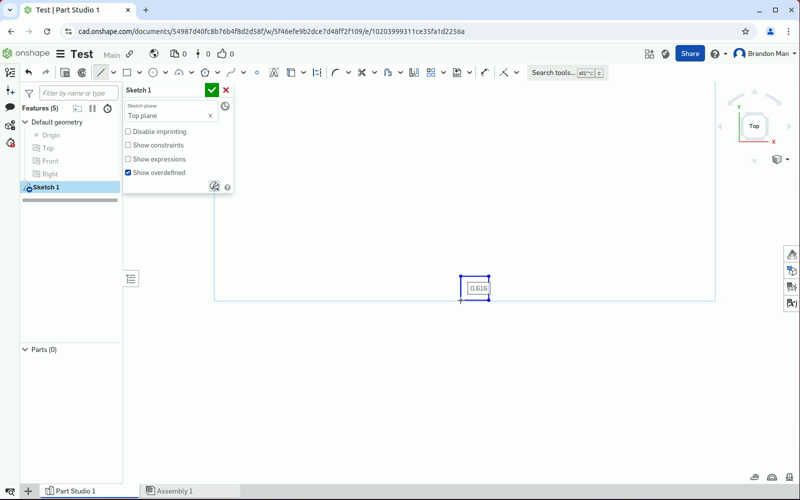
scroll(-6)
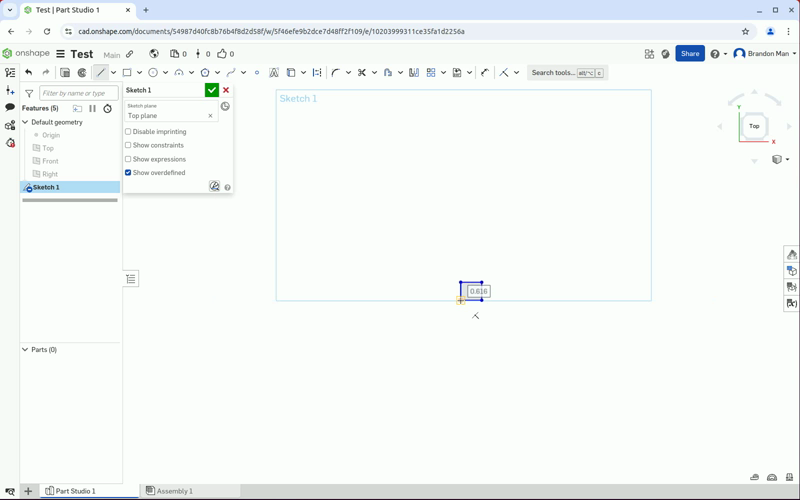
scroll(-6)
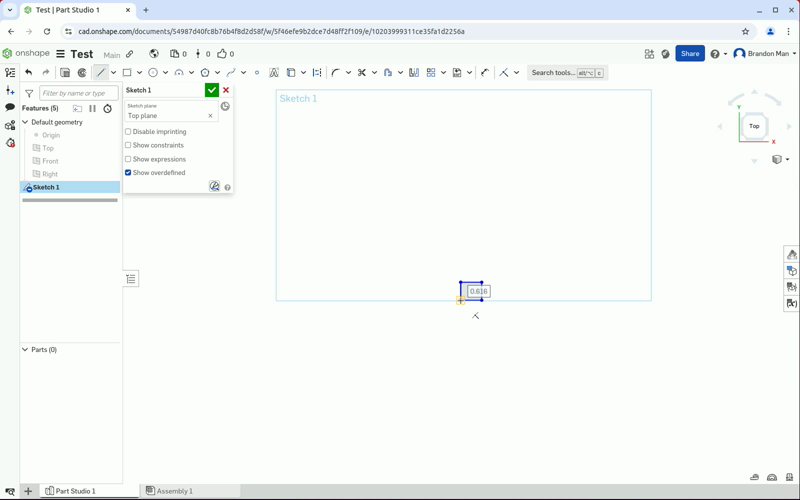
scroll(-6)
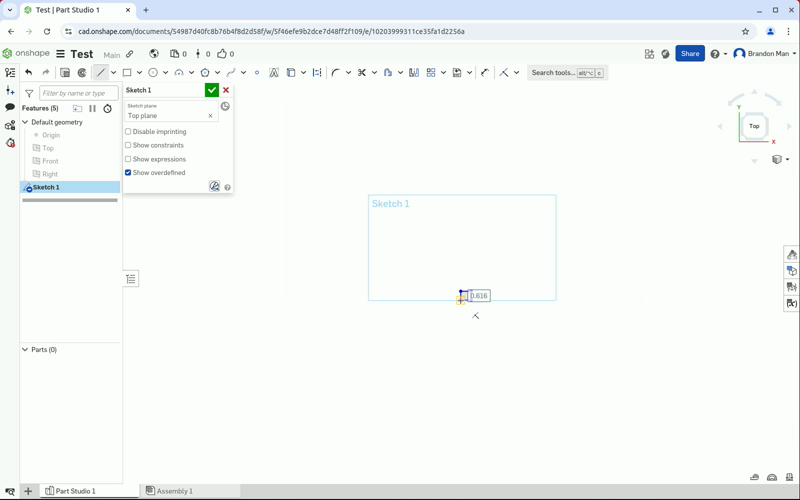
scroll(-6)
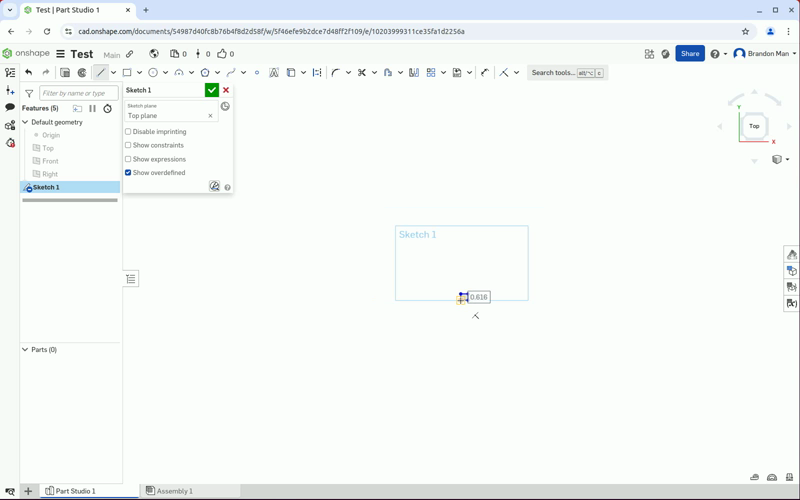
scroll(-6)
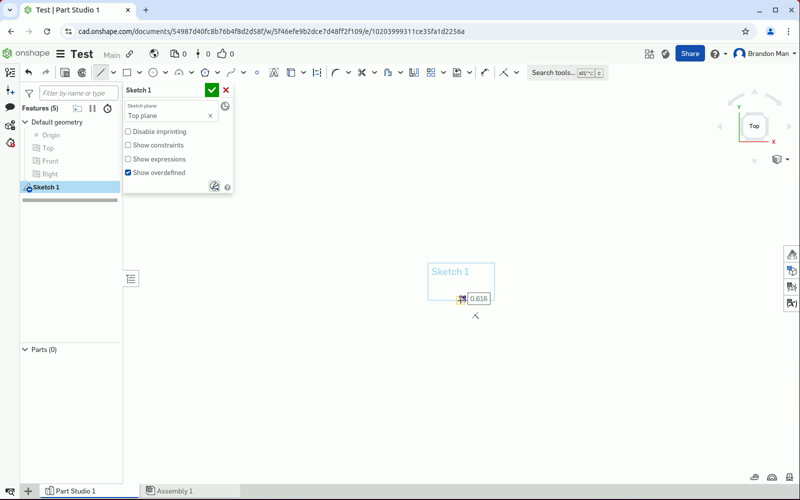
key(esc)
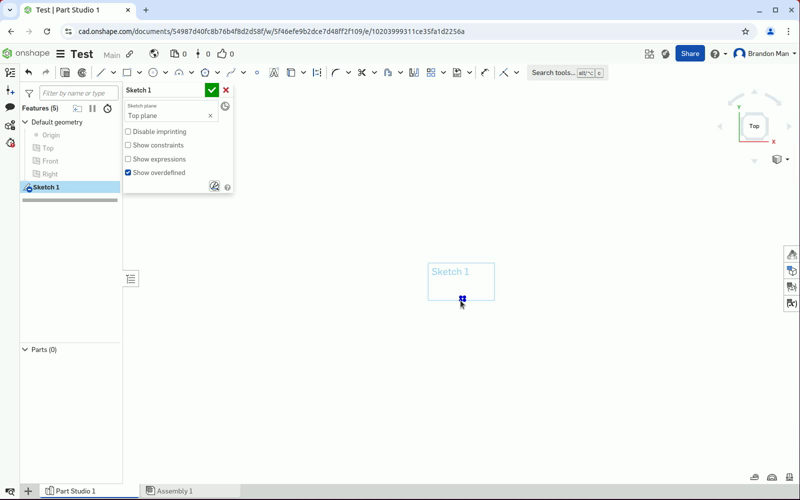
mouse_move(461, 298)
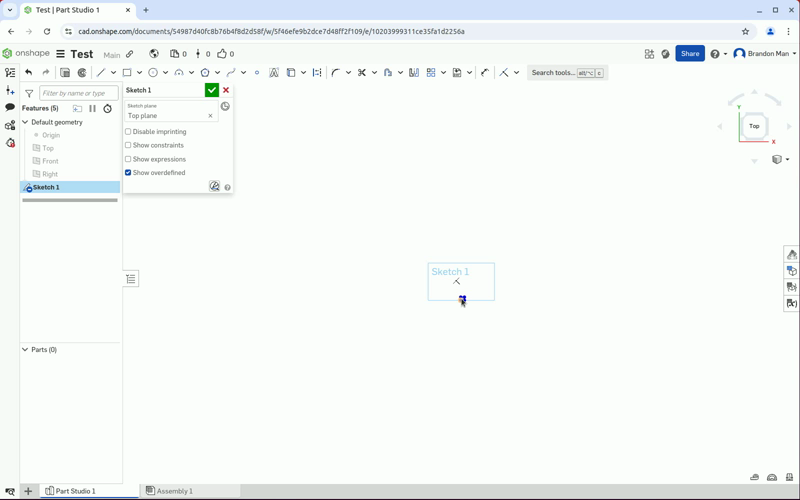
scroll(6)
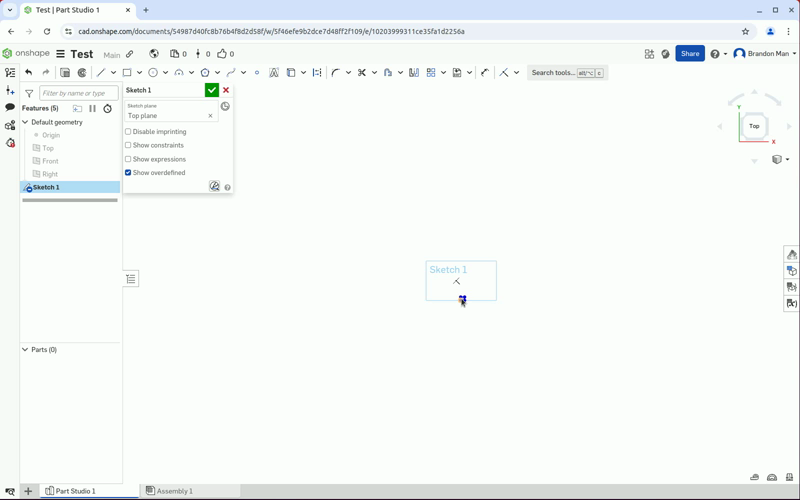
scroll(6)
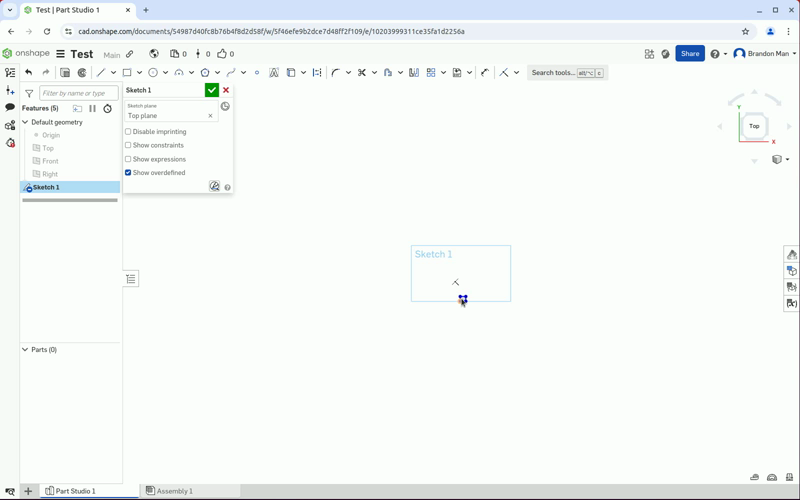
scroll(6)
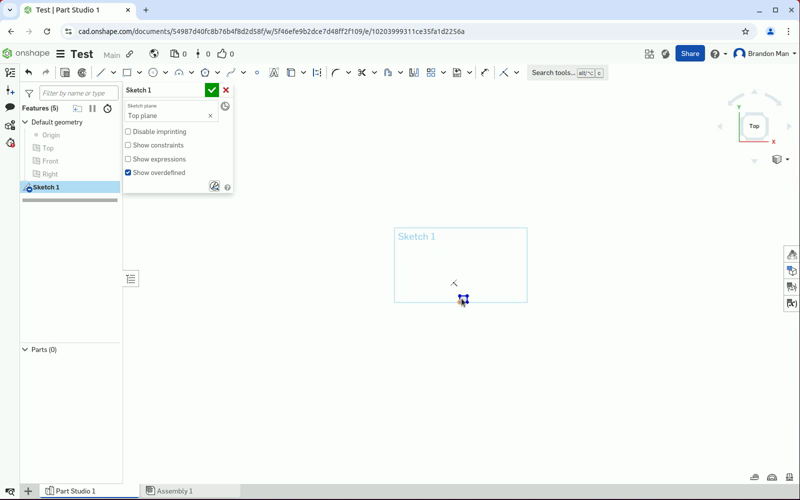
scroll(6)
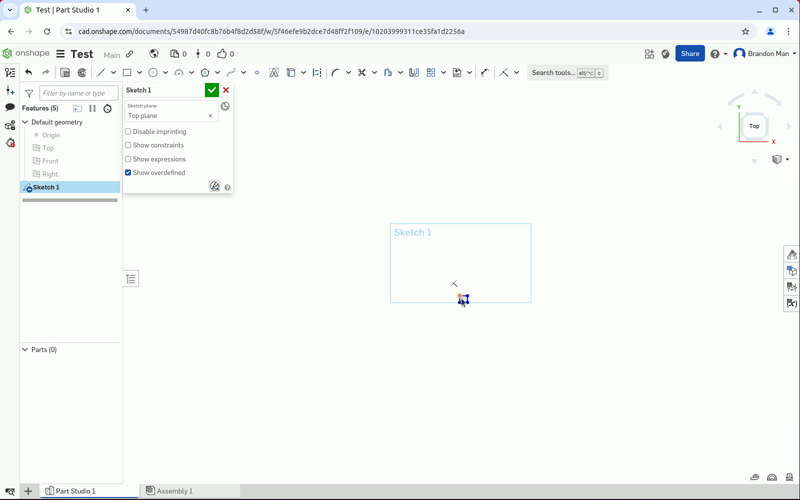
scroll(6)
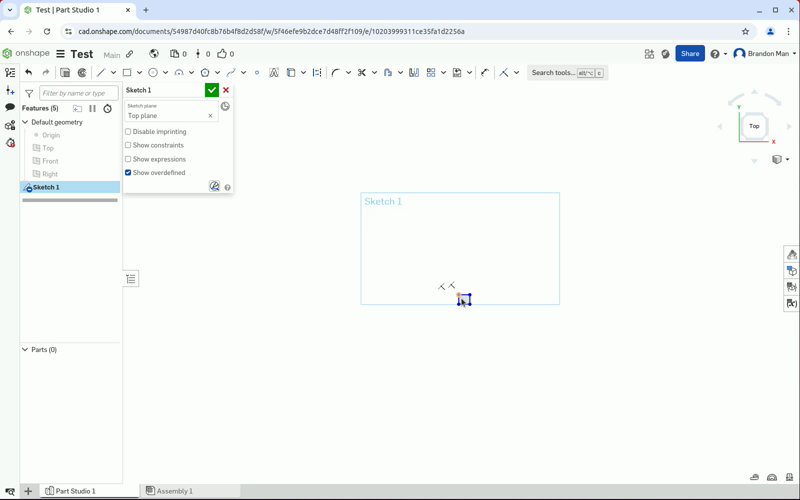
scroll(6)
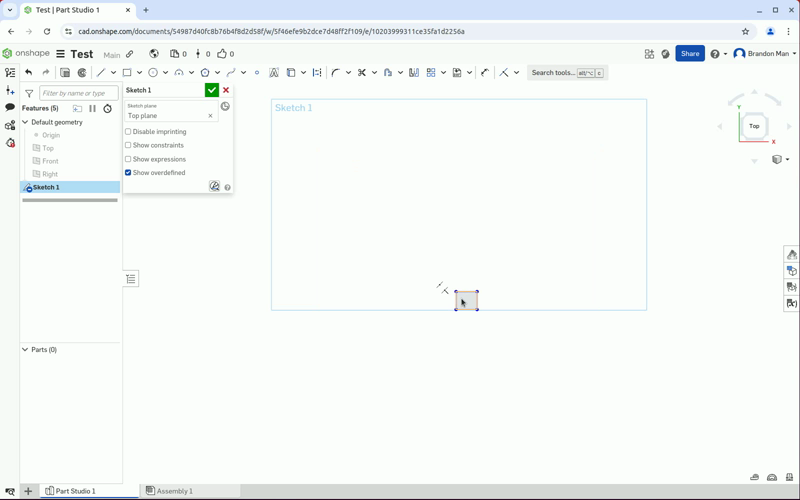
scroll(6)
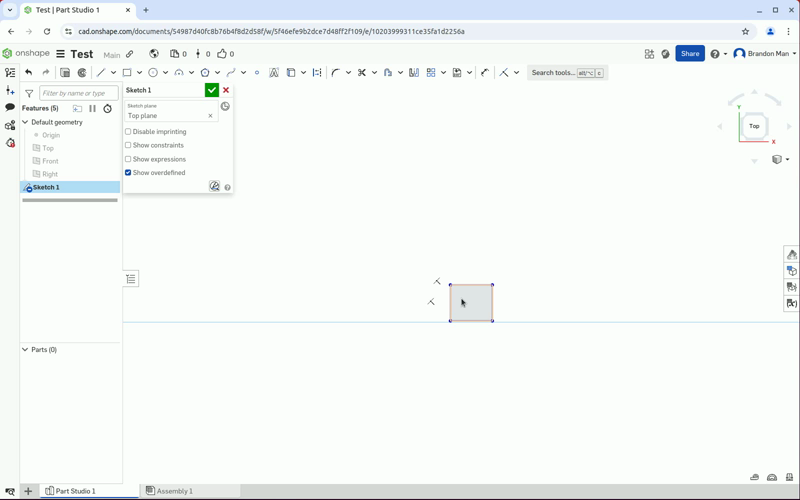
click(461, 298)
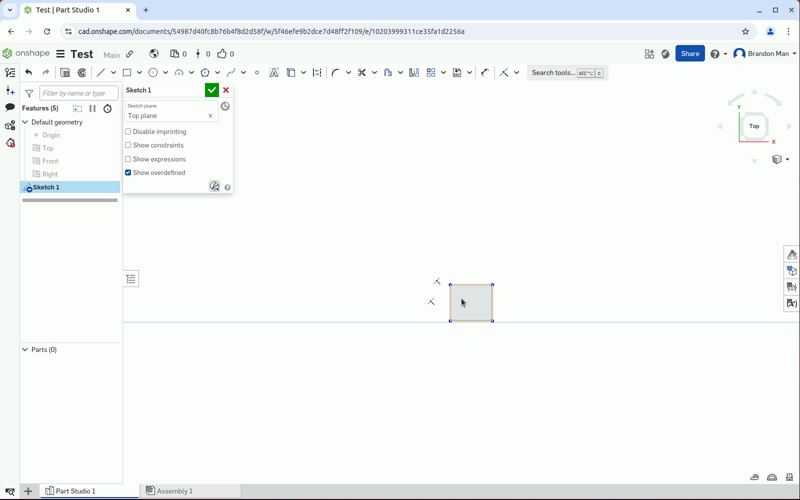
scroll(-6)
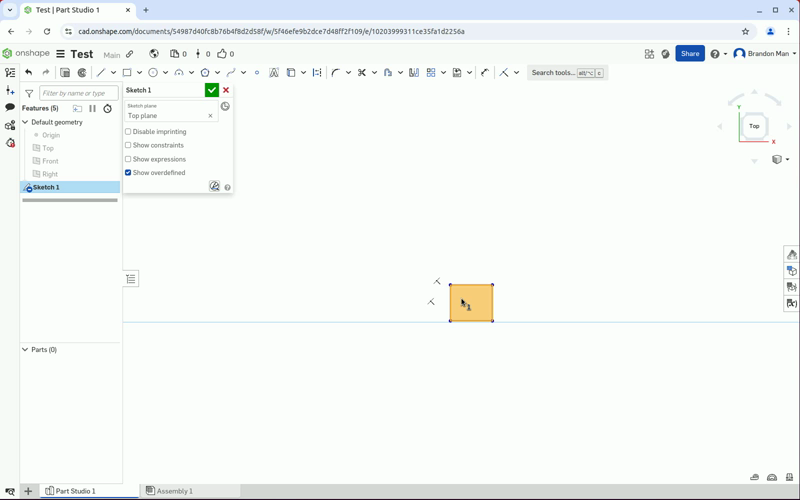
scroll(-6)
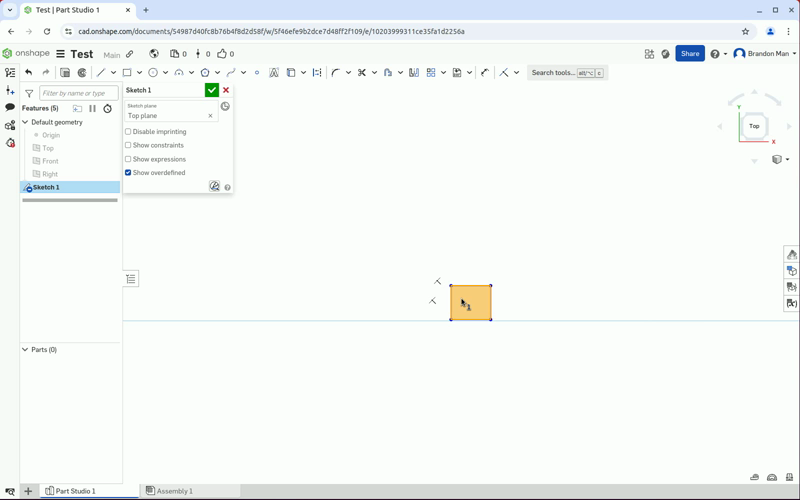
scroll(-6)
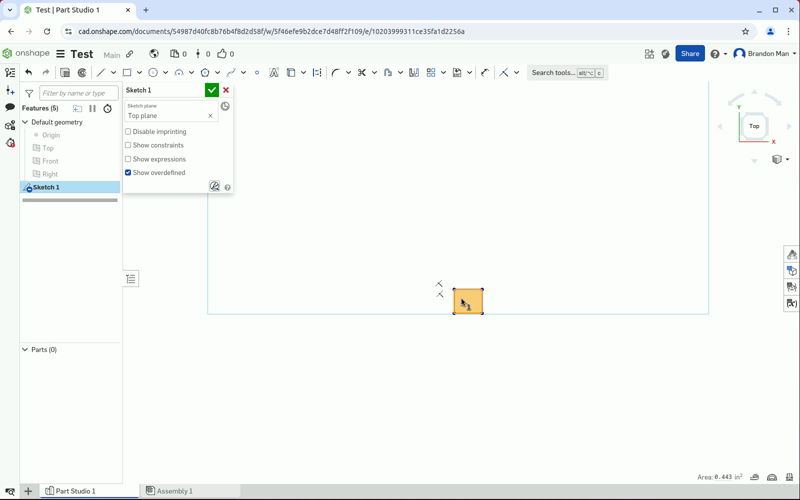
scroll(-6)
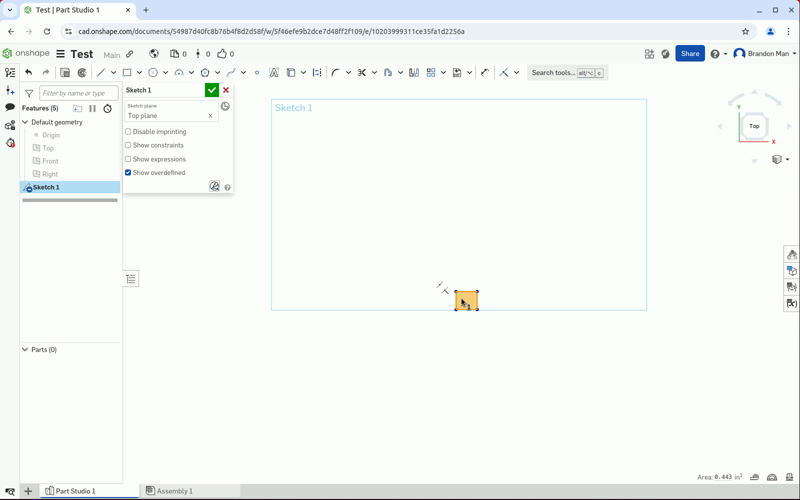
scroll(-6)
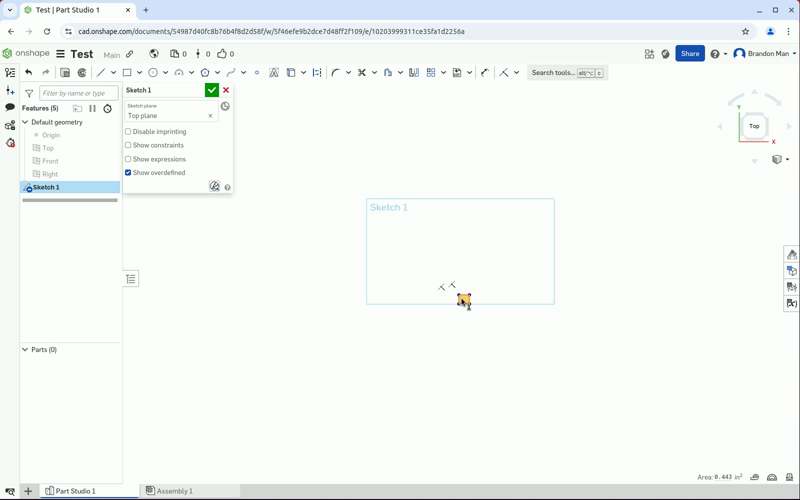
scroll(-6)
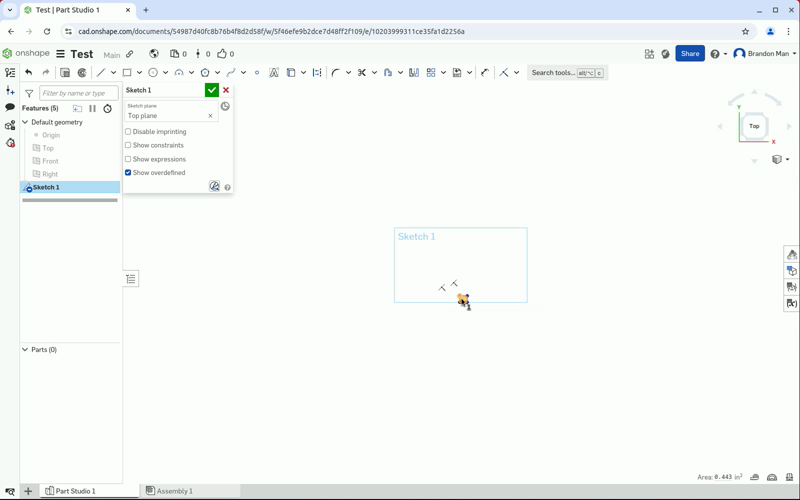
scroll(-6)
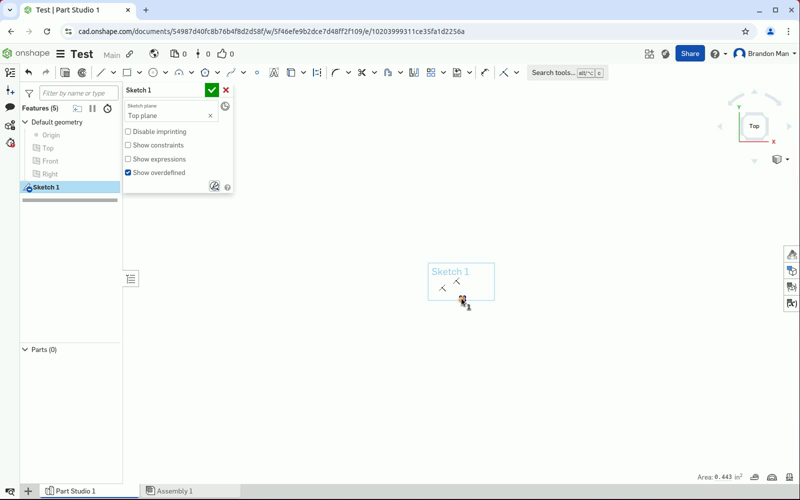
mouse_move(73, 352)
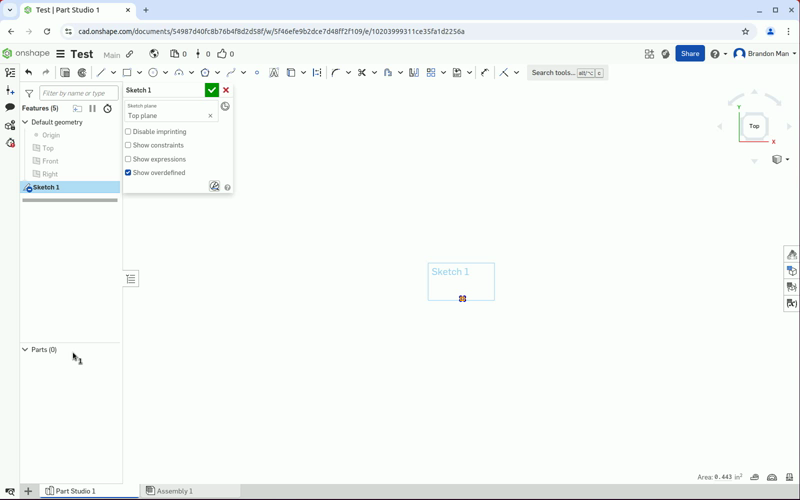
key(shift+y)
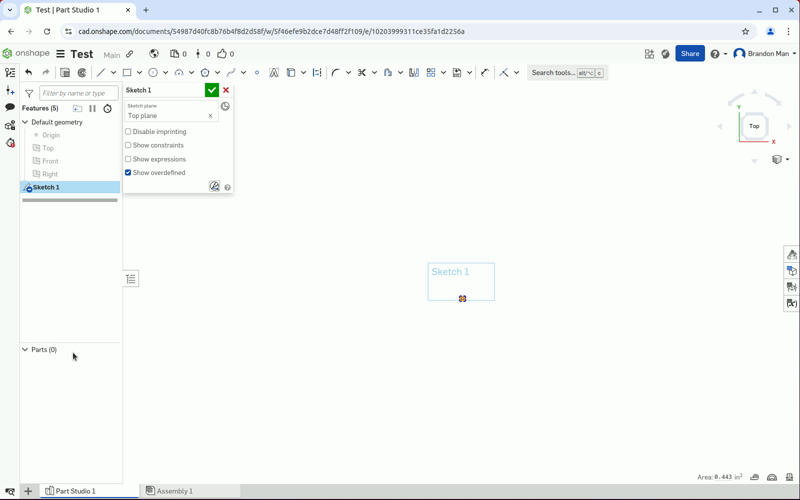
key(shift+e)
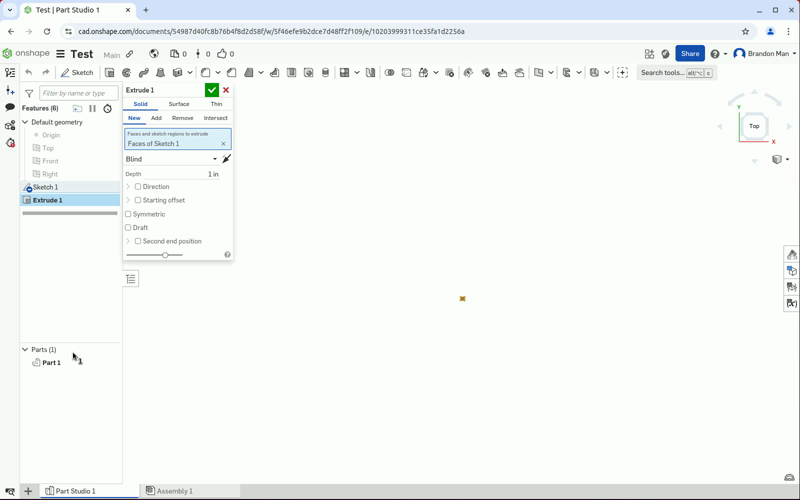
mouse_move(143, 106)
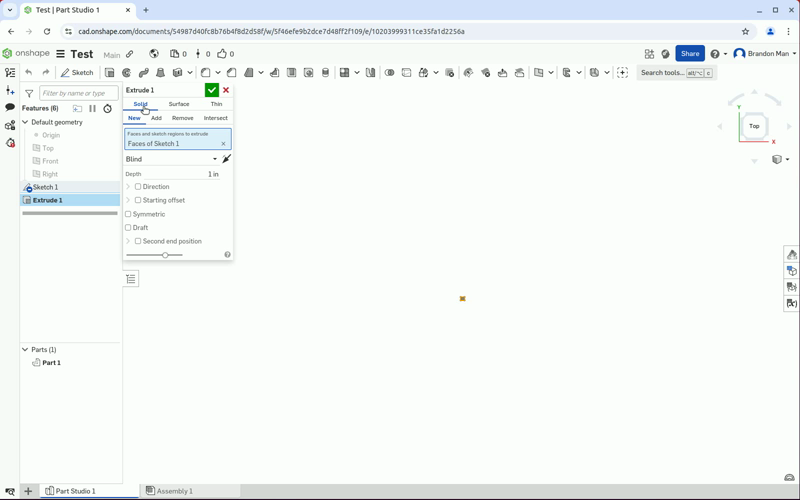
click(143, 106)
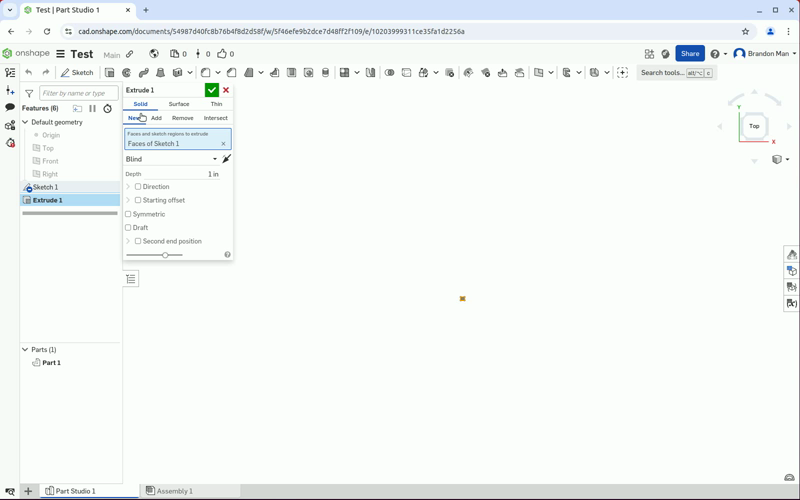
mouse_move(137, 120)
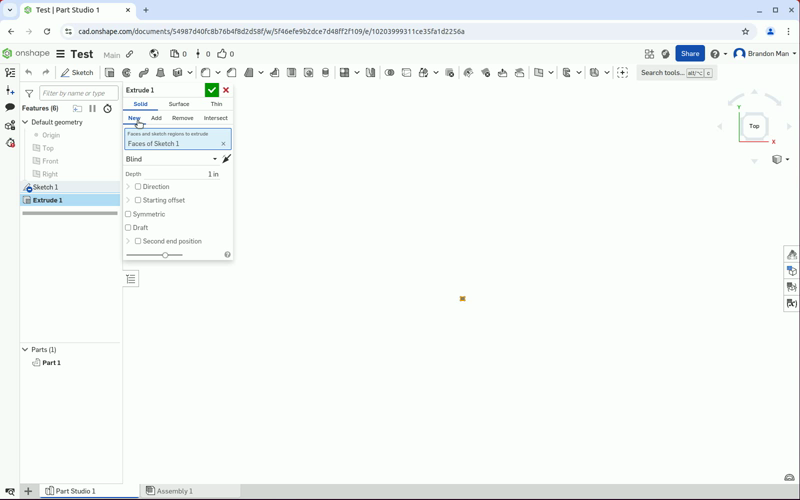
click(137, 120)
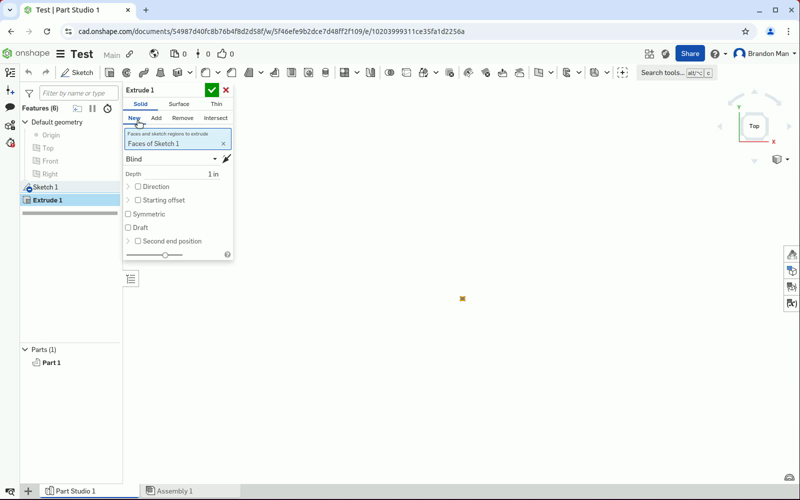
key(tab, 4)
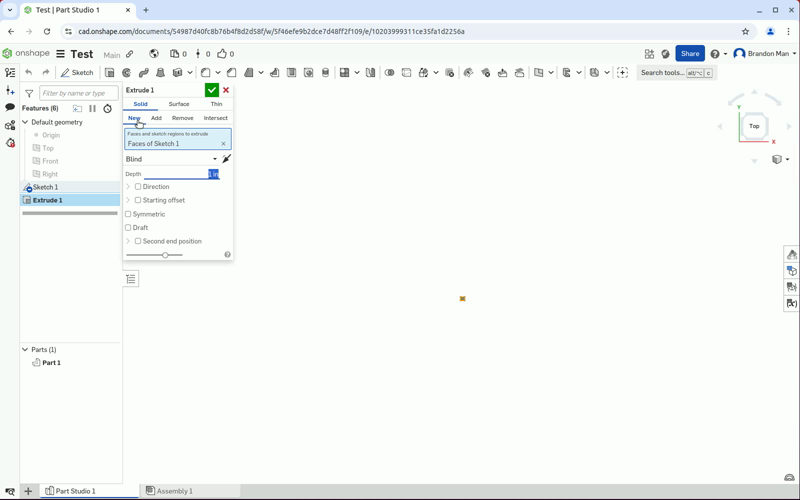
text(2.648)
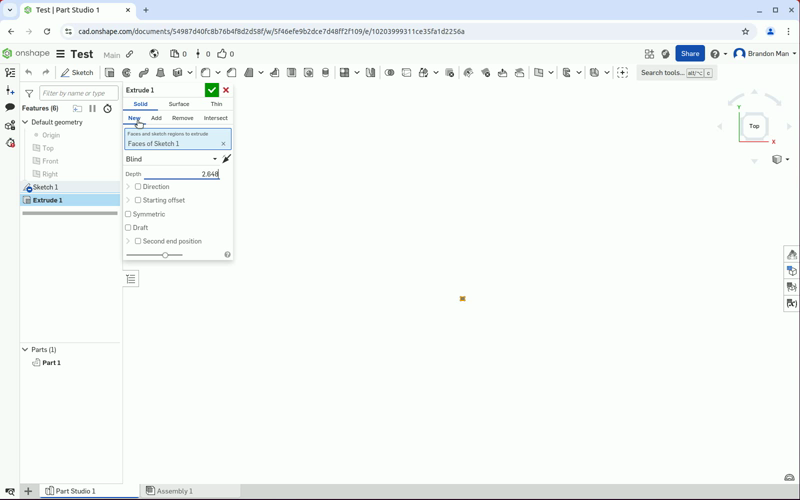
key(enter)
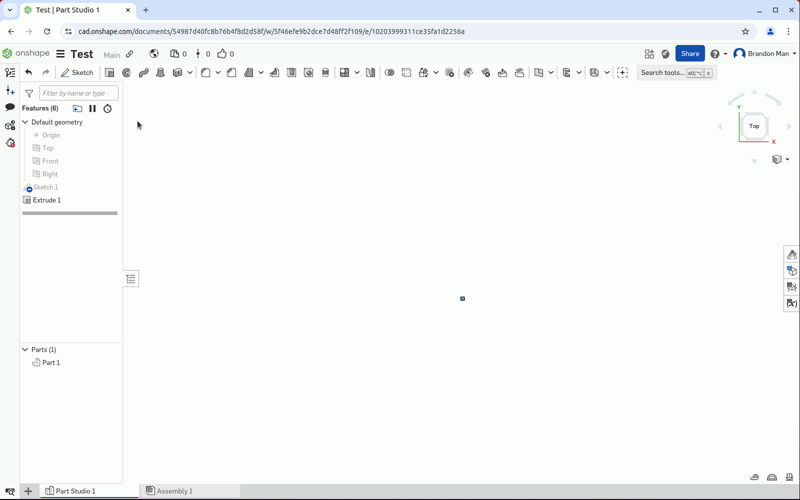
key(shift+h)
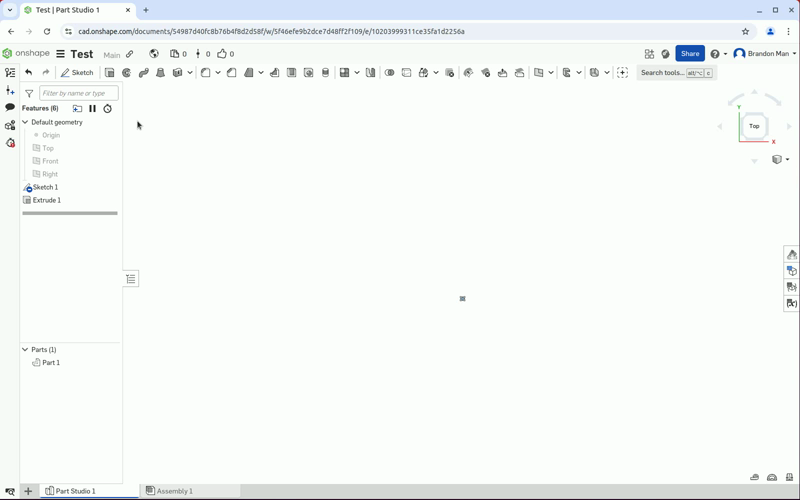
key(shift+h)
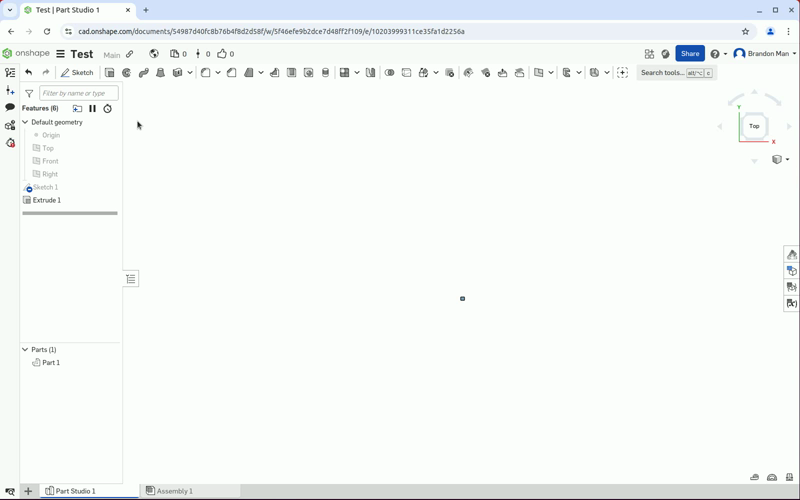
mouse_move(73, 189)
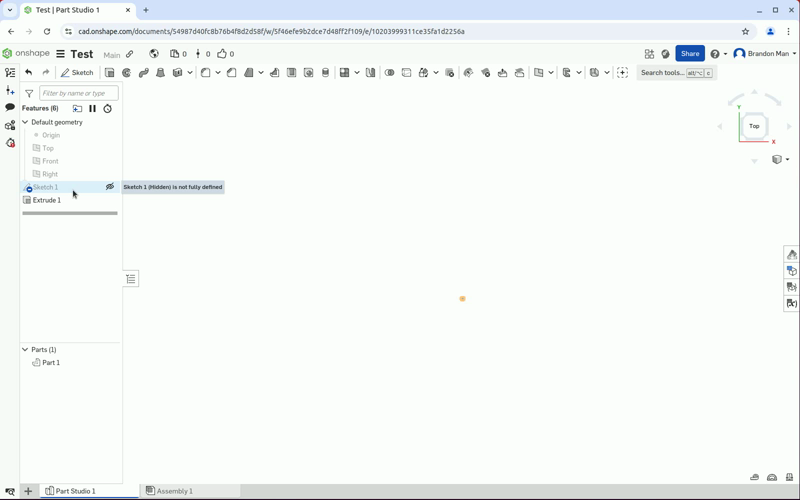
click(73, 189)
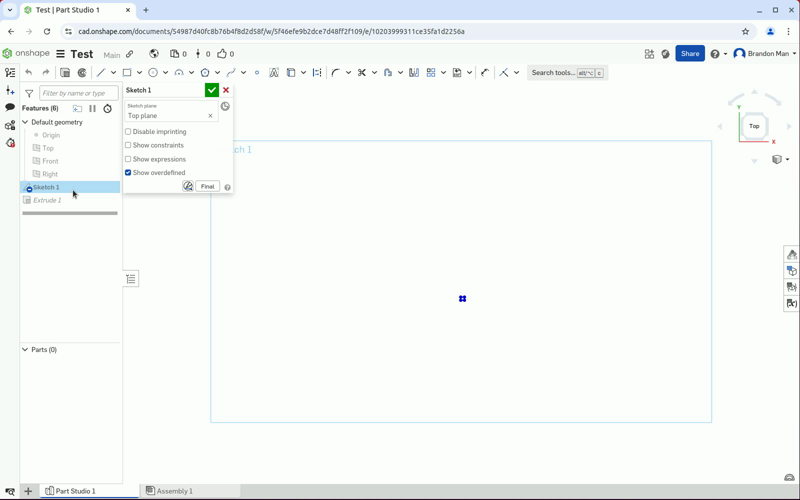
mouse_move(229, 92)
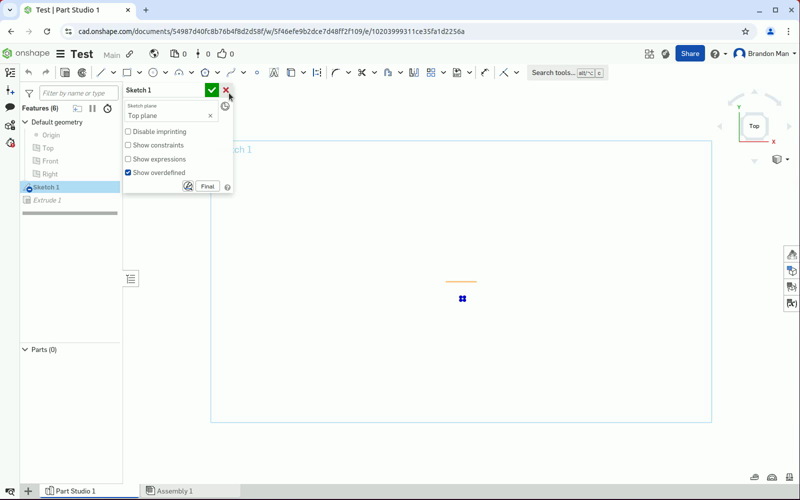
click(229, 92)
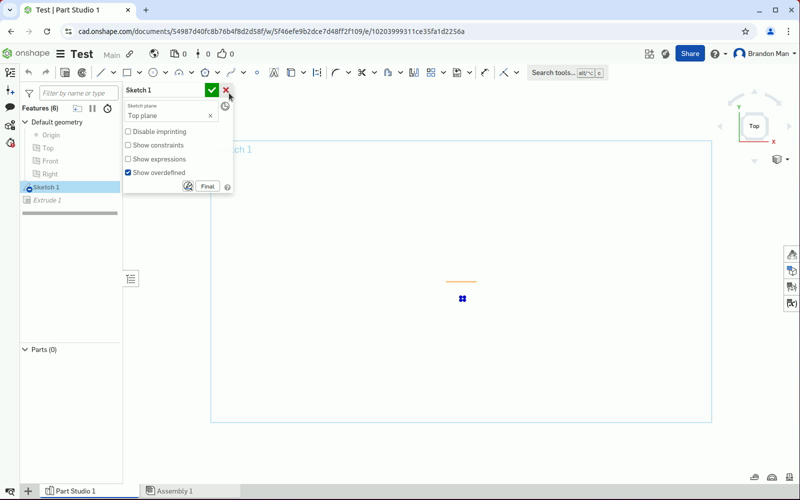
key(shift+s)
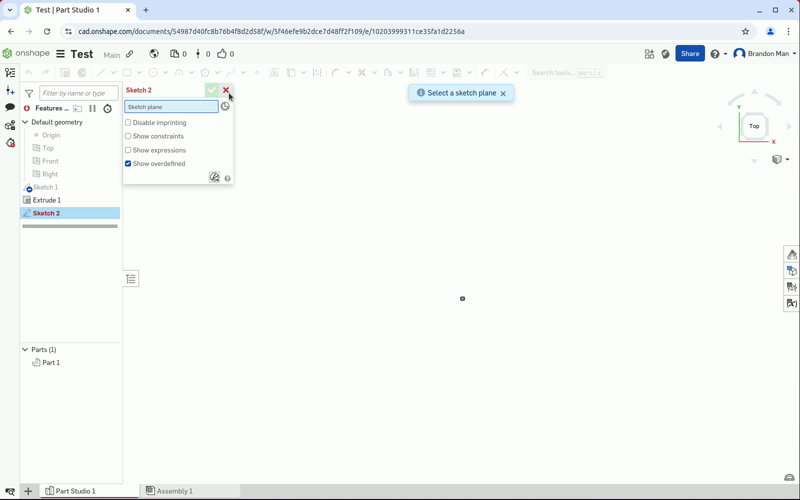
mouse_move(73, 150)
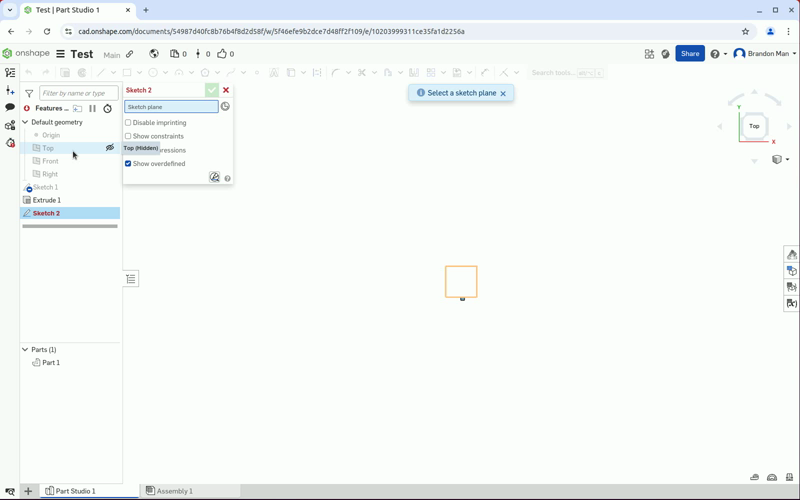
click(73, 150)
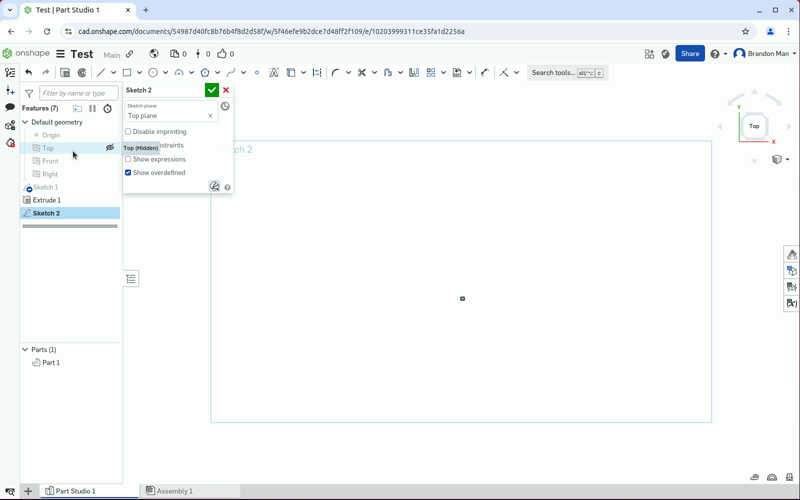
mouse_move(73, 352)
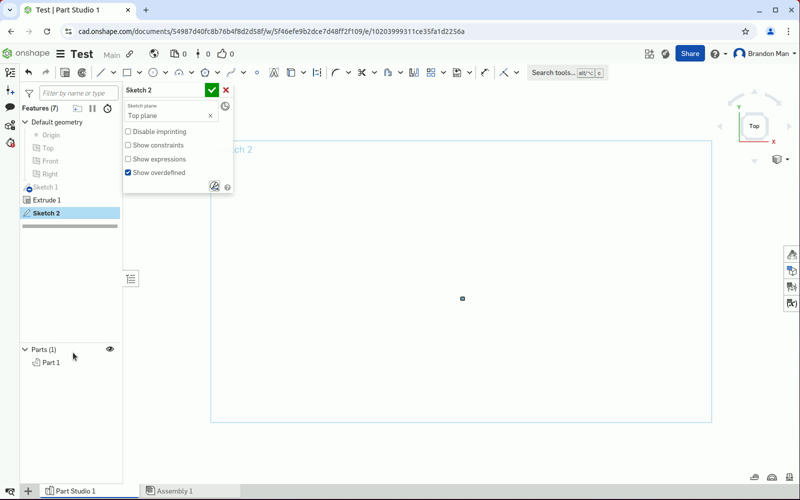
key(y)
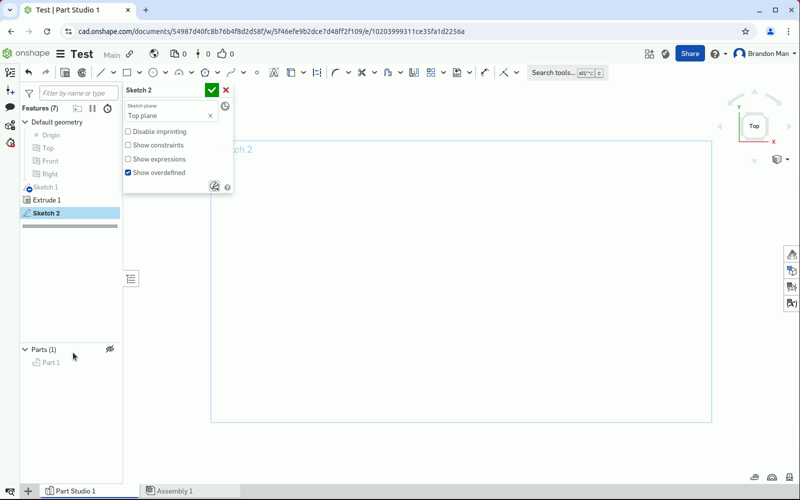
key(l)
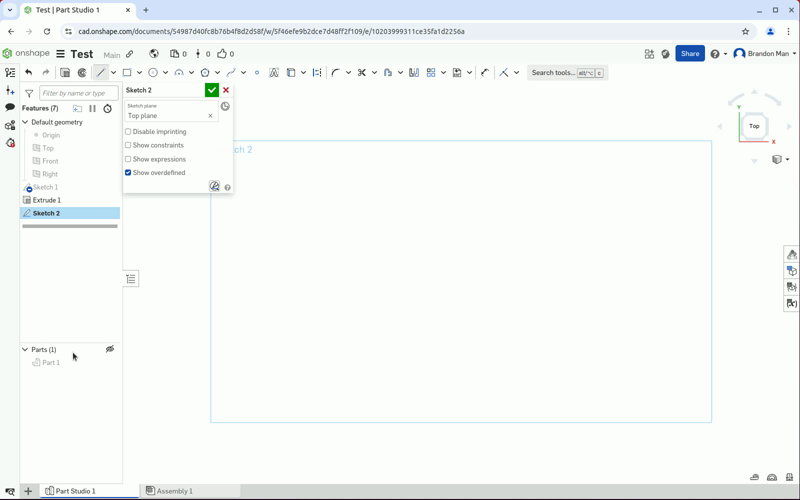
key_down(shift)
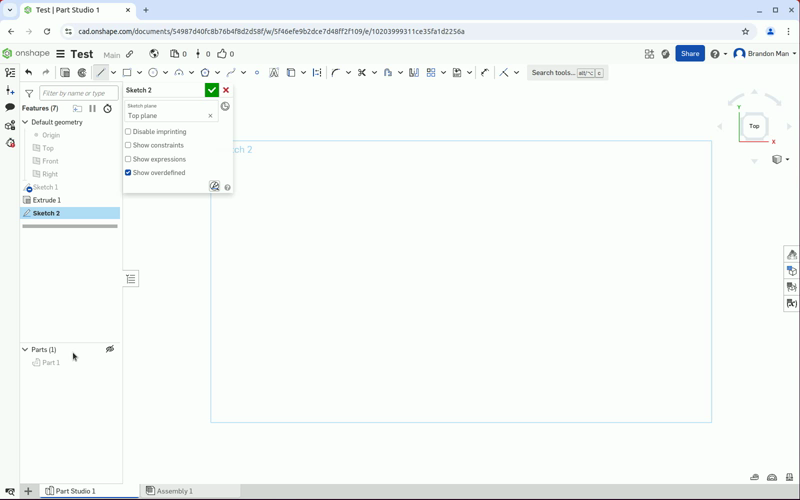
mouse_move(460, 311)
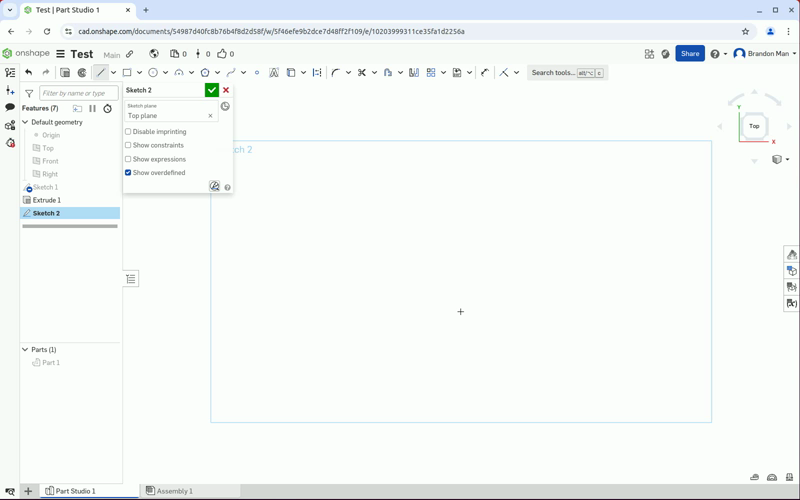
click(460, 311)
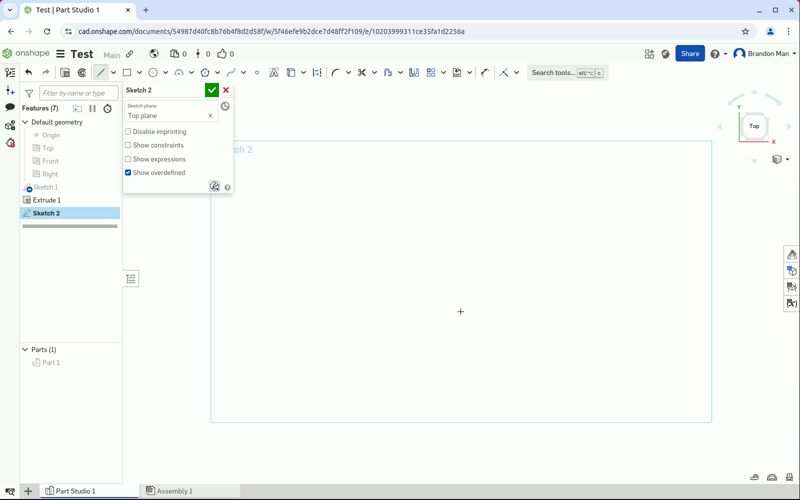
key_up(shift)
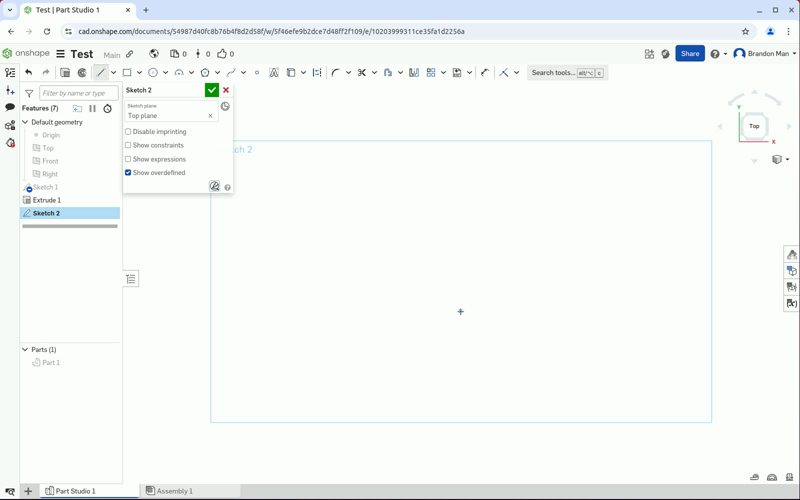
key_down(shift)
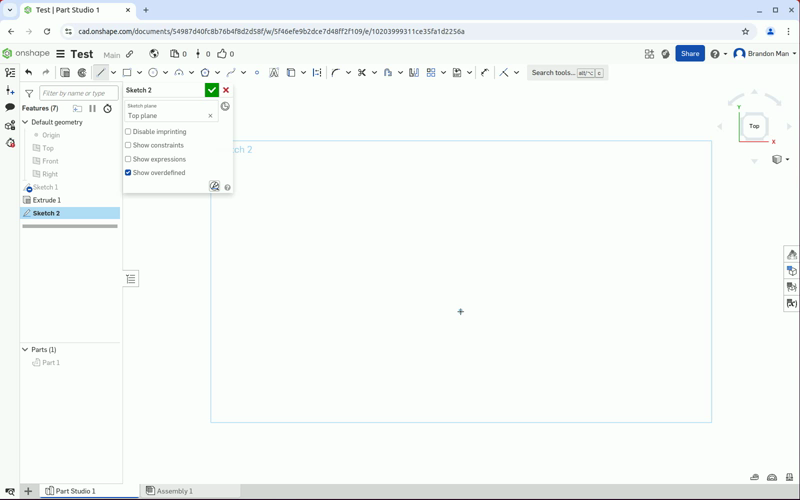
mouse_move(490, 311)
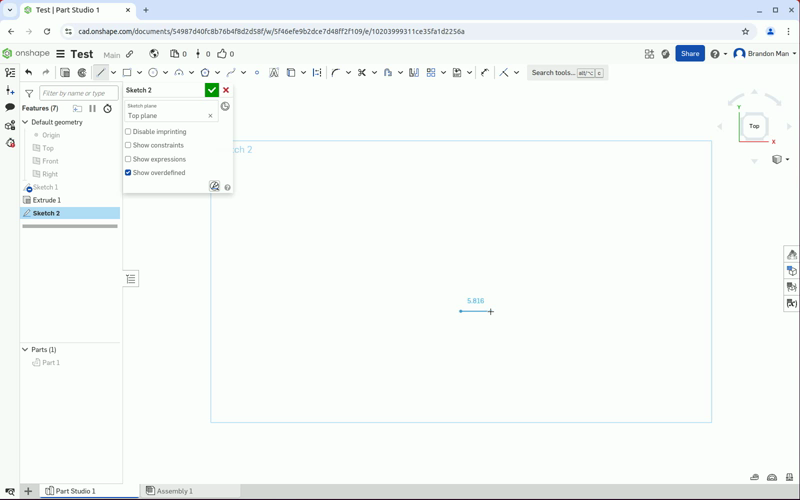
mouse_move(463, 311)
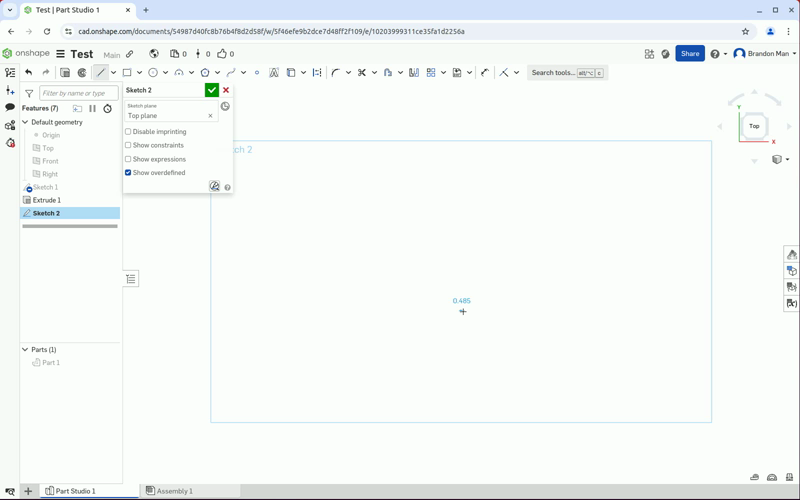
scroll(6)
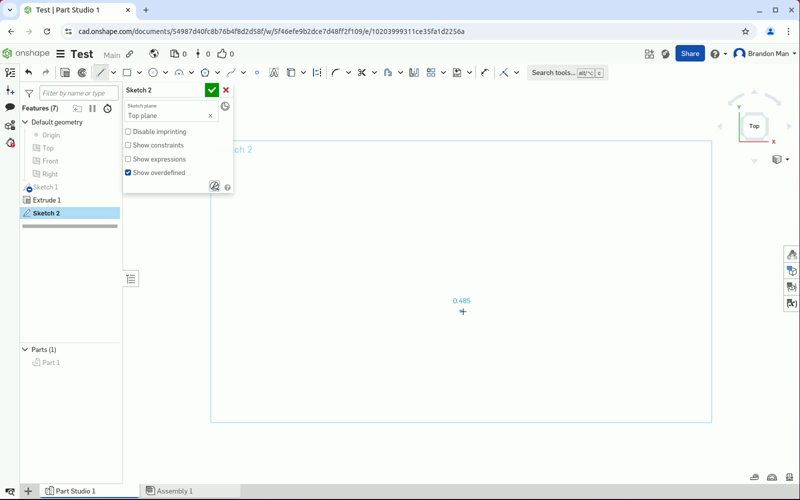
scroll(6)
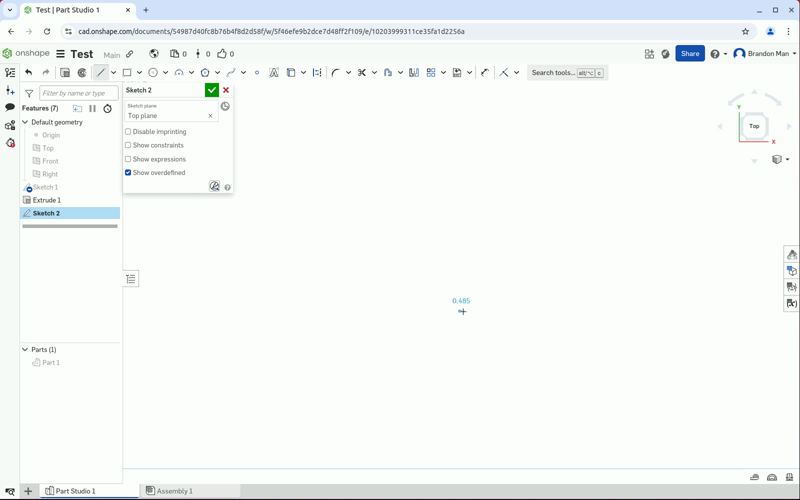
scroll(6)
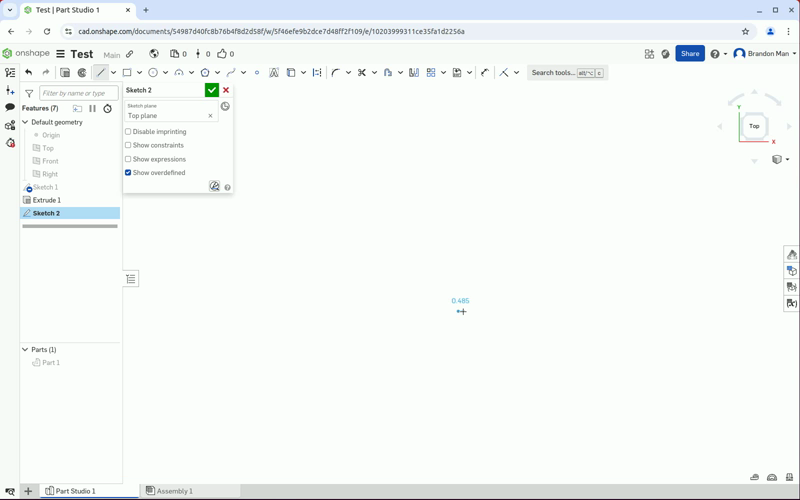
scroll(6)
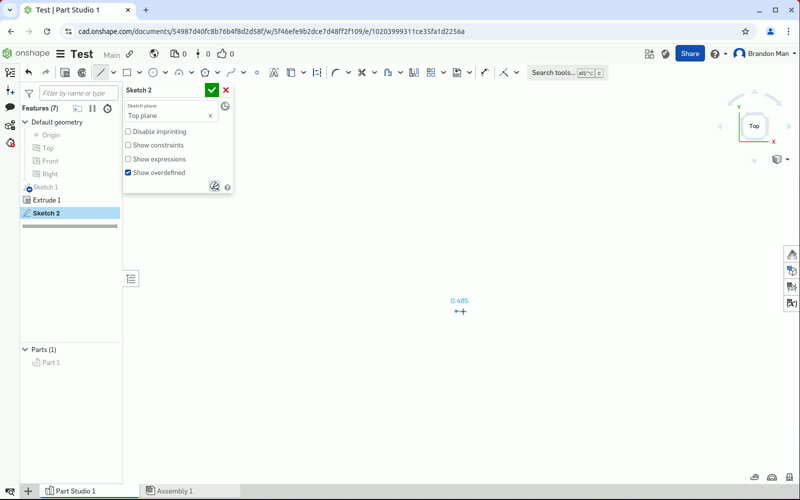
scroll(6)
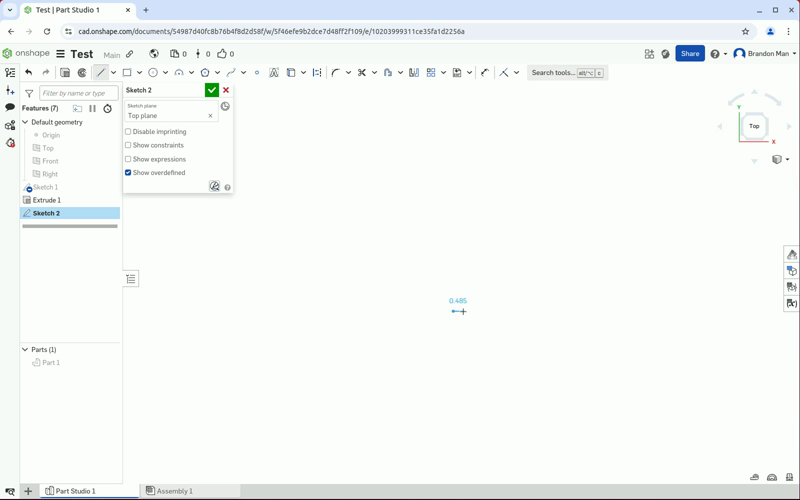
scroll(6)
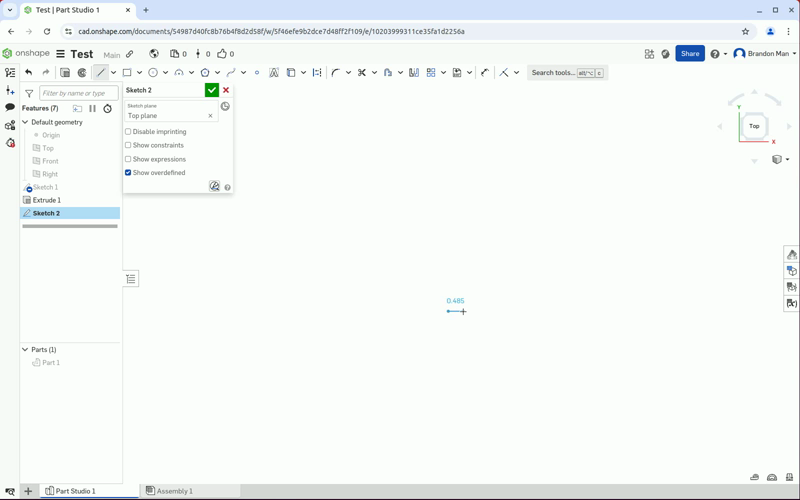
scroll(6)
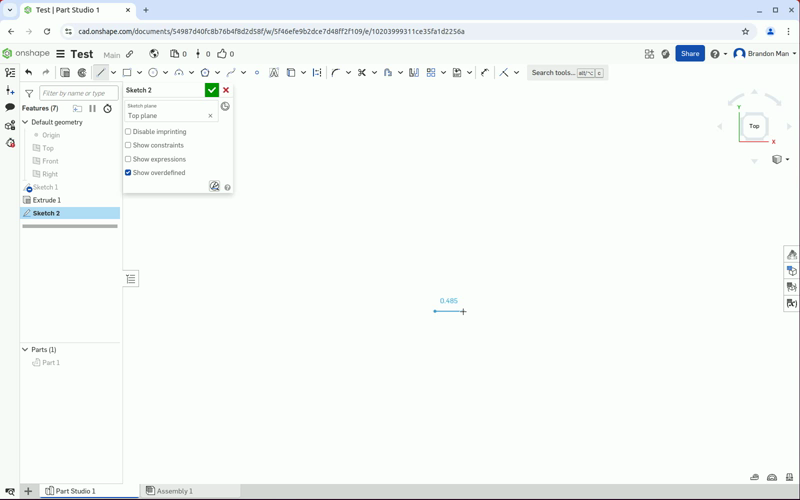
click(463, 311)
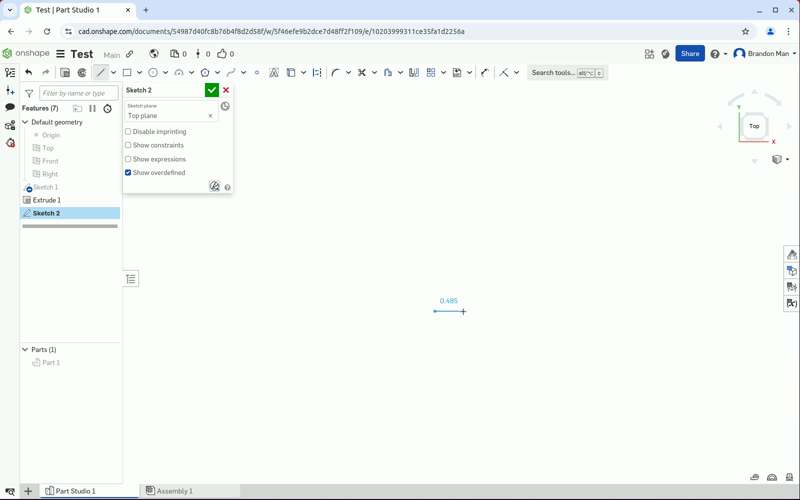
scroll(-6)
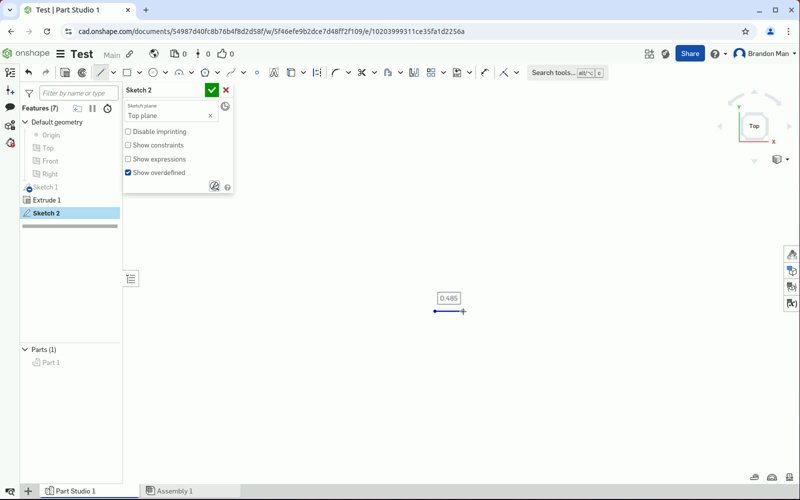
scroll(-6)
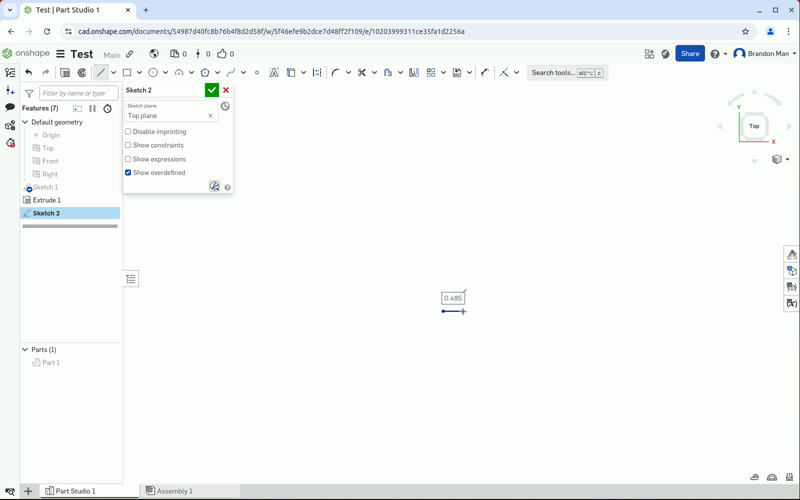
scroll(-6)
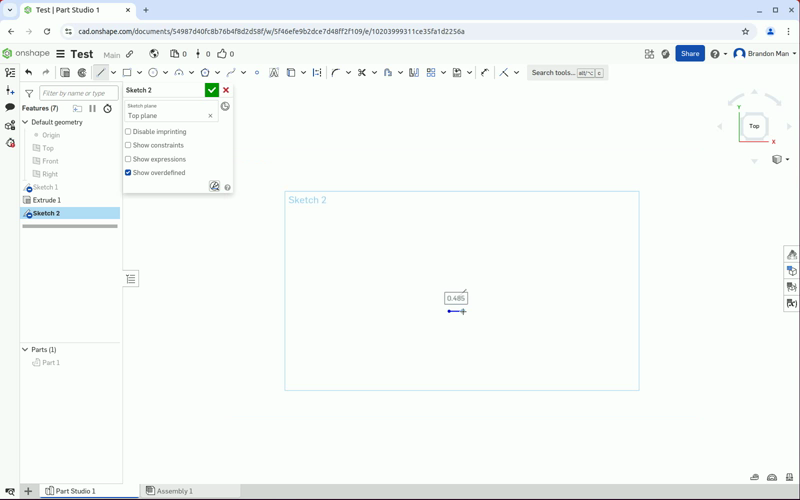
scroll(-6)
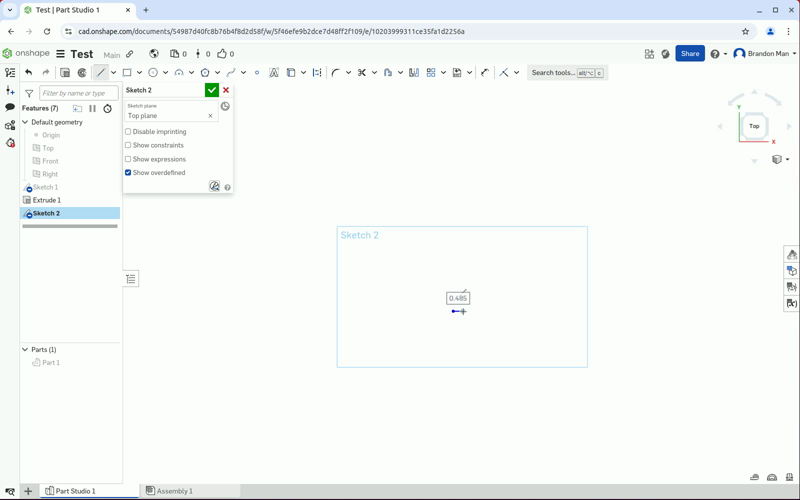
scroll(-6)
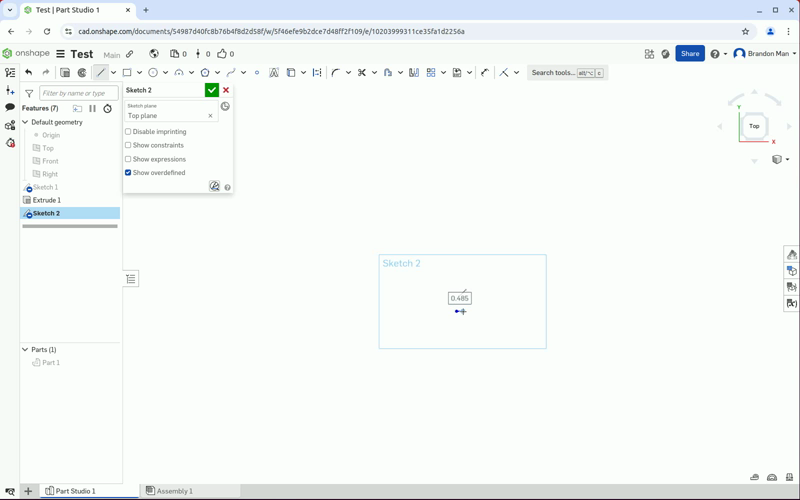
scroll(-6)
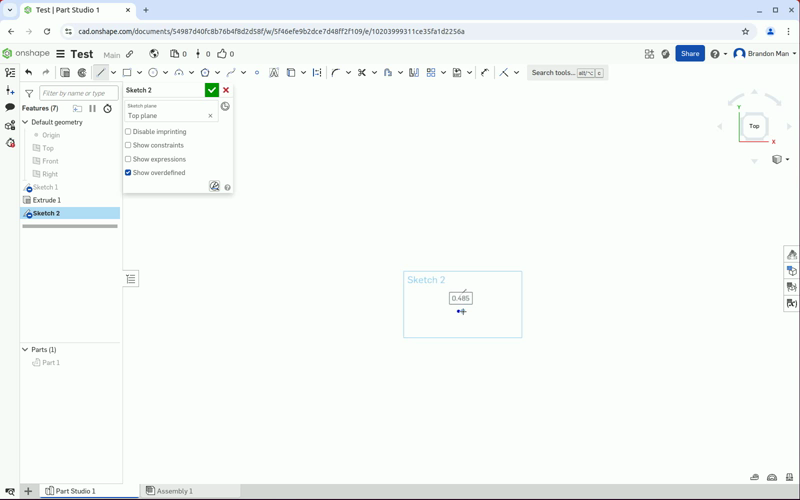
scroll(-6)
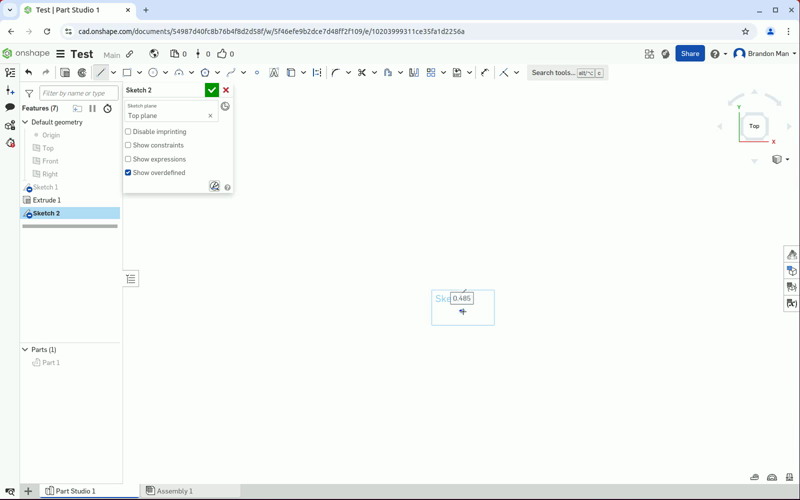
key_up(shift)
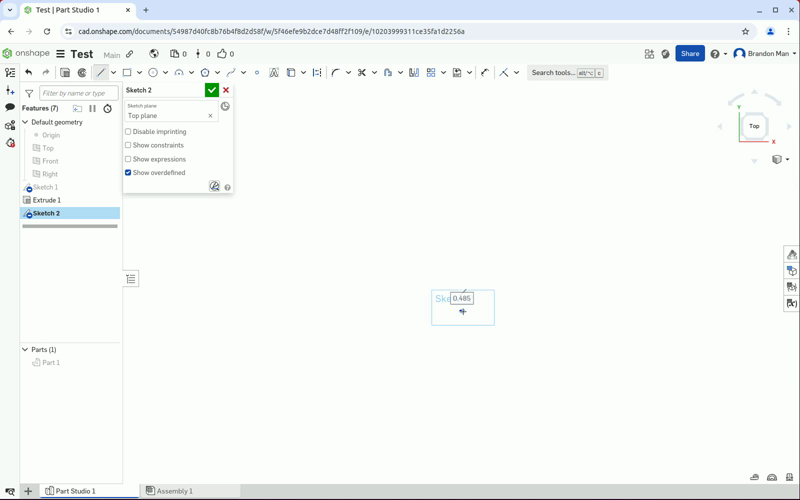
key_down(shift)
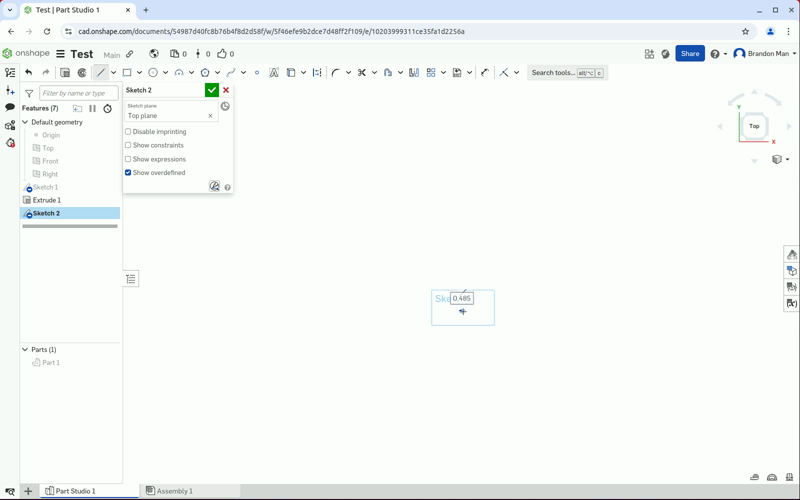
mouse_move(493, 311)
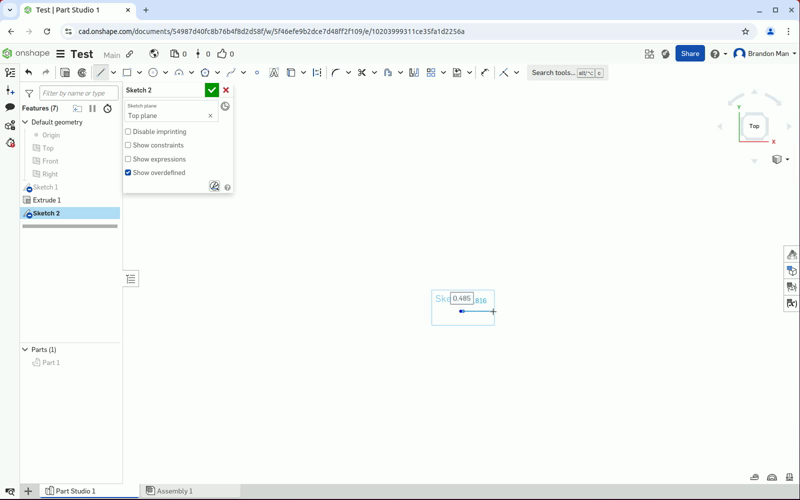
mouse_move(463, 309)
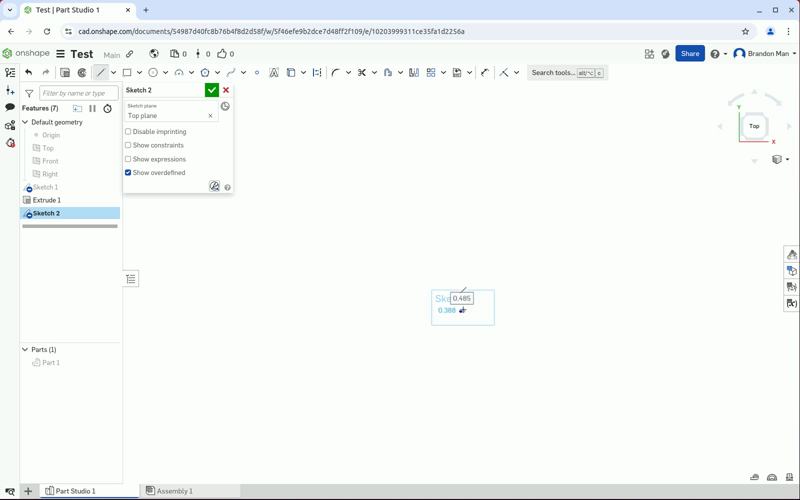
scroll(6)
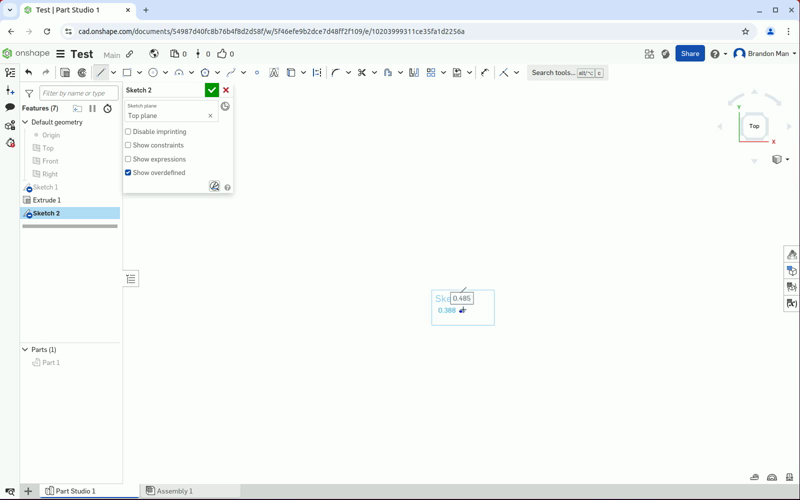
scroll(6)
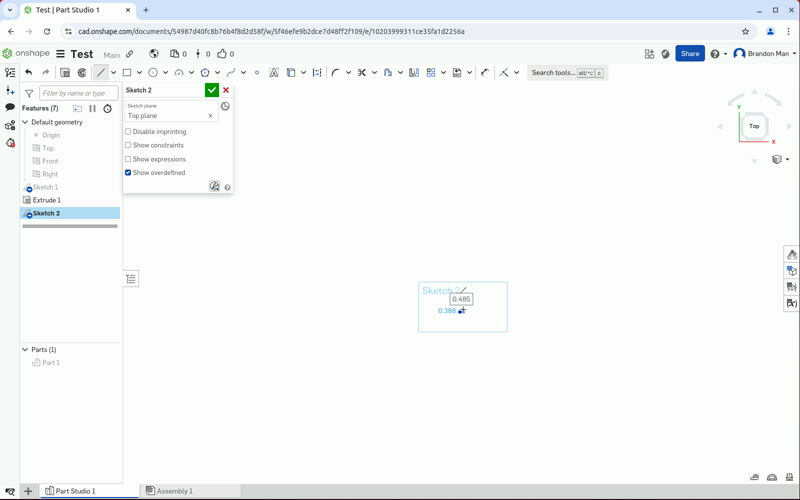
scroll(6)
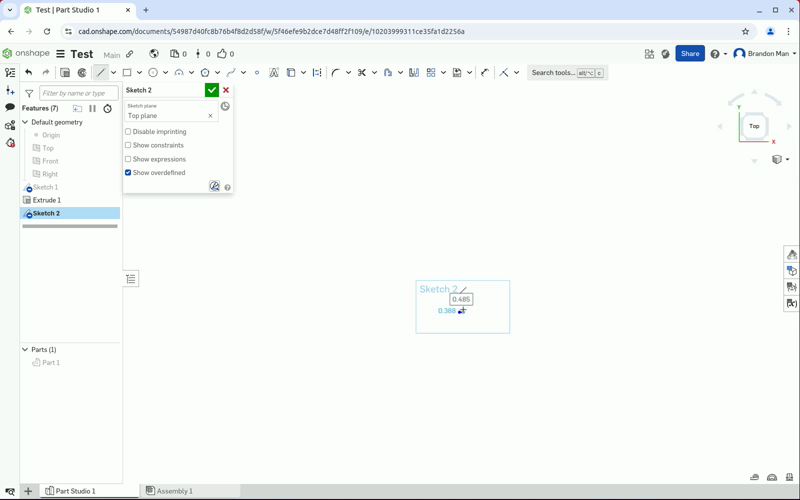
scroll(6)
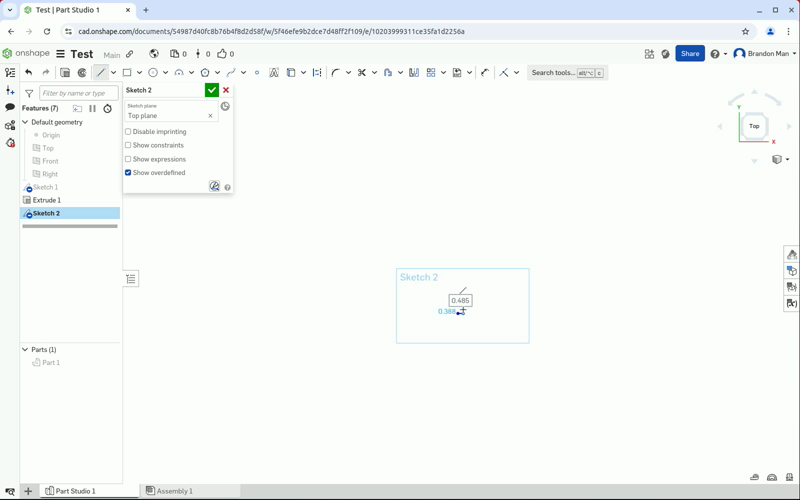
scroll(6)
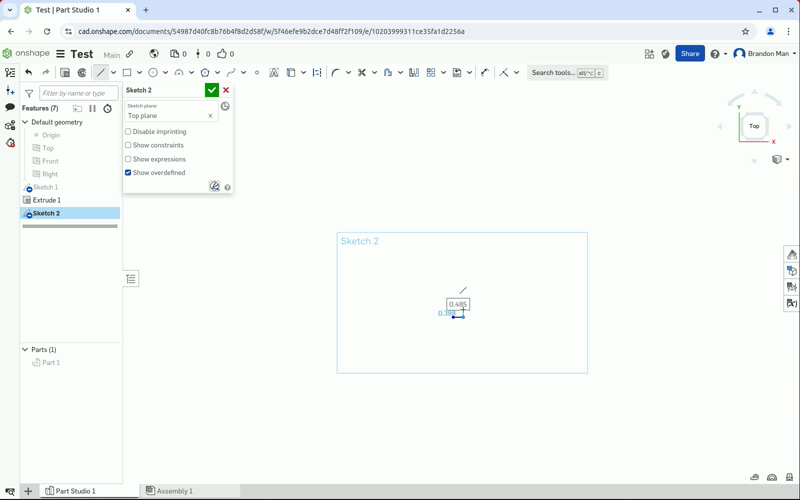
scroll(6)
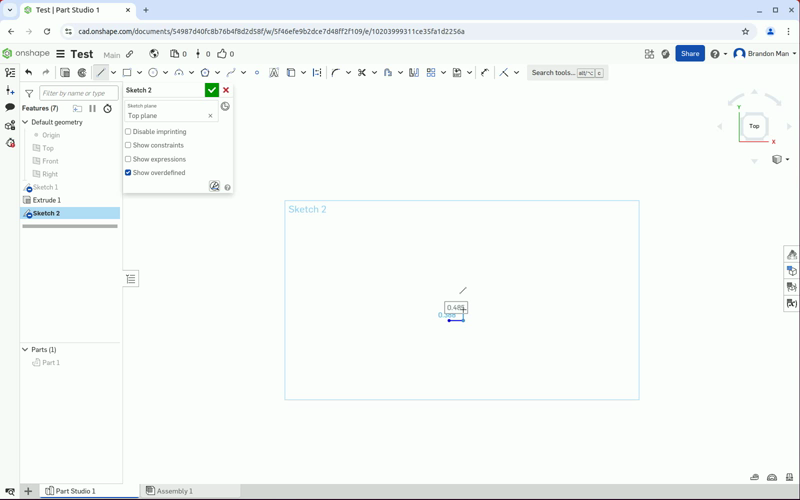
scroll(6)
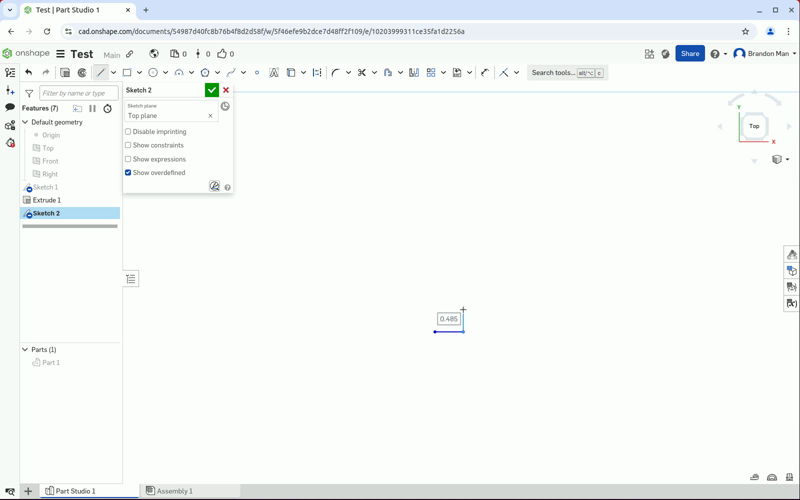
click(463, 309)
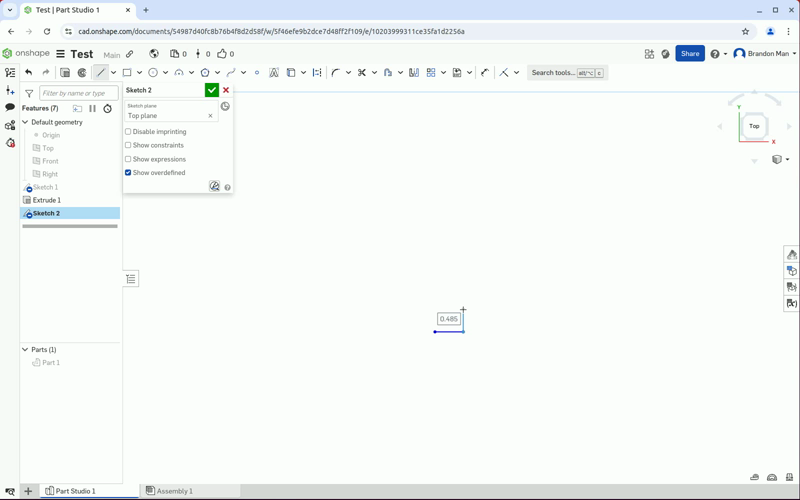
scroll(-6)
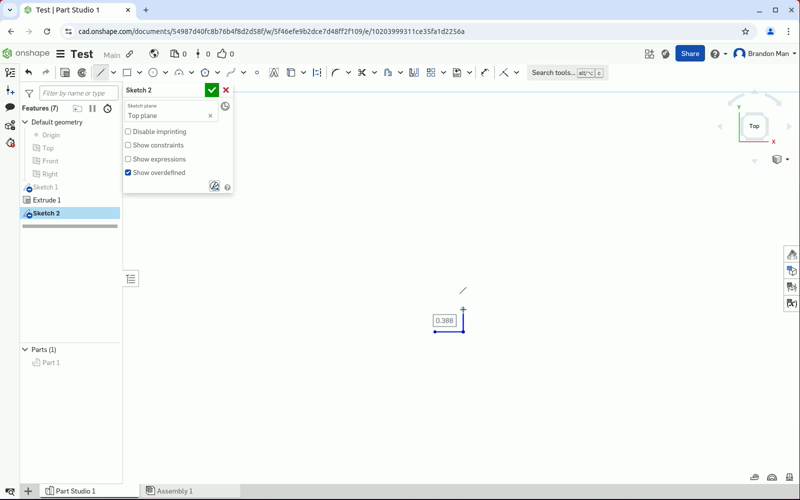
scroll(-6)
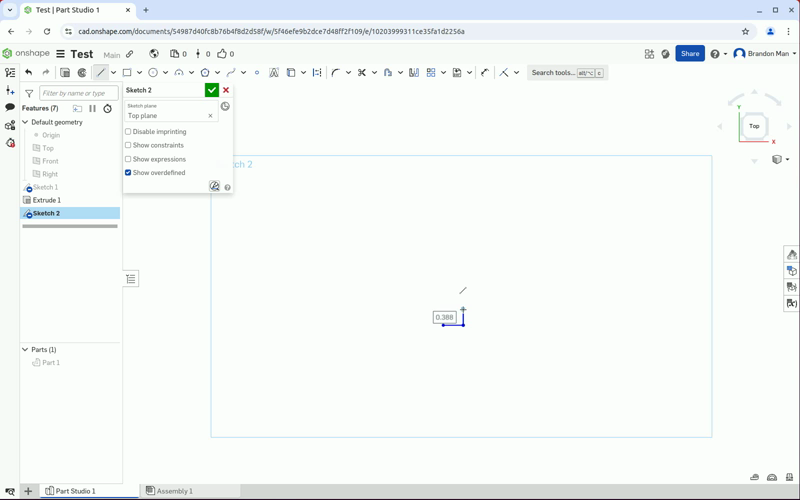
scroll(-6)
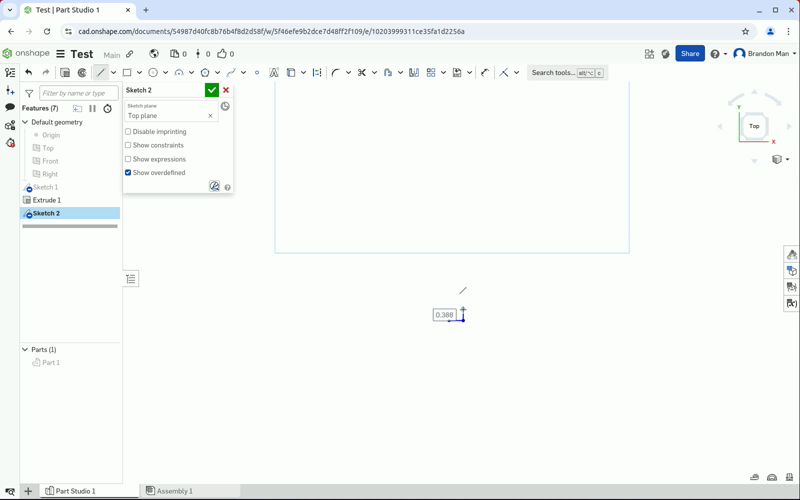
scroll(-6)
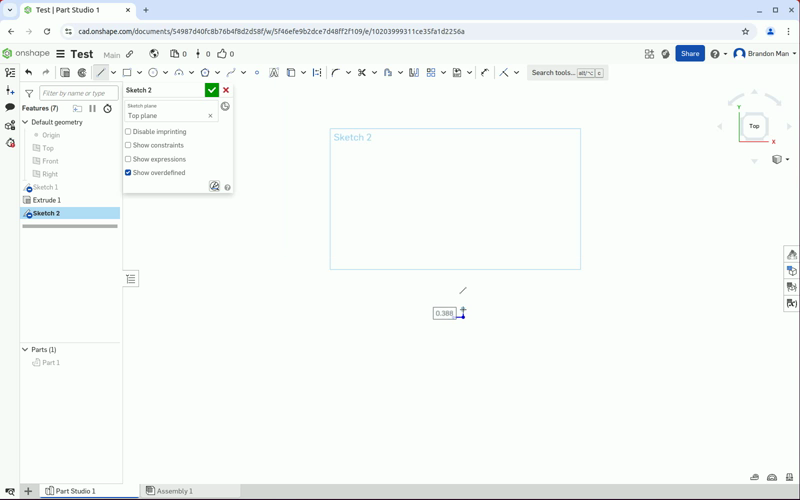
scroll(-6)
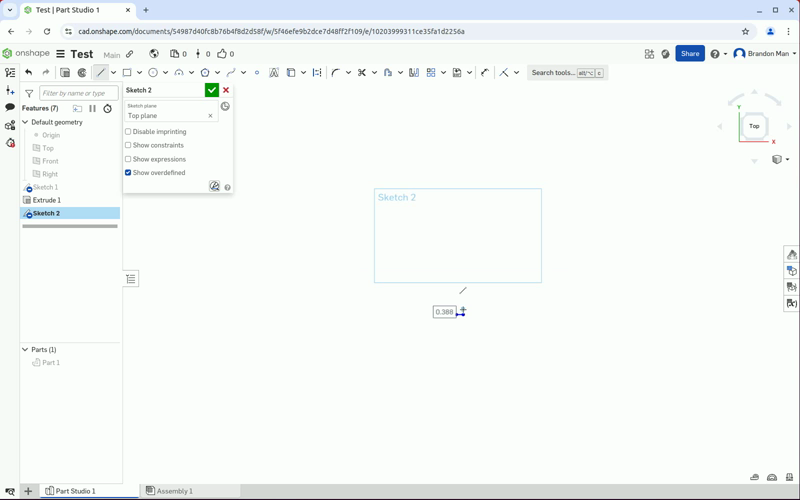
scroll(-6)
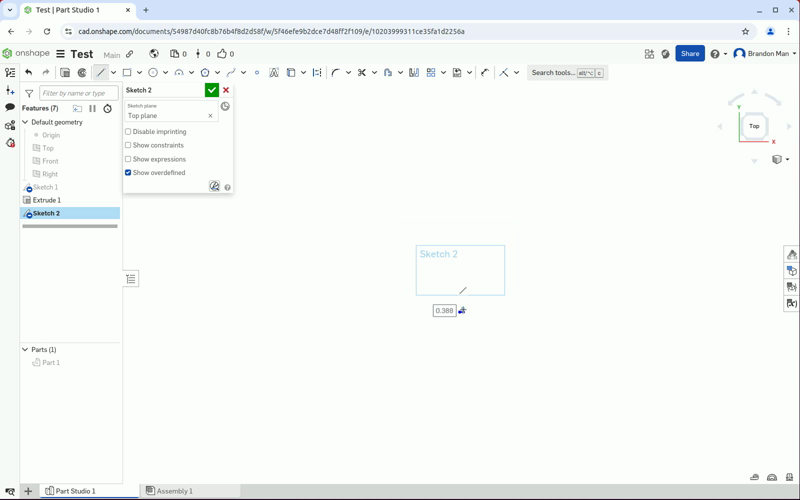
scroll(-6)
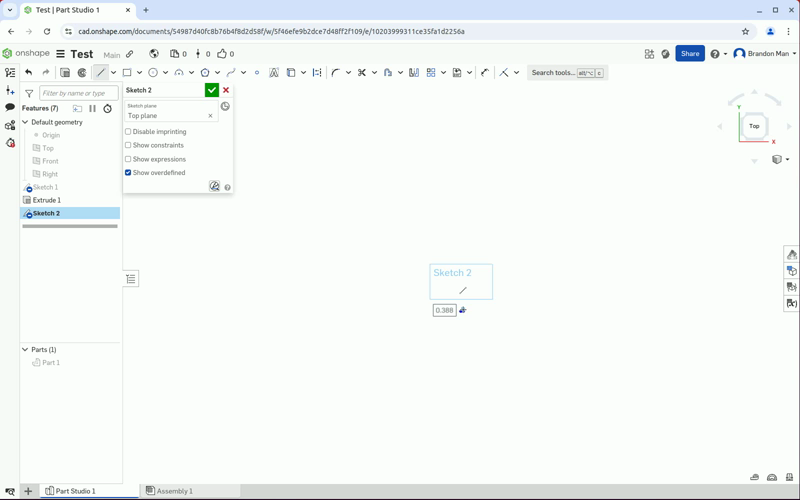
key_up(shift)
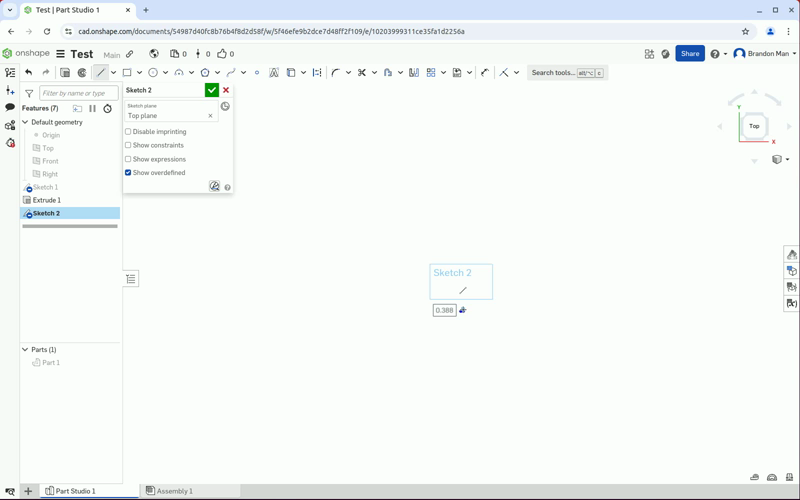
key_down(shift)
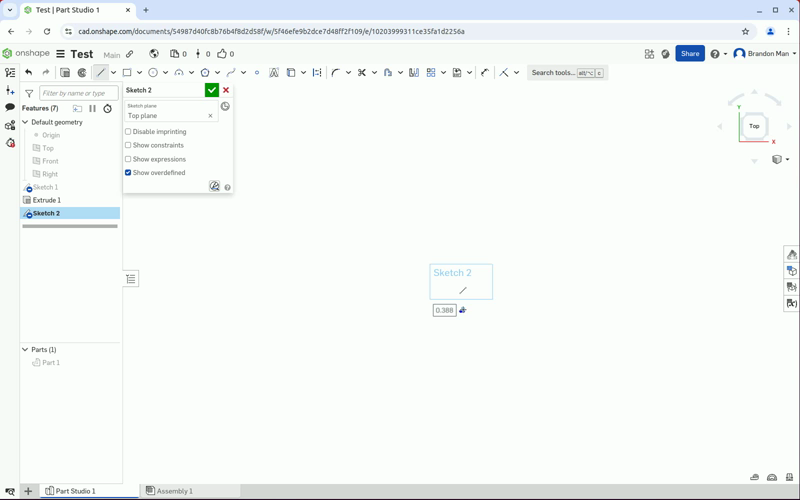
mouse_move(493, 309)
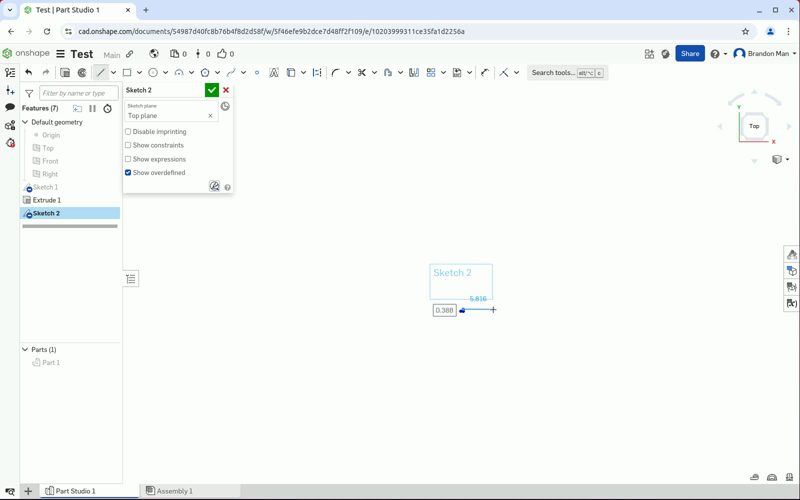
mouse_move(460, 309)
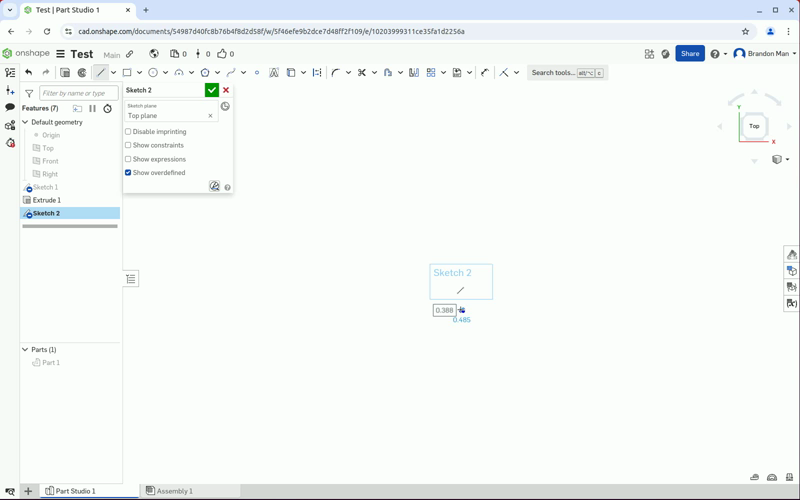
scroll(6)
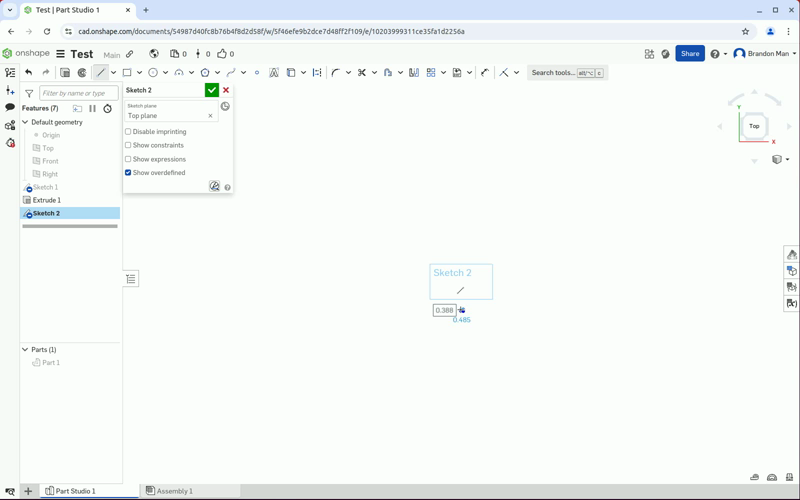
scroll(6)
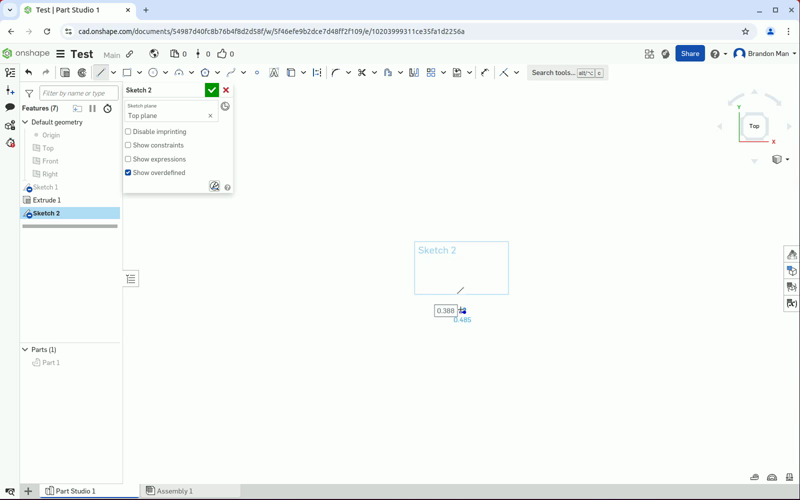
scroll(6)
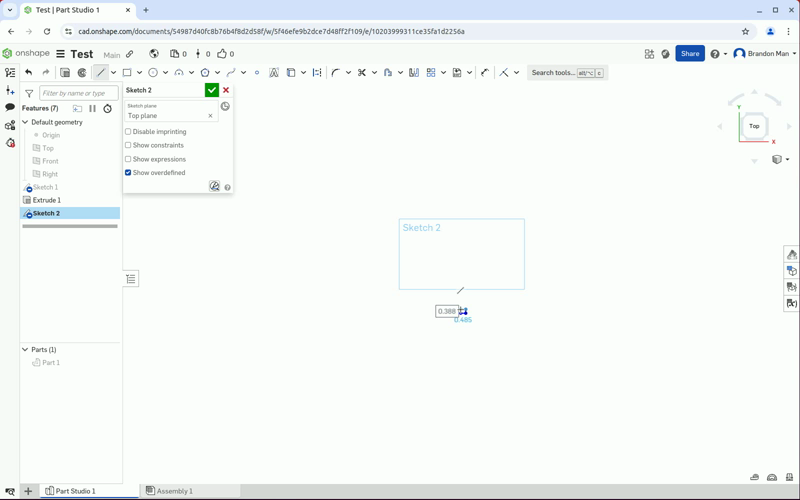
scroll(6)
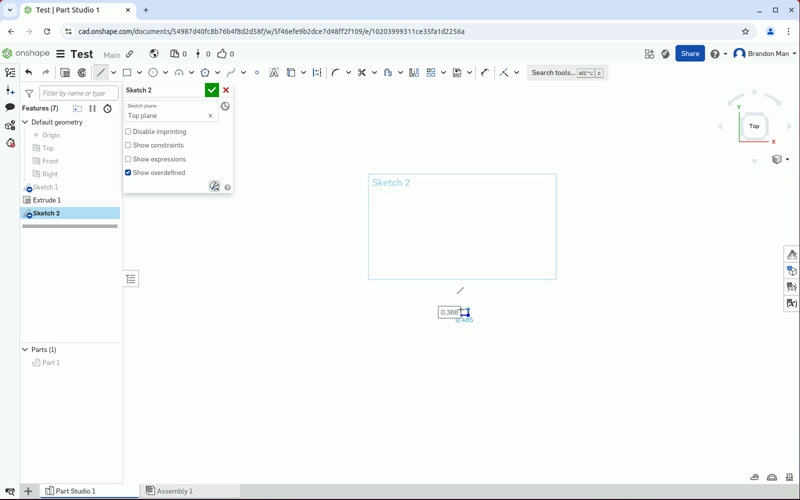
scroll(6)
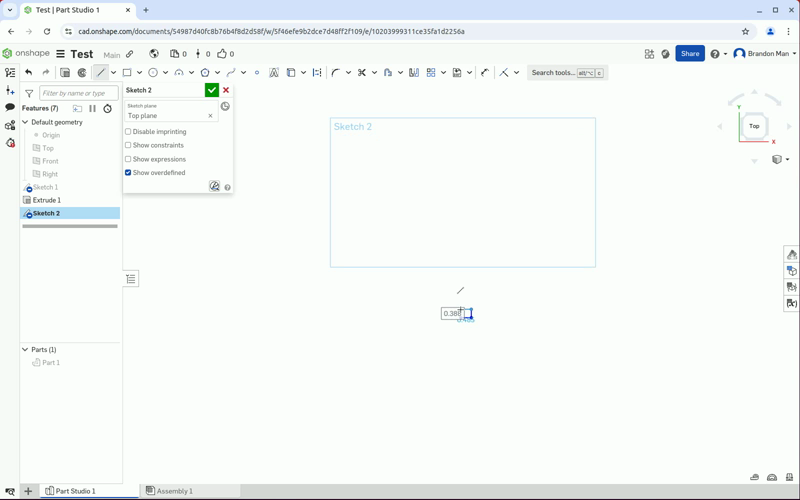
scroll(6)
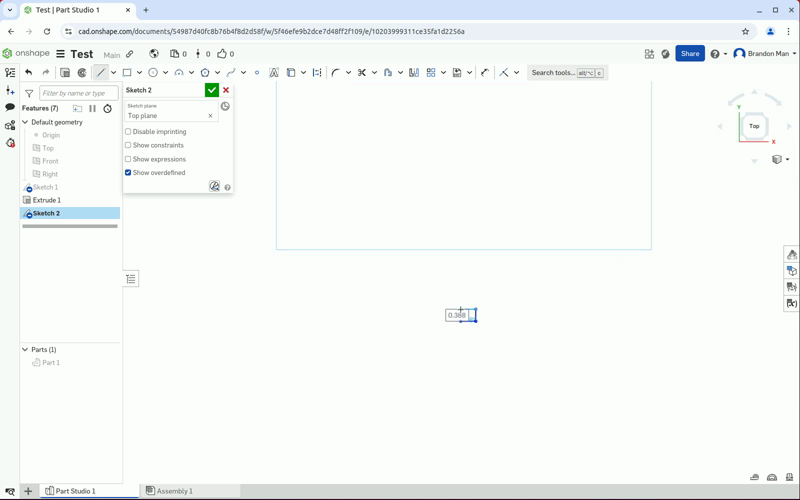
scroll(6)
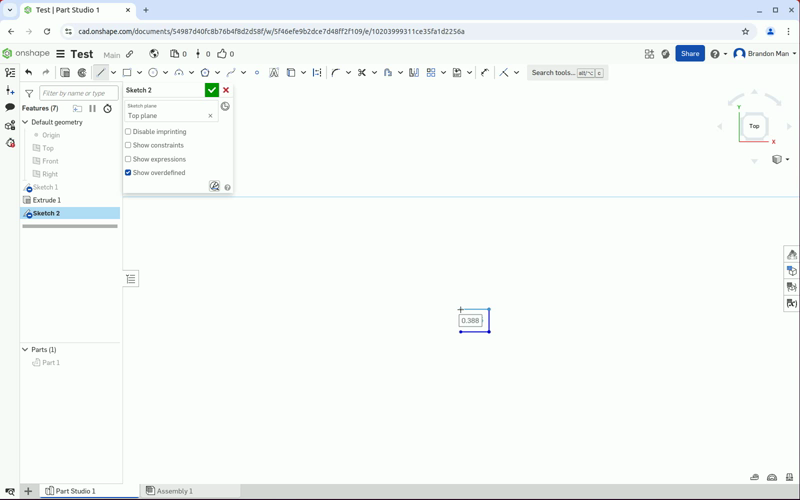
click(460, 309)
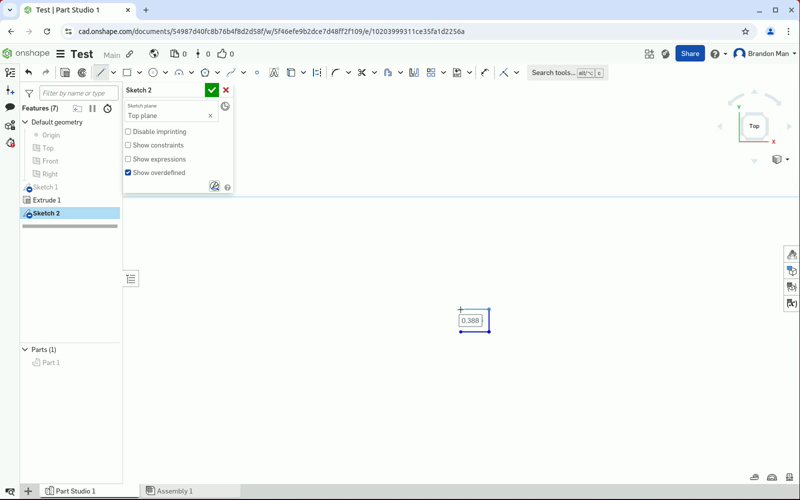
scroll(-6)
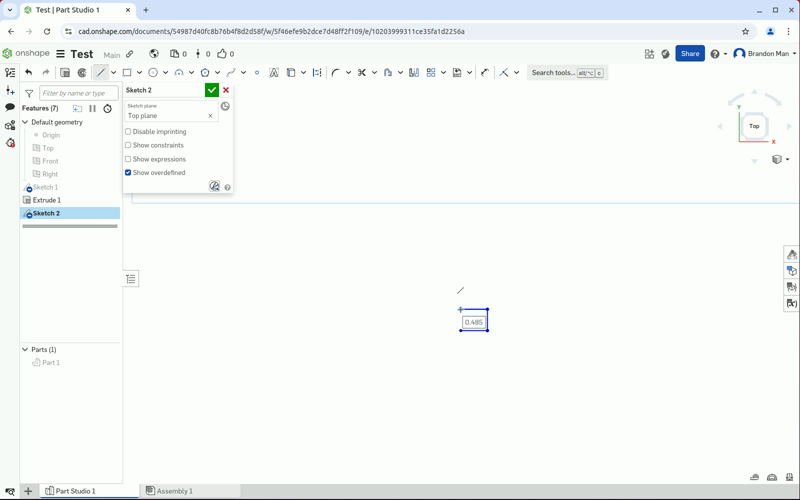
scroll(-6)
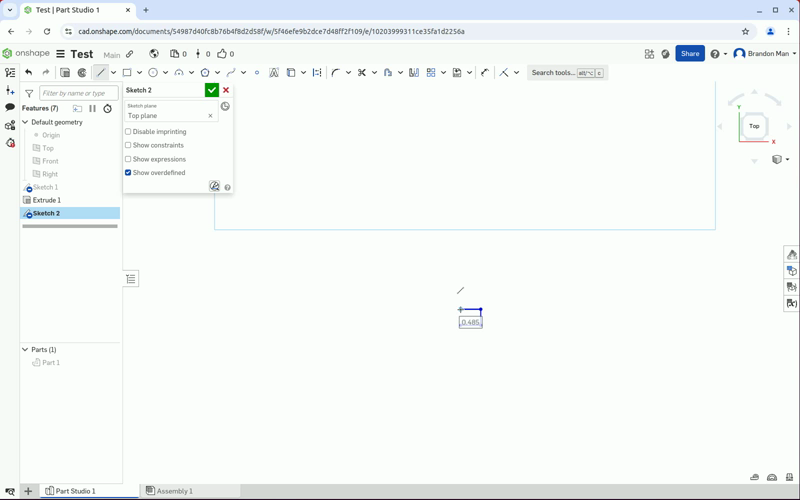
scroll(-6)
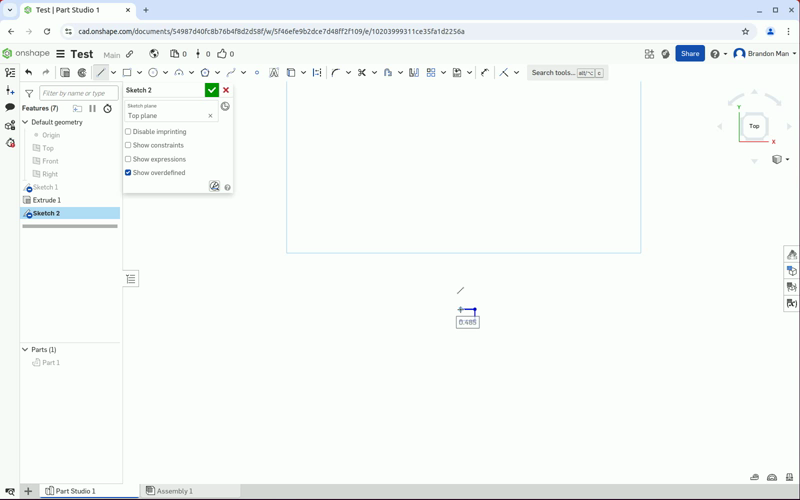
scroll(-6)
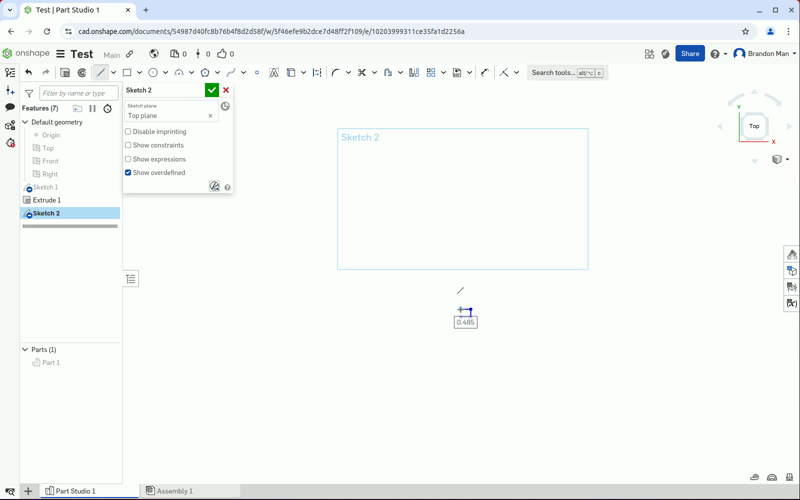
scroll(-6)
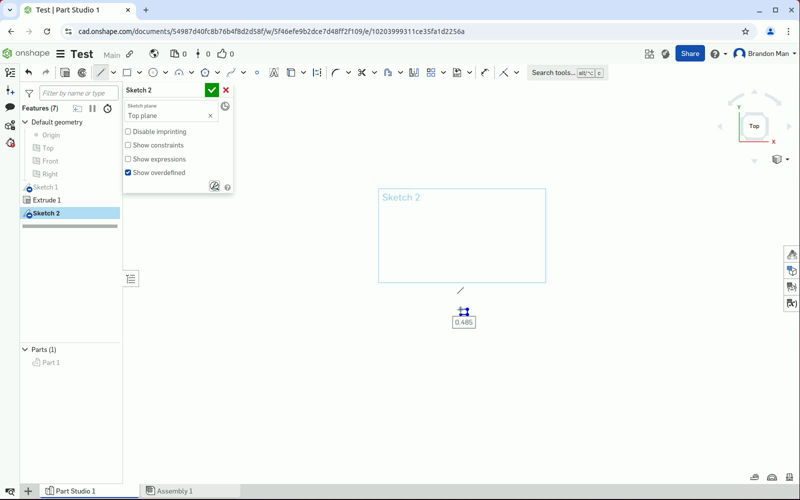
scroll(-6)
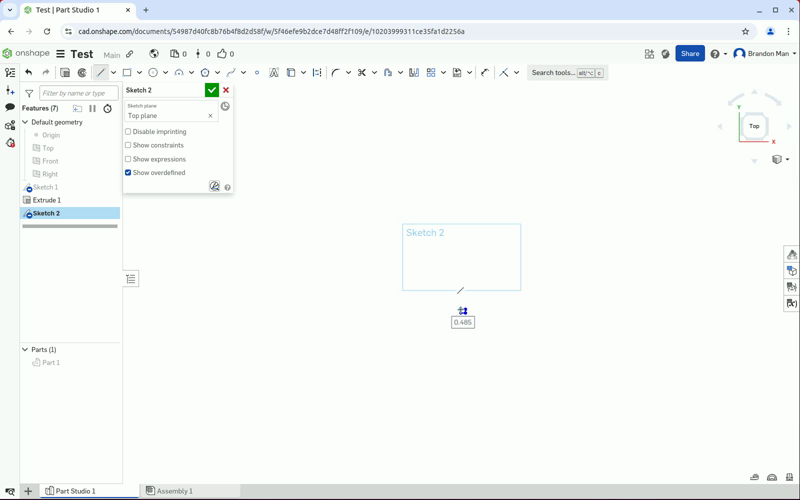
scroll(-6)
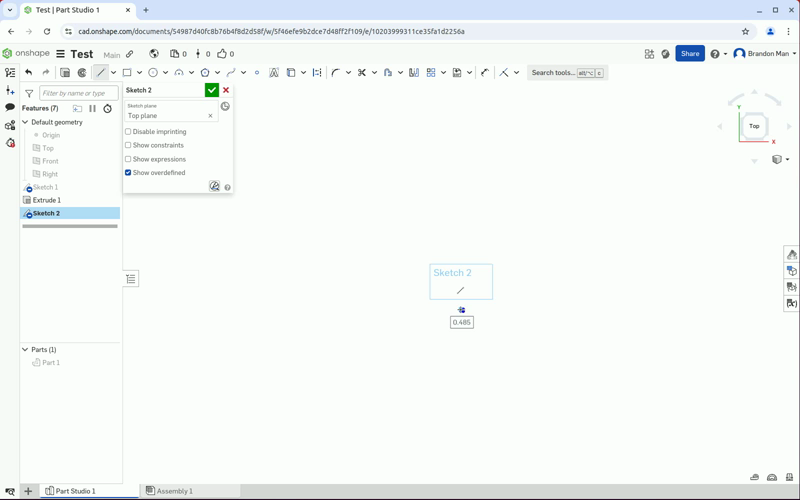
key_up(shift)
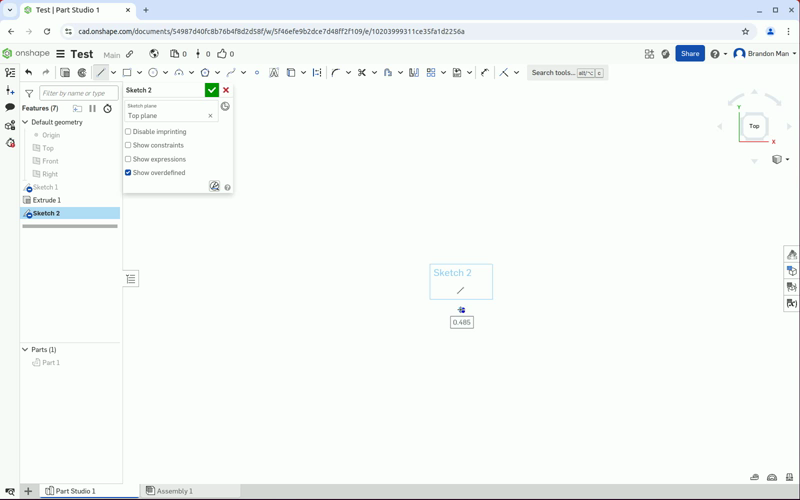
mouse_move(490, 309)
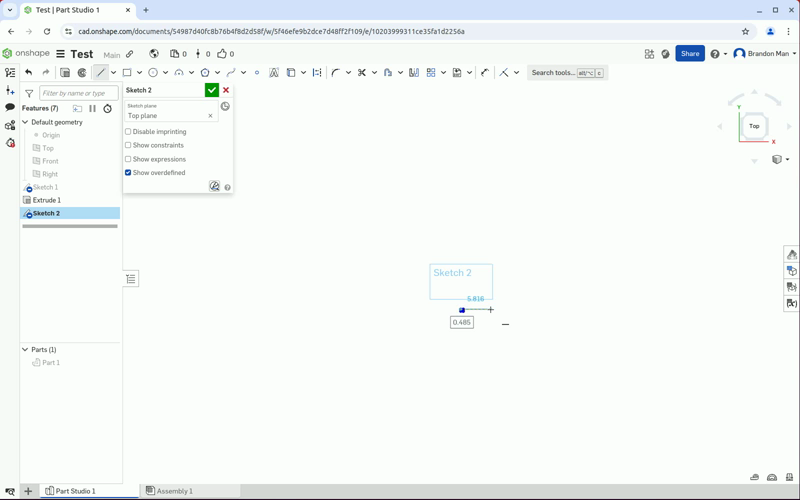
key_down(shift)
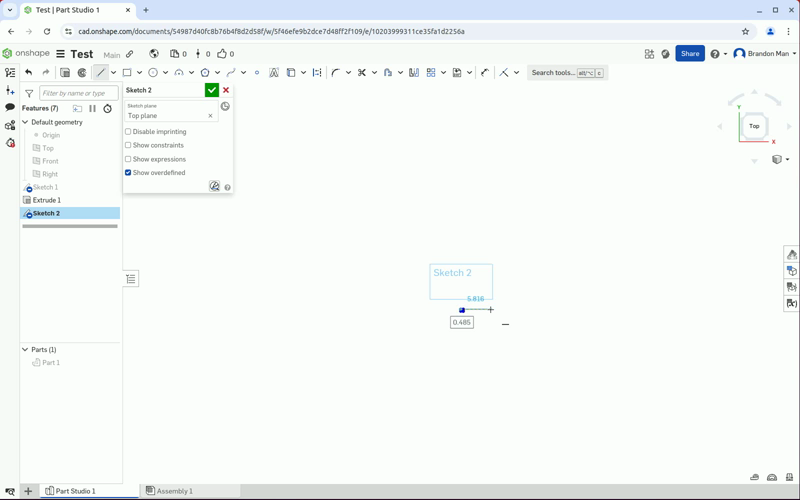
mouse_move(460, 311)
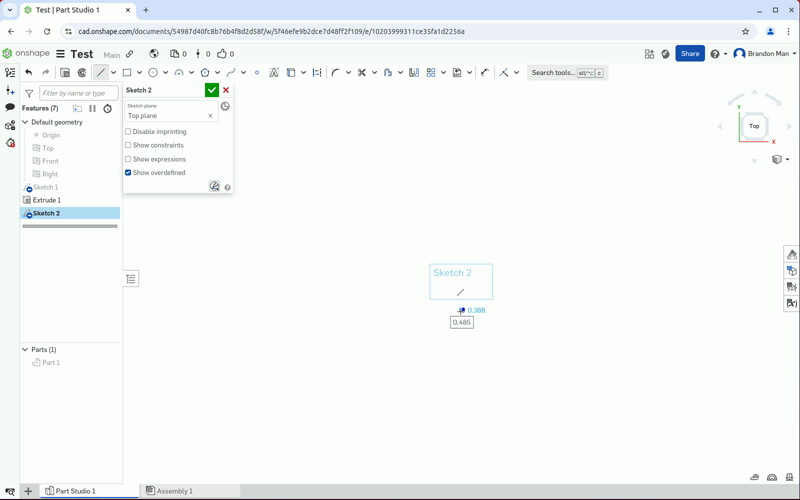
scroll(6)
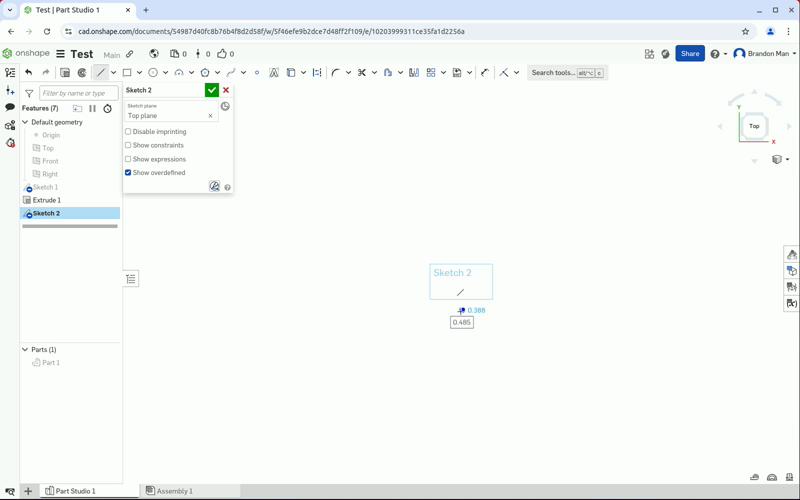
scroll(6)
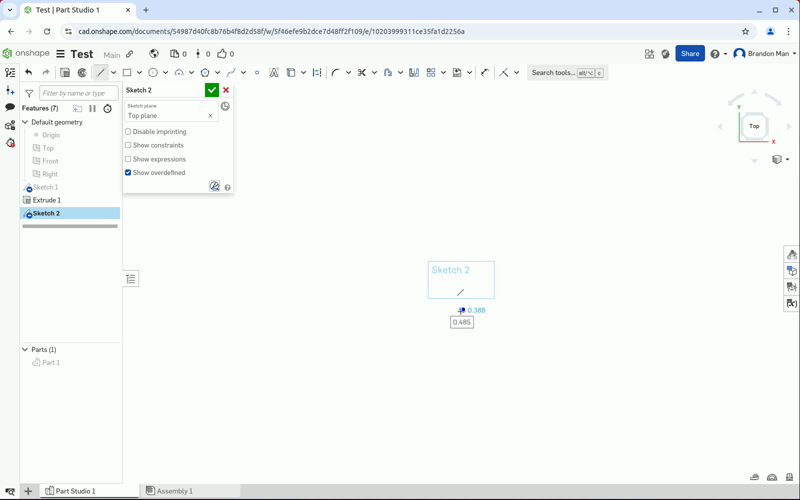
scroll(6)
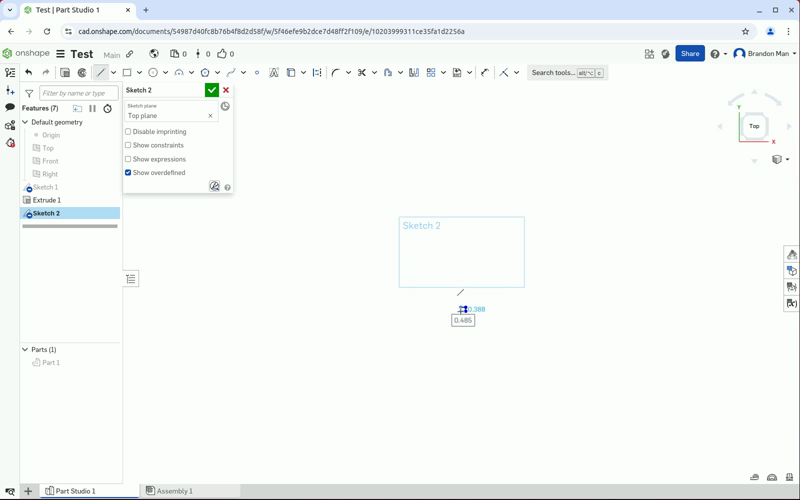
scroll(6)
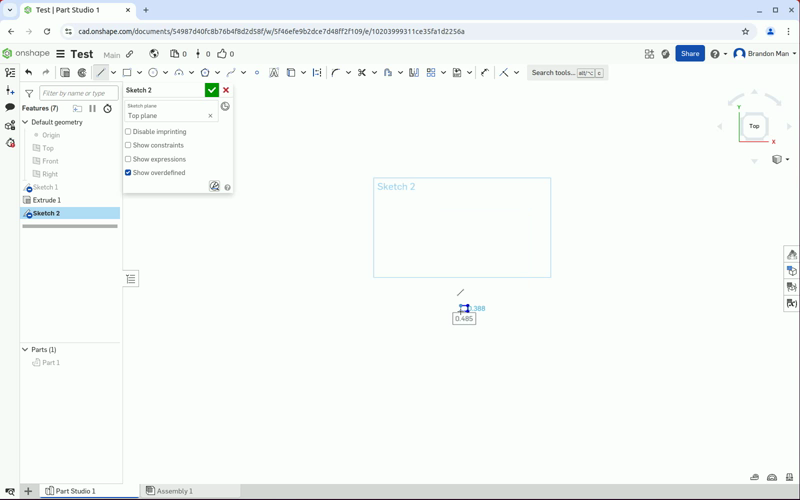
scroll(6)
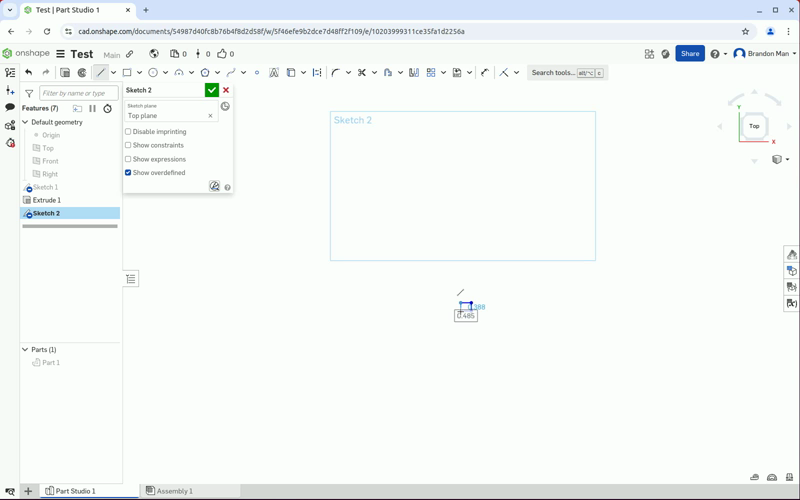
scroll(6)
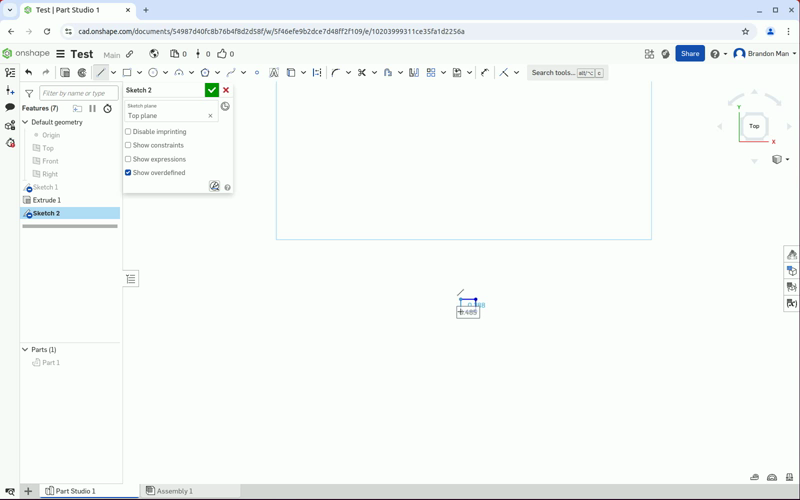
scroll(6)
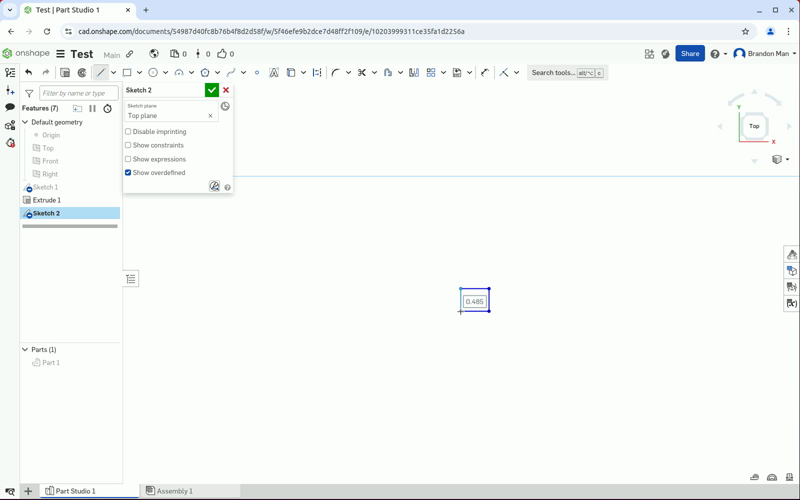
key_up(shift)
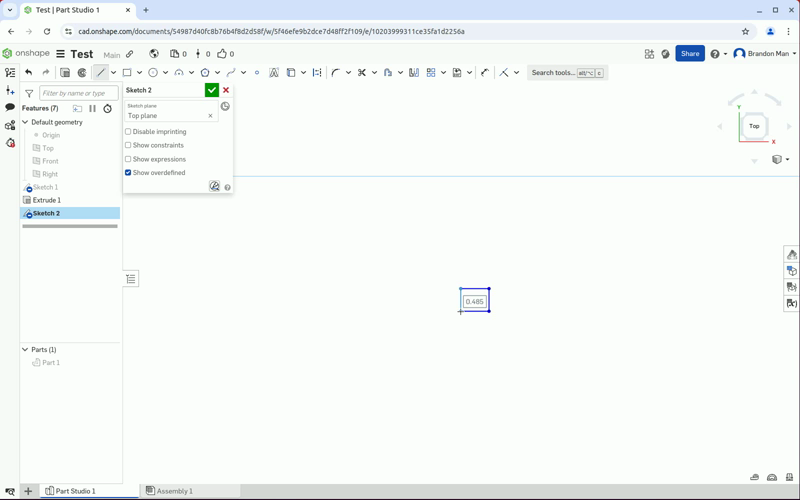
click(460, 311)
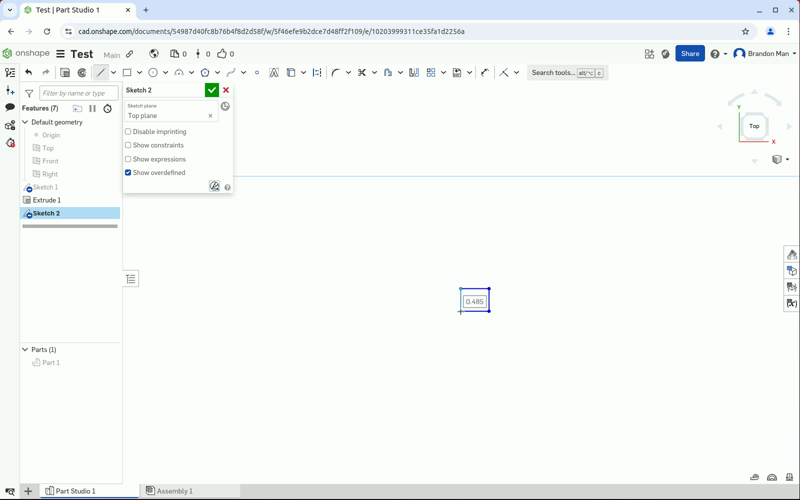
scroll(-6)
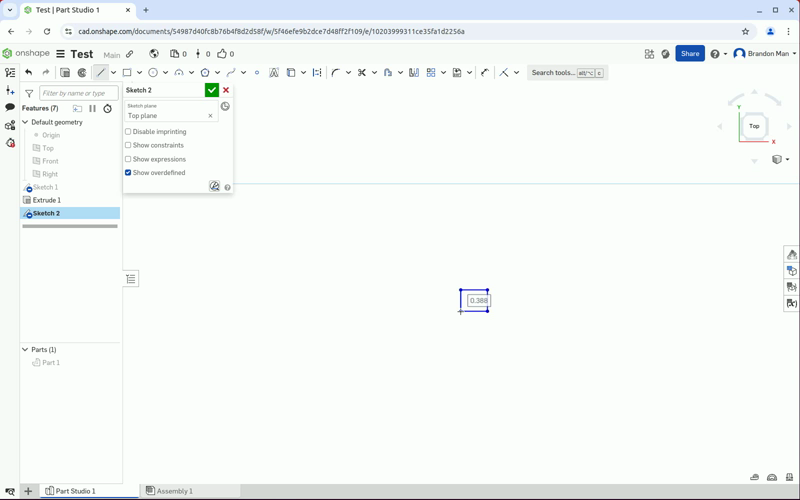
scroll(-6)
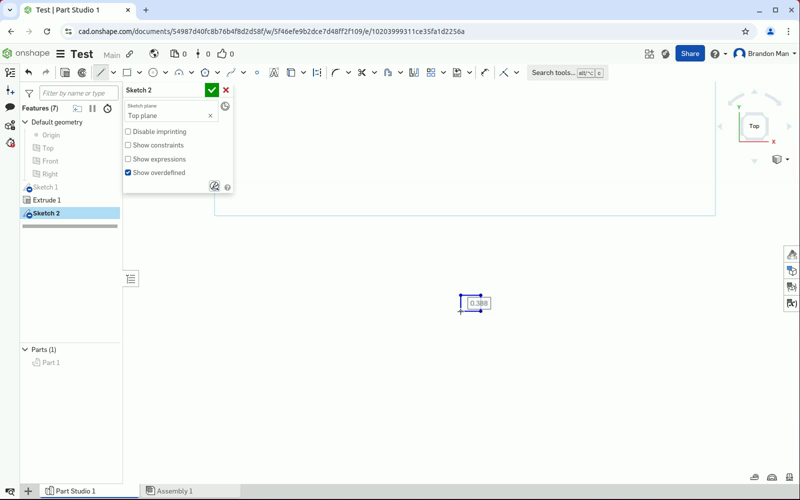
scroll(-6)
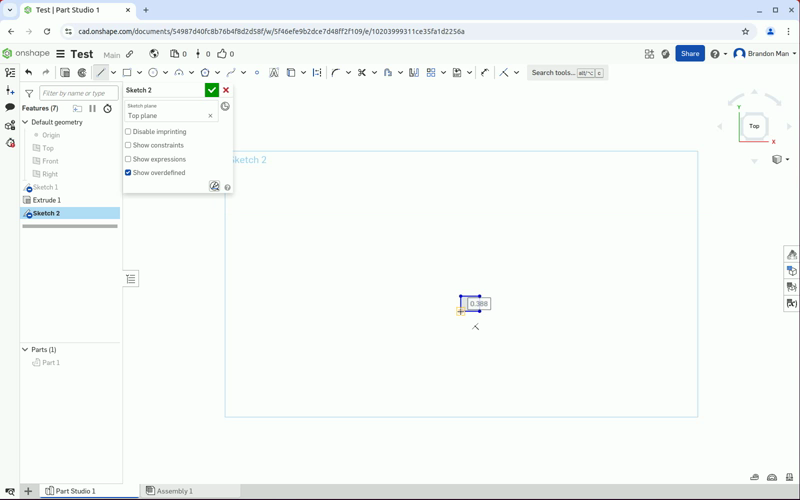
scroll(-6)
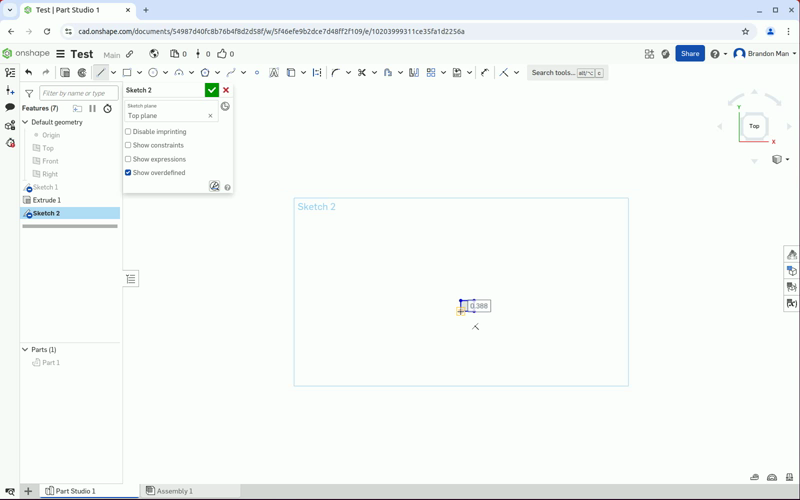
scroll(-6)
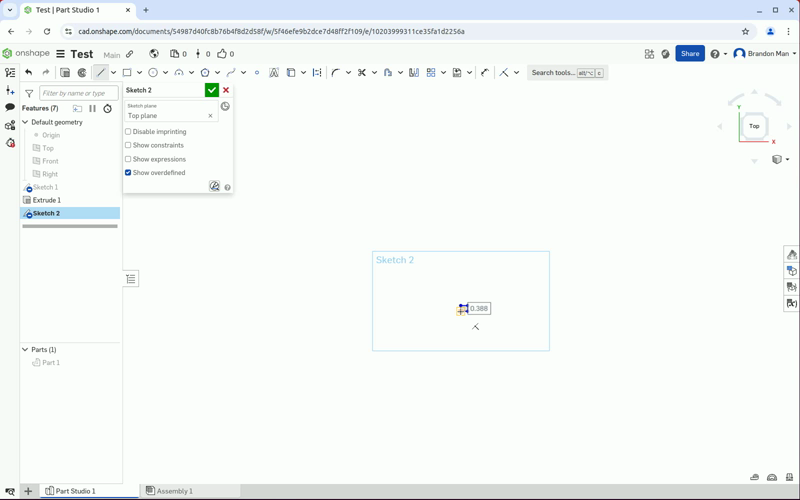
scroll(-6)
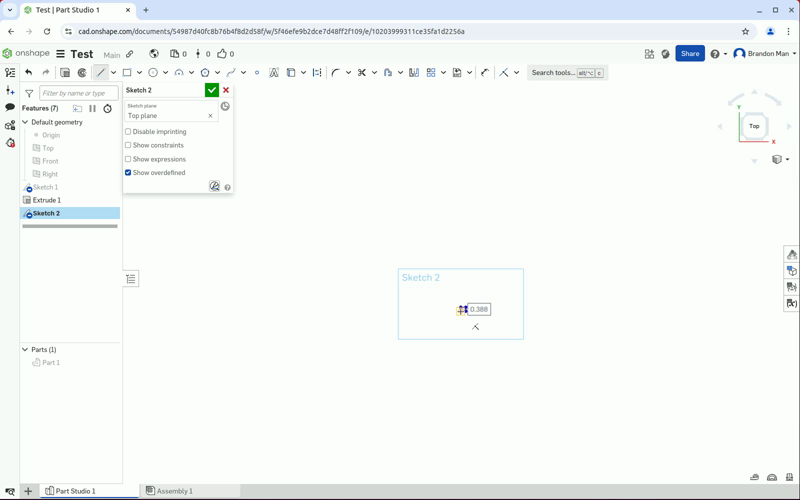
scroll(-6)
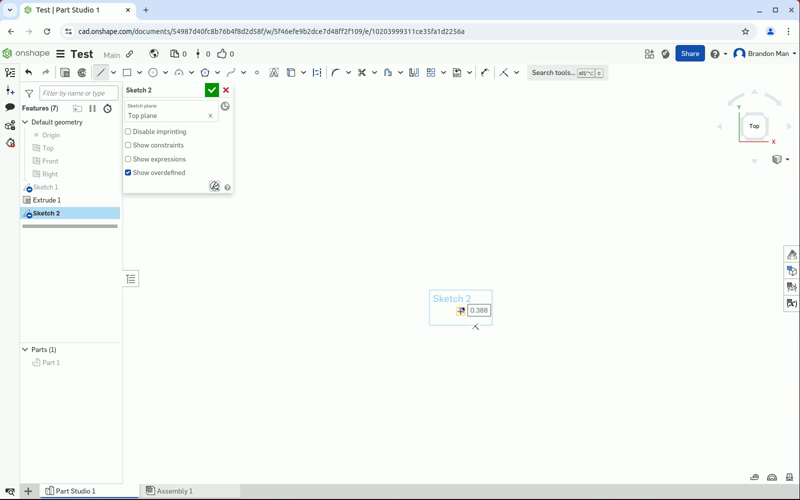
key(esc)
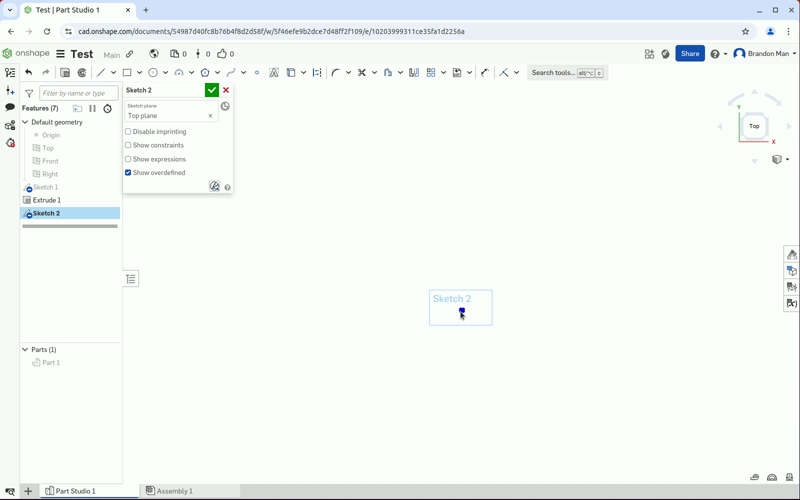
mouse_move(462, 310)
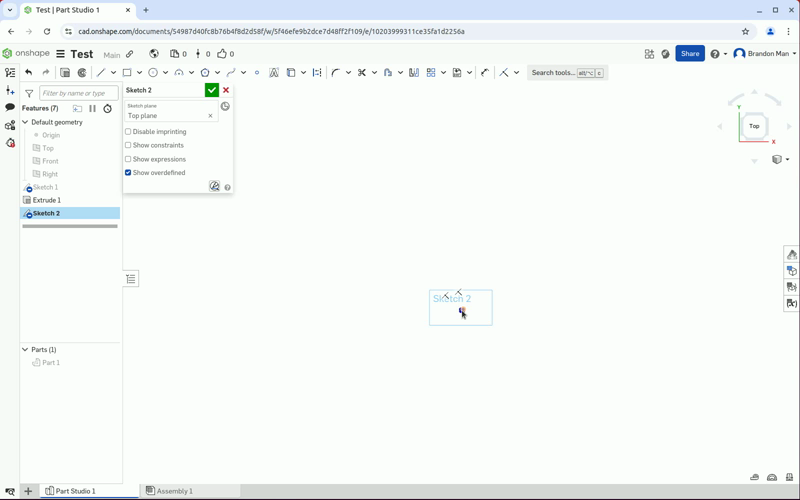
scroll(6)
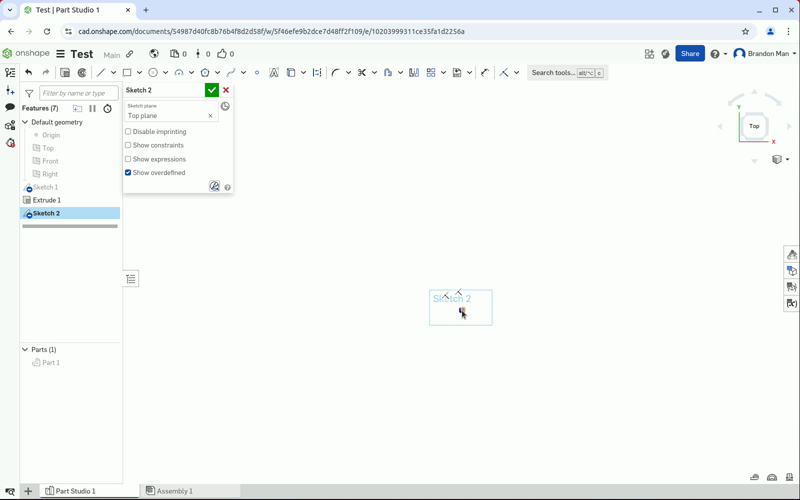
scroll(6)
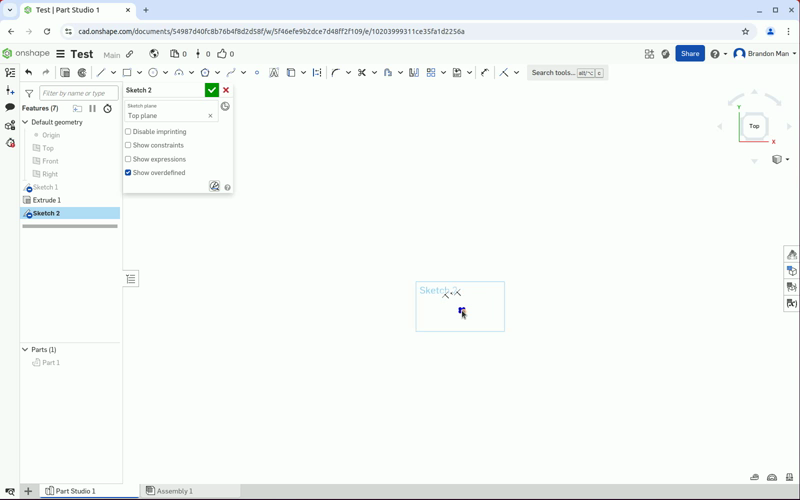
scroll(6)
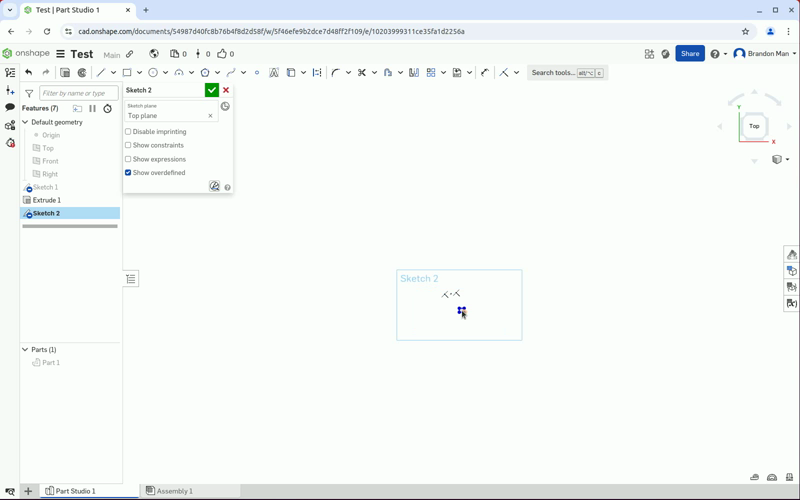
scroll(6)
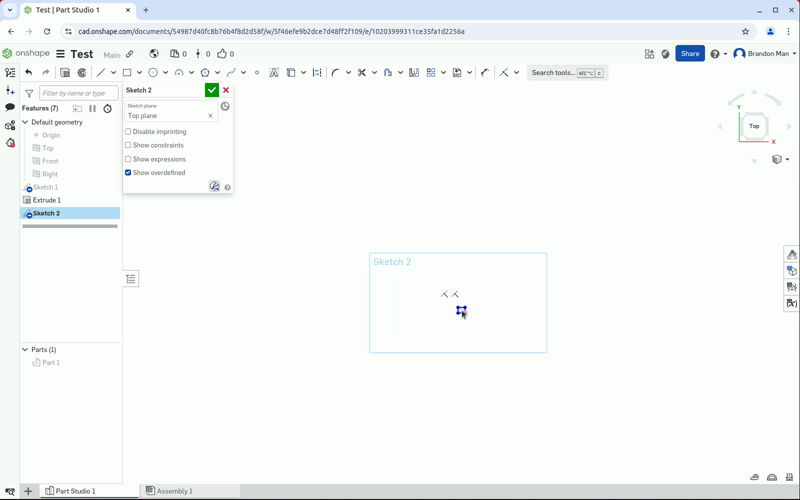
scroll(6)
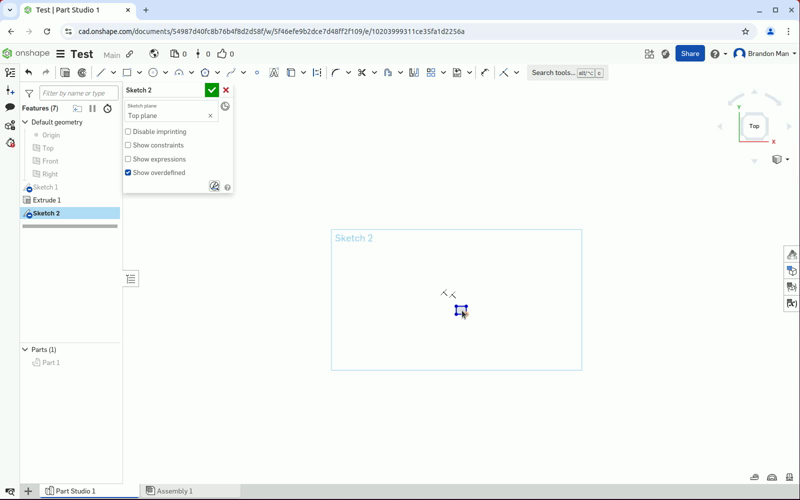
scroll(6)
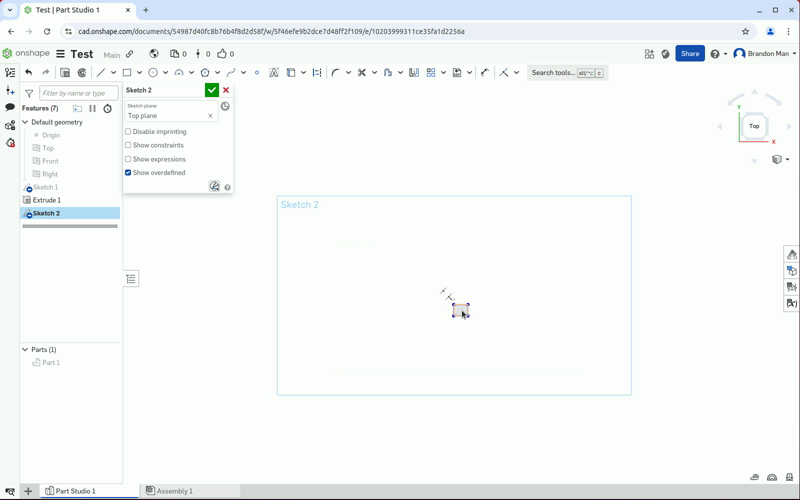
scroll(6)
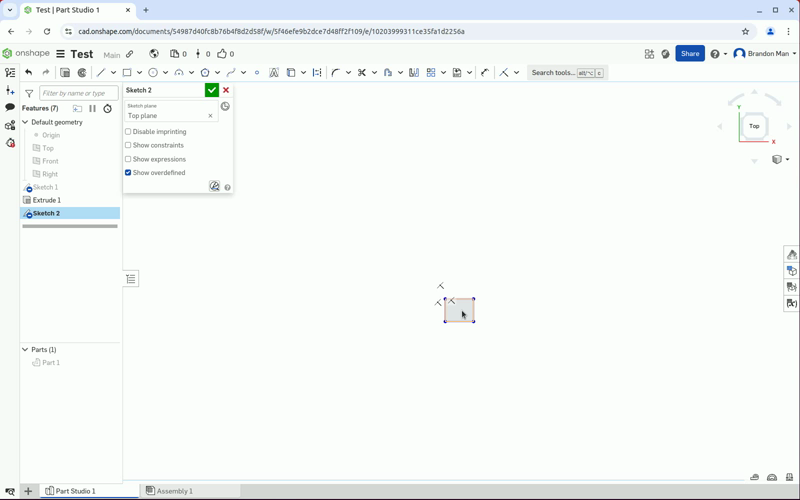
click(462, 310)
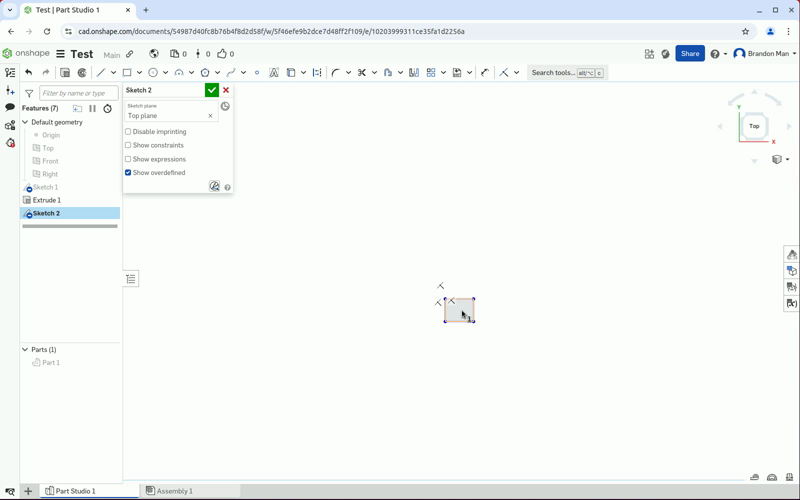
scroll(-6)
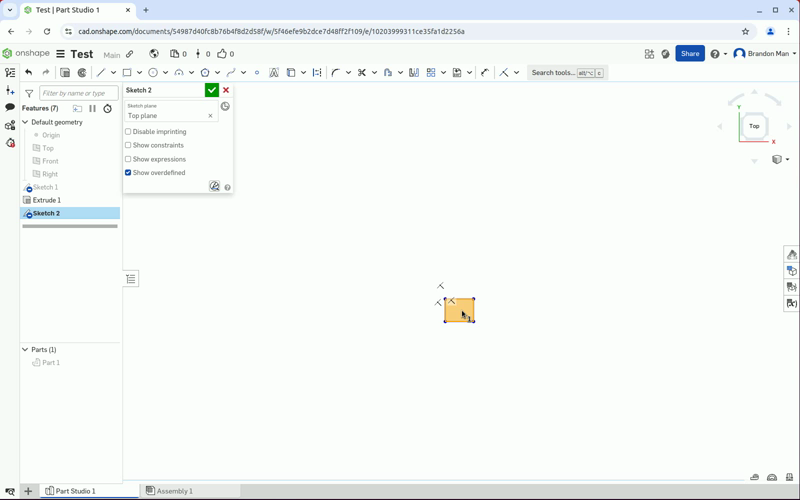
scroll(-6)
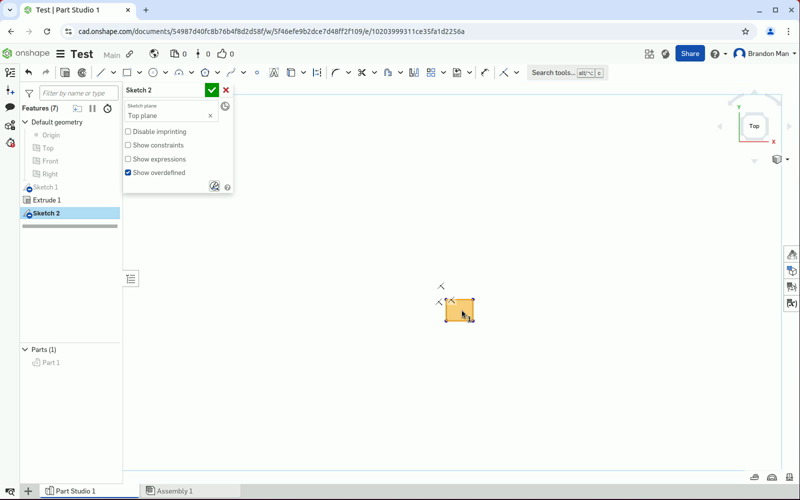
scroll(-6)
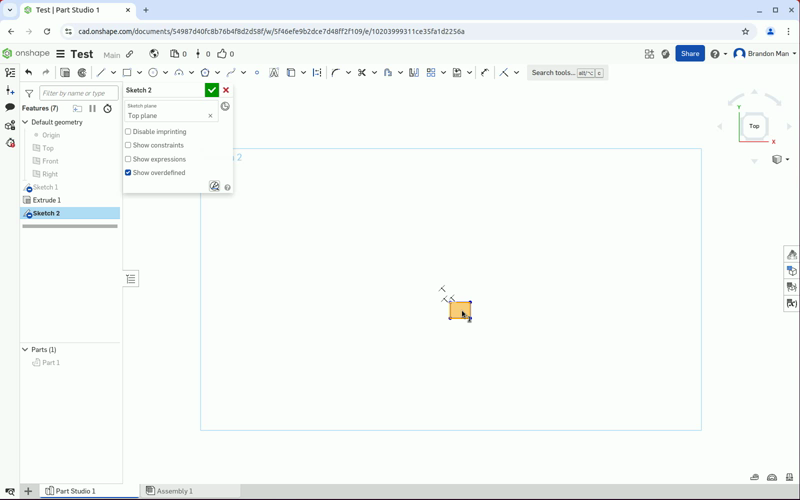
scroll(-6)
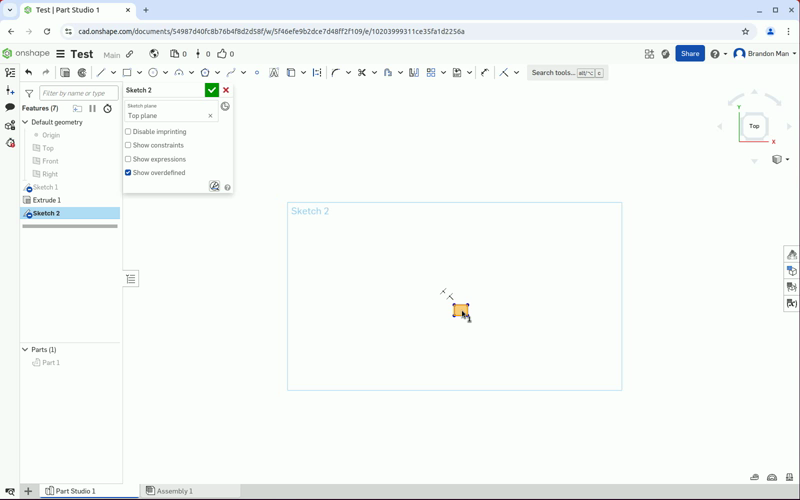
scroll(-6)
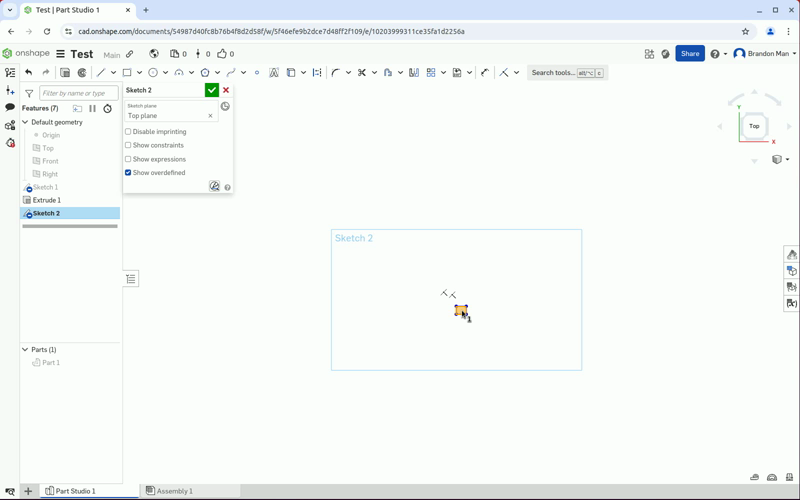
scroll(-6)
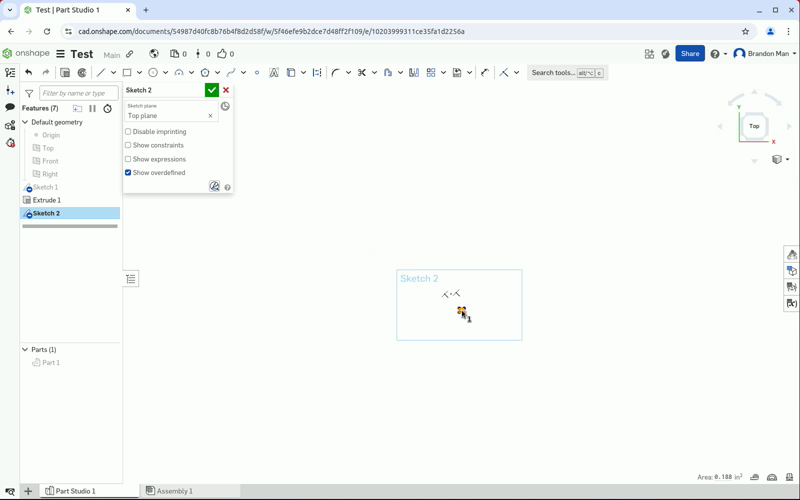
scroll(-6)
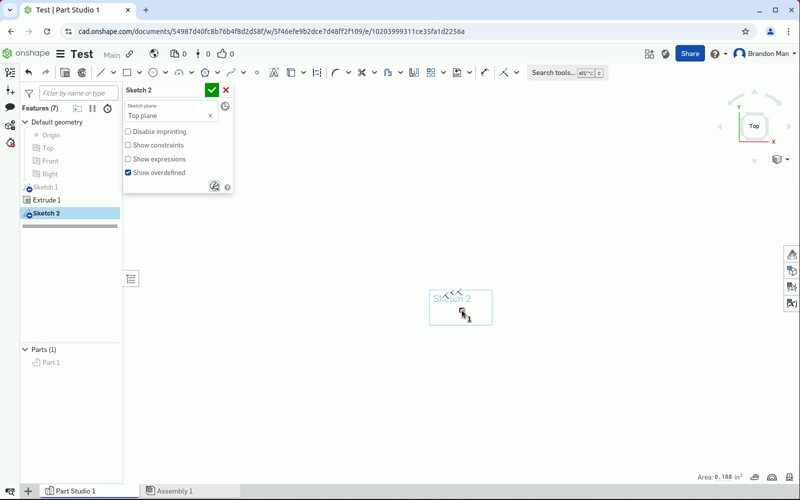
mouse_move(73, 352)
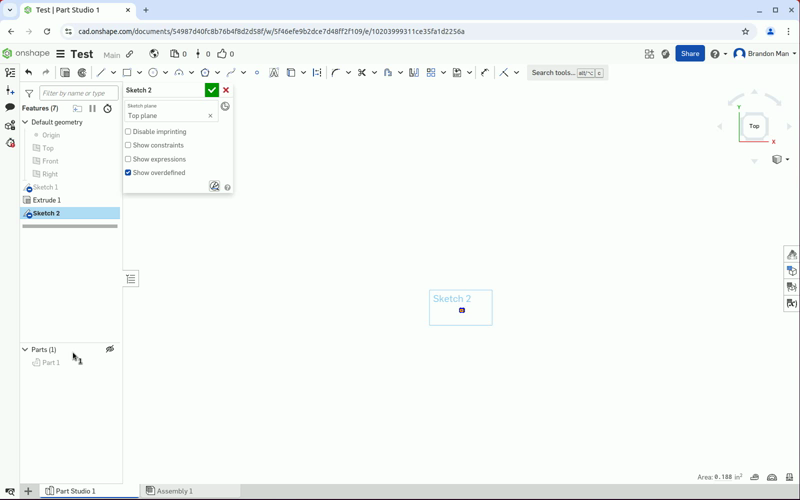
key(shift+y)
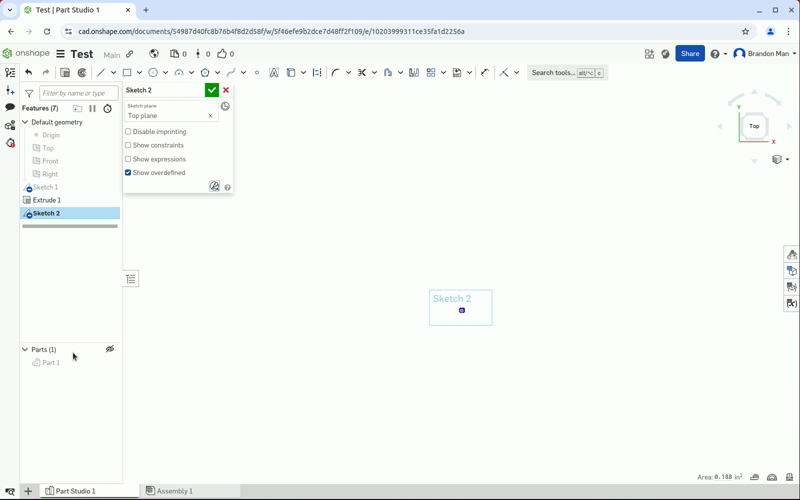
key(shift+e)
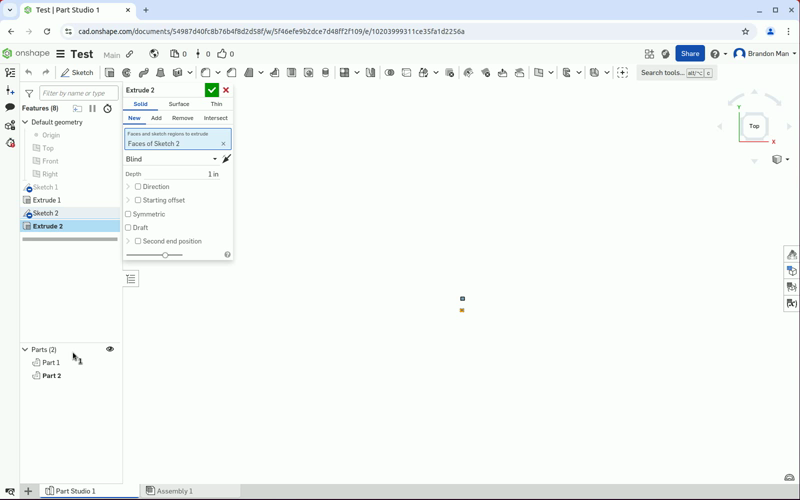
mouse_move(143, 106)
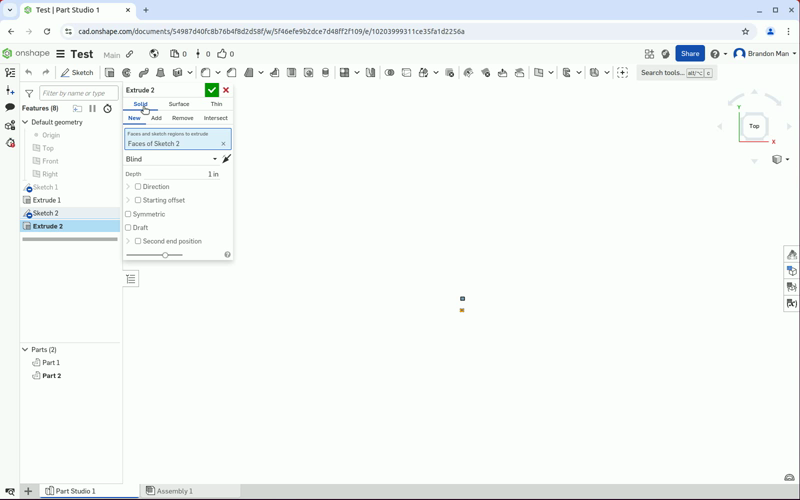
click(143, 106)
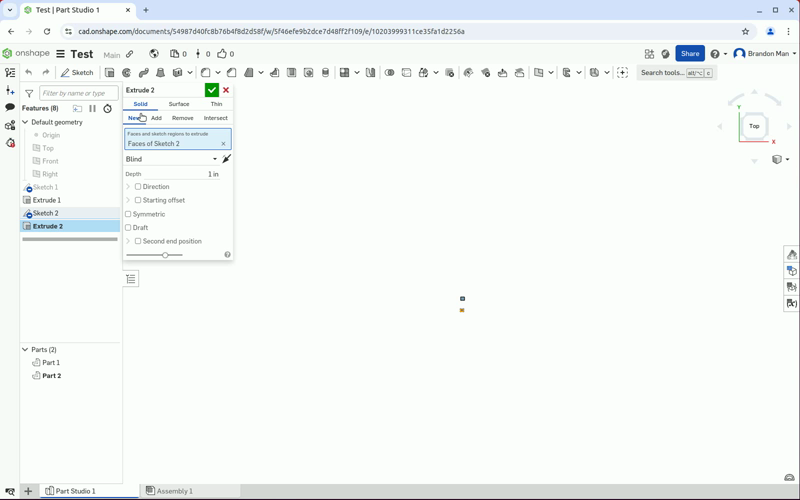
mouse_move(137, 120)
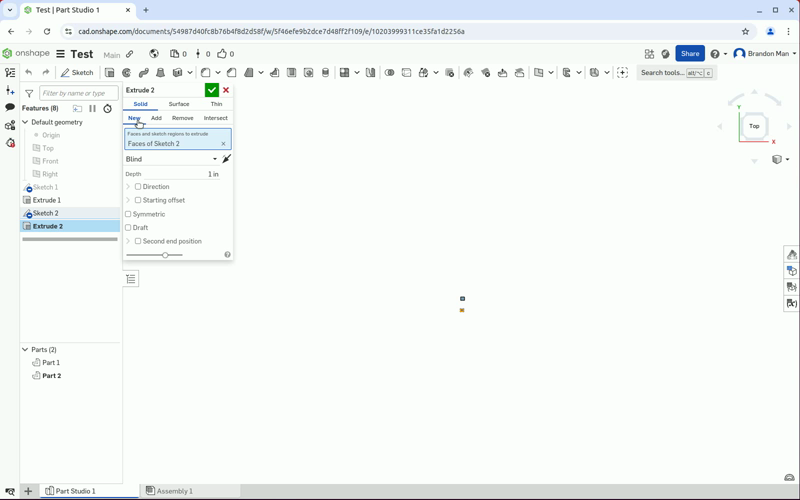
click(137, 120)
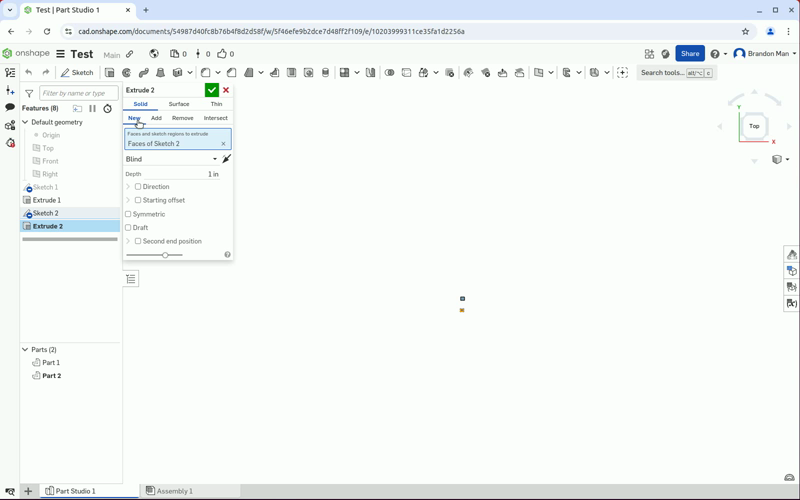
key(tab, 4)
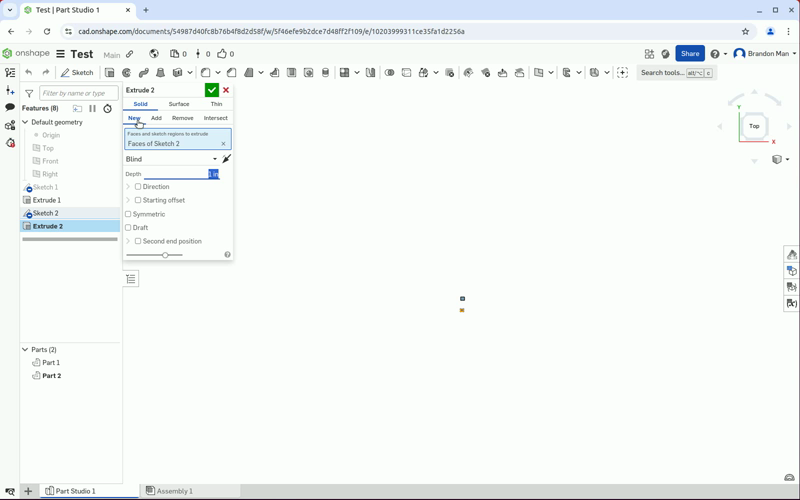
text(2.648)
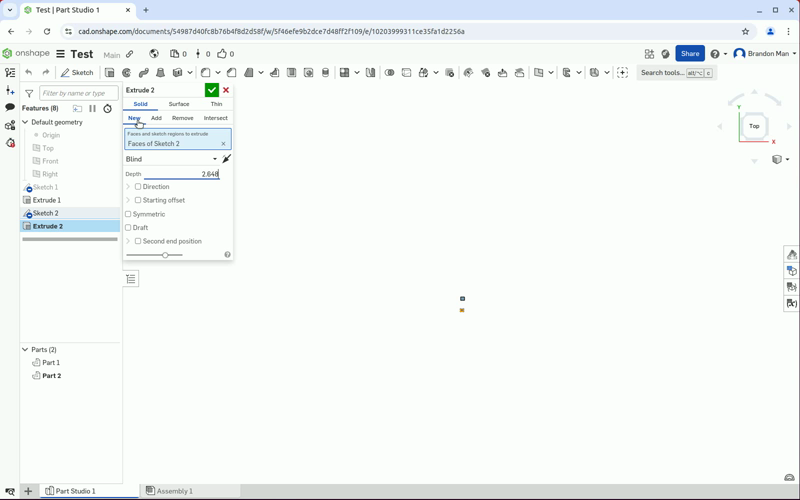
key(enter)
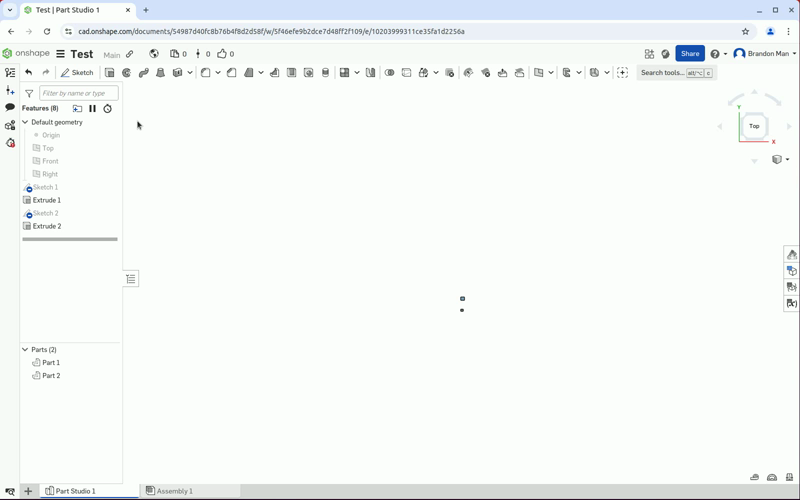
key(shift+h)
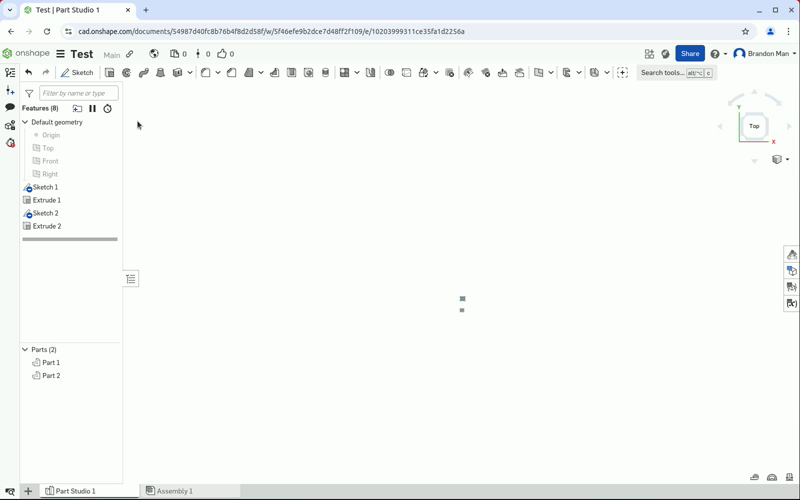
key(shift+h)
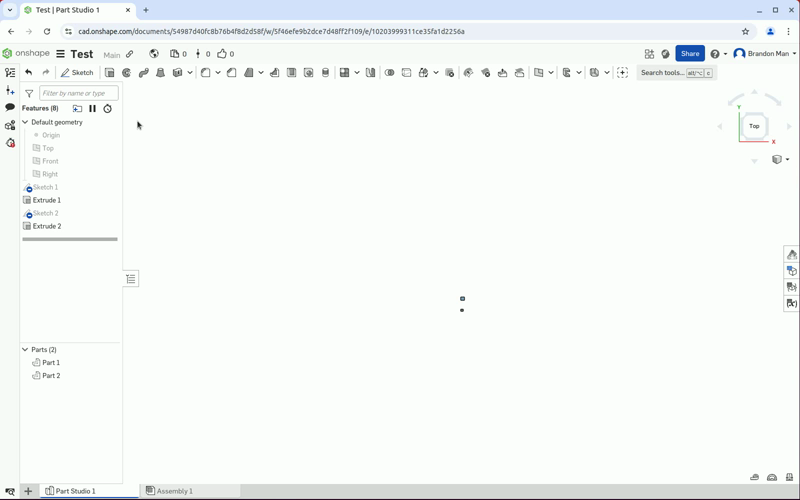
mouse_move(73, 189)
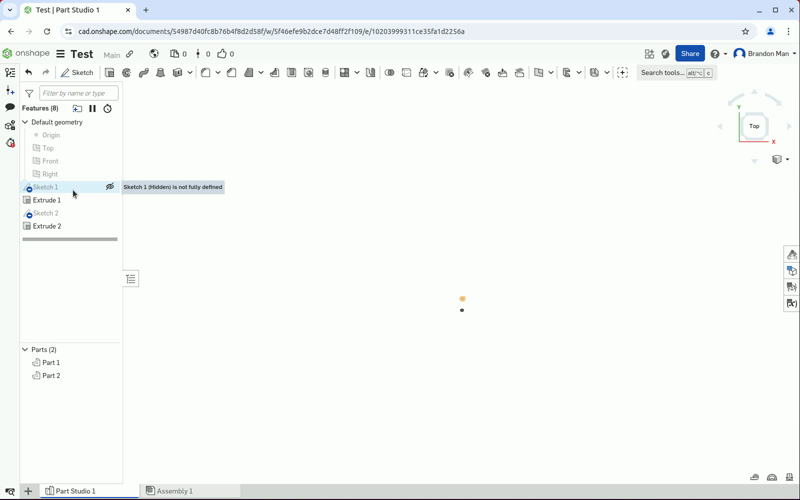
click(73, 189)
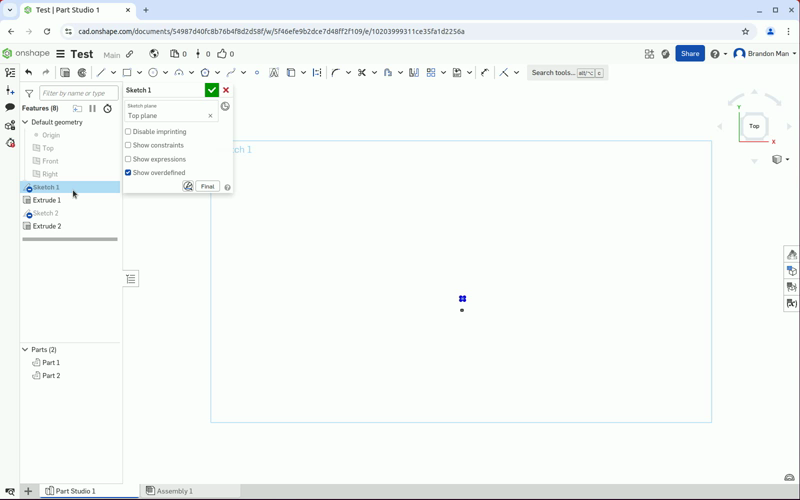
mouse_move(229, 92)
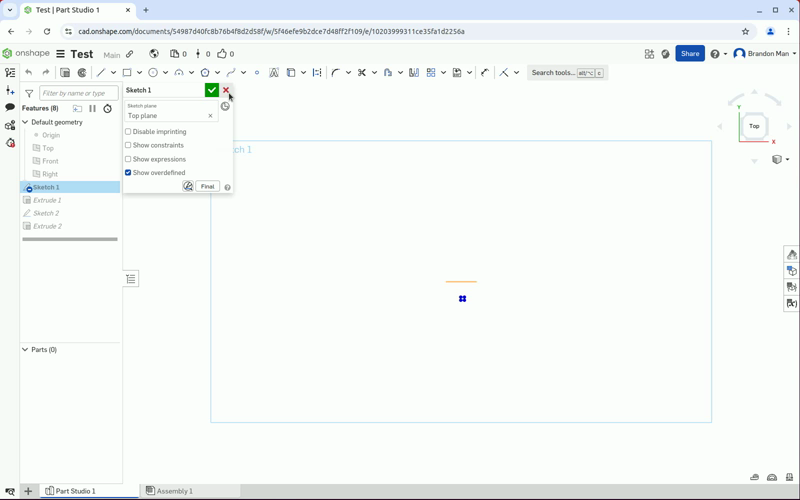
click(229, 92)
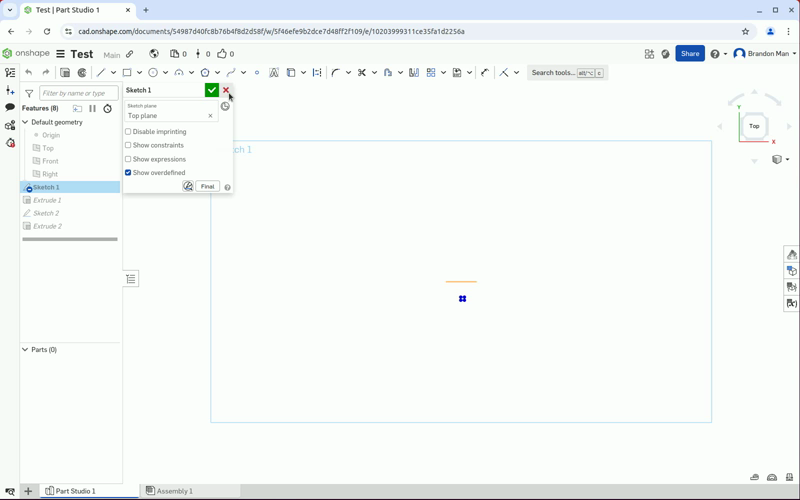
key(shift+s)
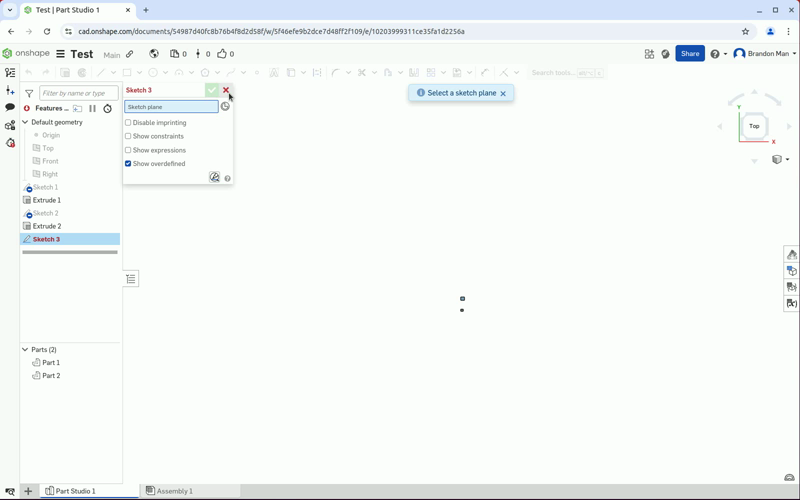
mouse_move(73, 150)
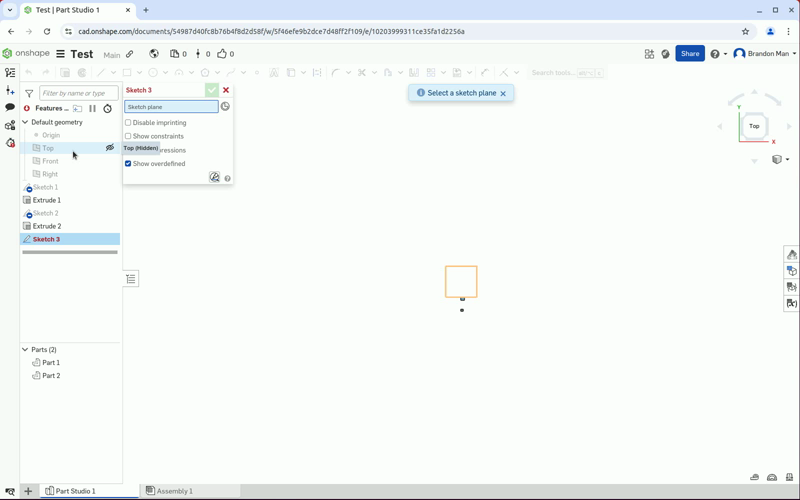
click(73, 150)
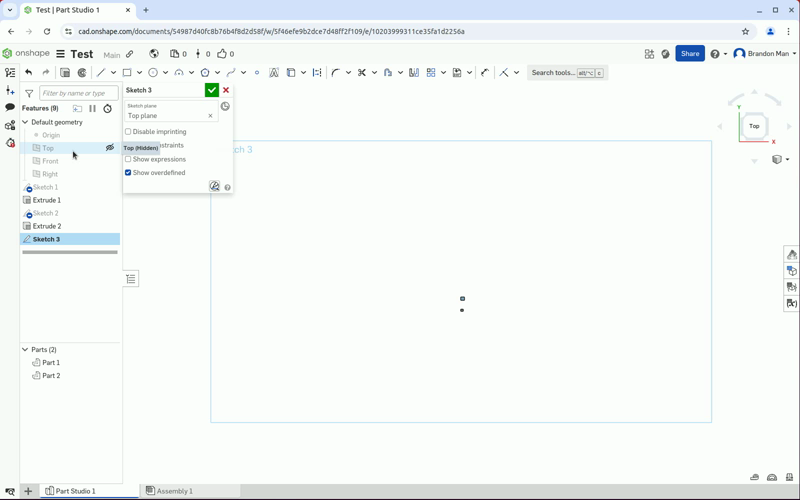
mouse_move(73, 352)
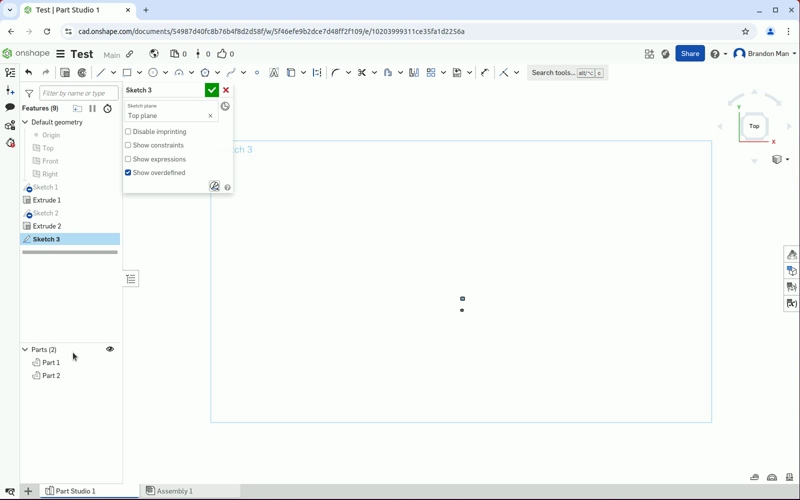
key(y)
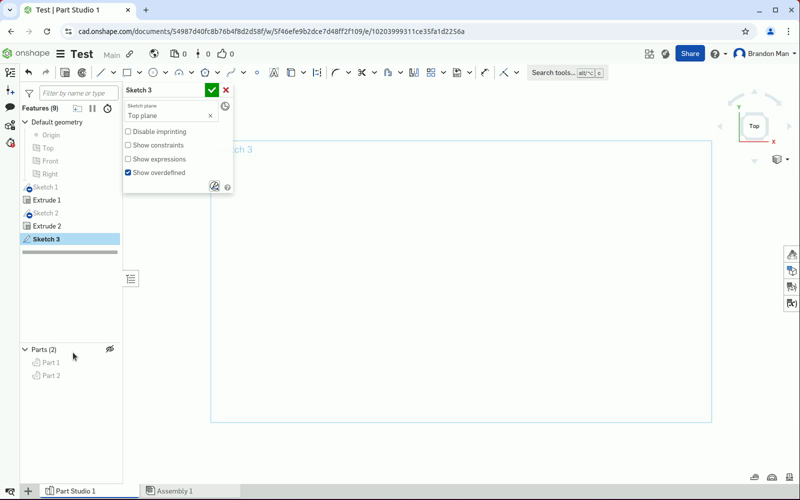
key(l)
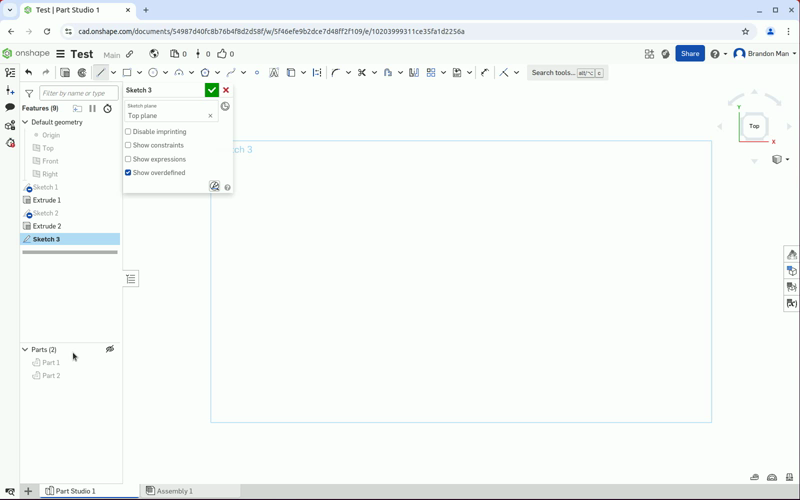
key_down(shift)
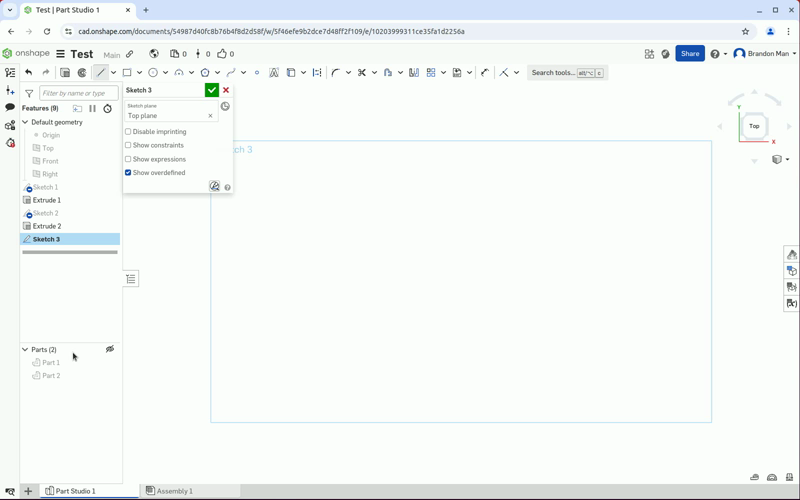
mouse_move(483, 311)
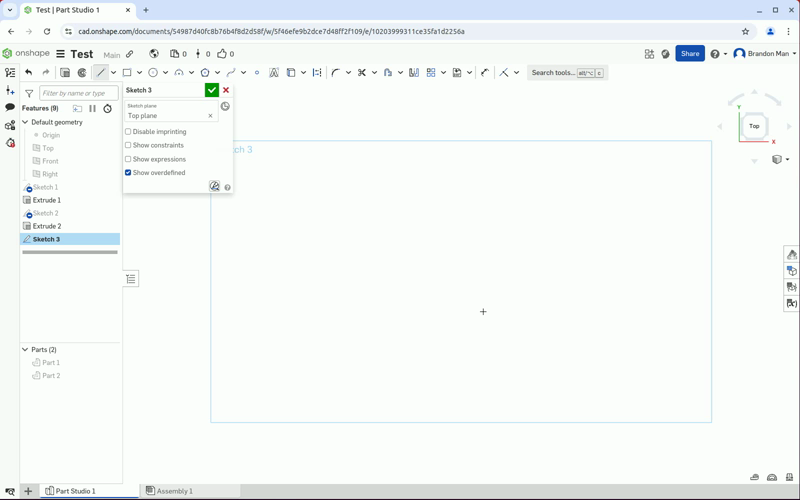
click(483, 311)
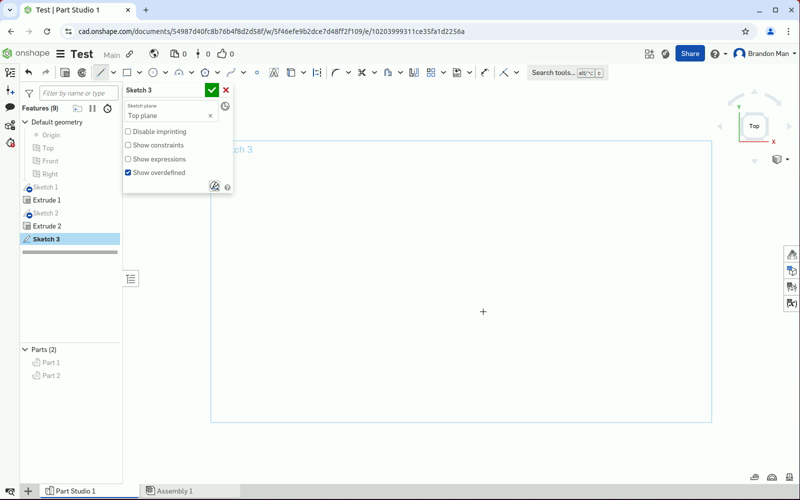
key_up(shift)
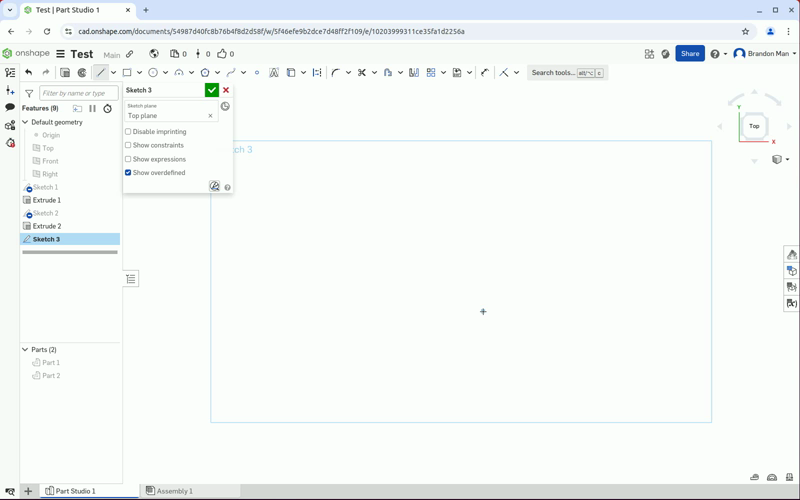
key_down(shift)
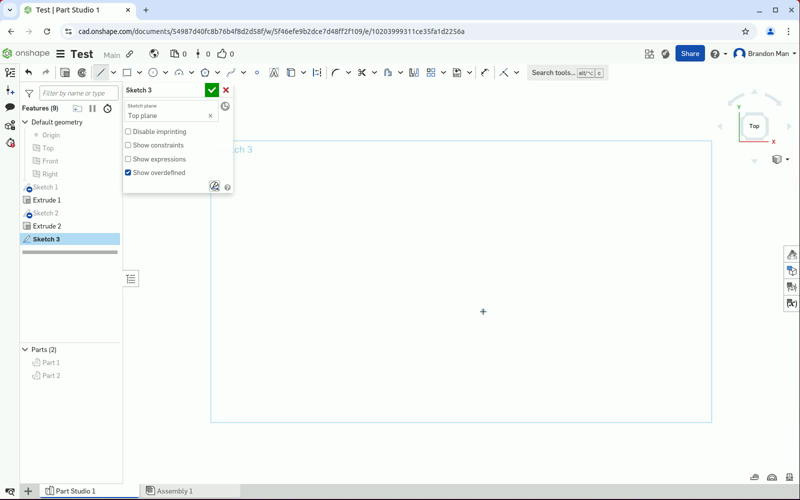
mouse_move(513, 311)
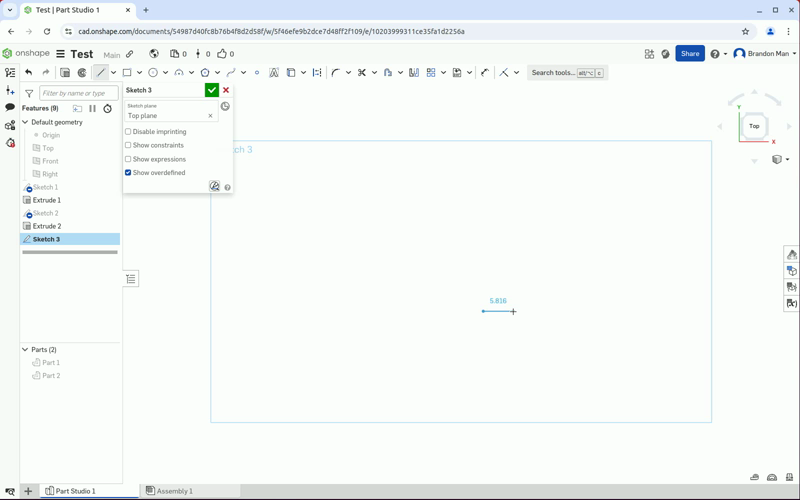
mouse_move(485, 311)
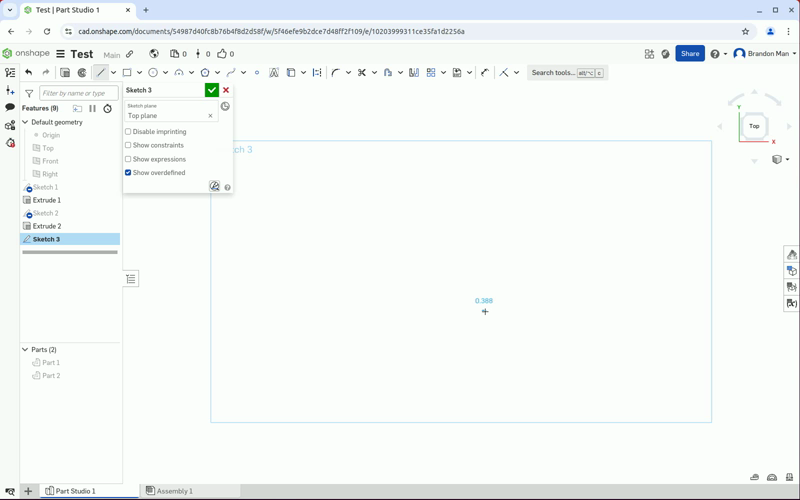
scroll(6)
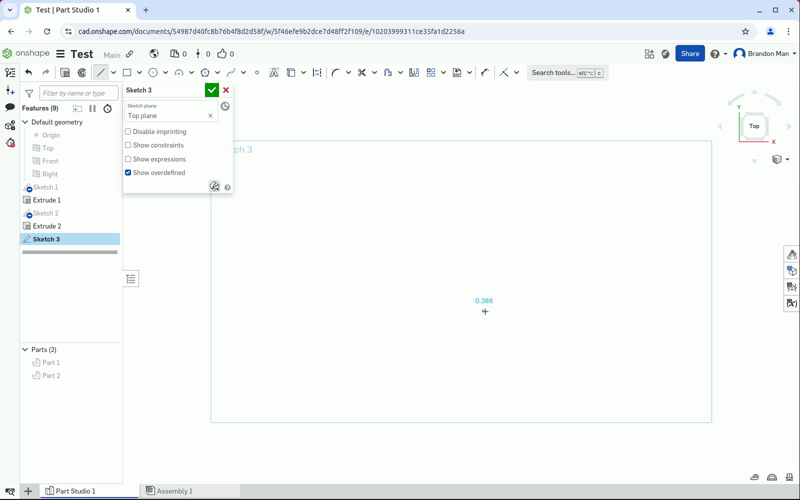
scroll(6)
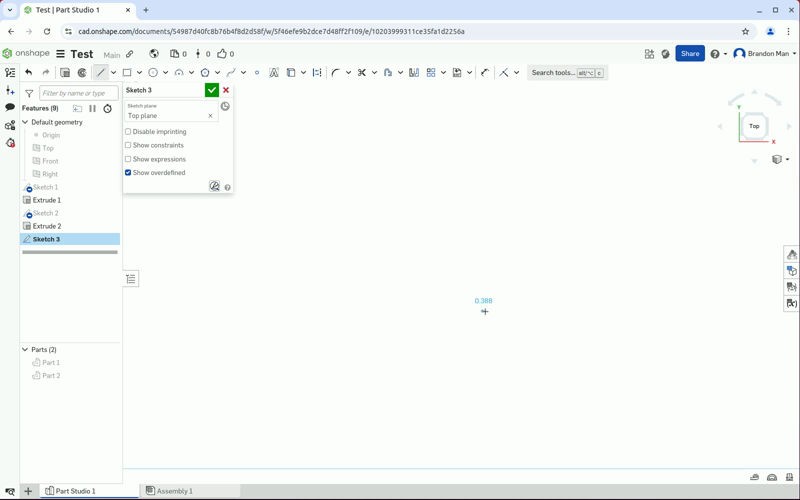
scroll(6)
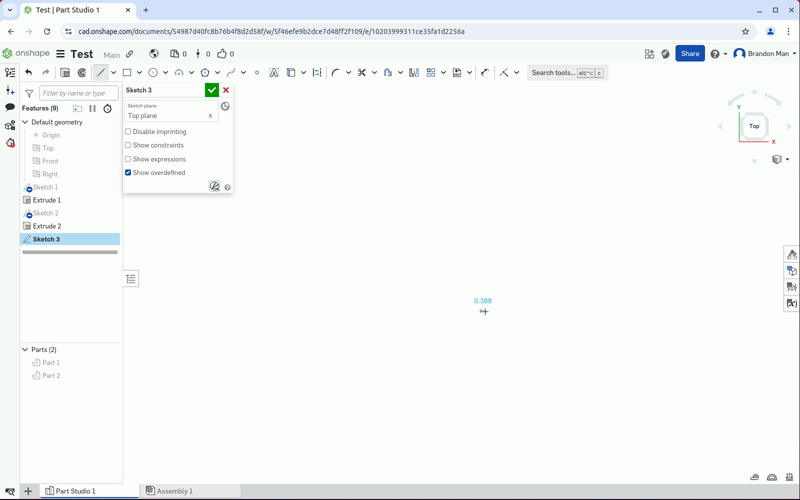
scroll(6)
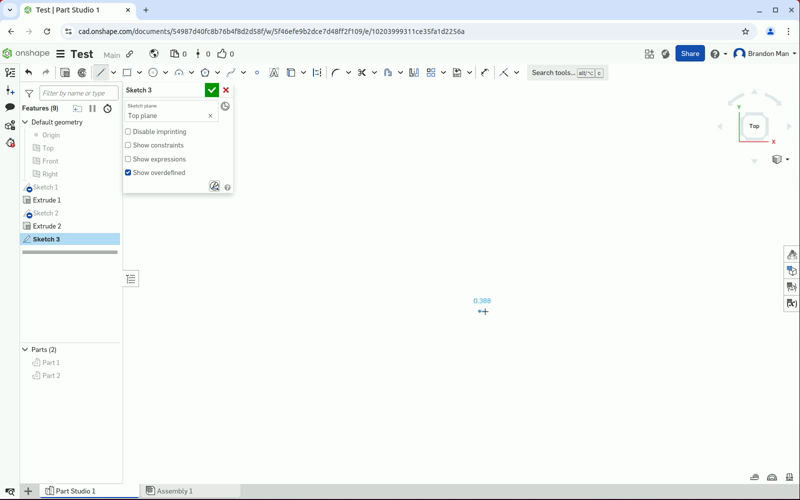
scroll(6)
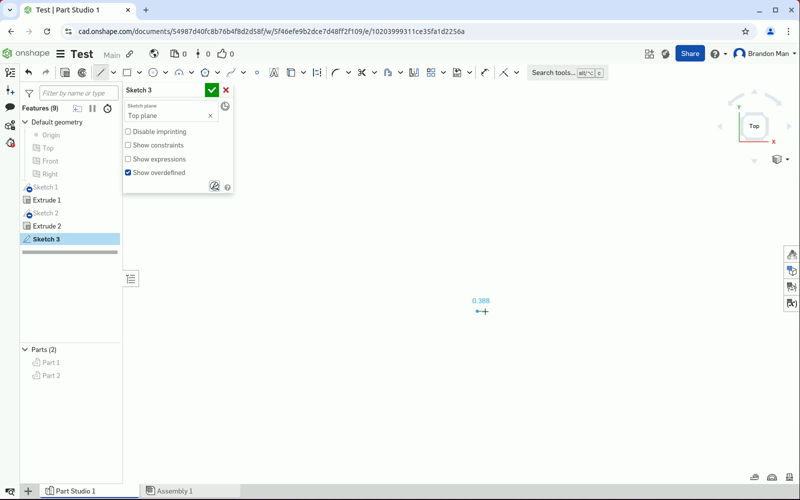
scroll(6)
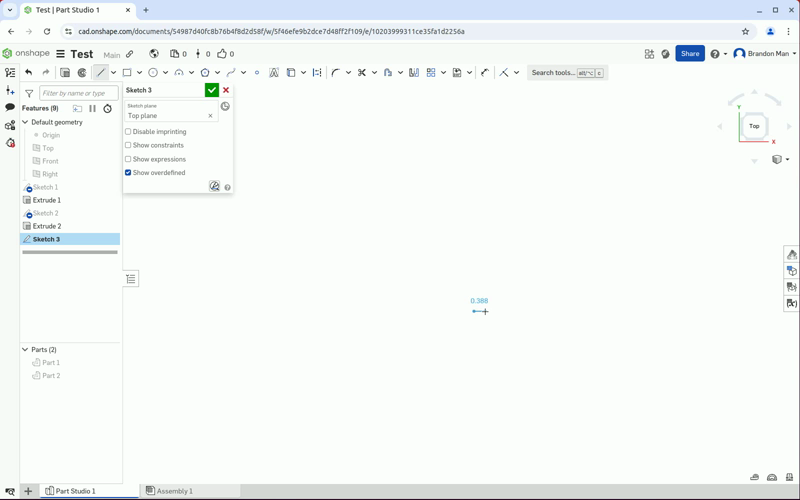
scroll(6)
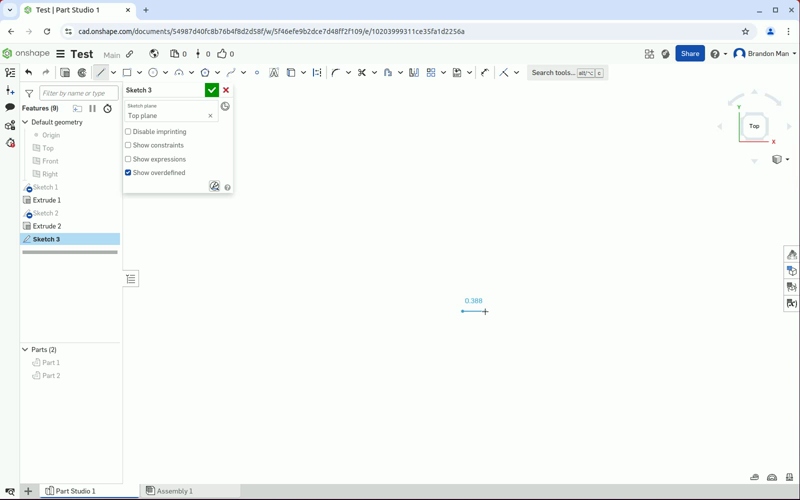
click(485, 311)
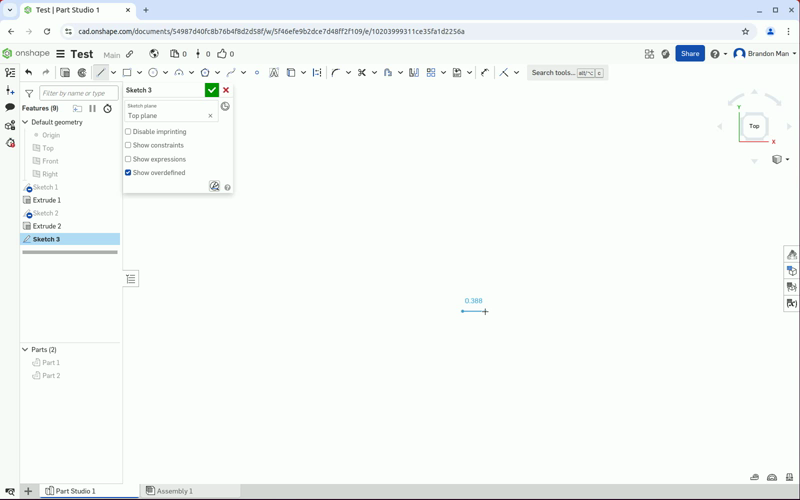
scroll(-6)
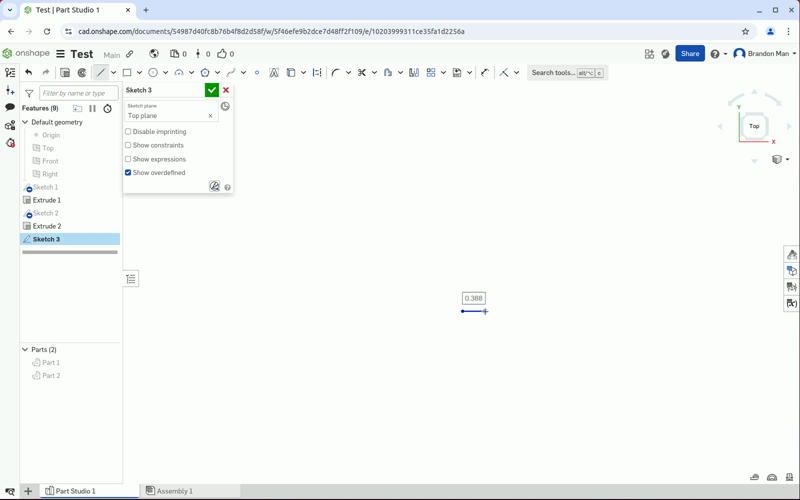
scroll(-6)
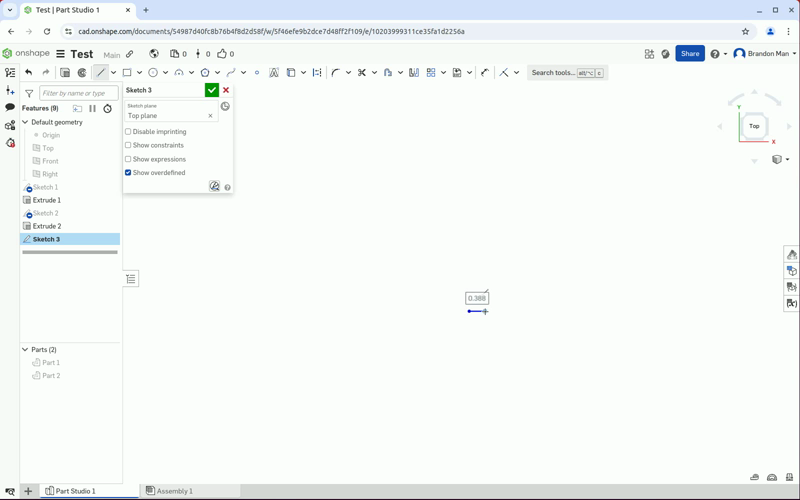
scroll(-6)
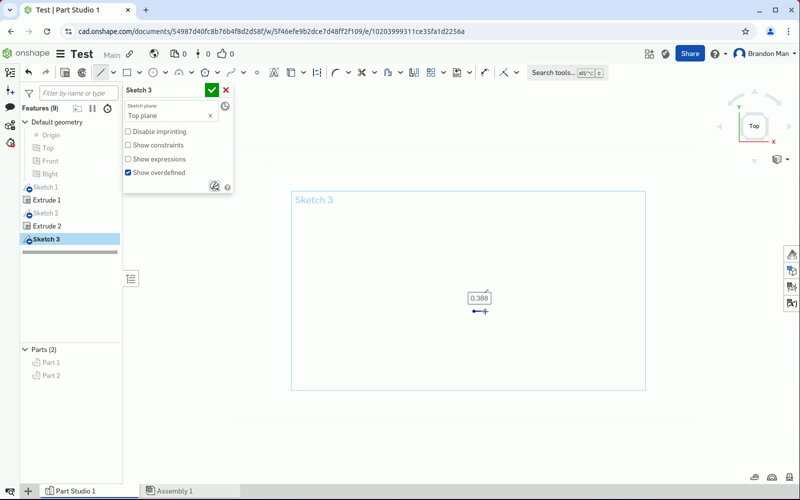
scroll(-6)
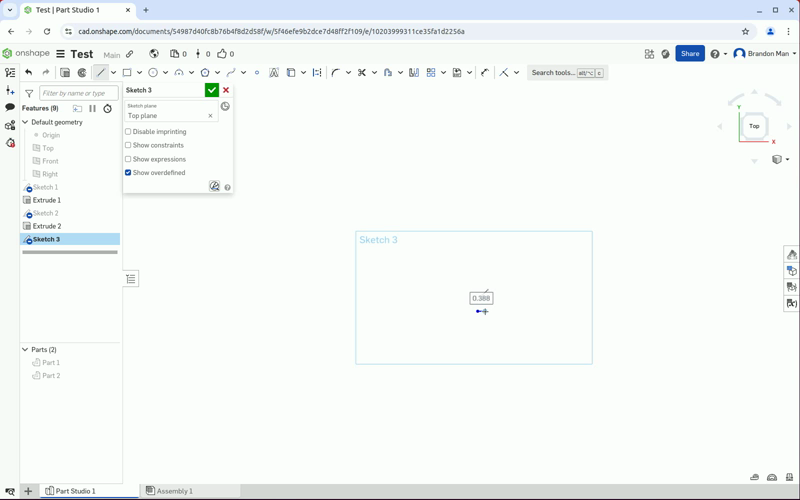
scroll(-6)
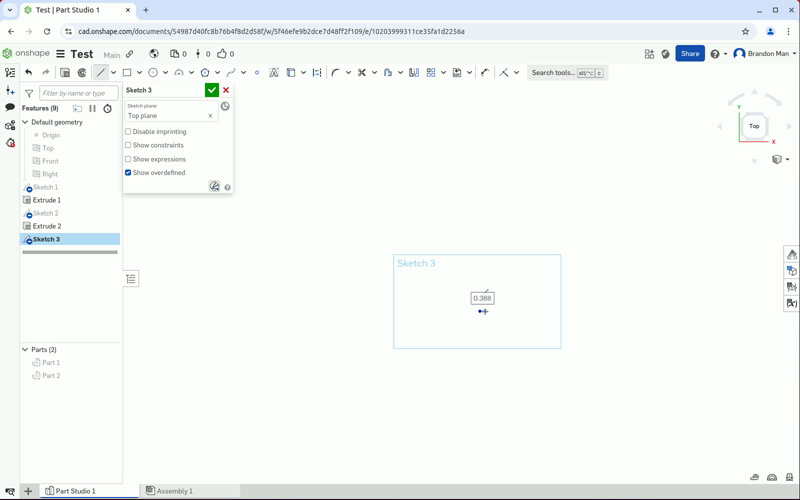
scroll(-6)
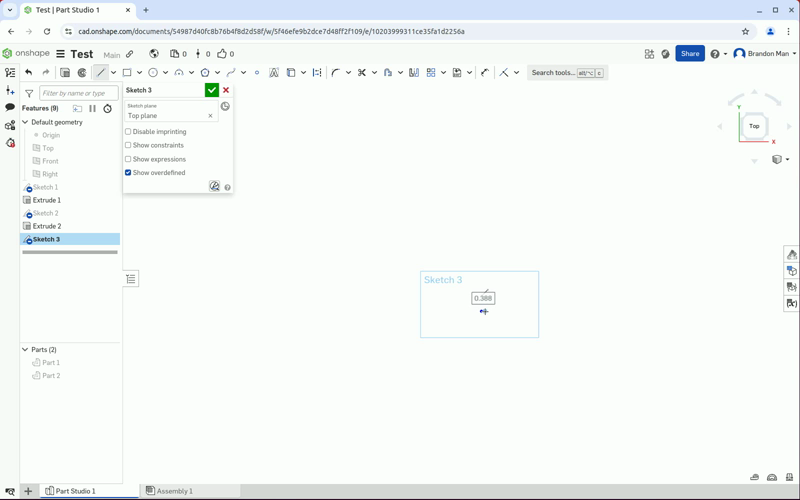
scroll(-6)
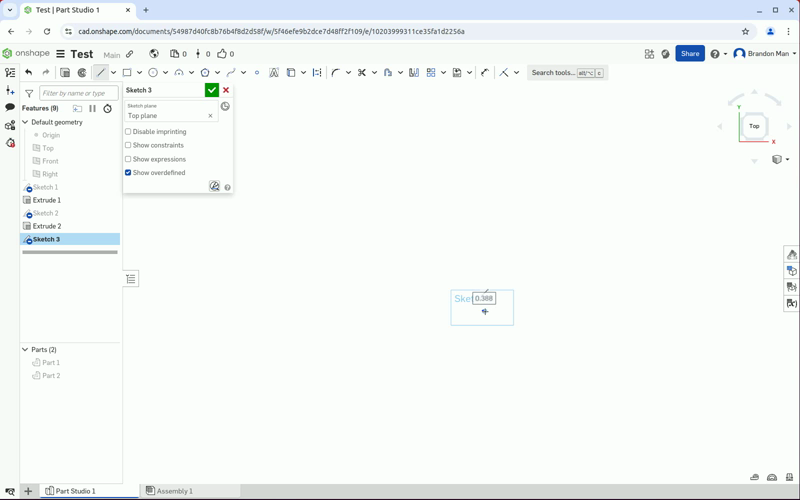
key_up(shift)
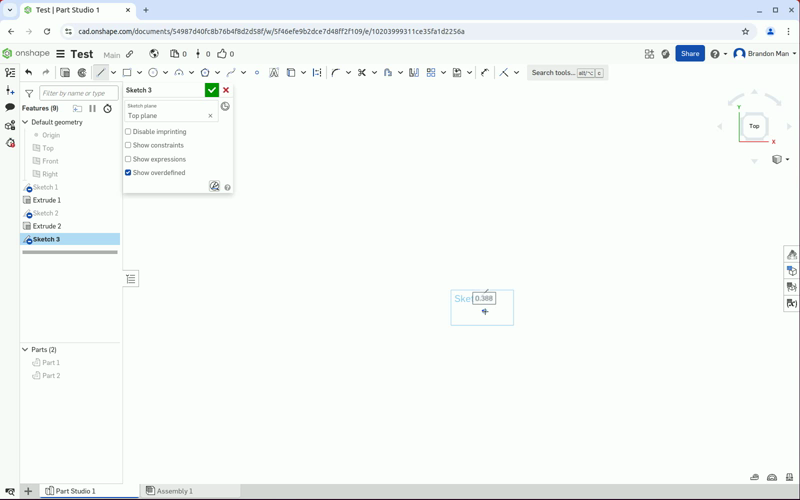
key_down(shift)
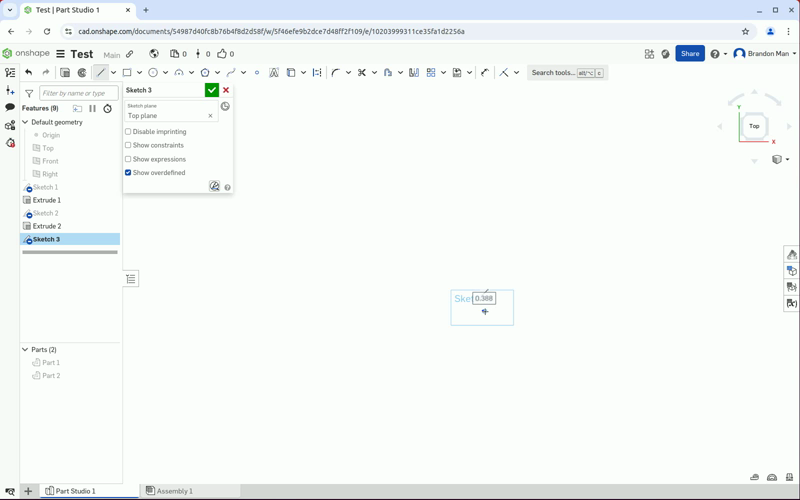
mouse_move(515, 311)
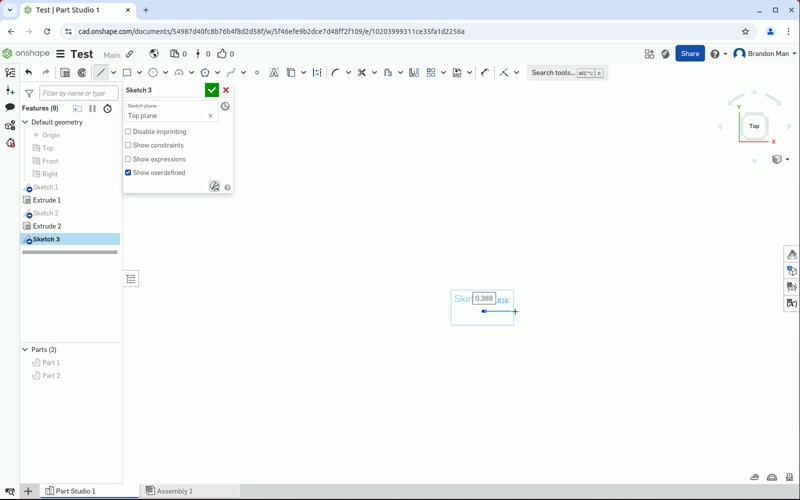
mouse_move(485, 309)
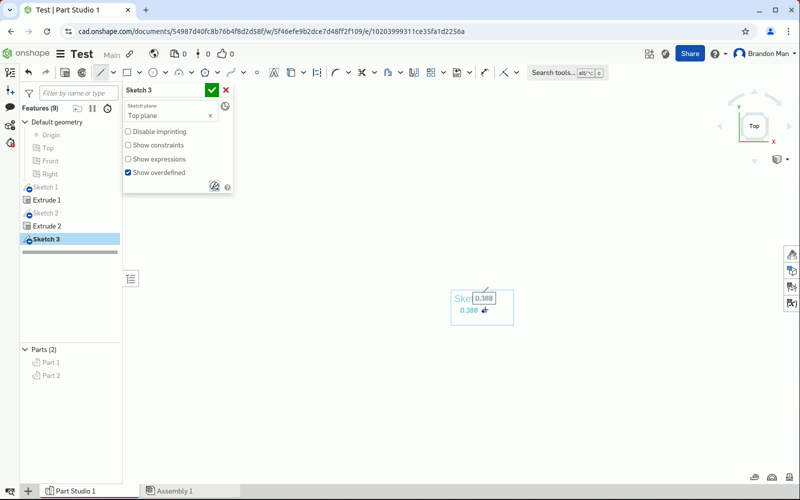
scroll(6)
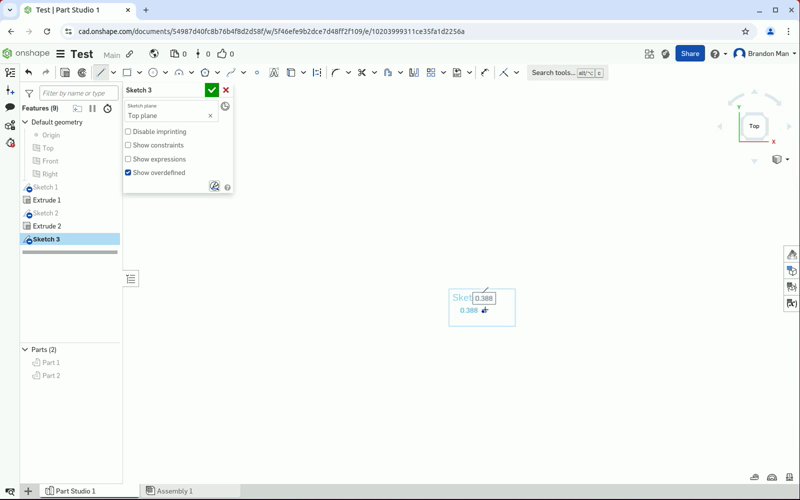
scroll(6)
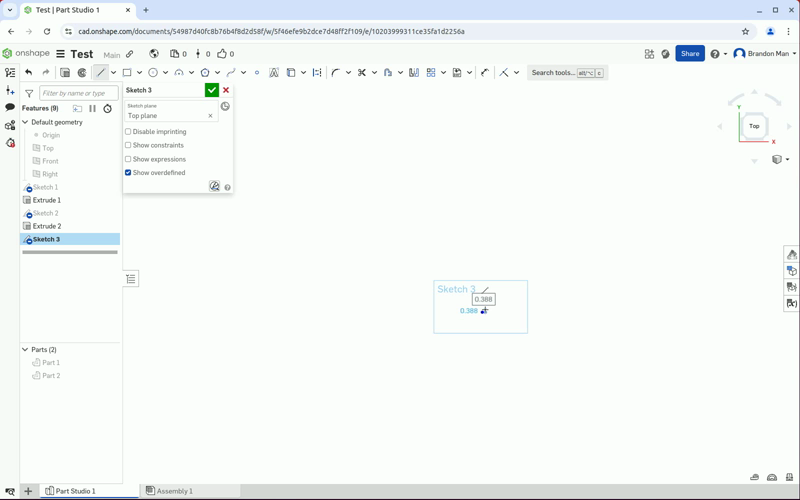
scroll(6)
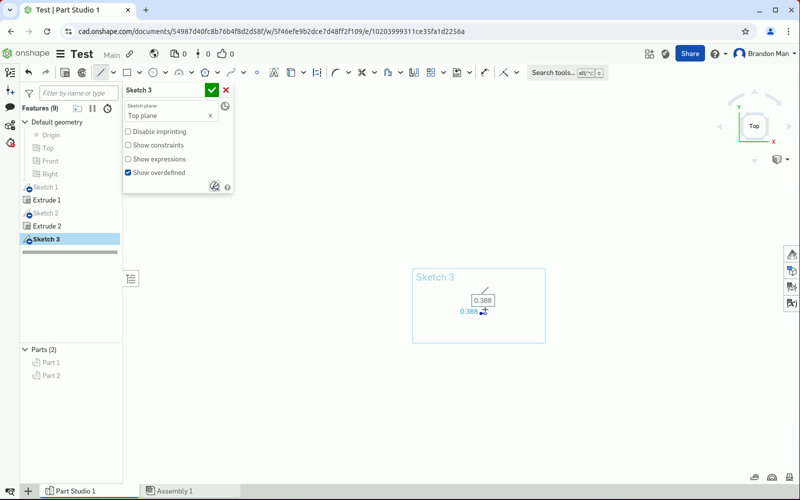
scroll(6)
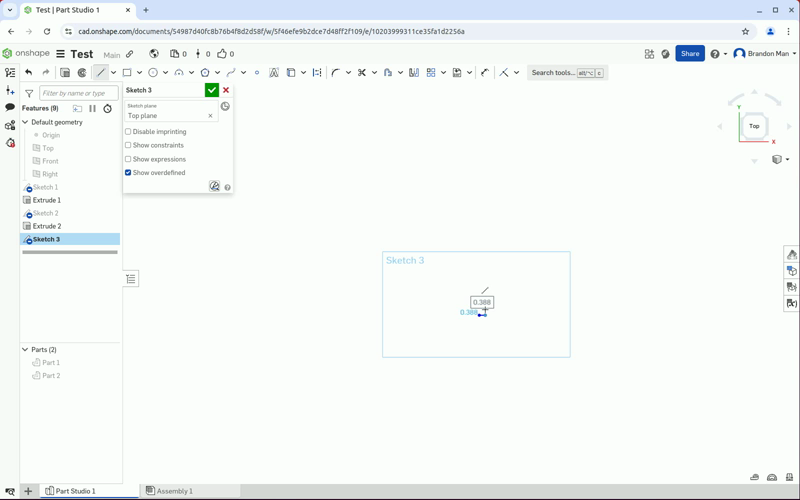
scroll(6)
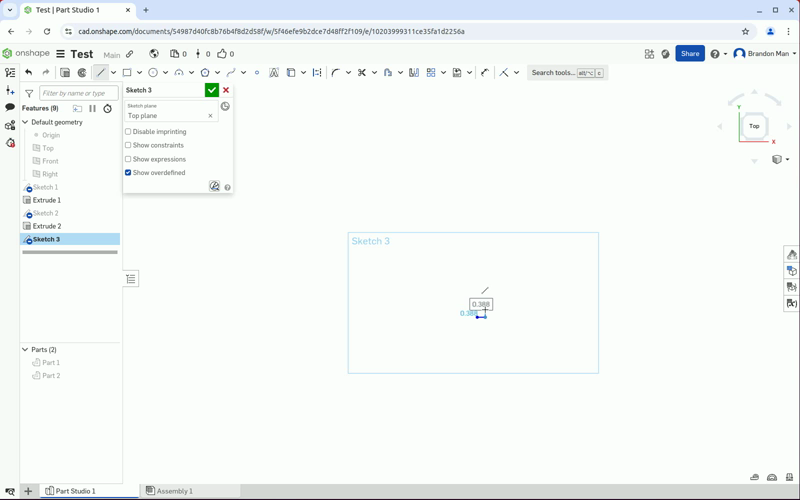
scroll(6)
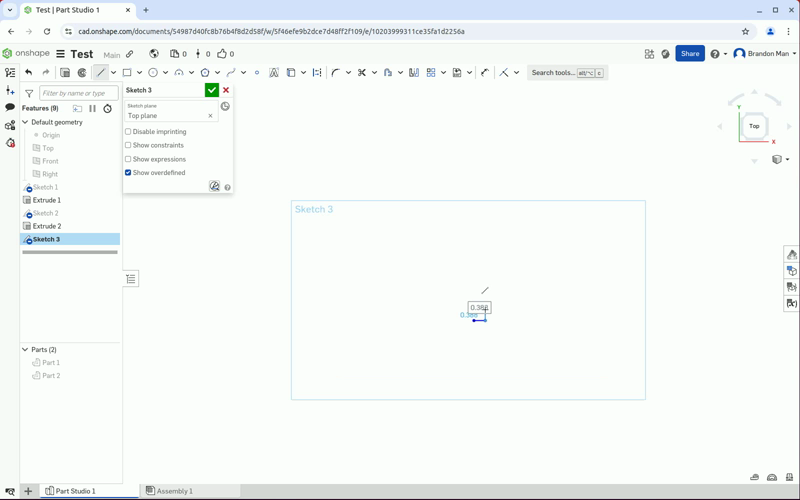
scroll(6)
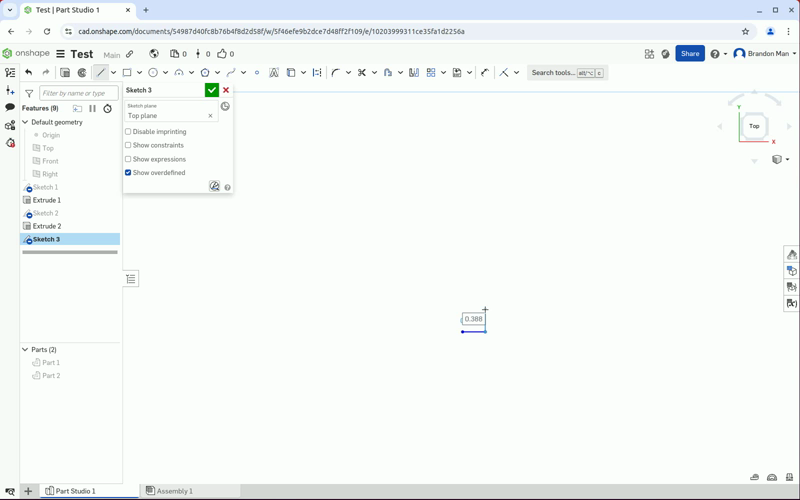
click(485, 309)
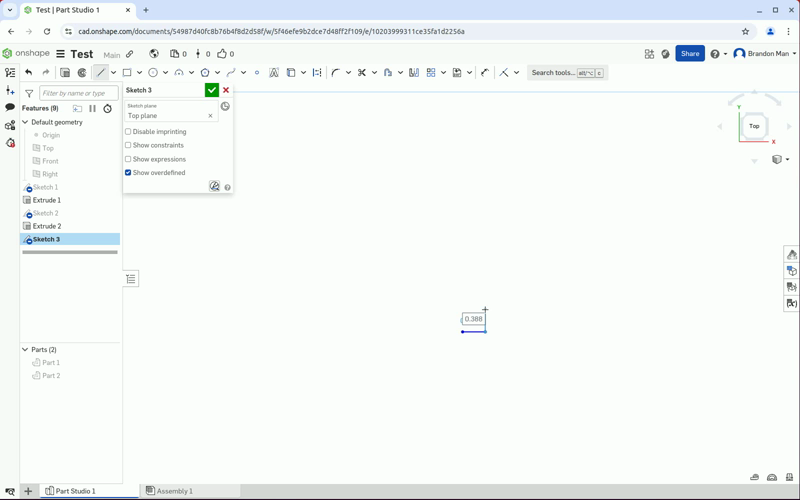
scroll(-6)
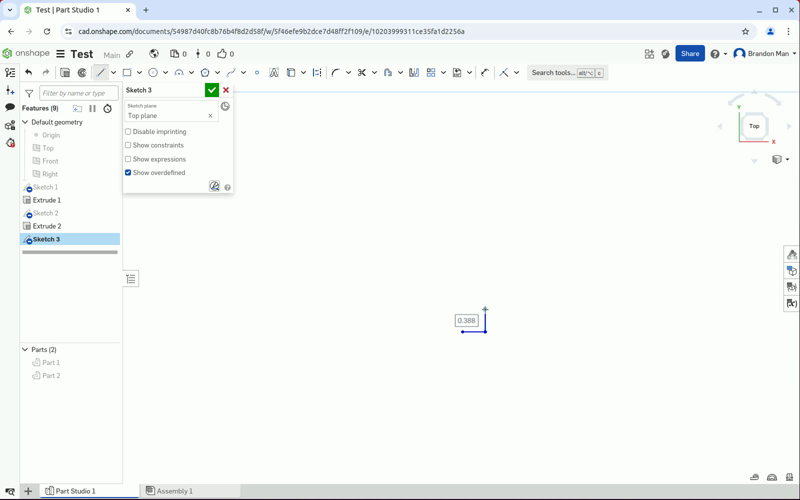
scroll(-6)
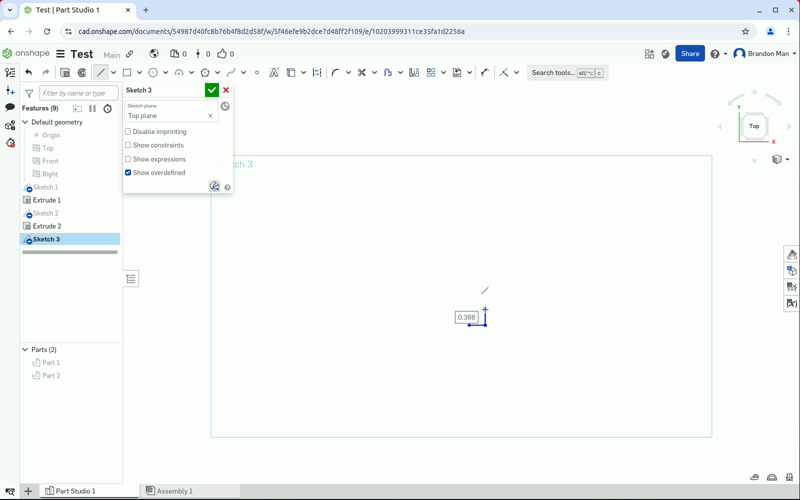
scroll(-6)
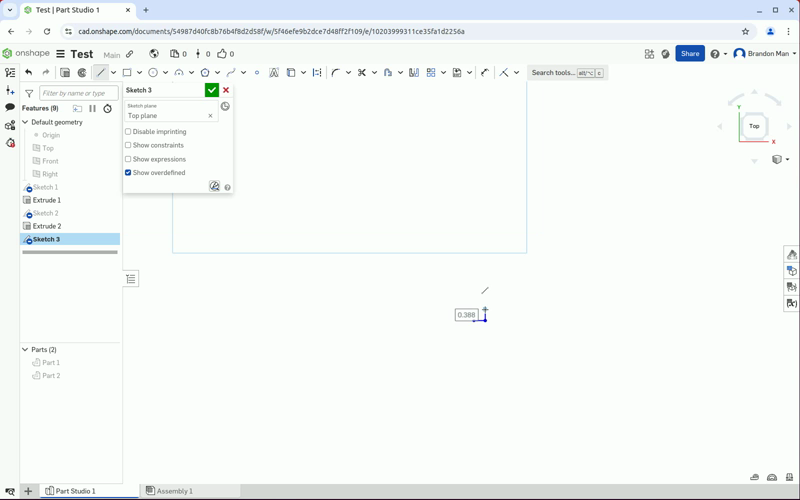
scroll(-6)
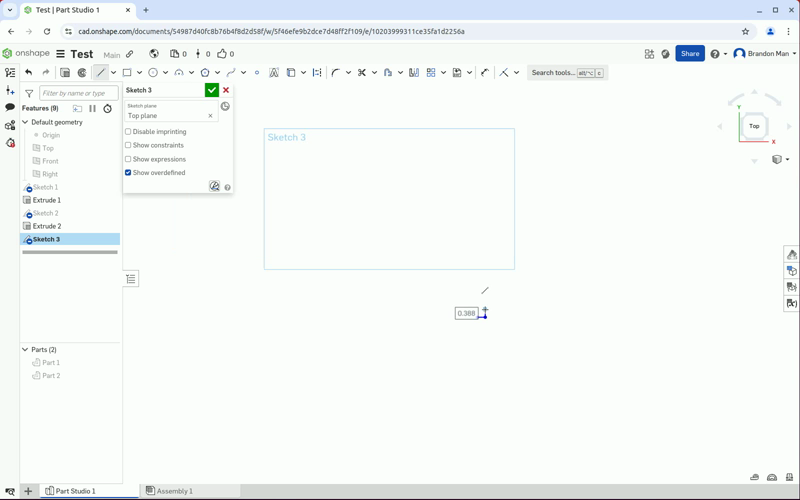
scroll(-6)
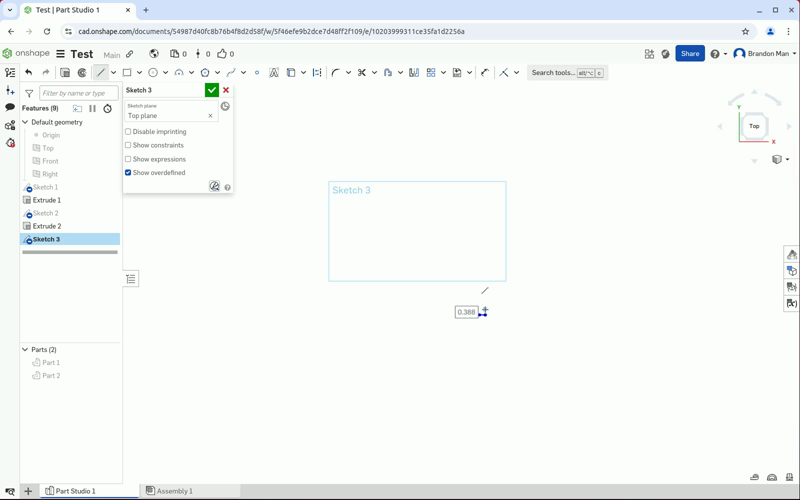
scroll(-6)
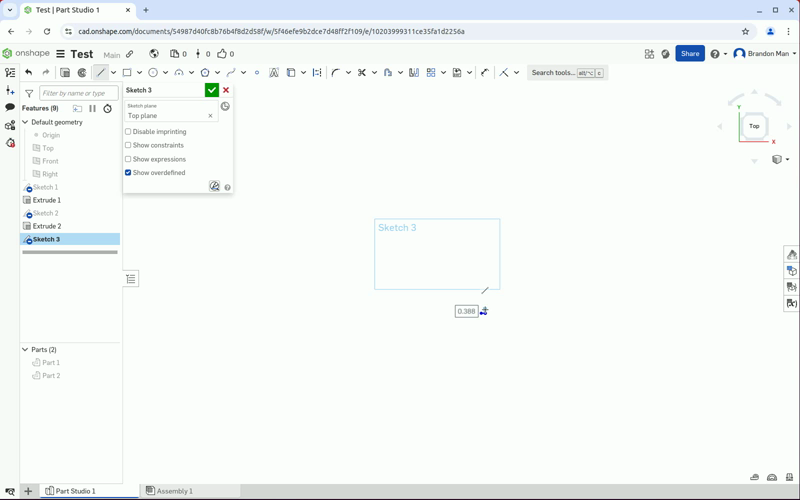
scroll(-6)
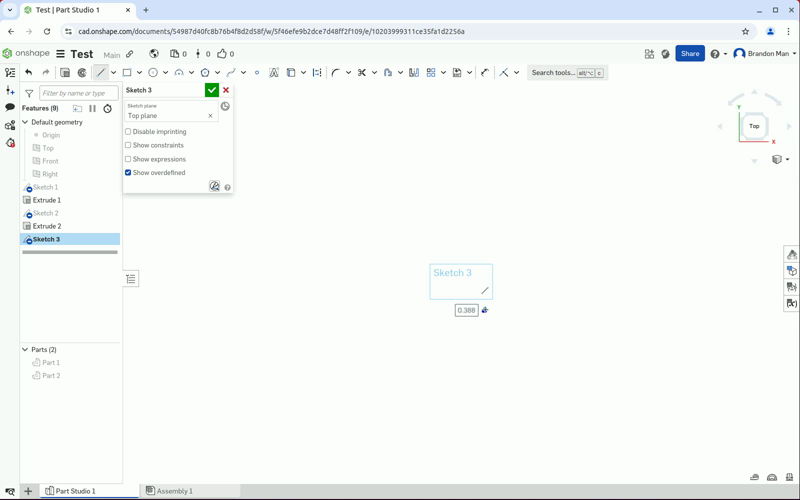
key_up(shift)
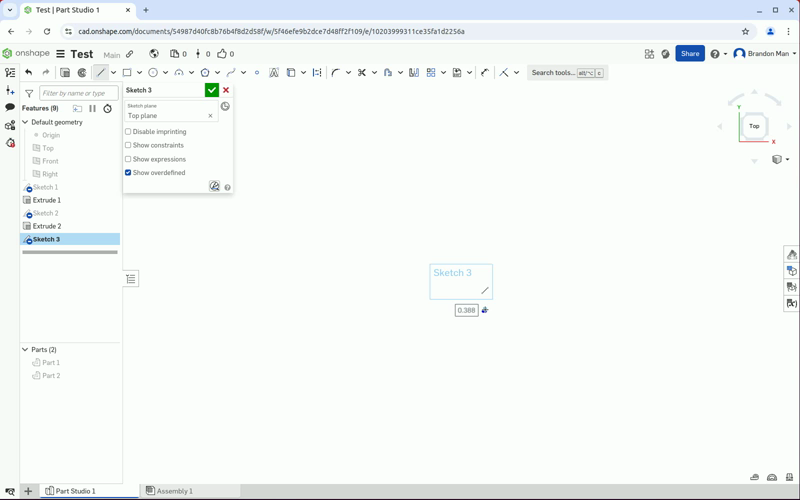
key_down(shift)
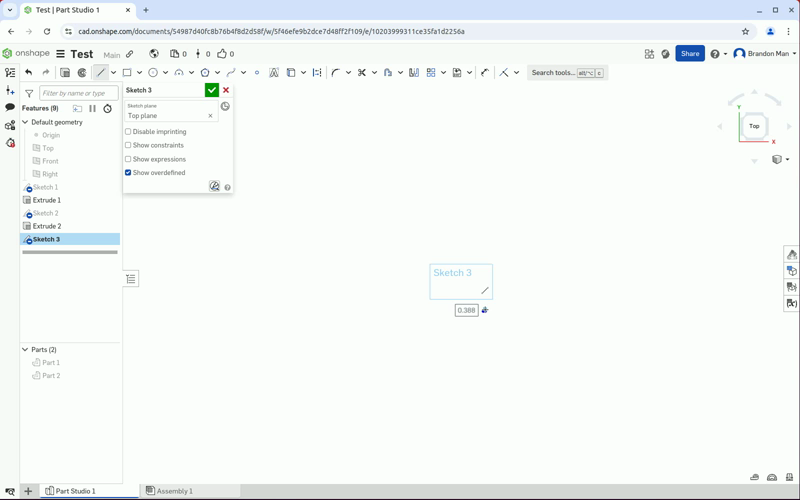
mouse_move(515, 309)
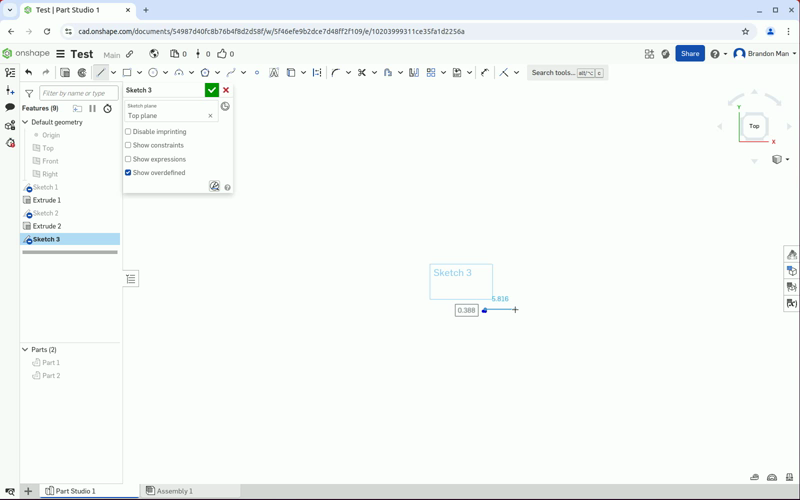
mouse_move(483, 309)
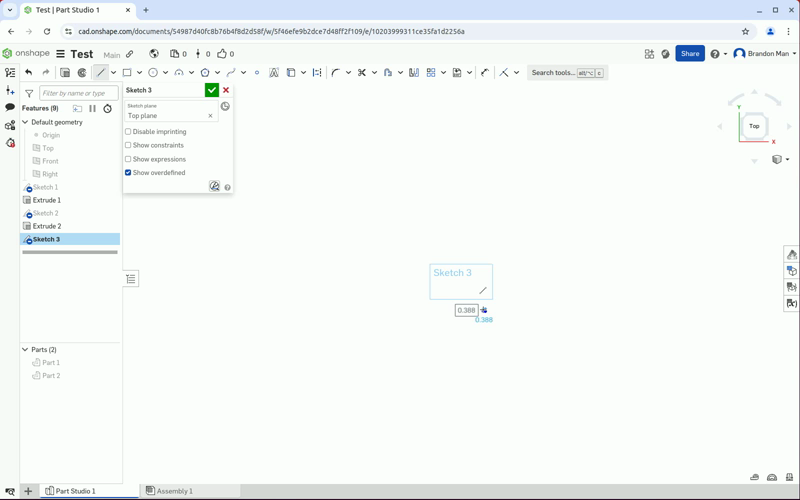
scroll(6)
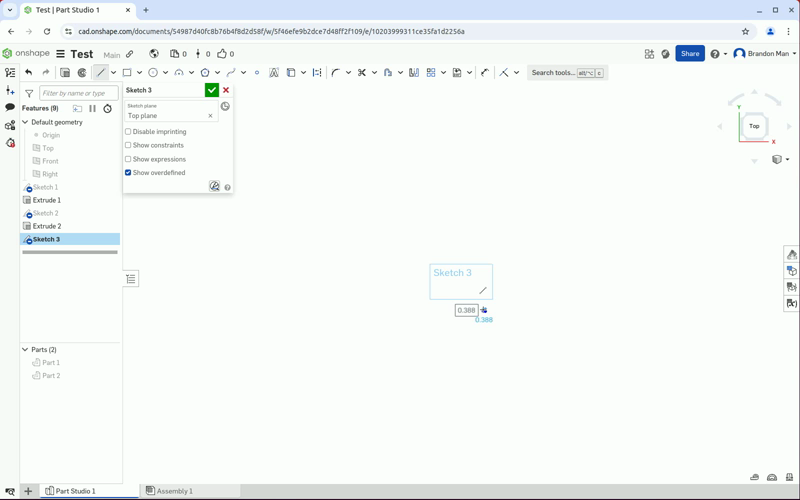
scroll(6)
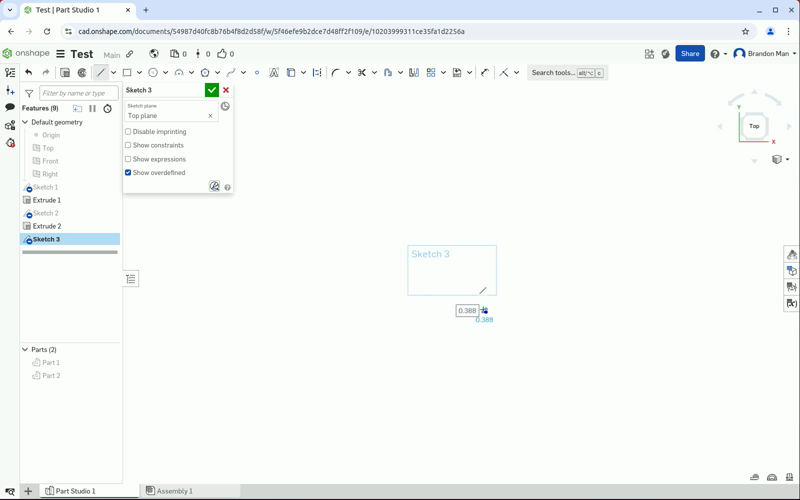
scroll(6)
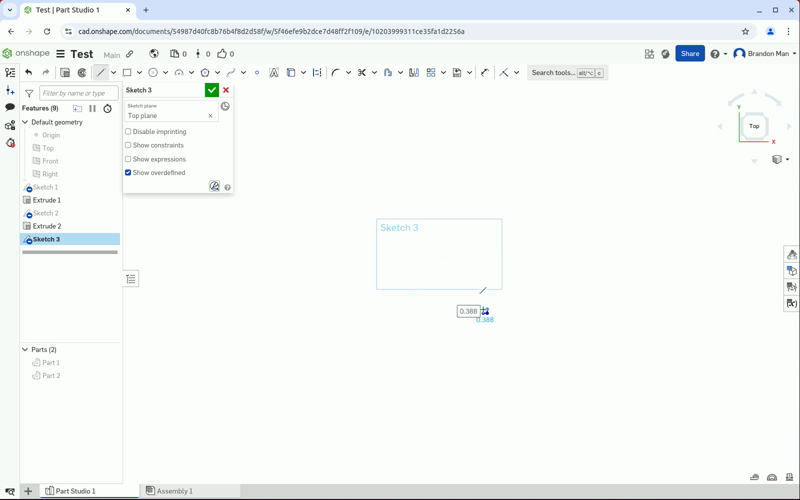
scroll(6)
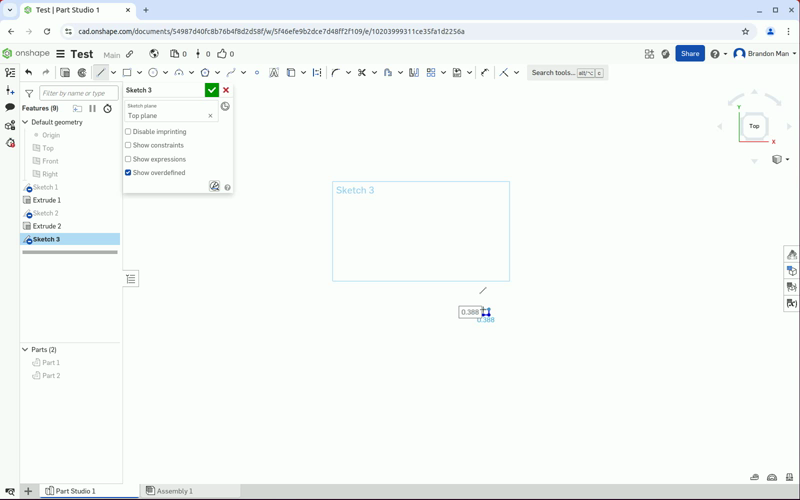
scroll(6)
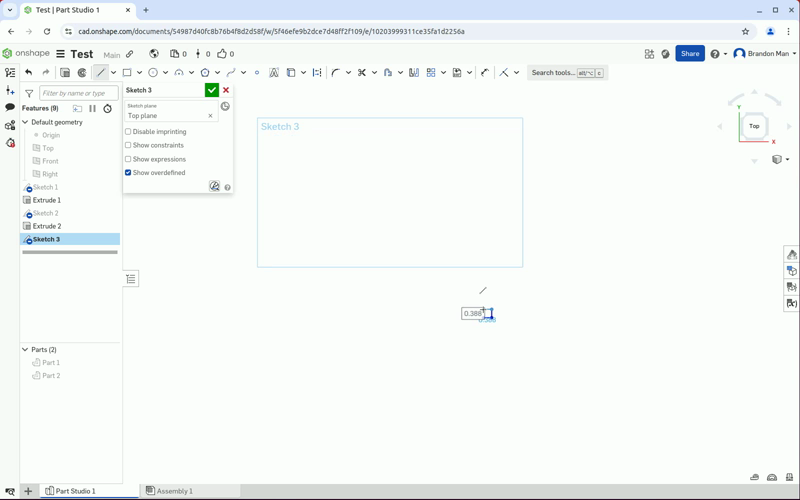
scroll(6)
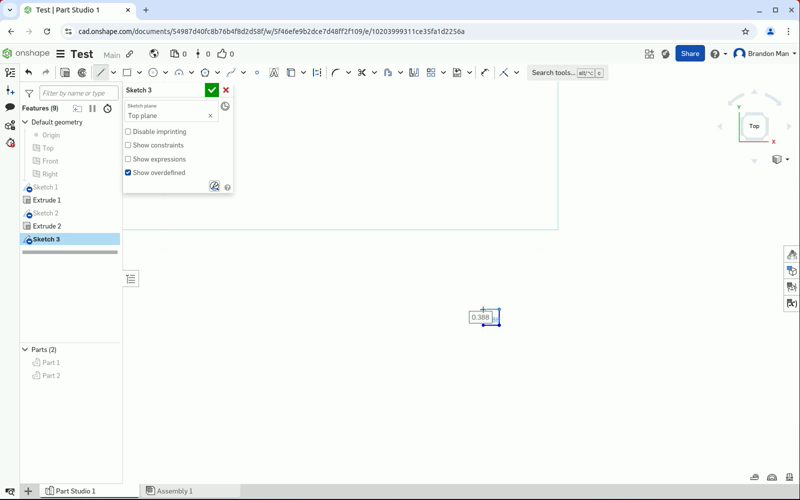
scroll(6)
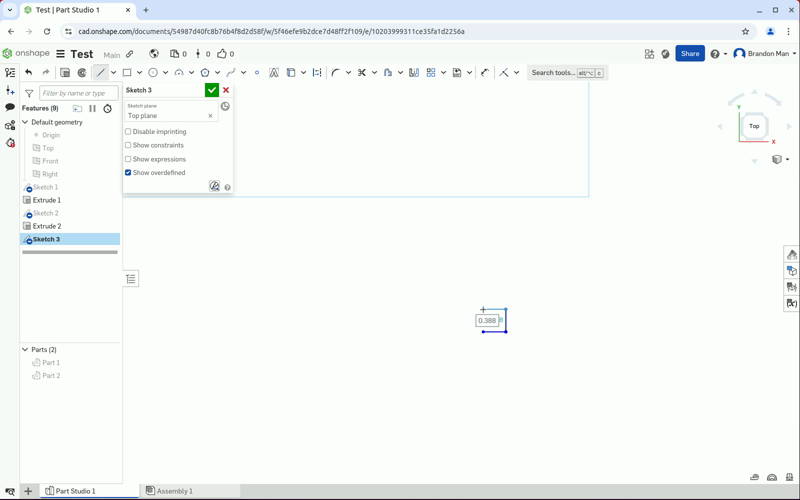
click(483, 309)
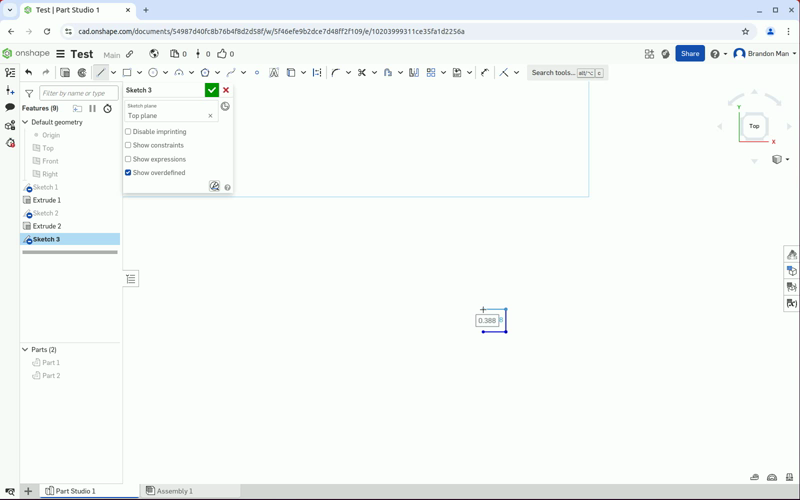
scroll(-6)
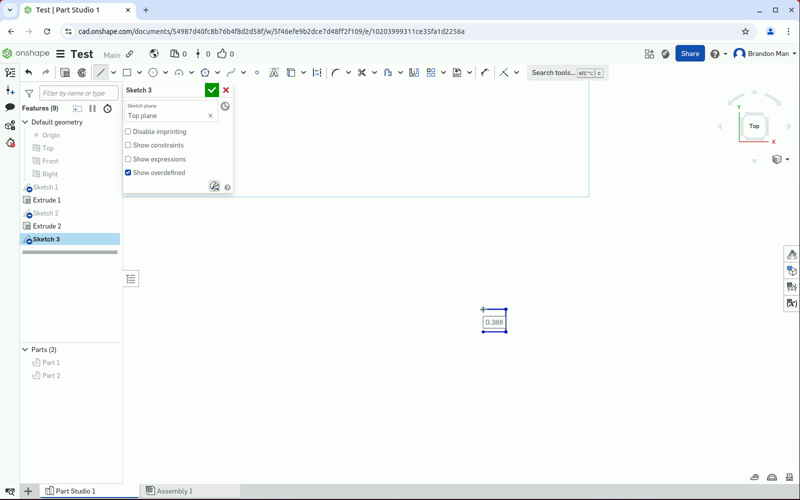
scroll(-6)
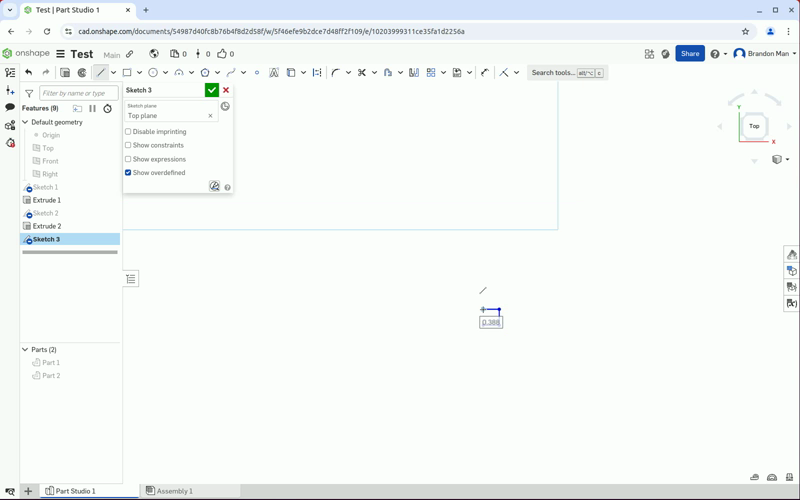
scroll(-6)
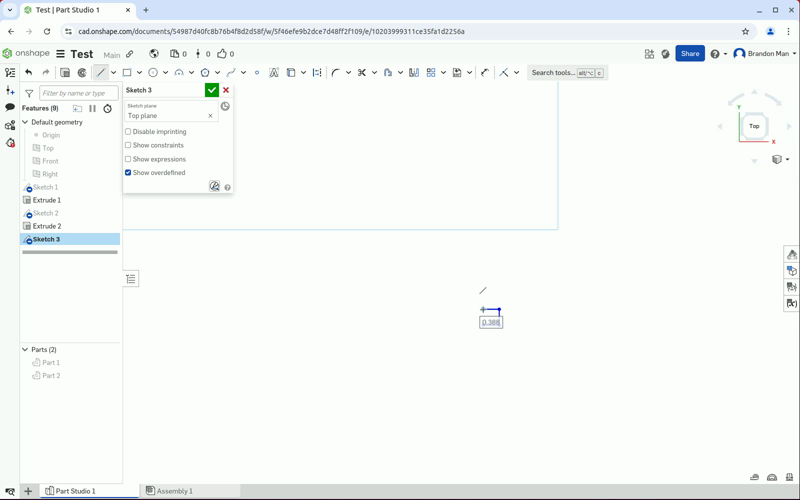
scroll(-6)
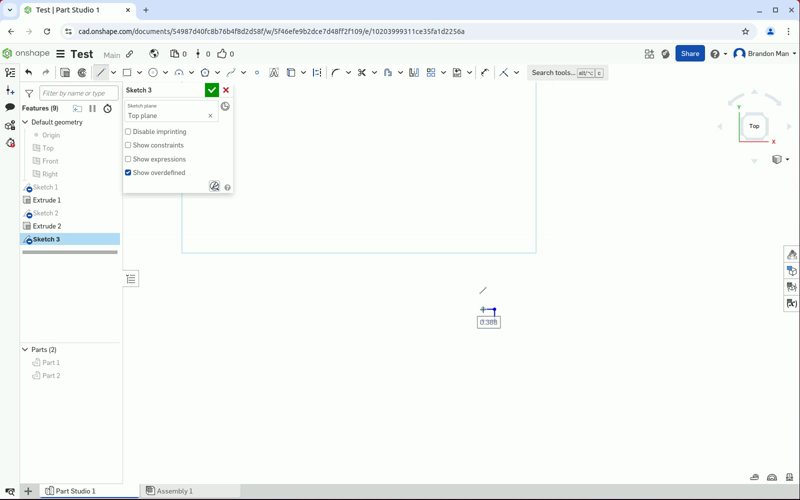
scroll(-6)
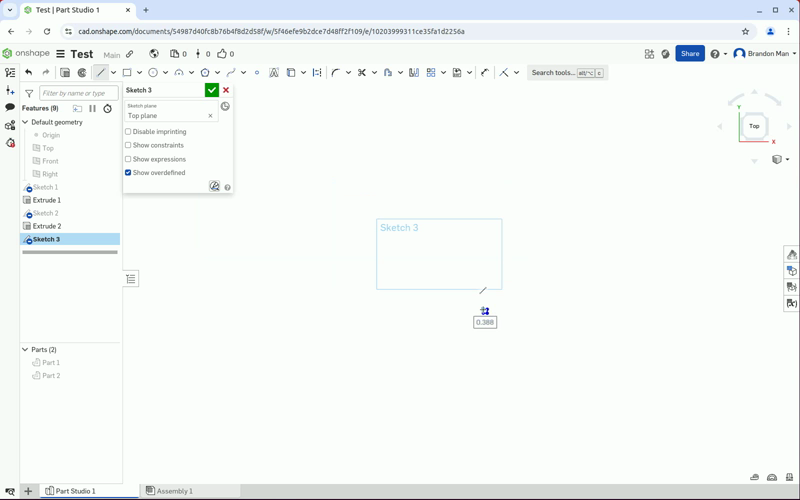
scroll(-6)
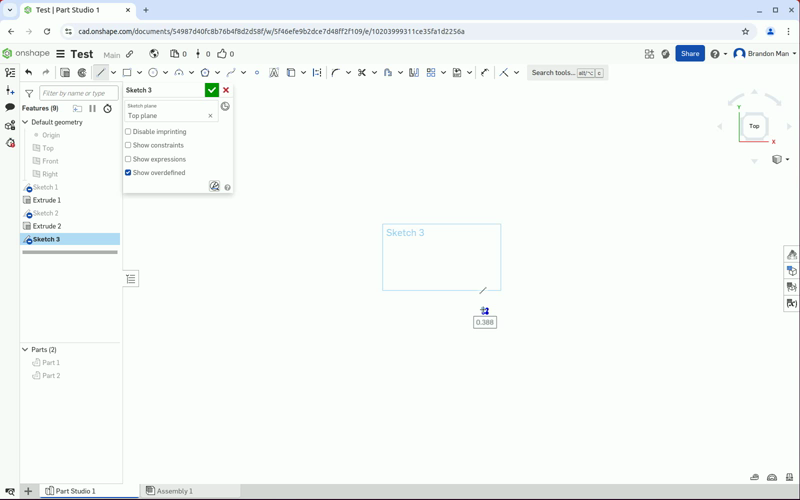
scroll(-6)
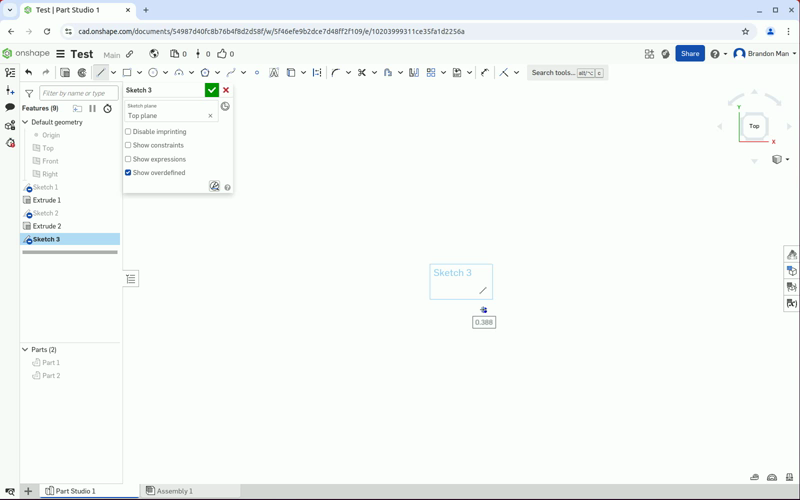
key_up(shift)
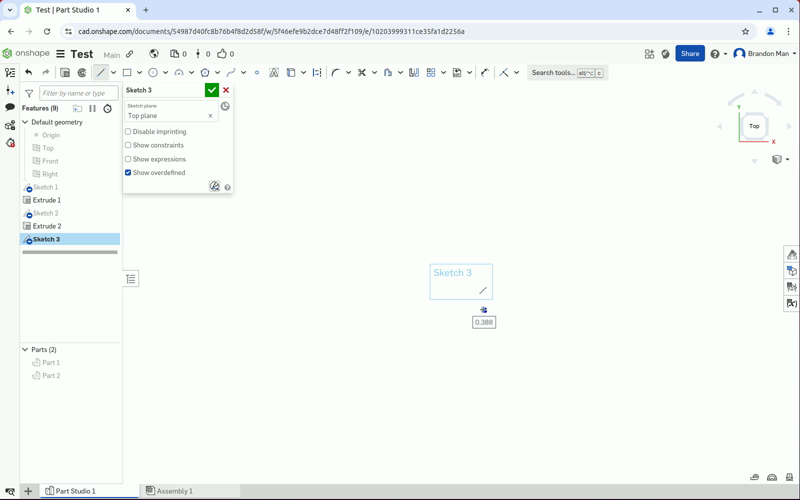
mouse_move(513, 309)
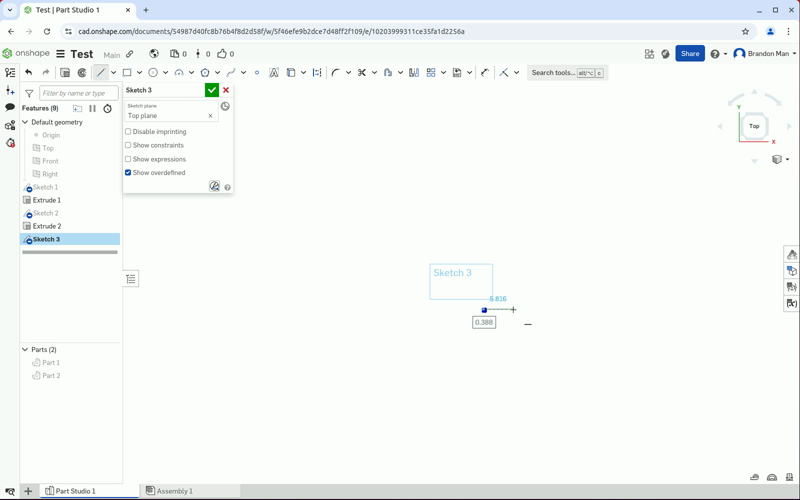
key_down(shift)
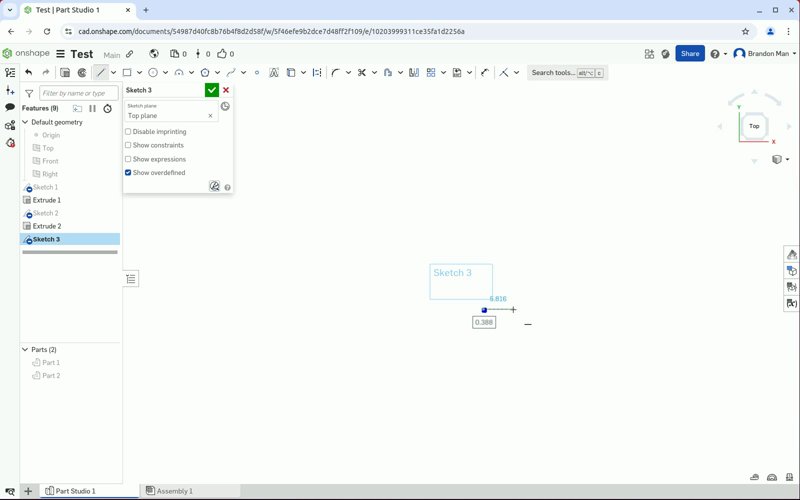
mouse_move(483, 311)
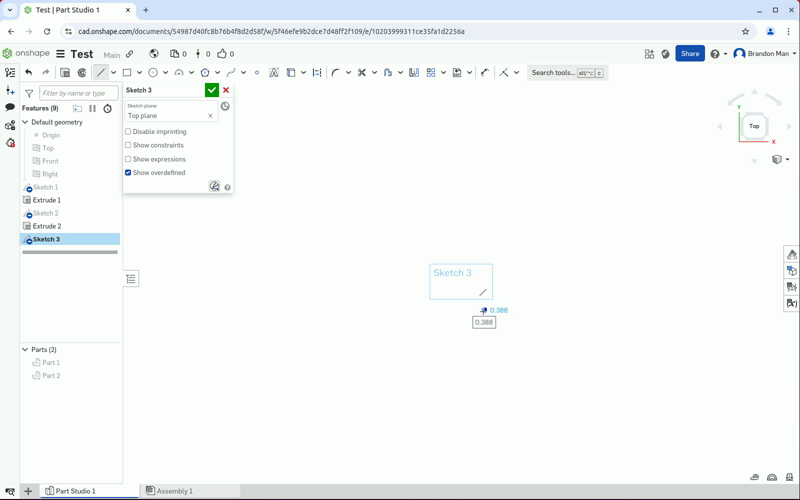
scroll(6)
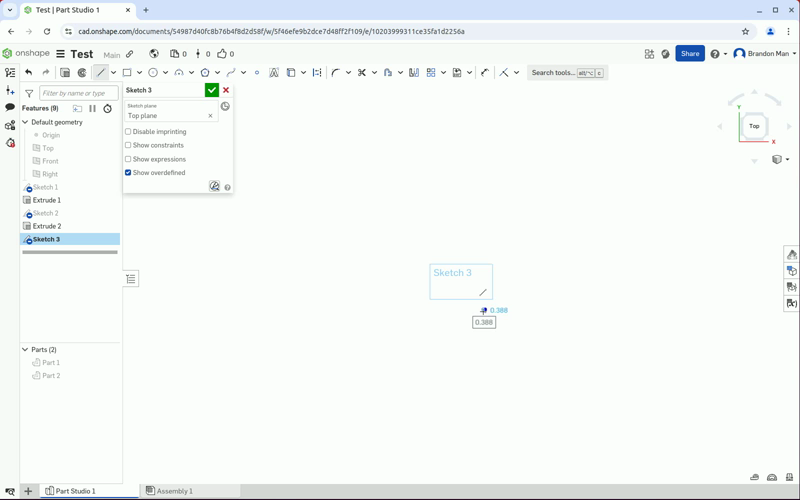
scroll(6)
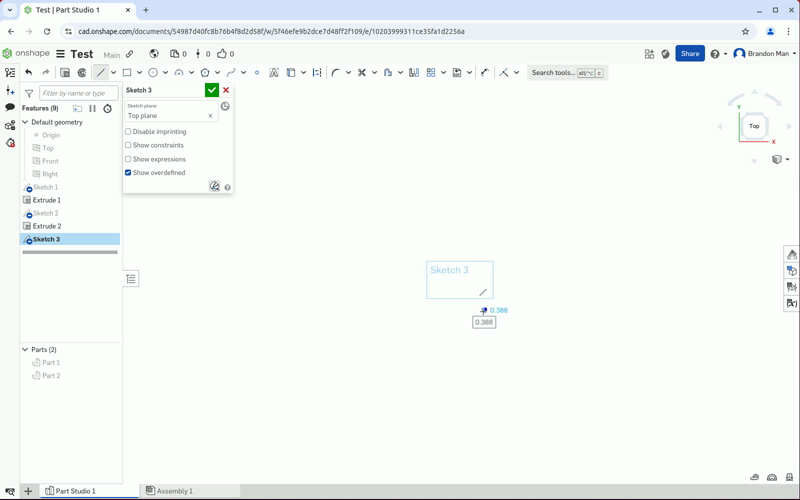
scroll(6)
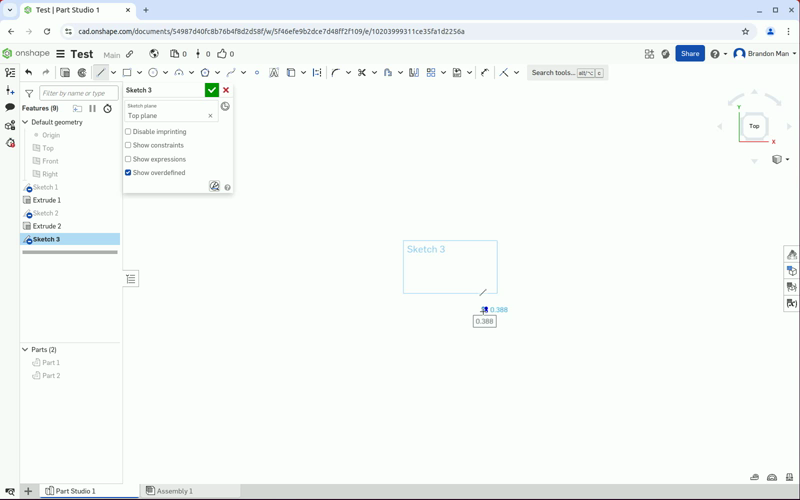
scroll(6)
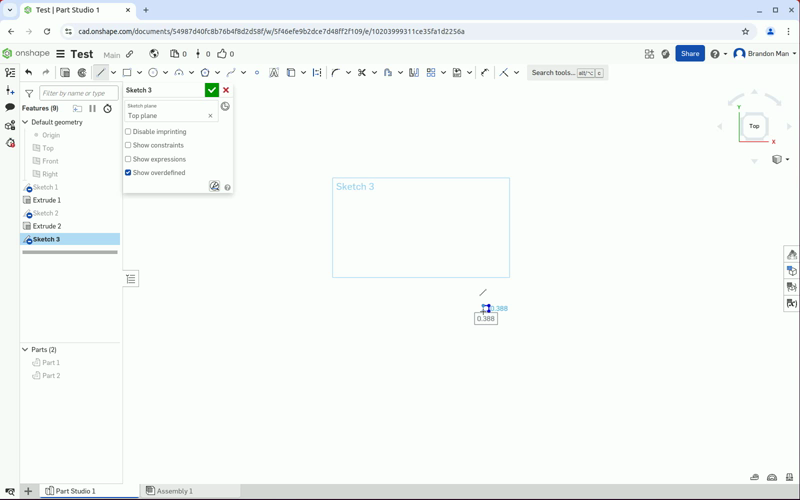
scroll(6)
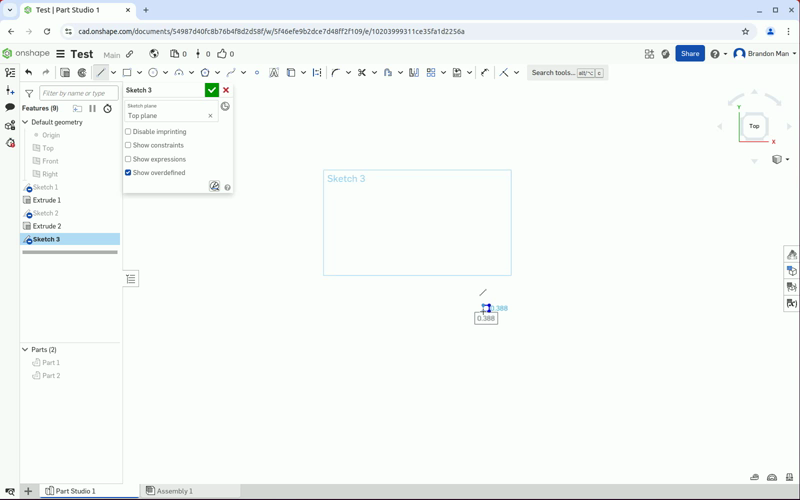
scroll(6)
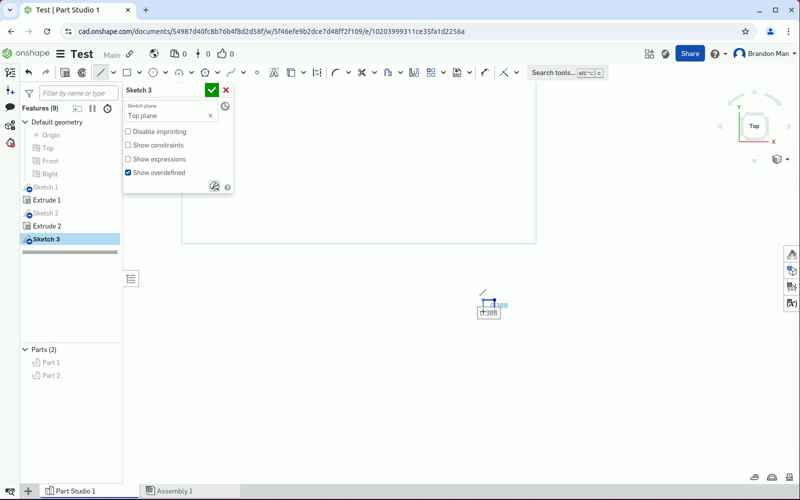
scroll(6)
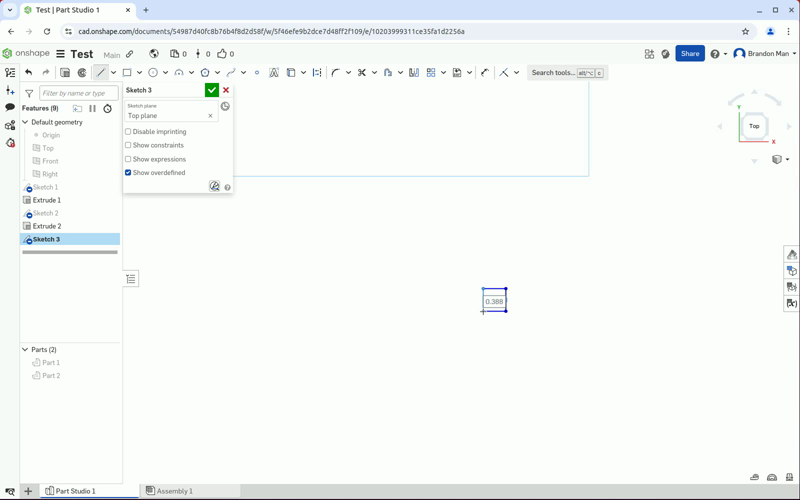
key_up(shift)
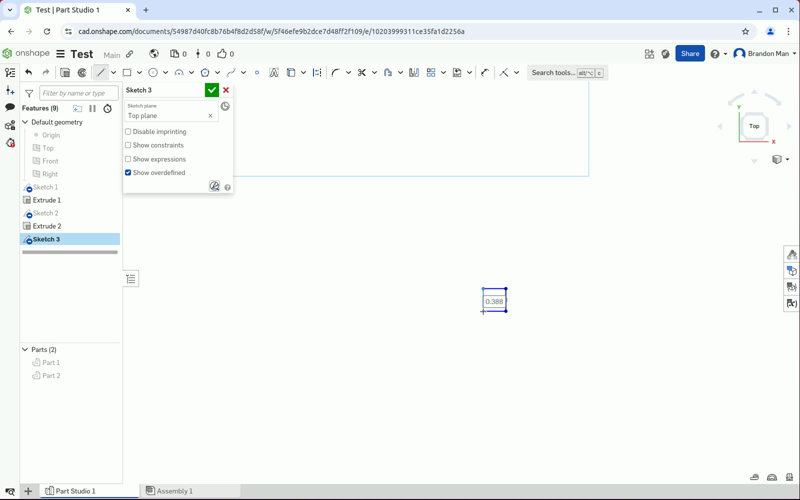
click(483, 311)
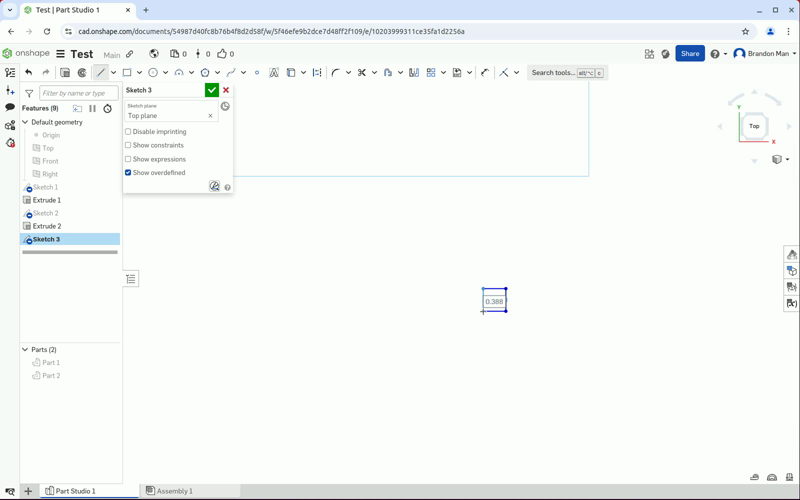
scroll(-6)
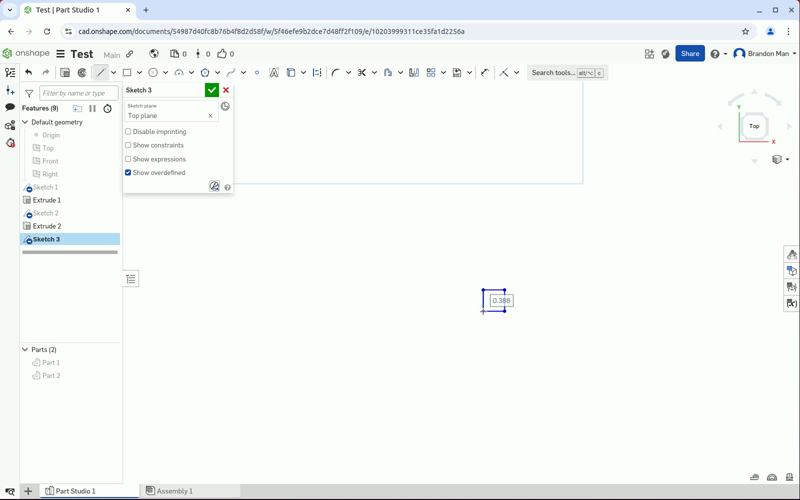
scroll(-6)
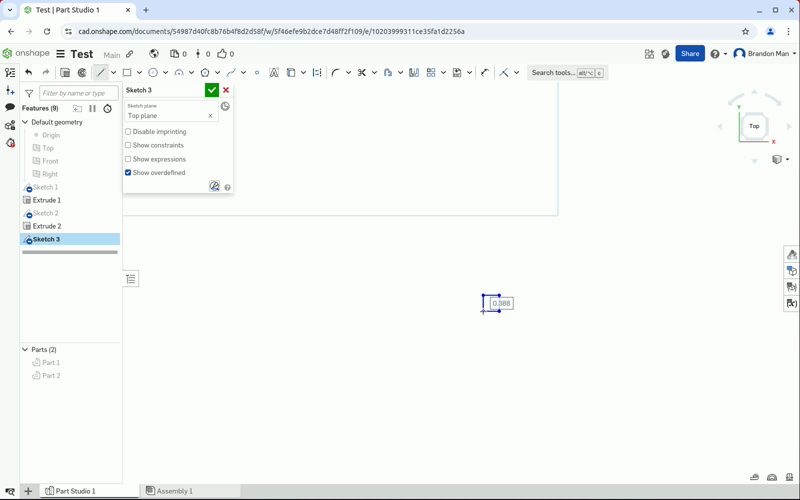
scroll(-6)
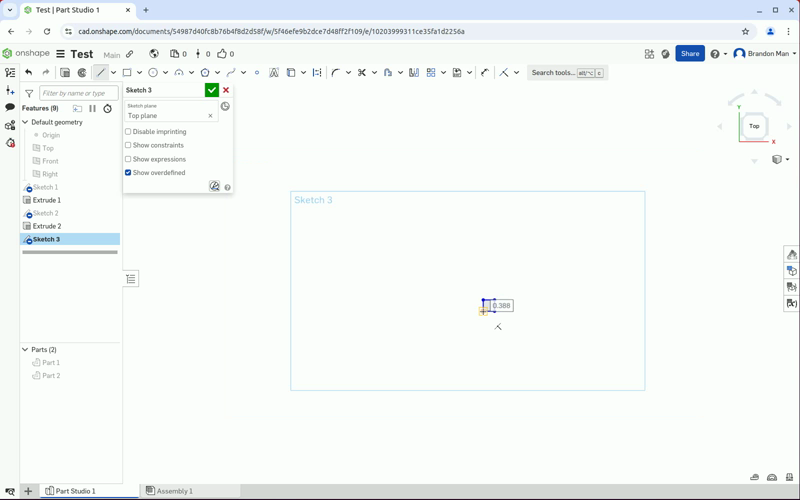
scroll(-6)
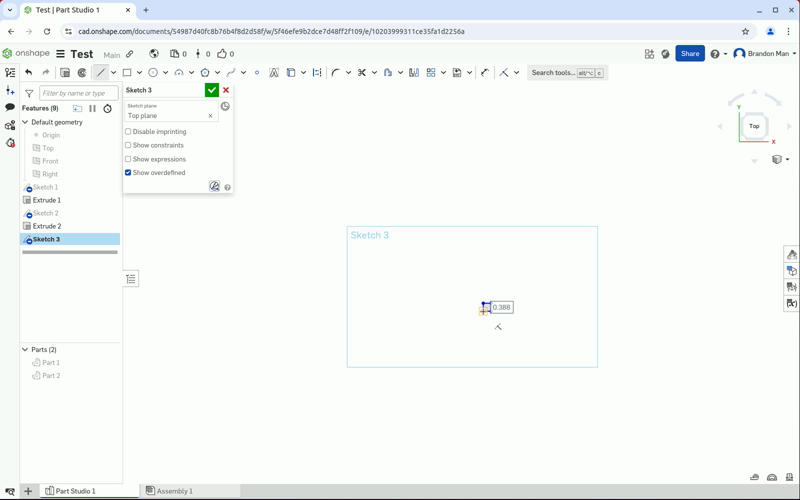
scroll(-6)
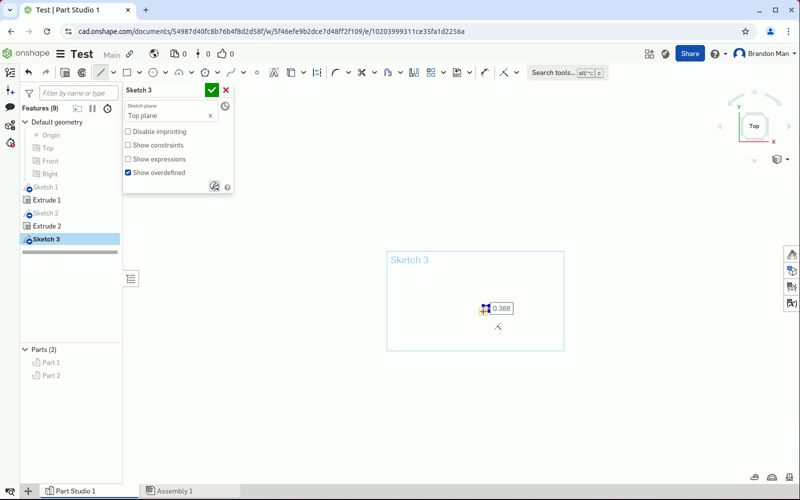
scroll(-6)
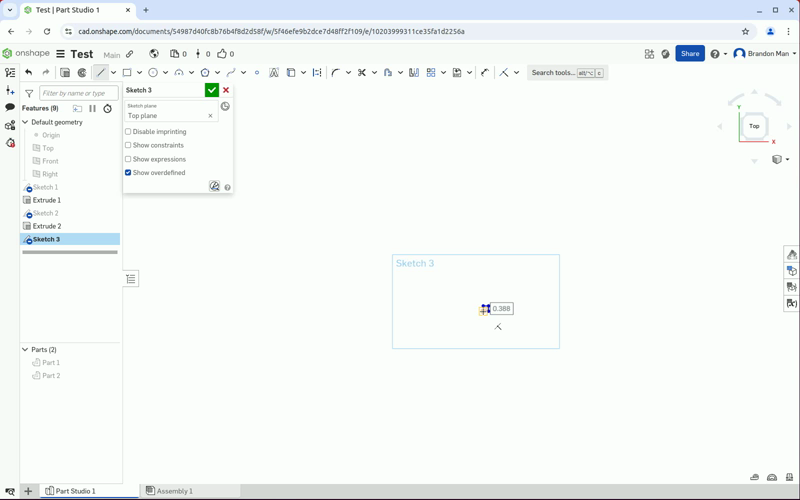
scroll(-6)
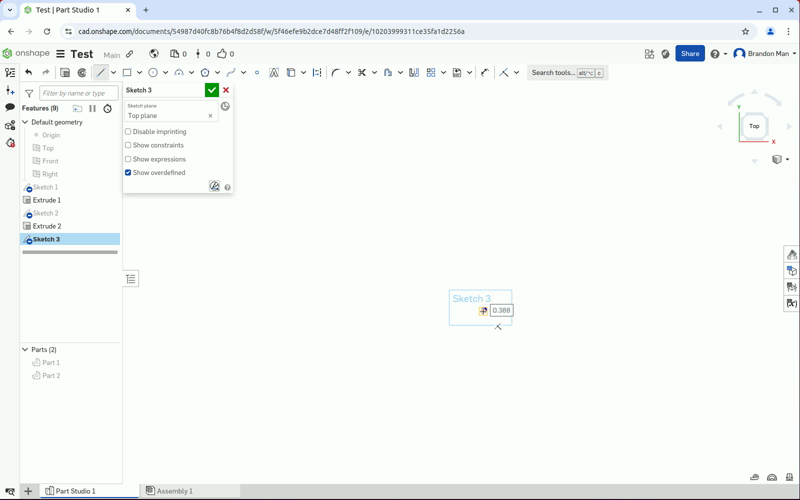
key(esc)
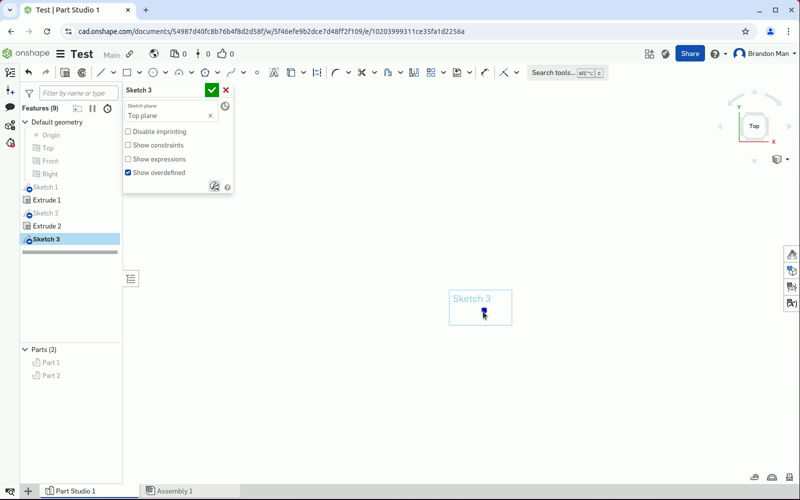
mouse_move(485, 310)
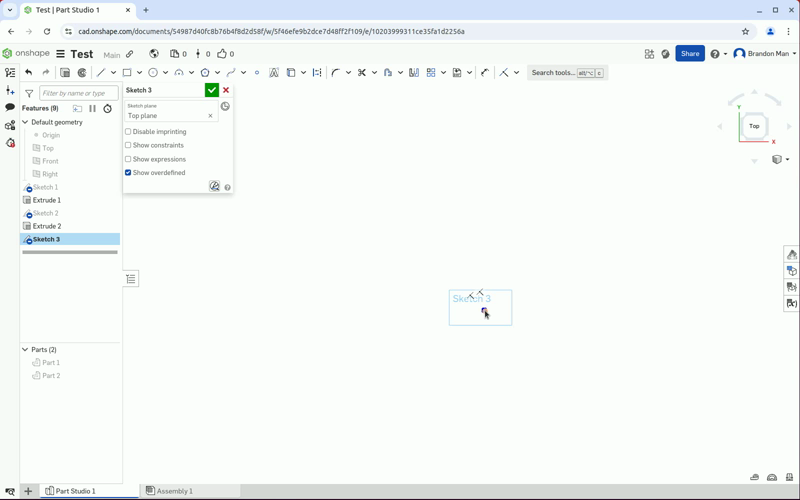
scroll(6)
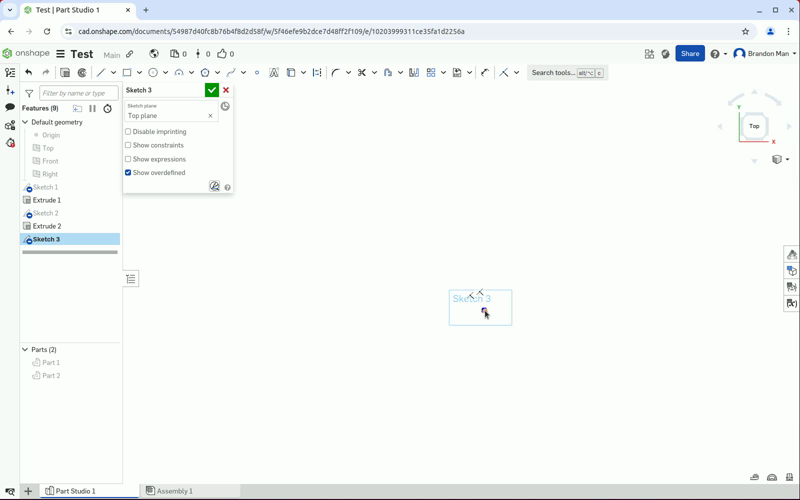
scroll(6)
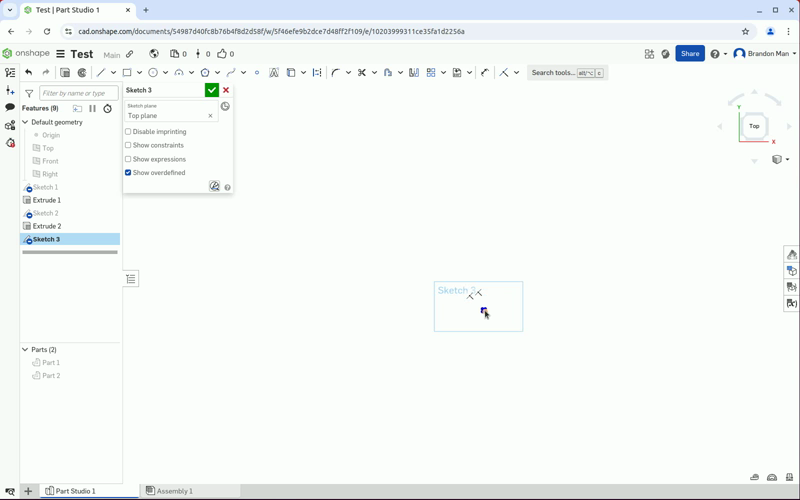
scroll(6)
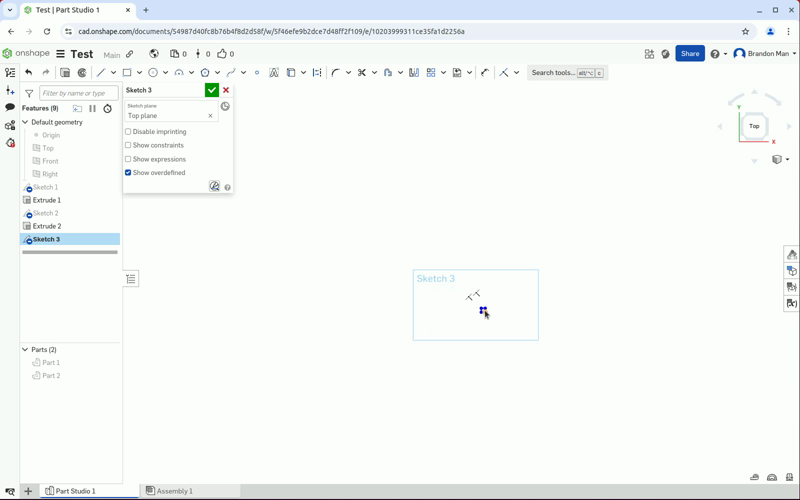
scroll(6)
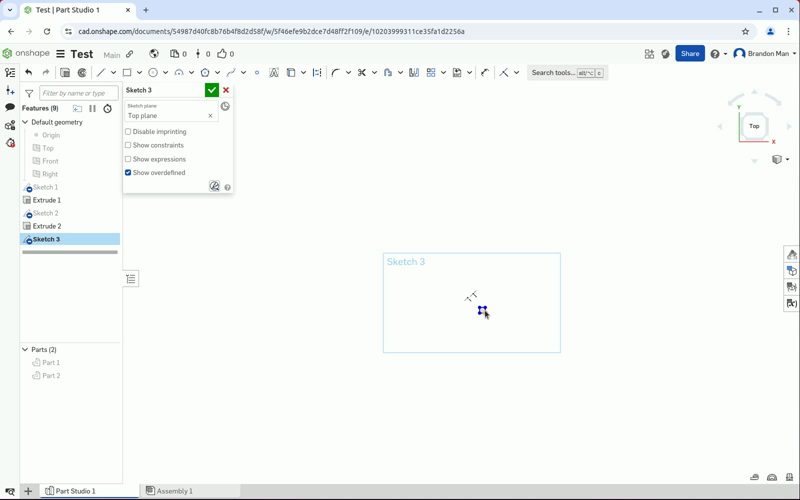
scroll(6)
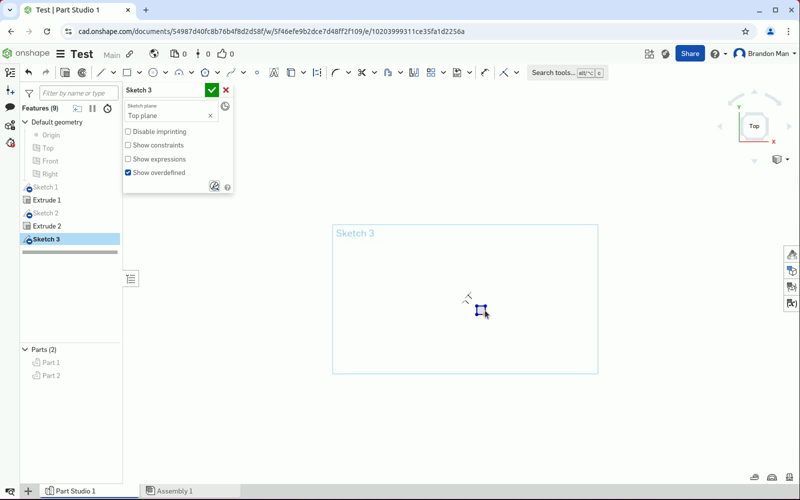
scroll(6)
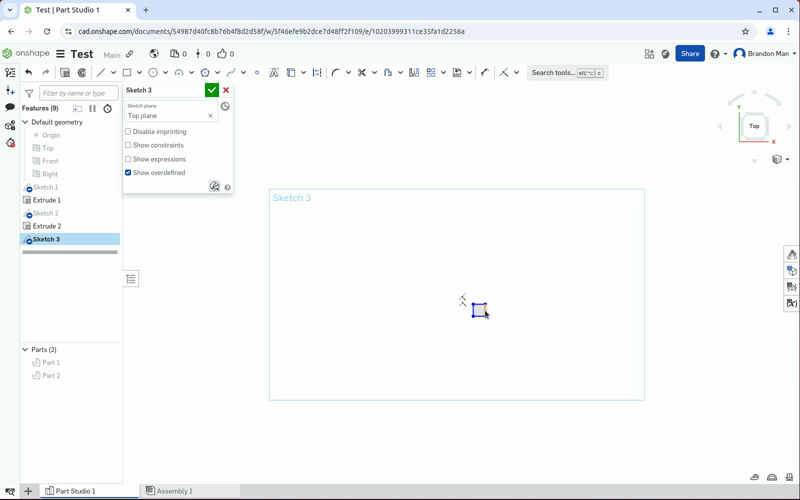
scroll(6)
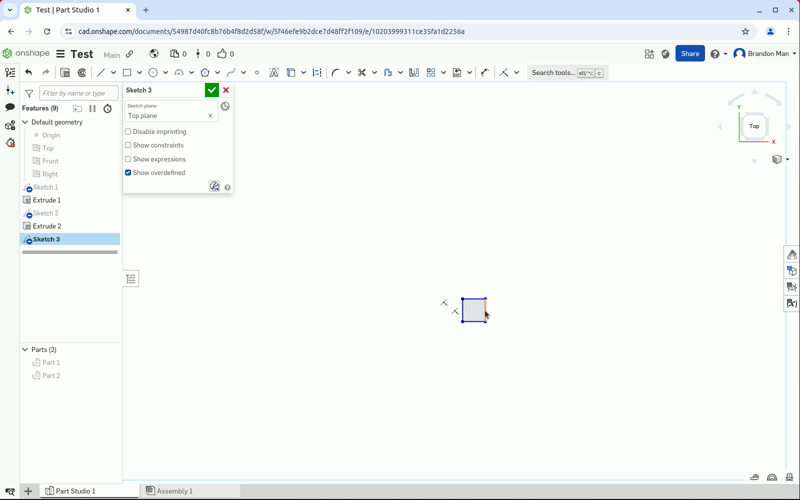
click(485, 310)
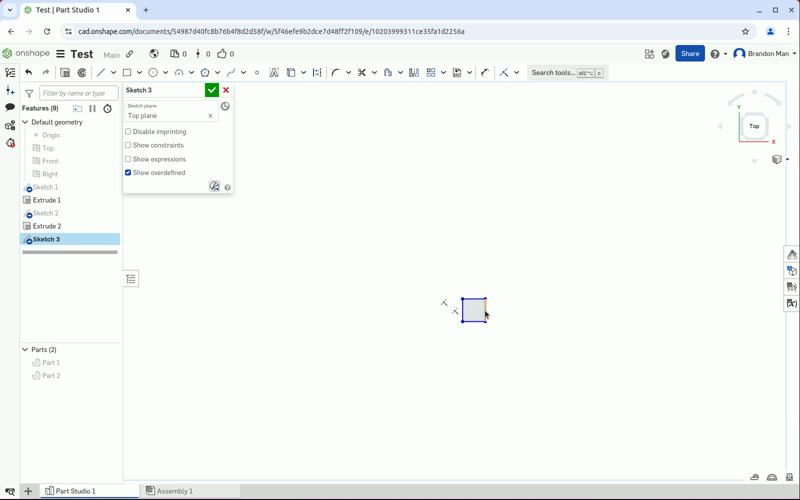
scroll(-6)
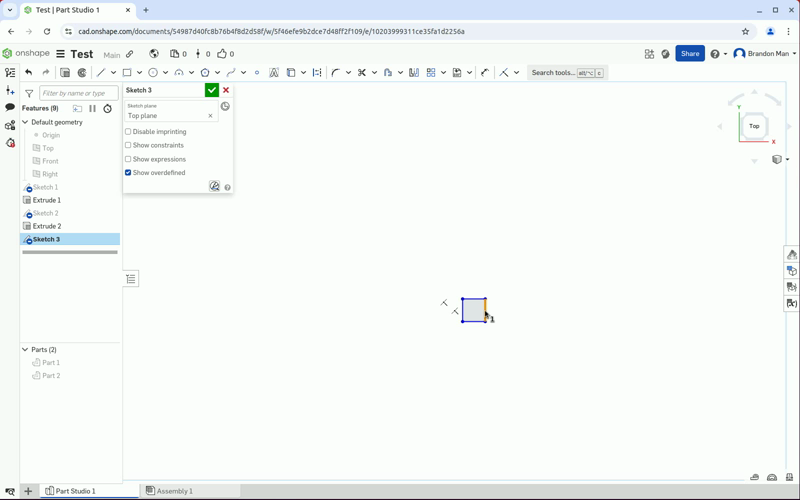
scroll(-6)
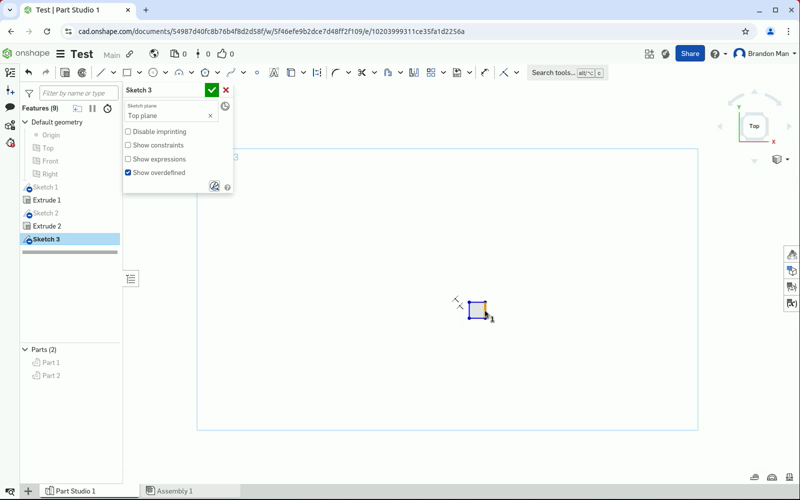
scroll(-6)
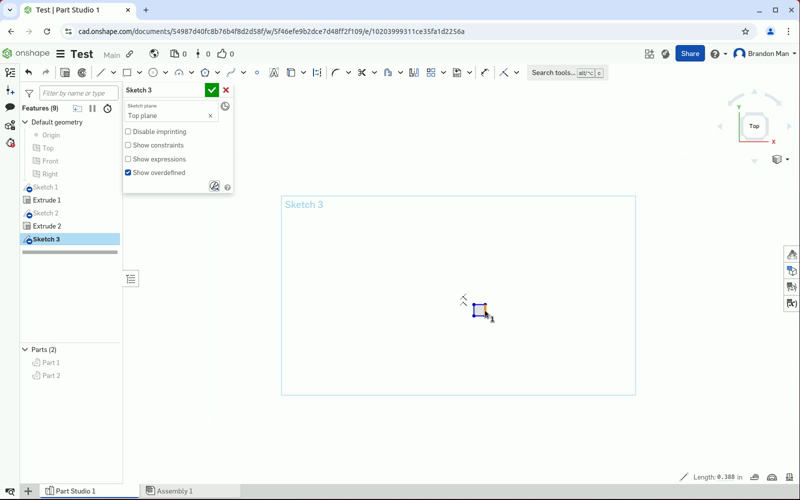
scroll(-6)
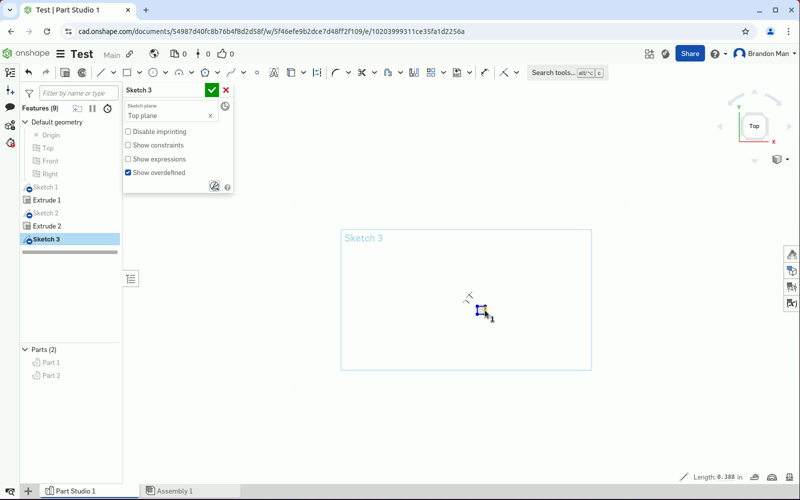
scroll(-6)
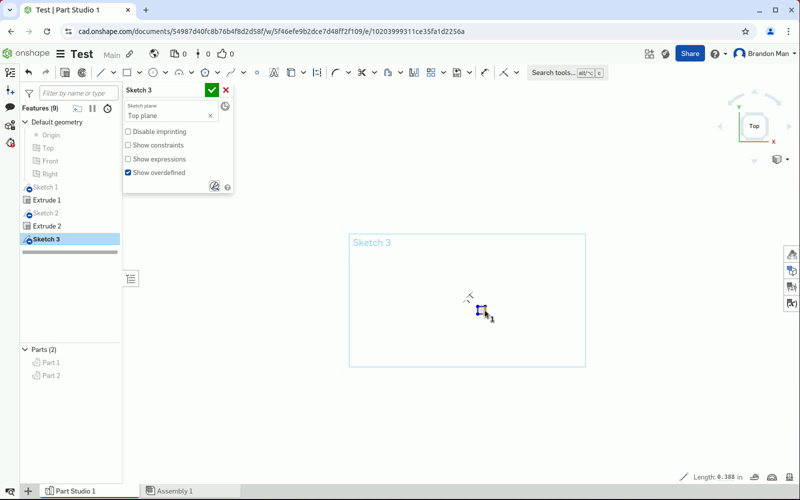
scroll(-6)
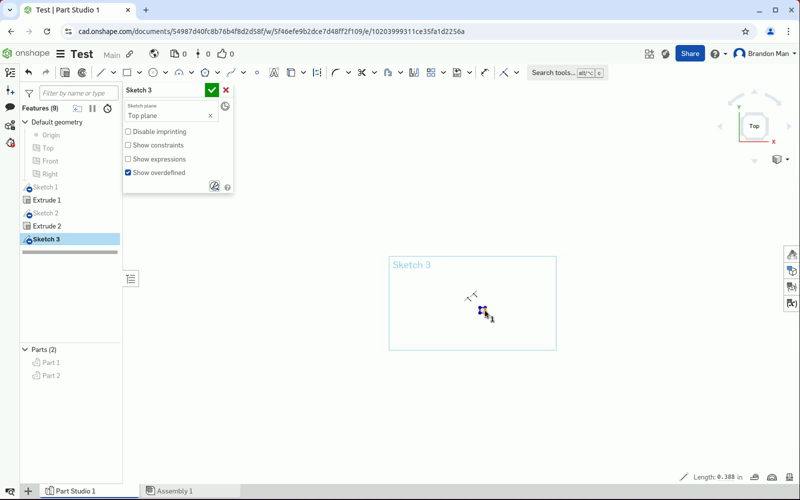
scroll(-6)
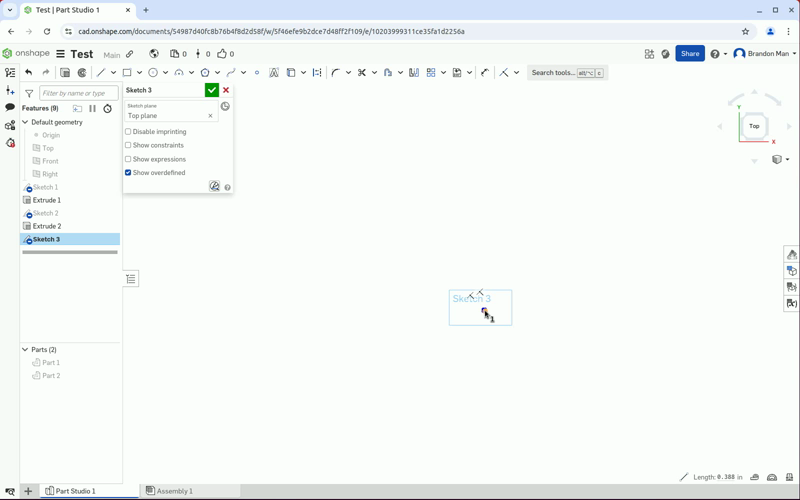
mouse_move(73, 352)
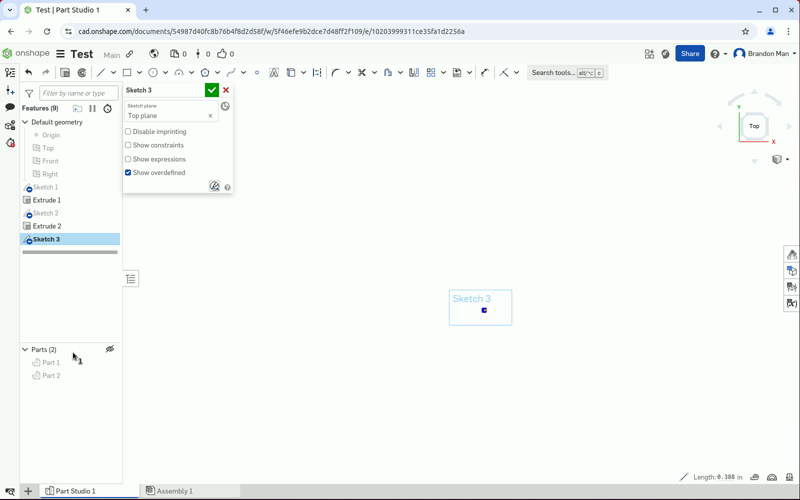
key(shift+y)
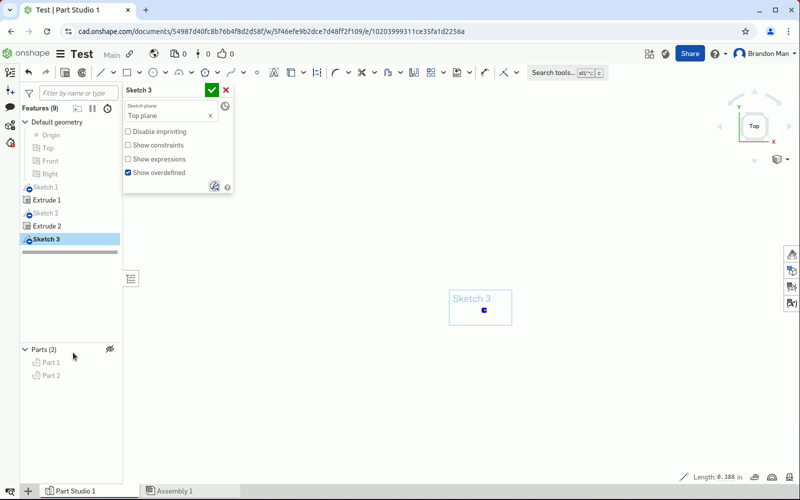
key(shift+e)
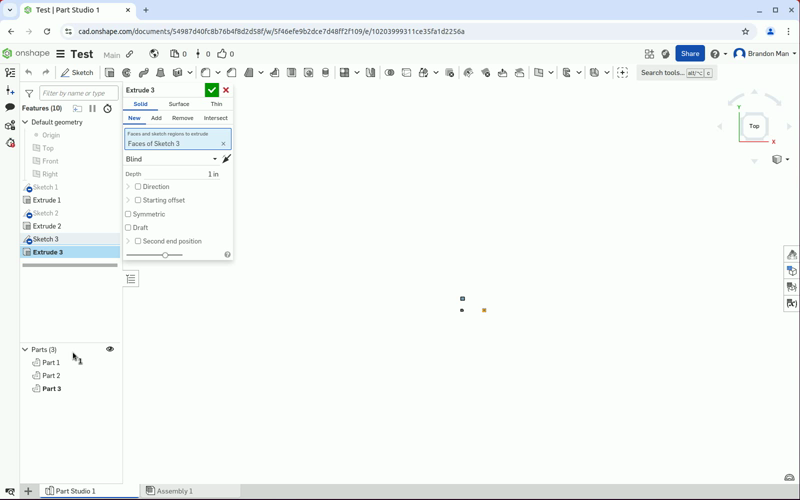
mouse_move(143, 106)
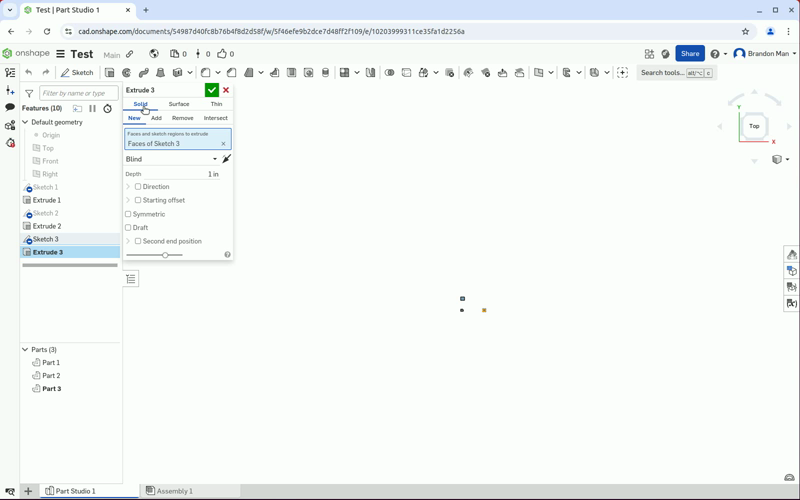
click(143, 106)
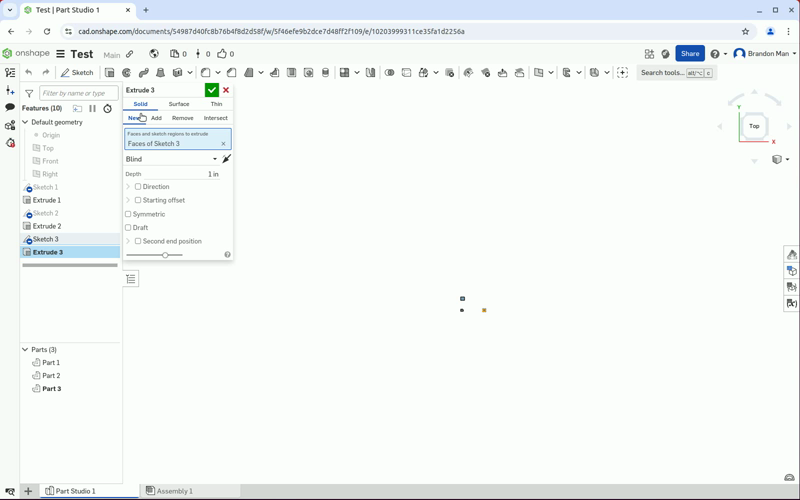
mouse_move(137, 120)
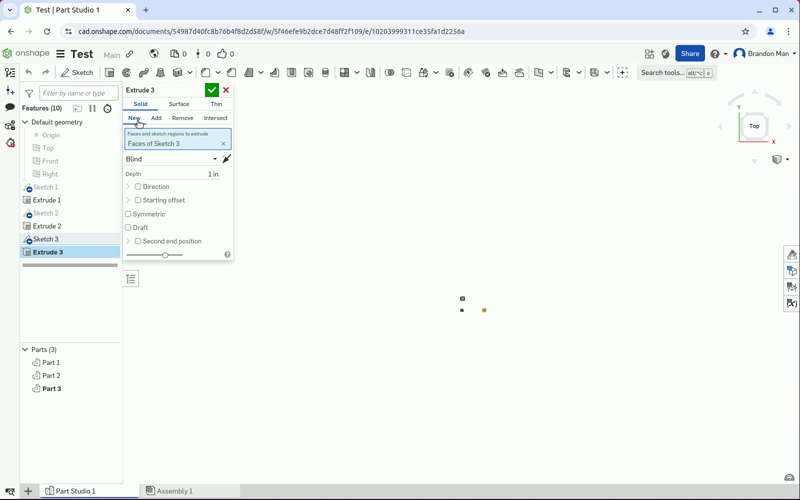
click(137, 120)
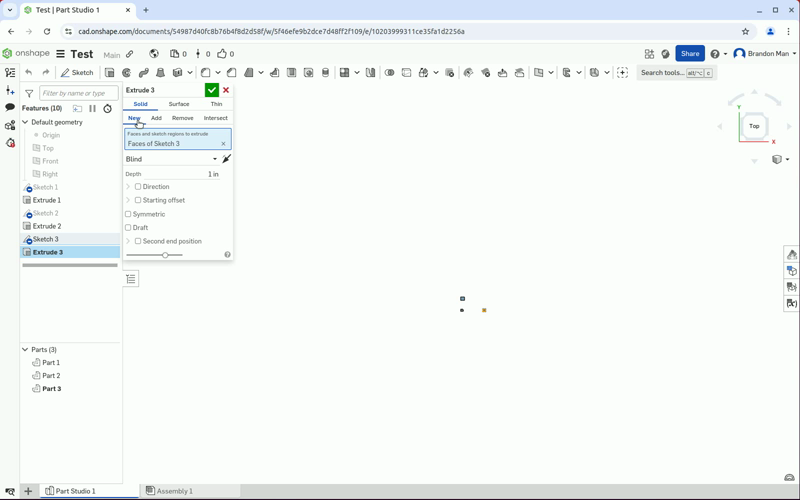
key(tab, 4)
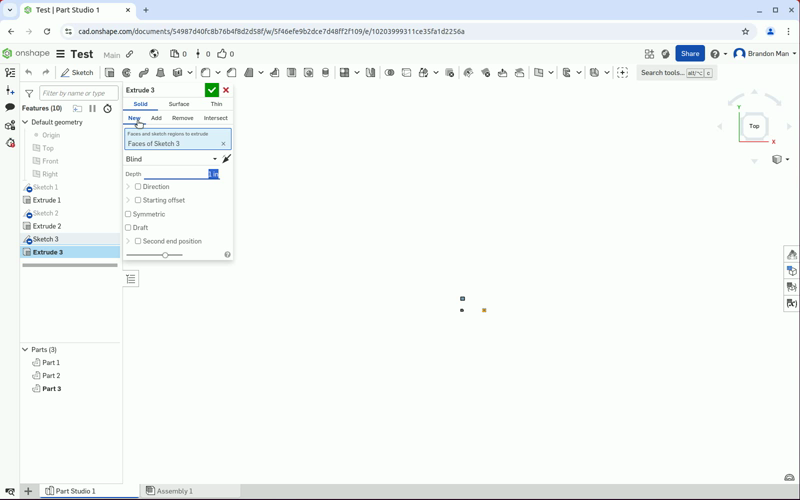
text(2.648)
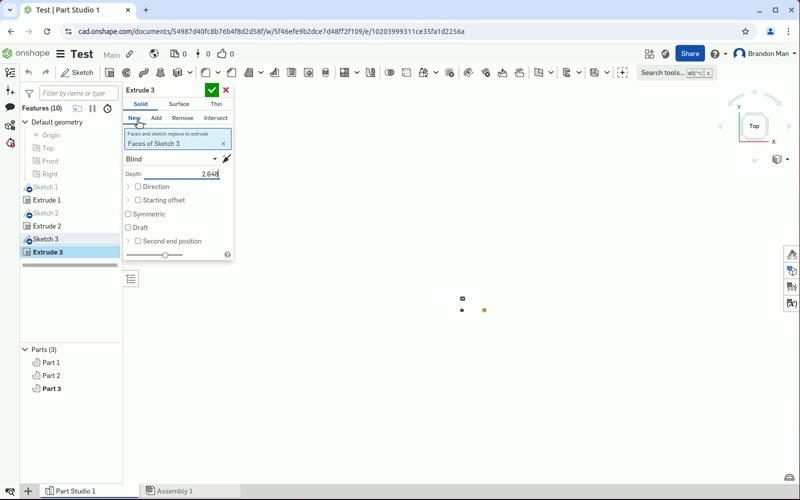
key(enter)
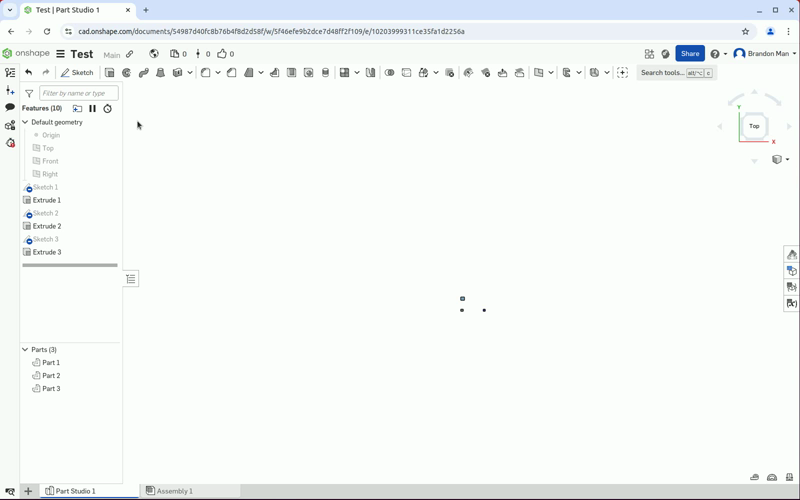
key(shift+h)
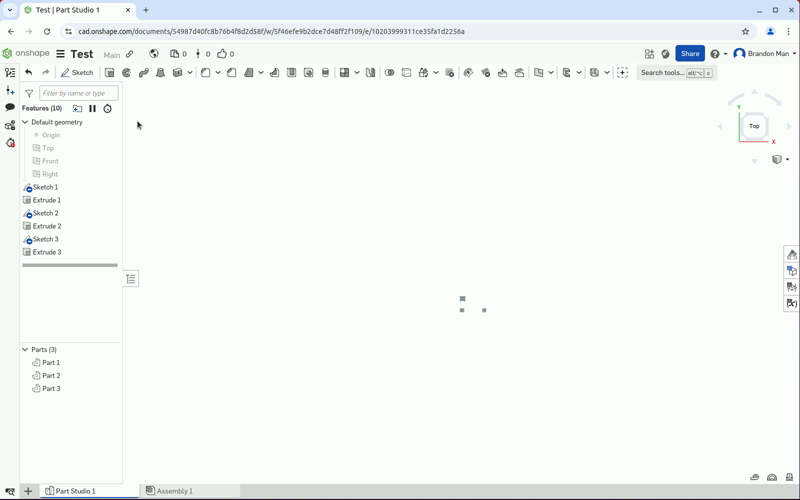
key(shift+h)
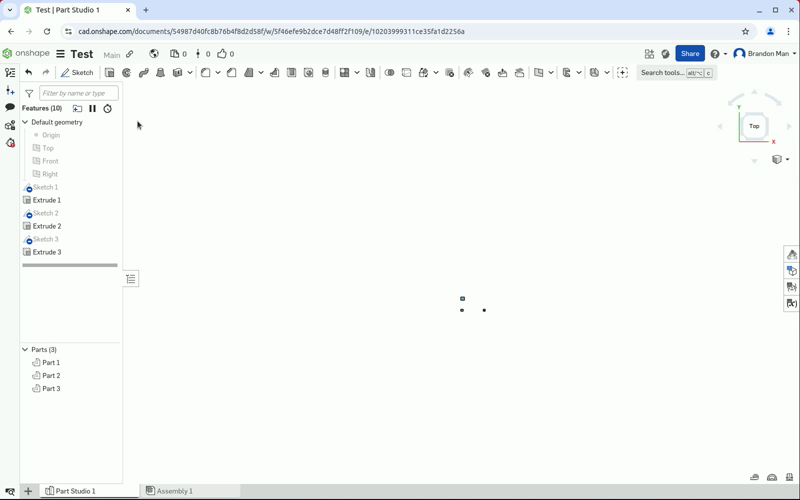
mouse_move(73, 189)
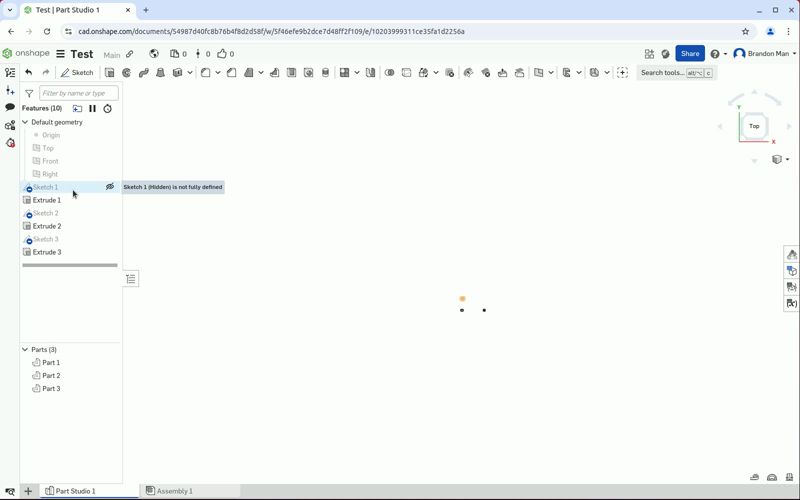
click(73, 189)
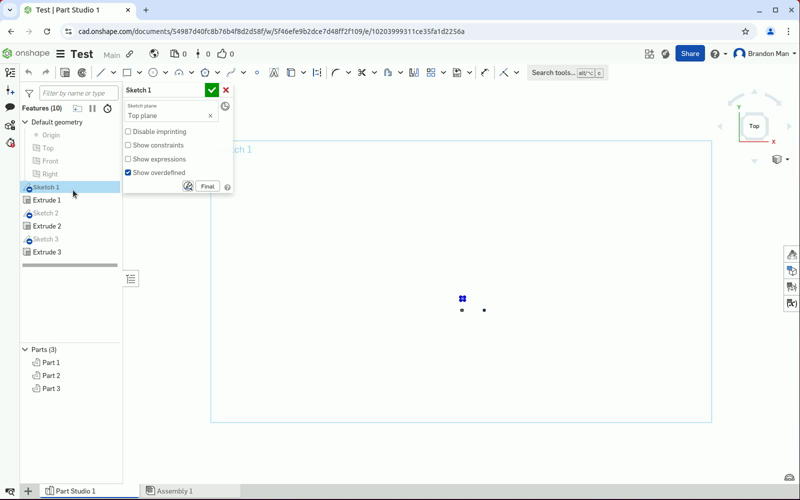
mouse_move(229, 92)
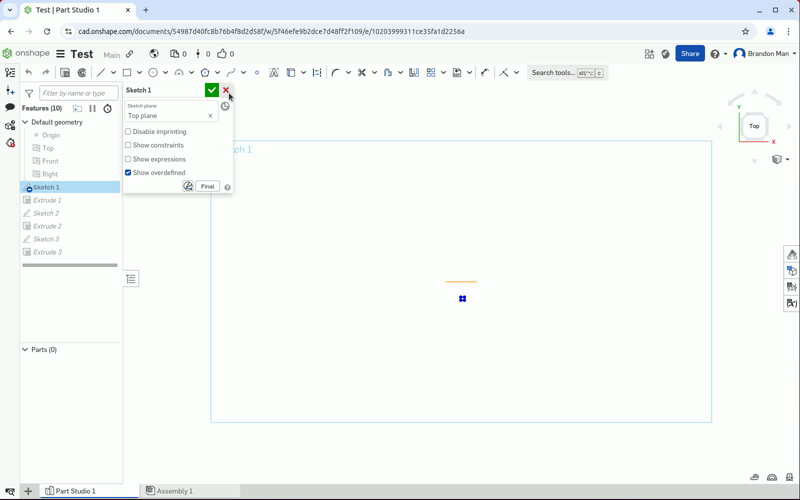
click(229, 92)
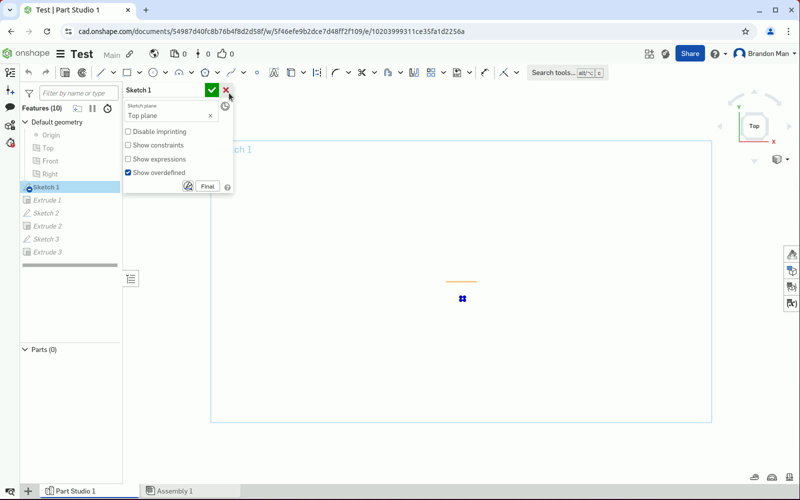
key(shift+s)
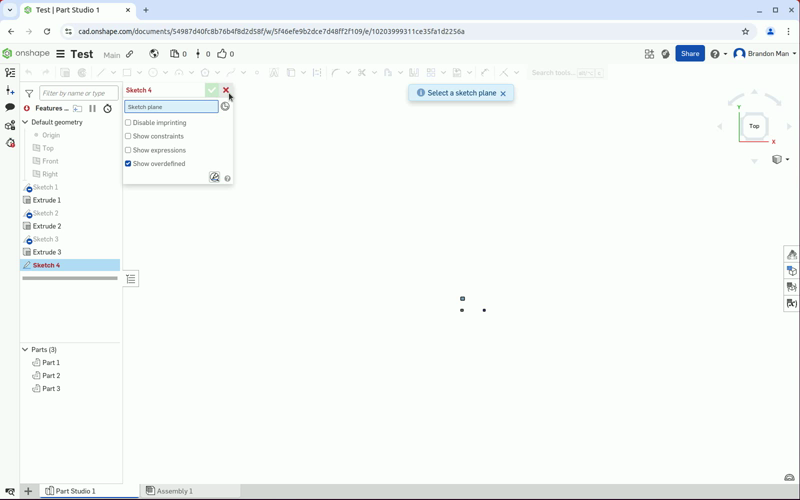
mouse_move(73, 150)
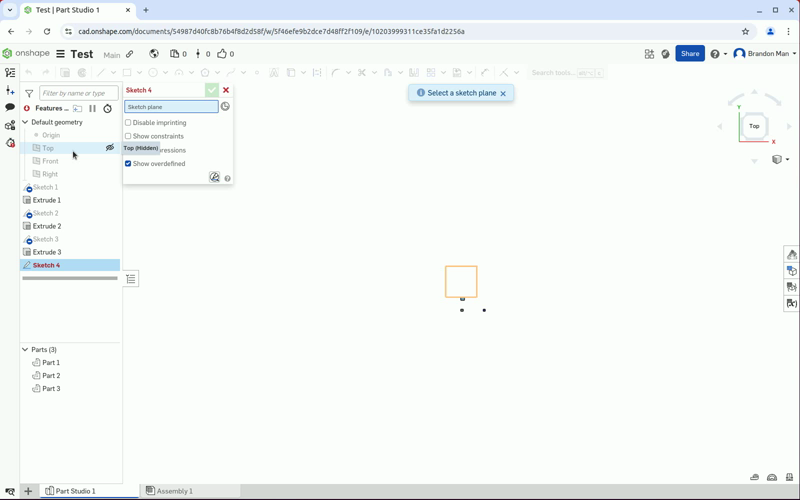
click(73, 150)
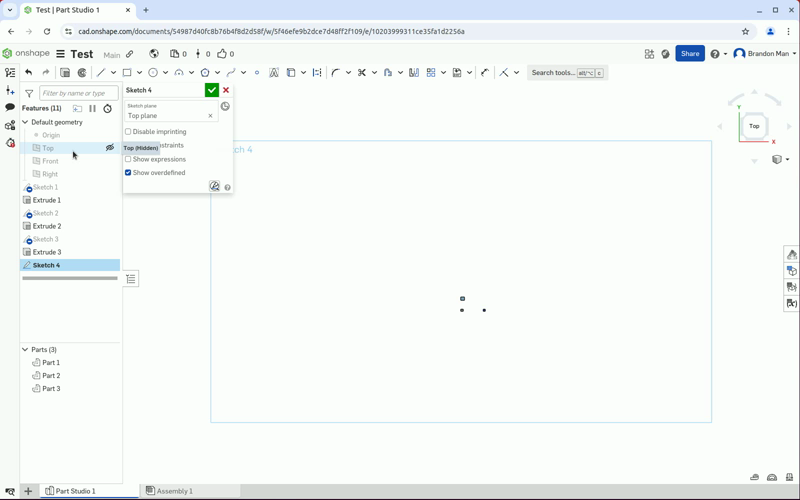
mouse_move(73, 352)
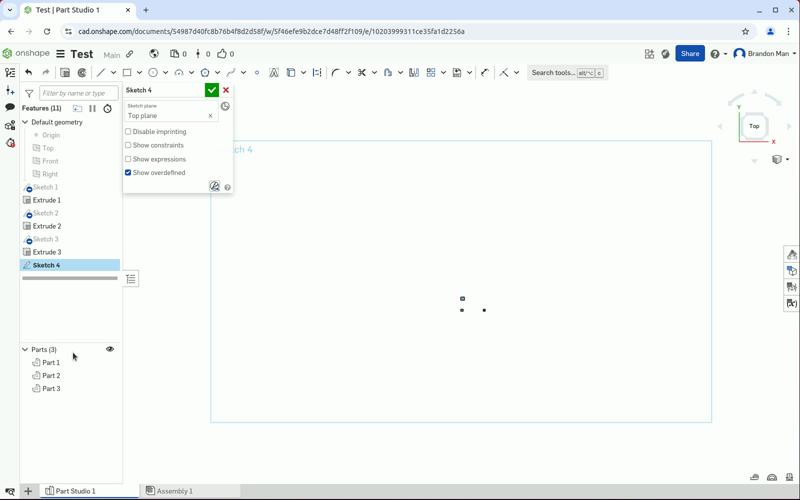
key(y)
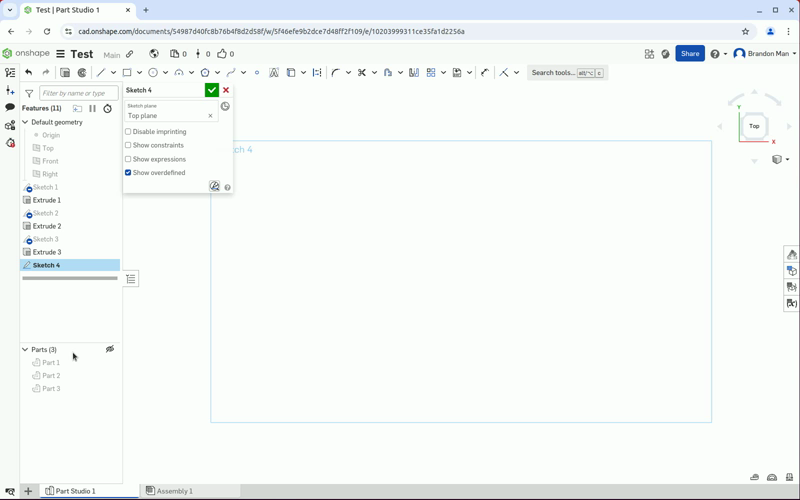
key(l)
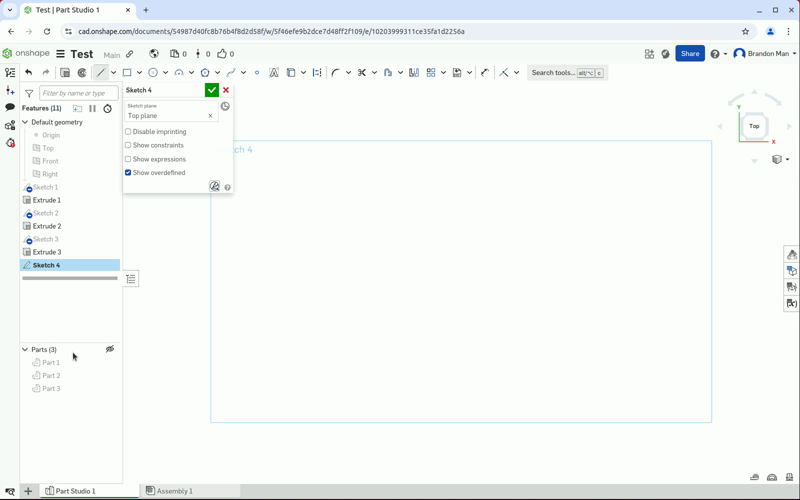
key_down(shift)
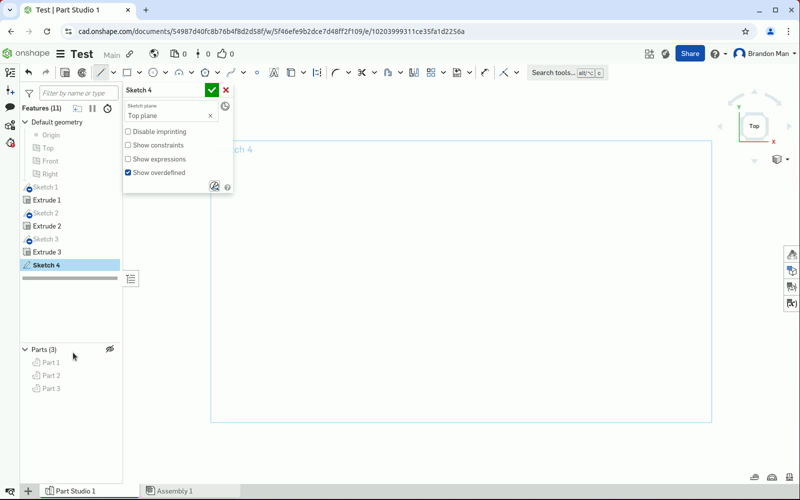
mouse_move(506, 311)
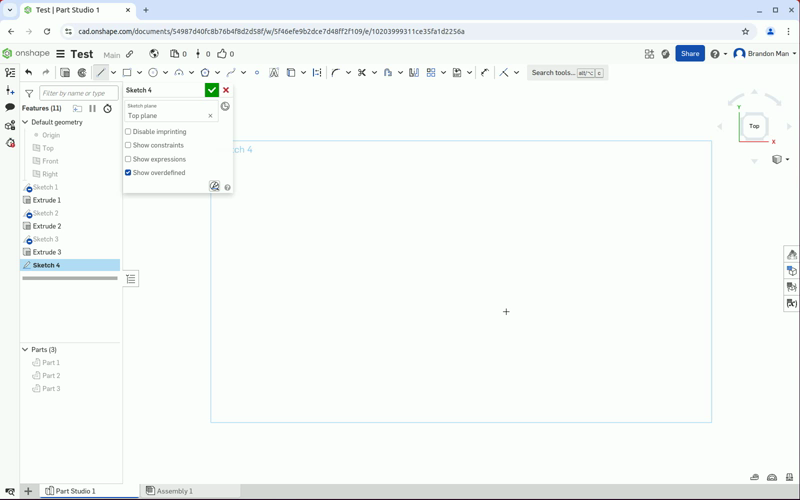
click(506, 311)
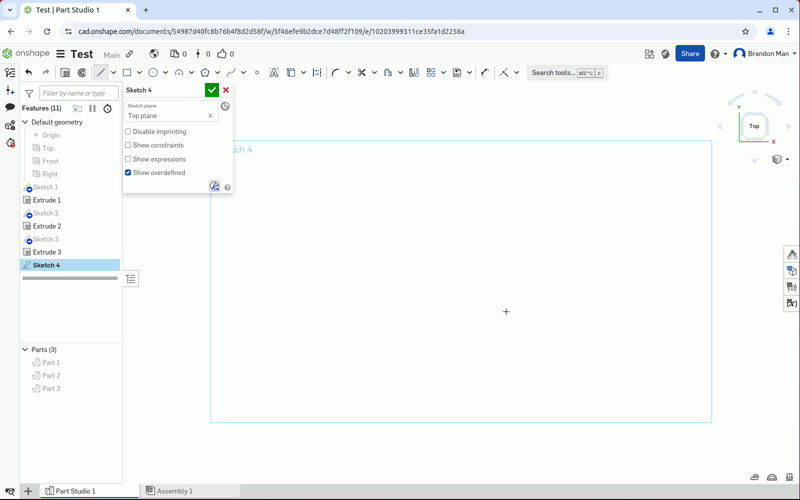
key_up(shift)
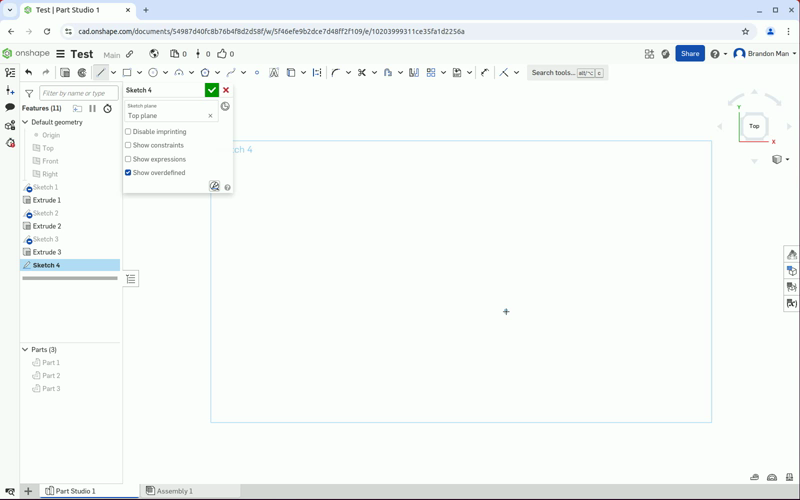
key_down(shift)
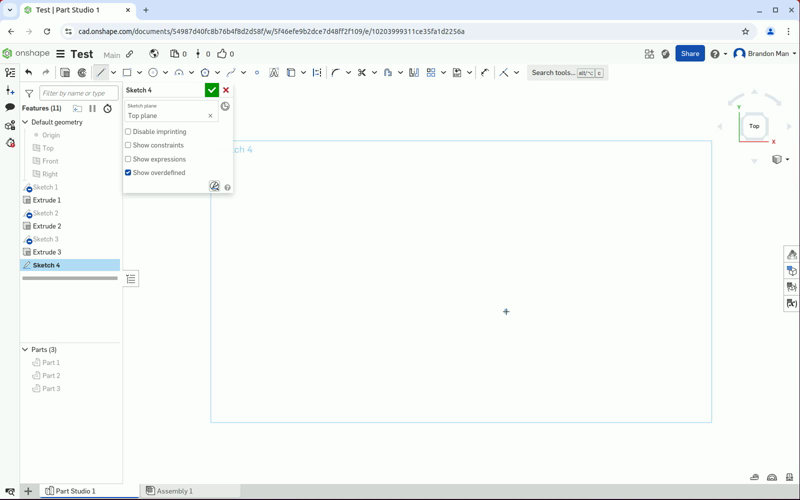
mouse_move(536, 311)
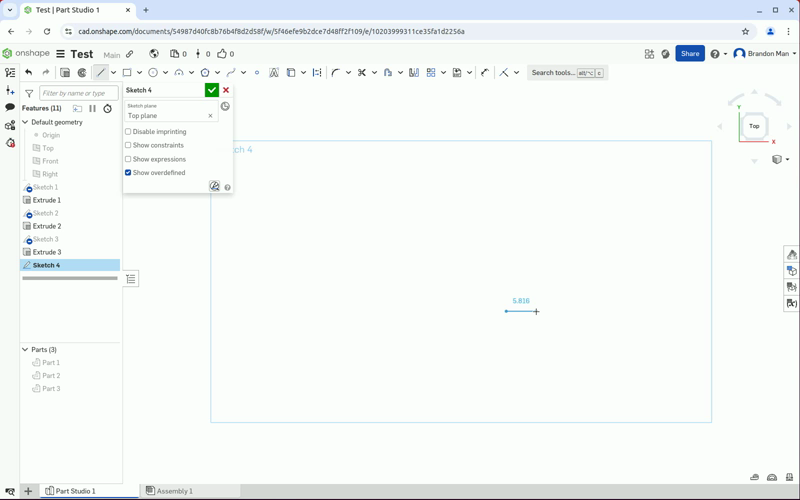
mouse_move(508, 311)
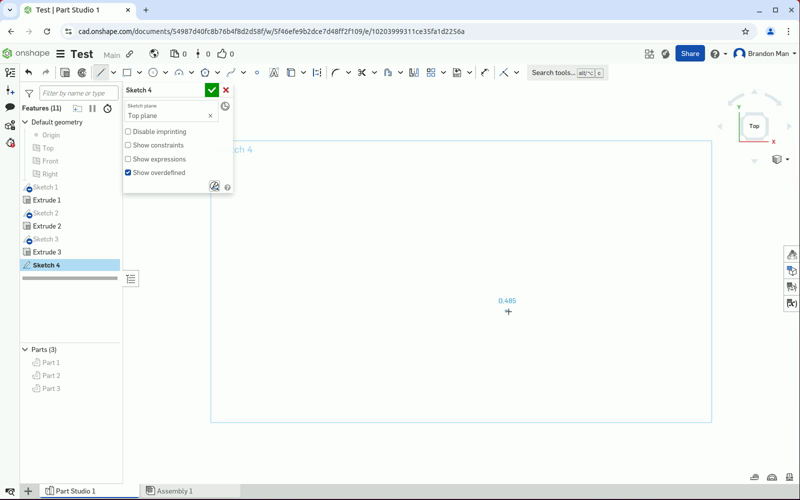
scroll(6)
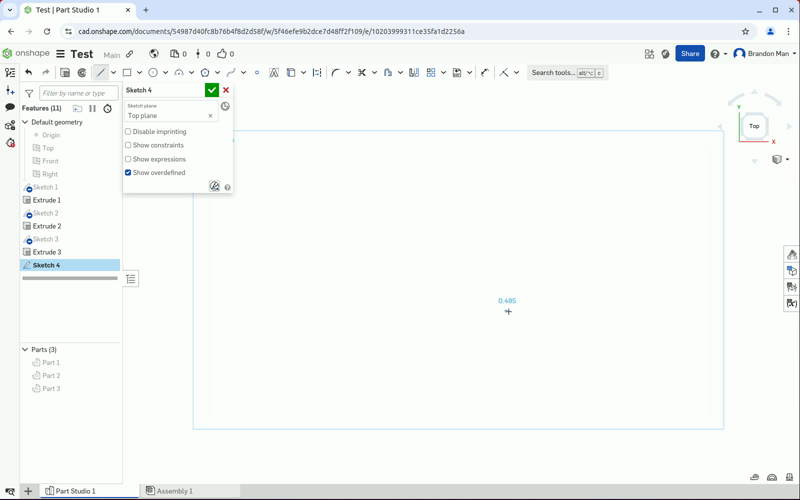
scroll(6)
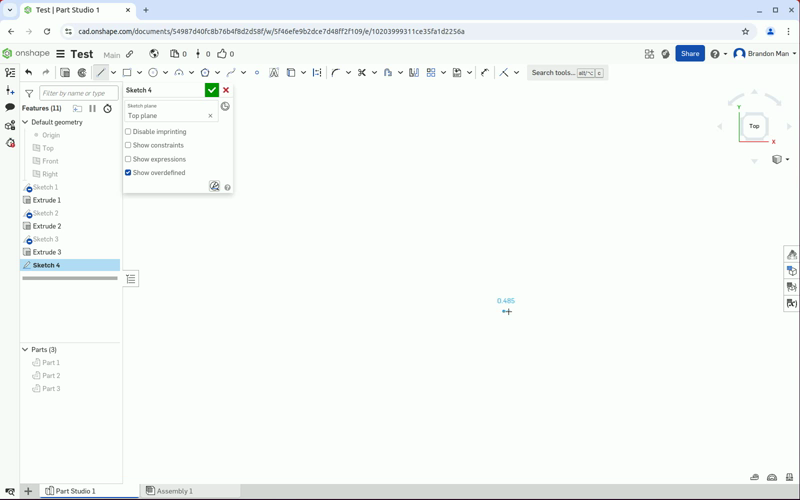
scroll(6)
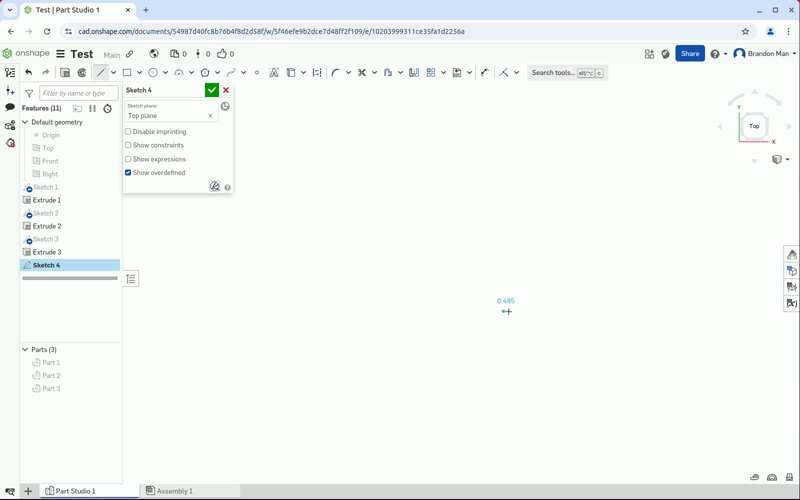
scroll(6)
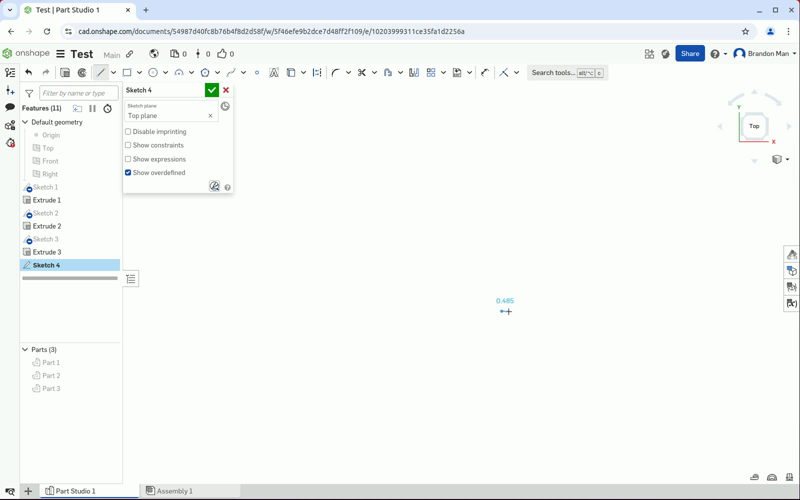
scroll(6)
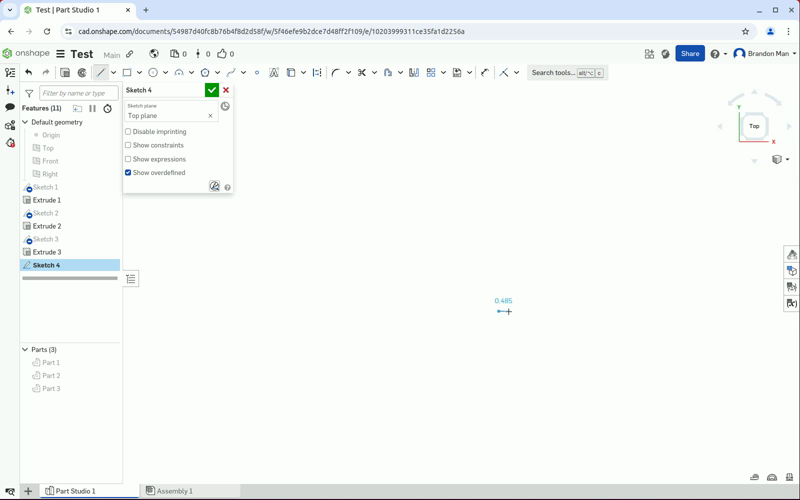
scroll(6)
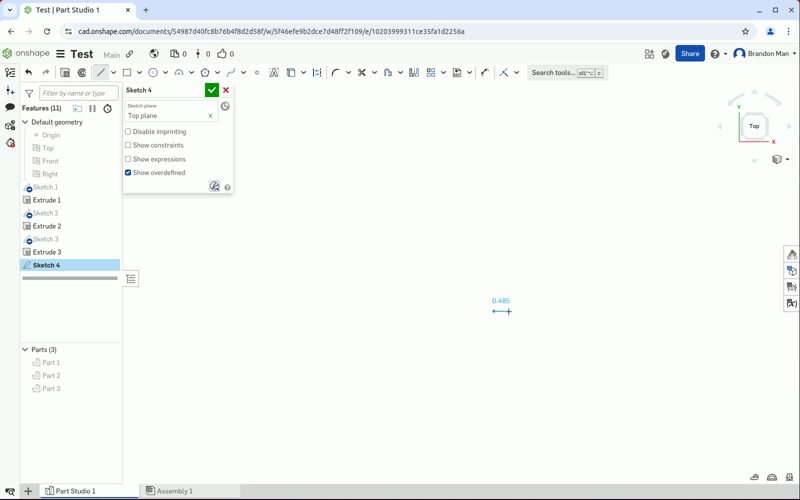
scroll(6)
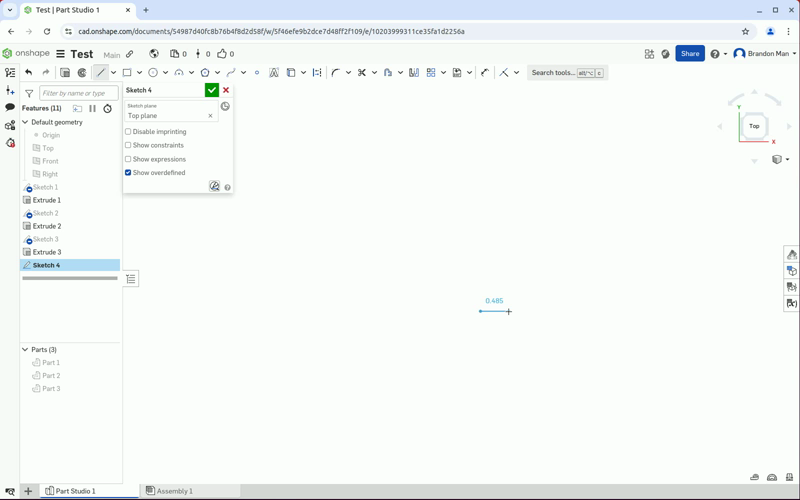
click(508, 311)
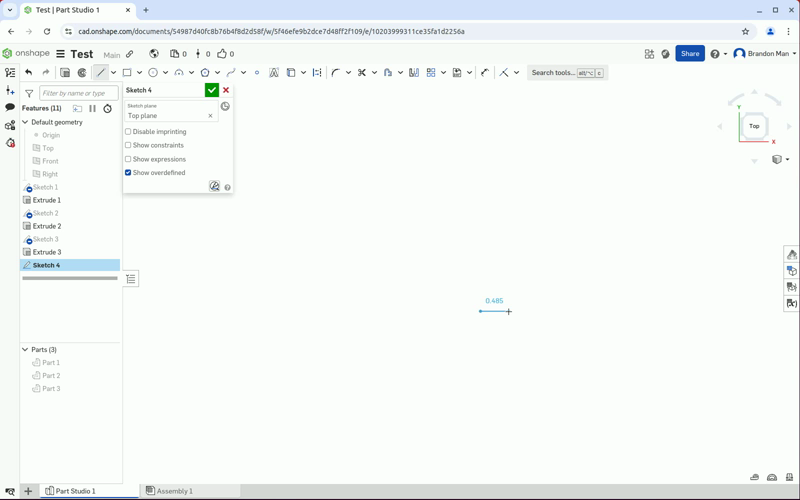
scroll(-6)
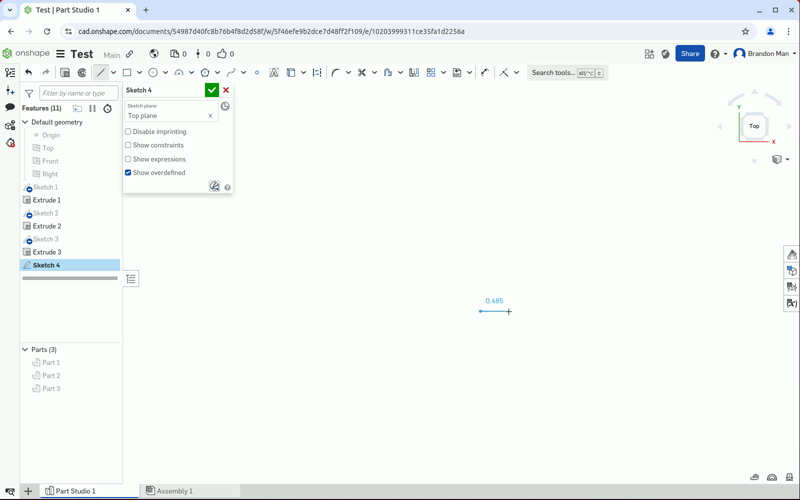
scroll(-6)
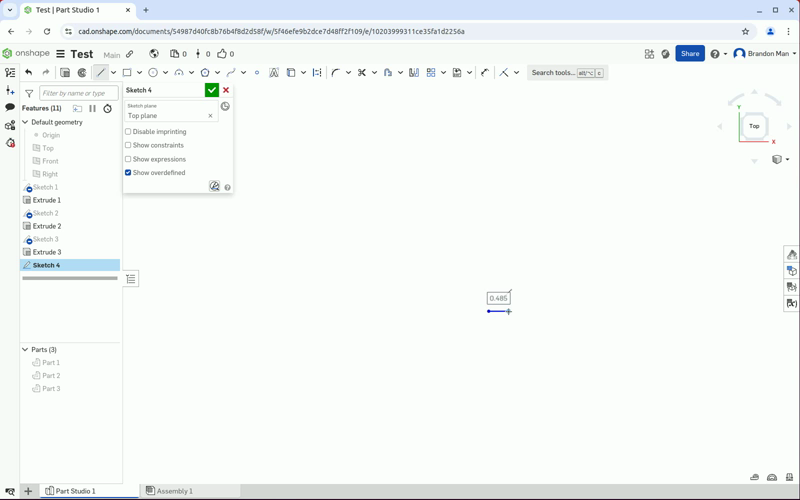
scroll(-6)
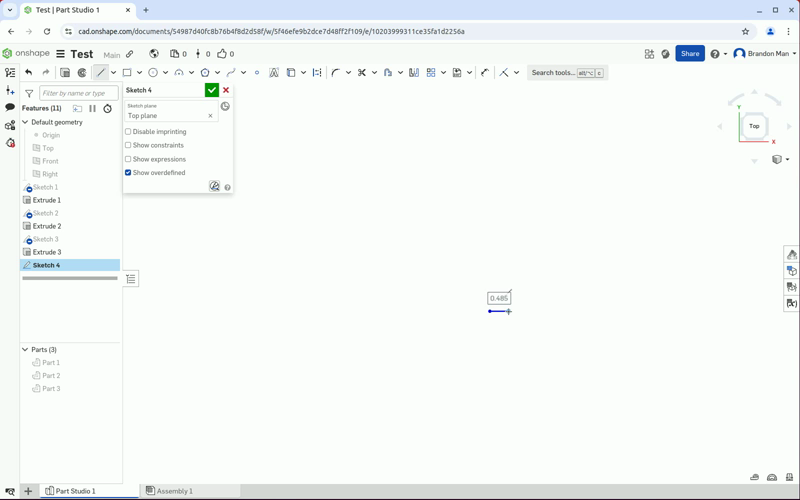
scroll(-6)
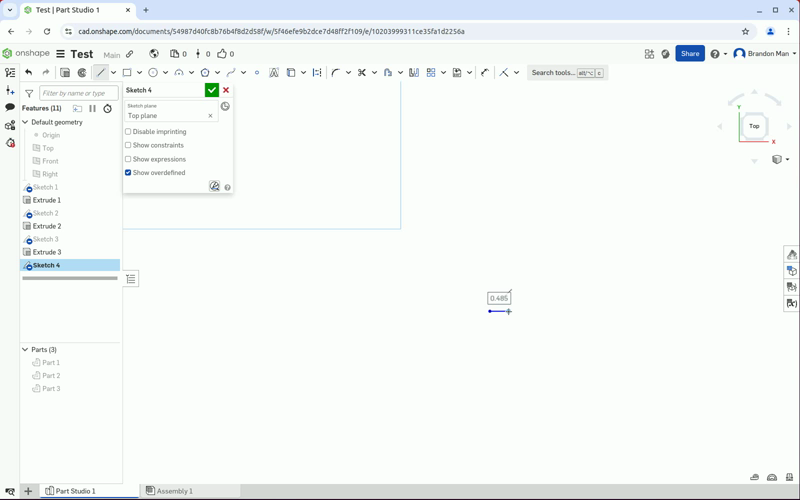
scroll(-6)
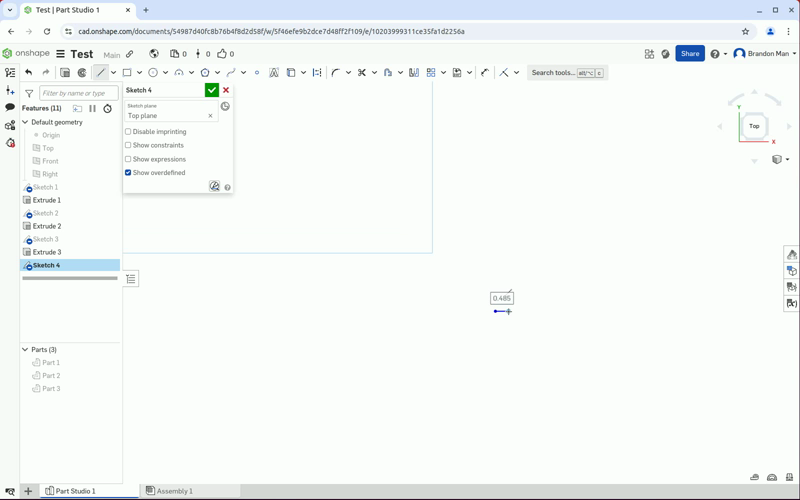
scroll(-6)
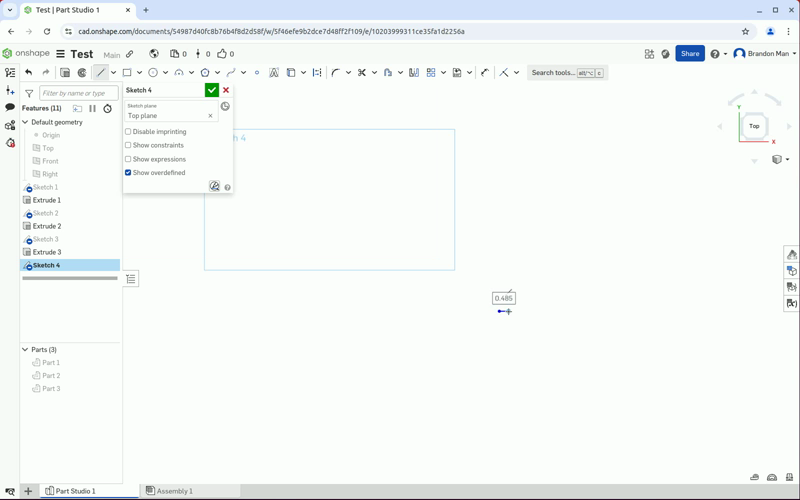
scroll(-6)
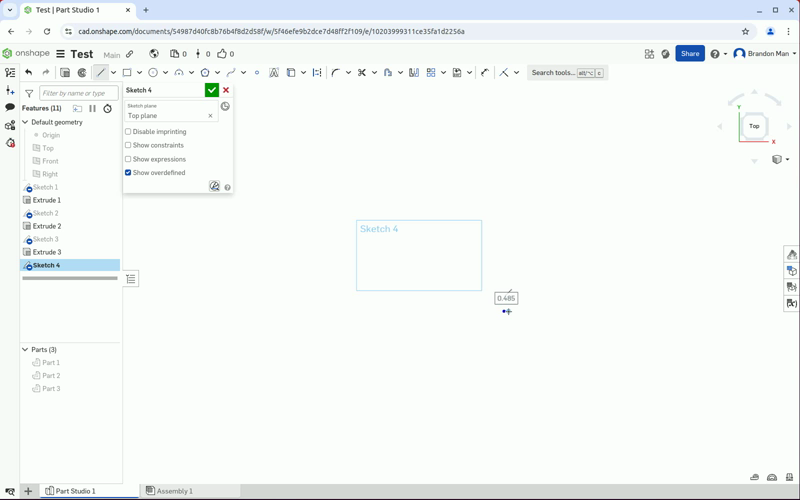
key_up(shift)
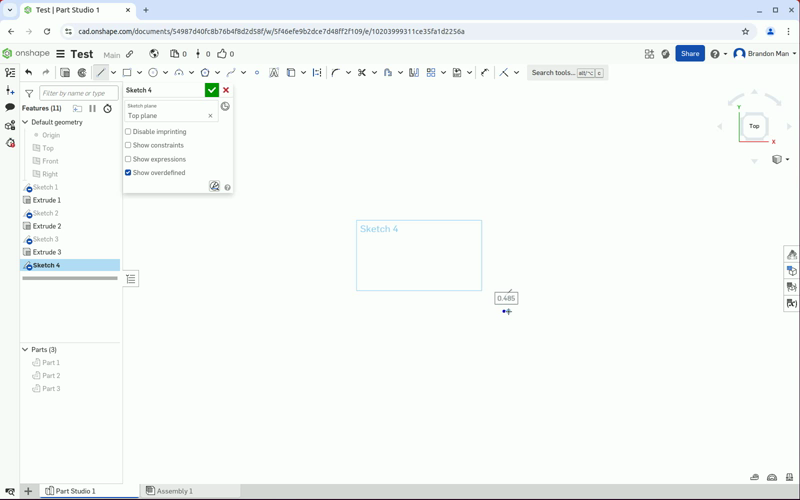
key_down(shift)
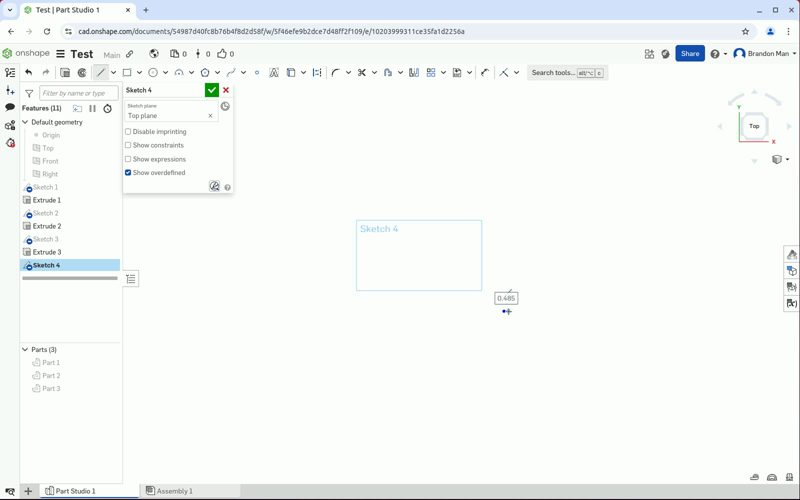
mouse_move(538, 311)
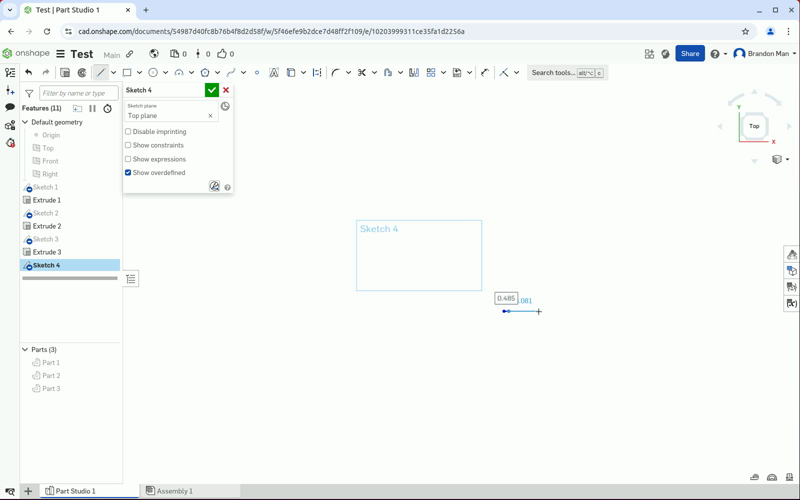
mouse_move(508, 309)
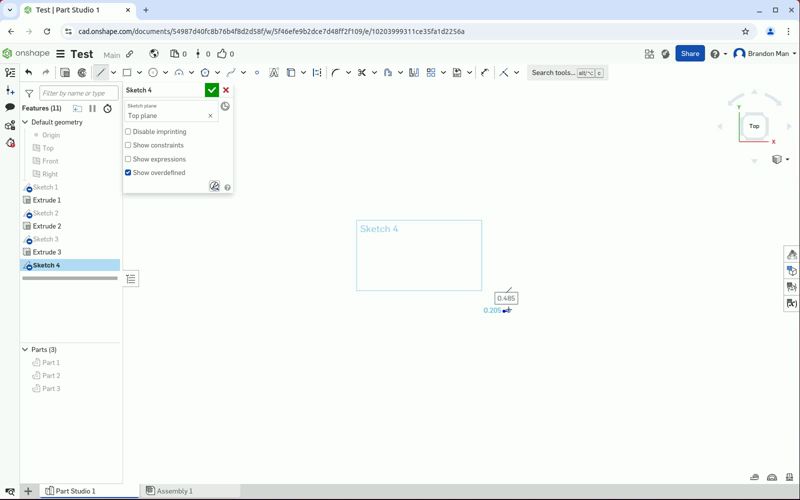
scroll(6)
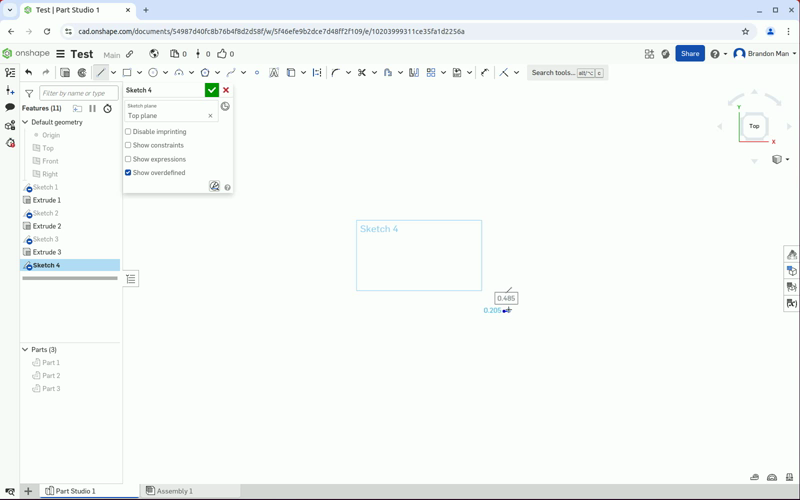
scroll(6)
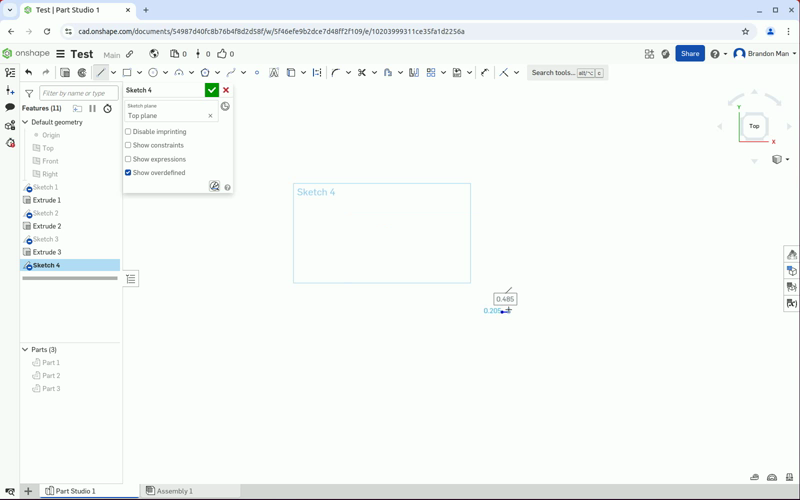
scroll(6)
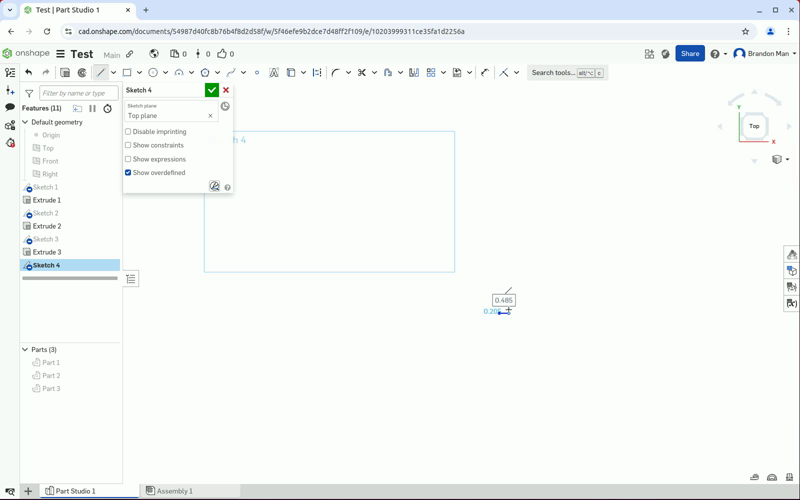
scroll(6)
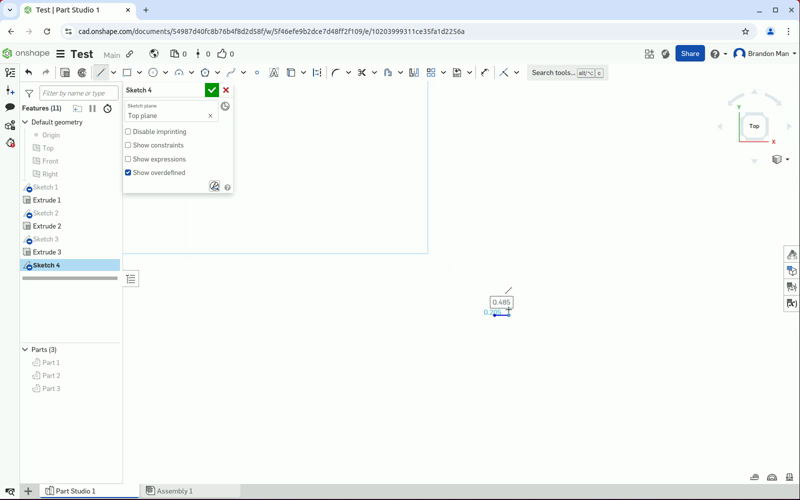
scroll(6)
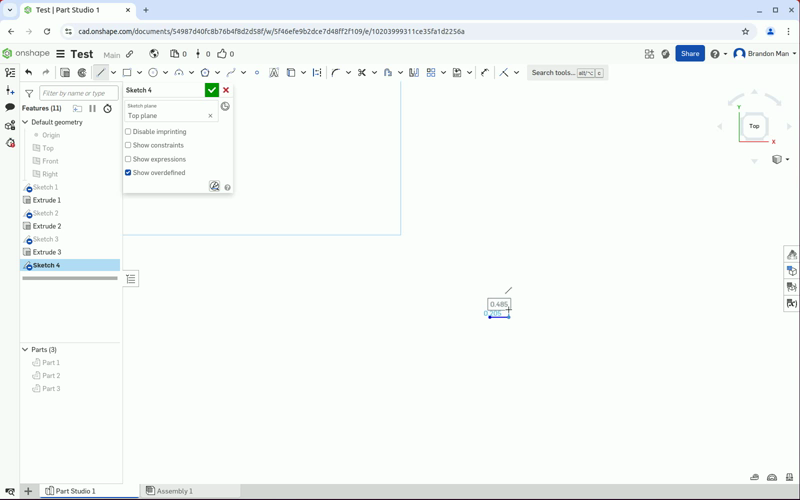
scroll(6)
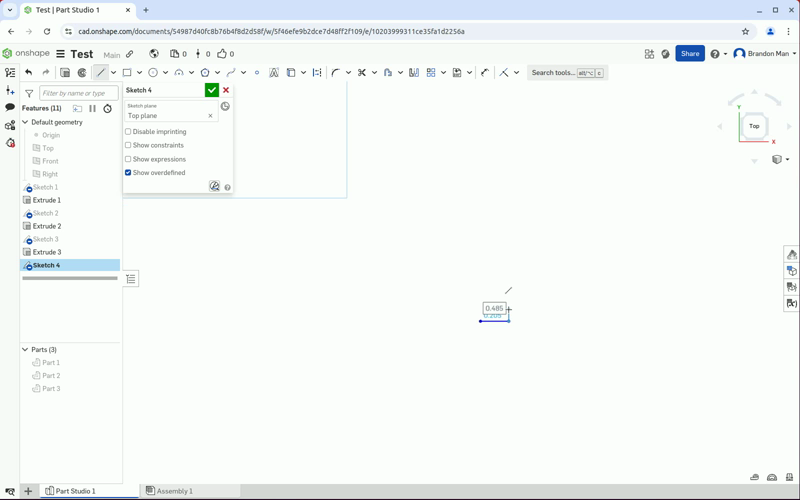
scroll(6)
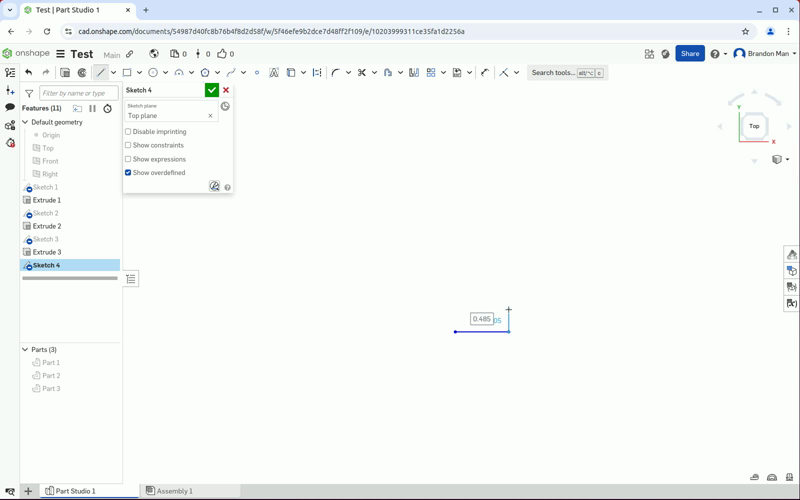
click(508, 309)
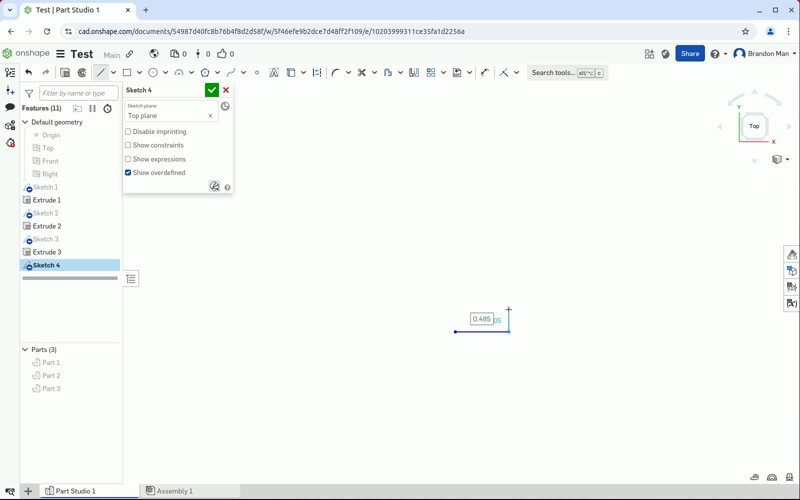
scroll(-6)
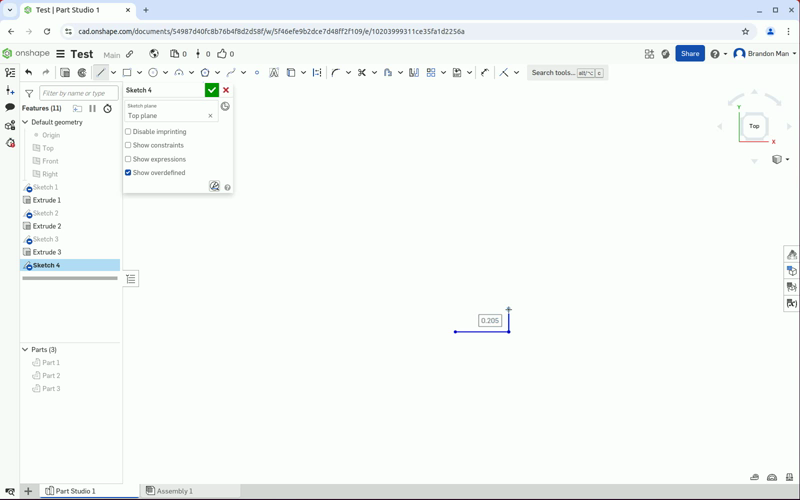
scroll(-6)
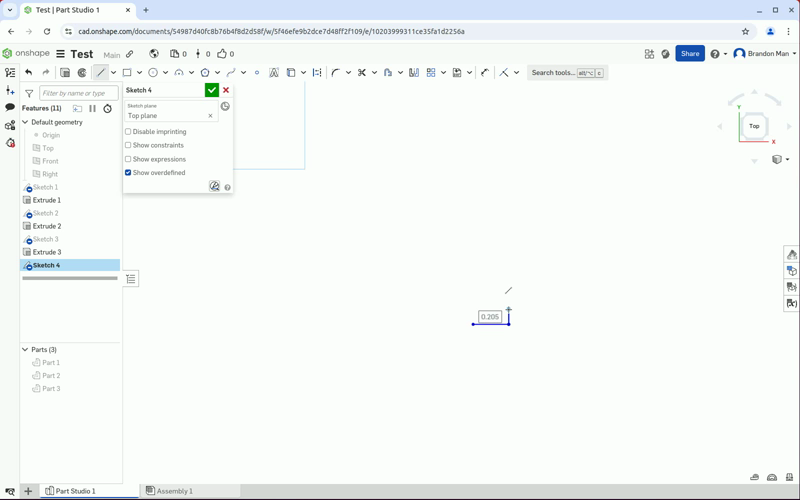
scroll(-6)
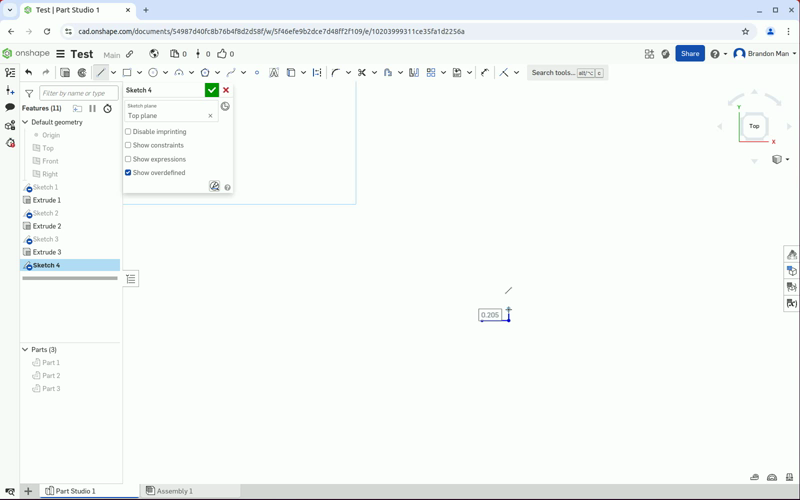
scroll(-6)
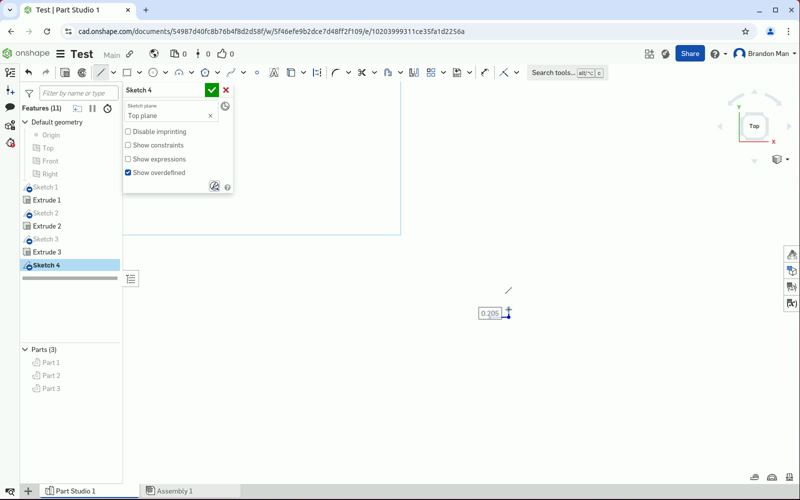
scroll(-6)
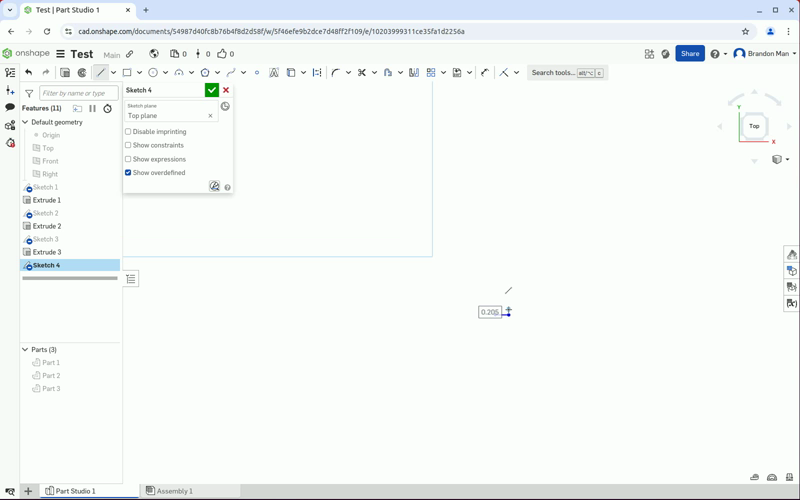
scroll(-6)
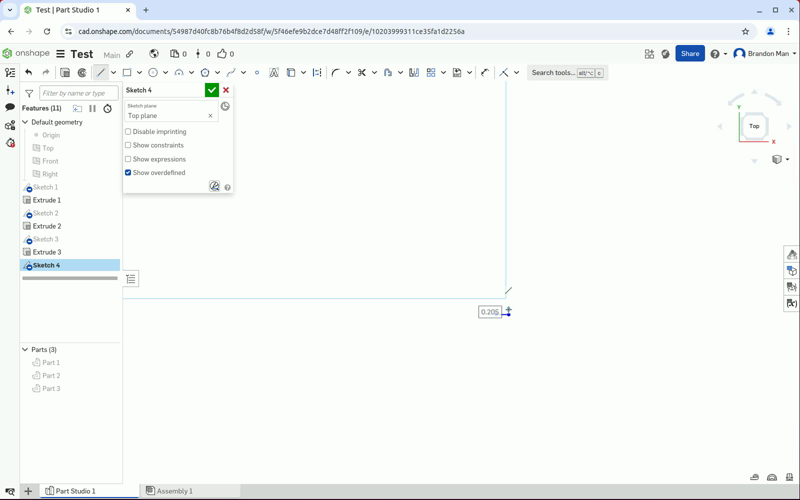
scroll(-6)
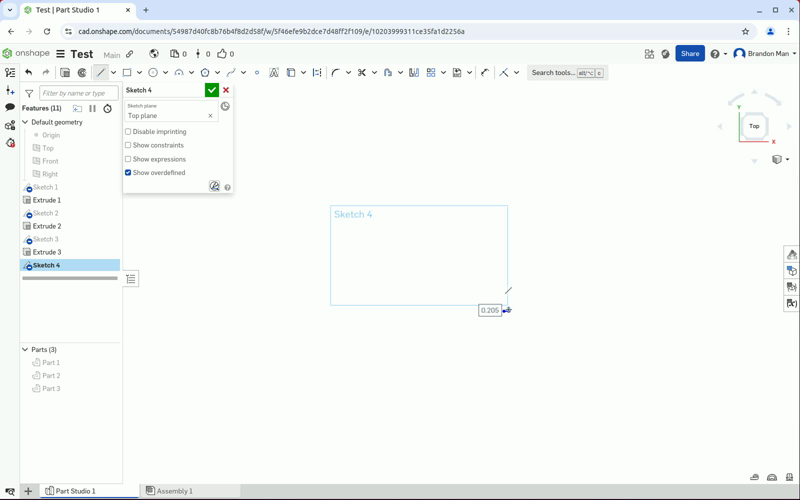
key_up(shift)
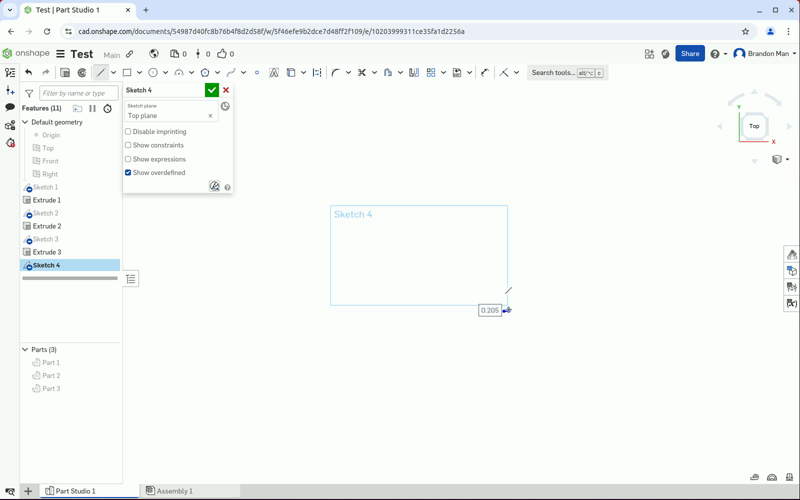
key_down(shift)
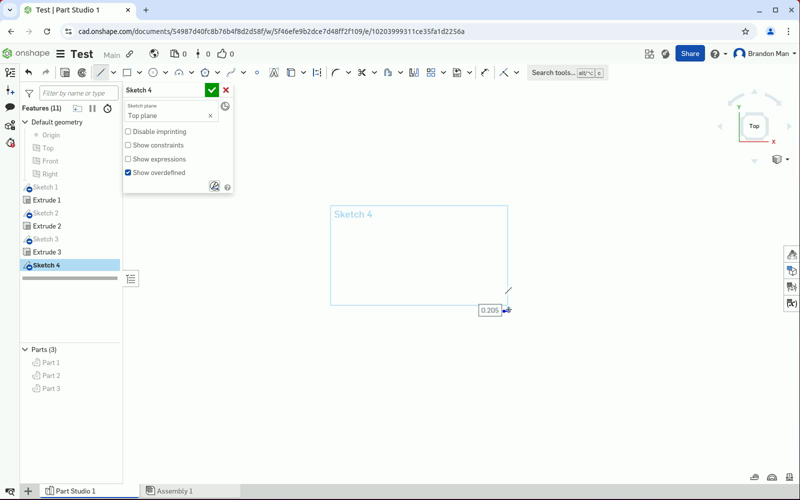
mouse_move(538, 309)
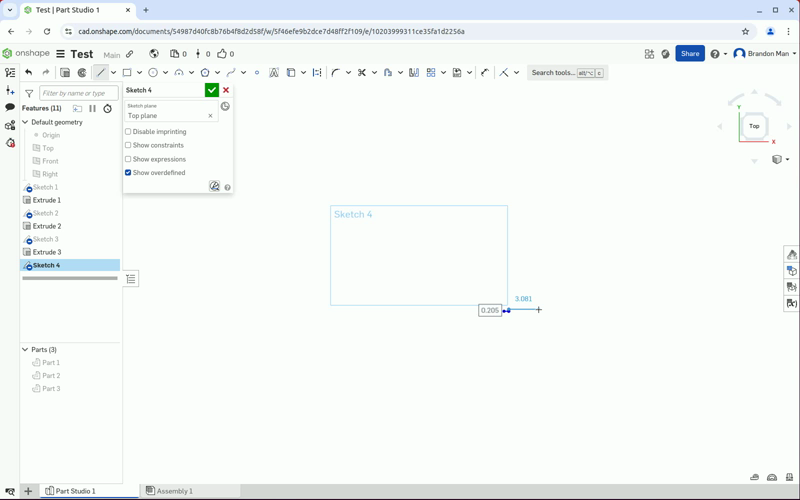
mouse_move(506, 309)
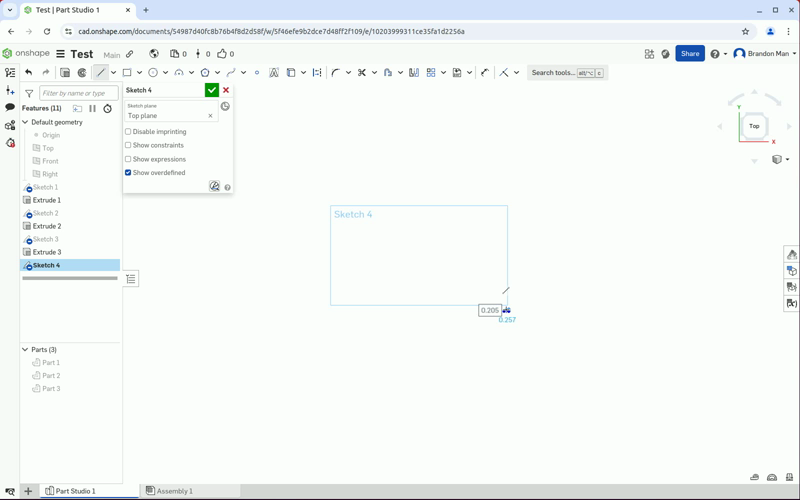
scroll(6)
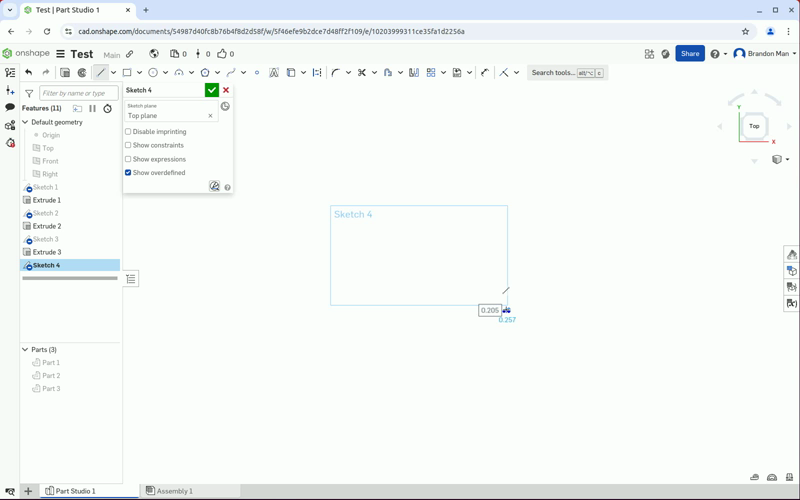
scroll(6)
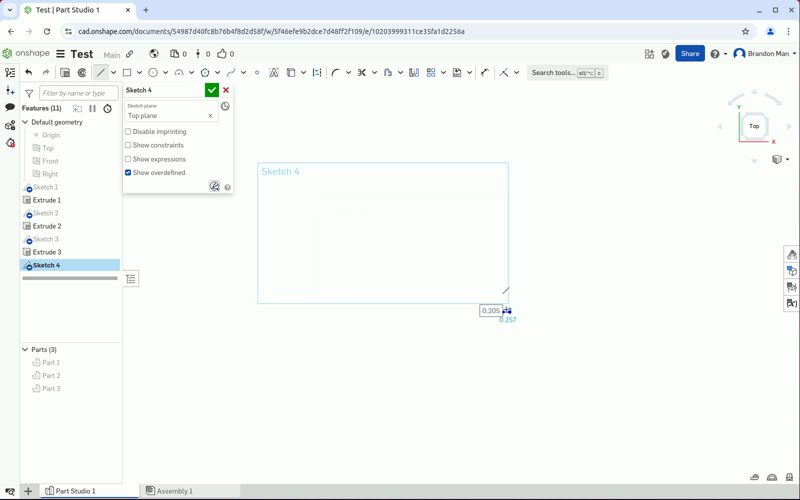
scroll(6)
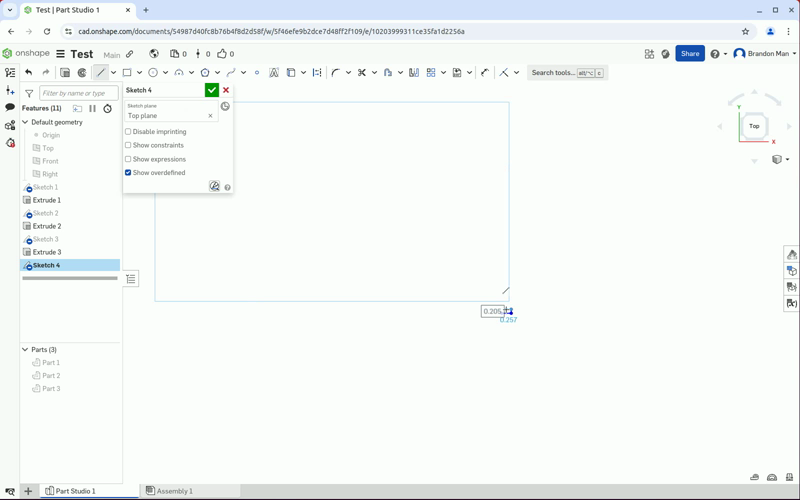
scroll(6)
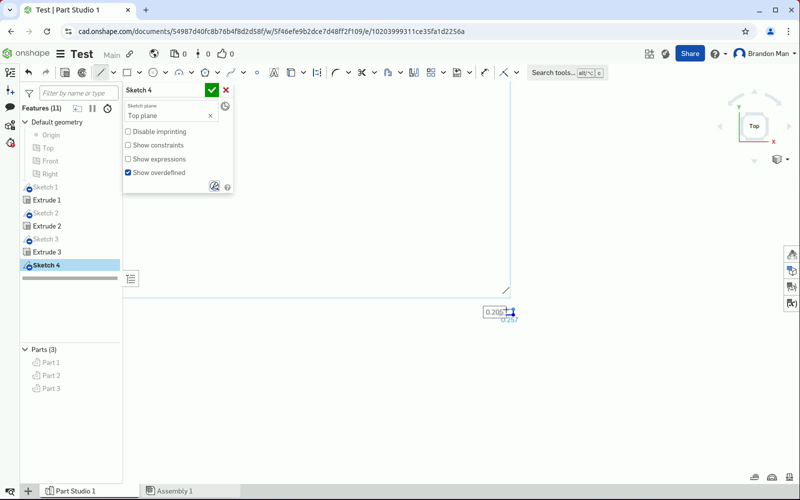
scroll(6)
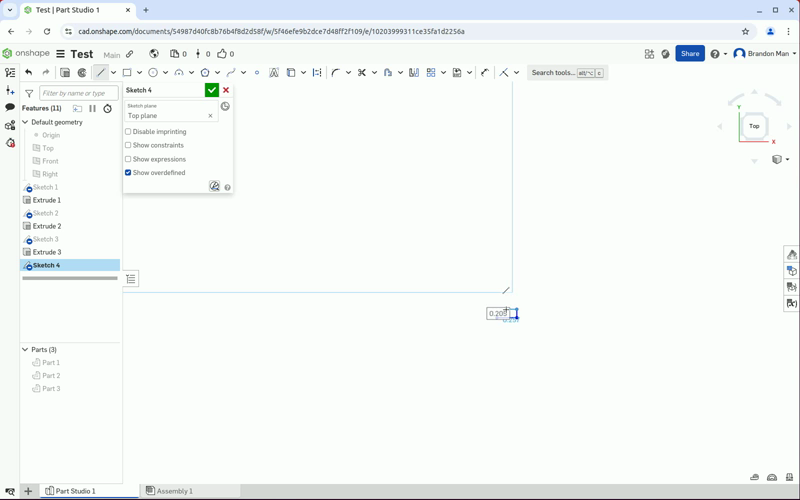
scroll(6)
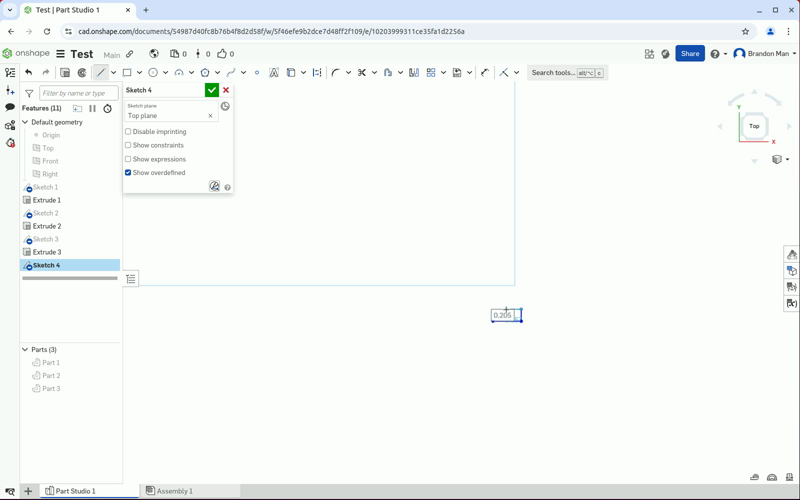
scroll(6)
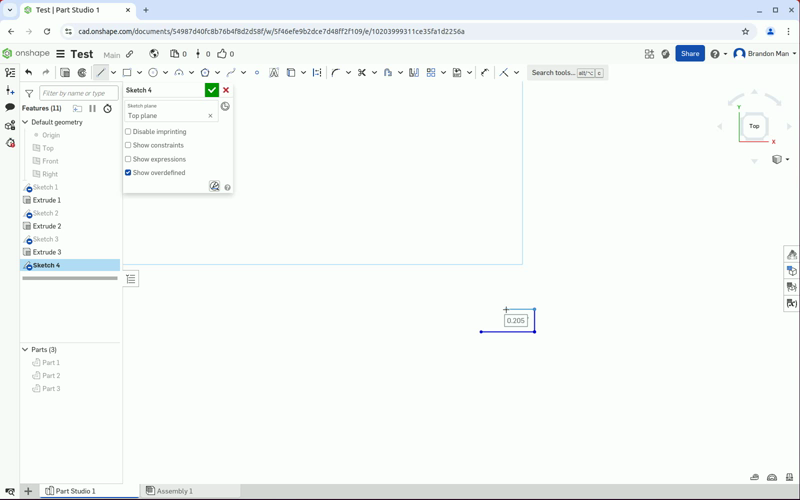
click(506, 309)
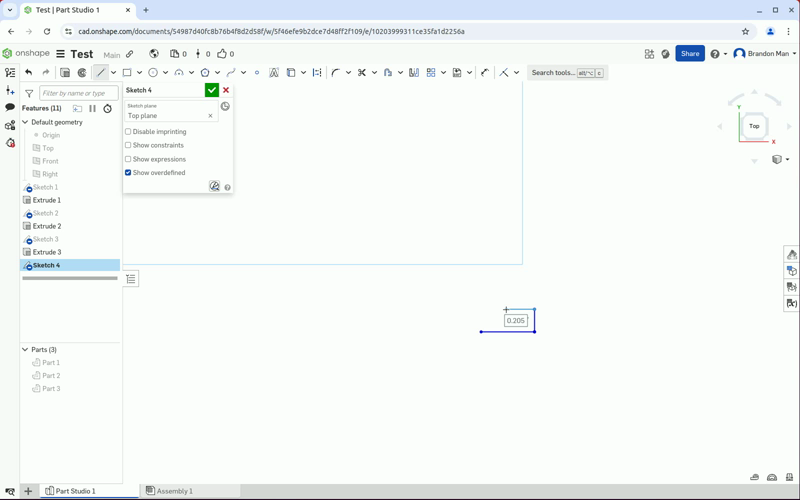
scroll(-6)
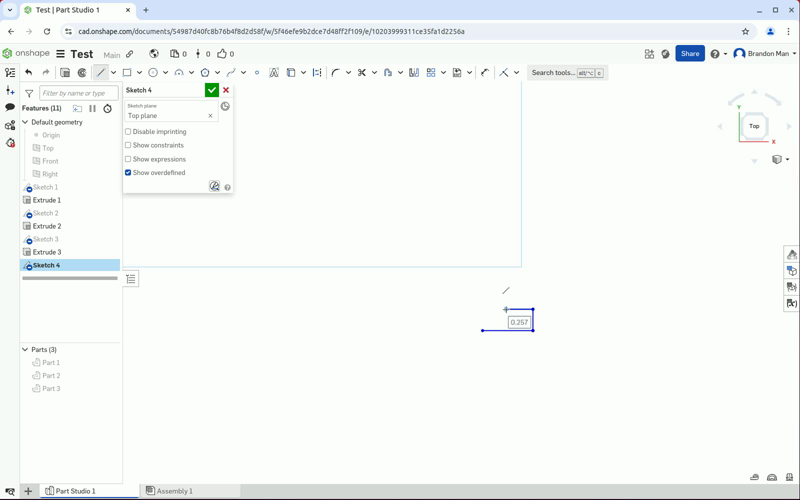
scroll(-6)
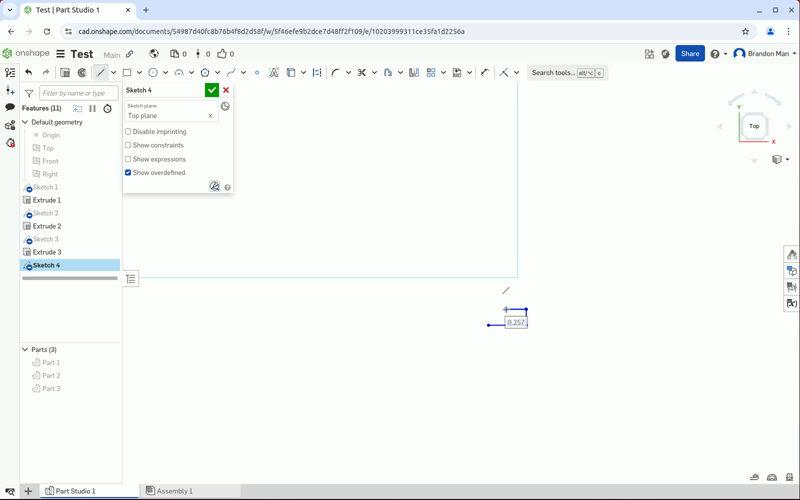
scroll(-6)
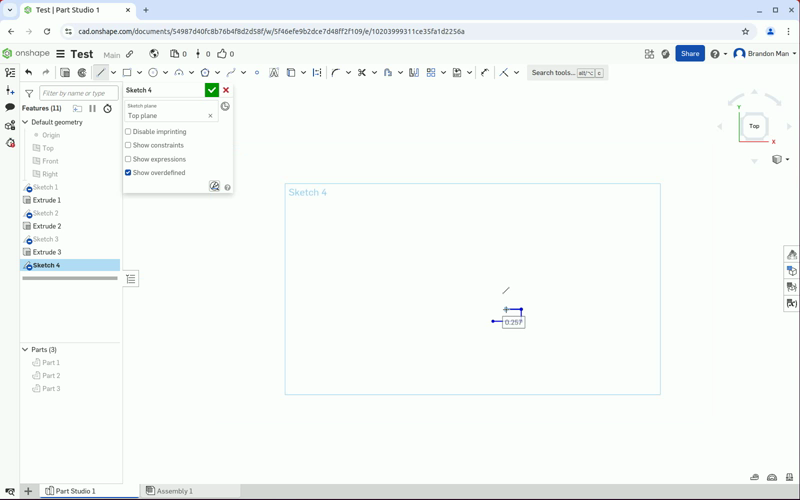
scroll(-6)
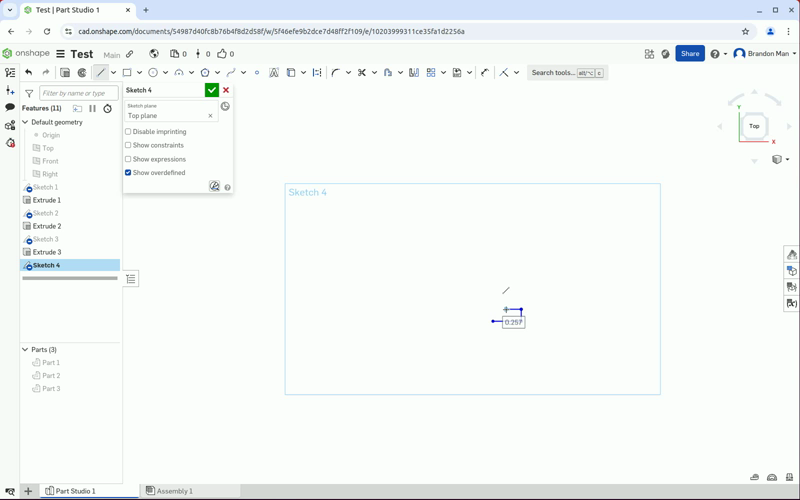
scroll(-6)
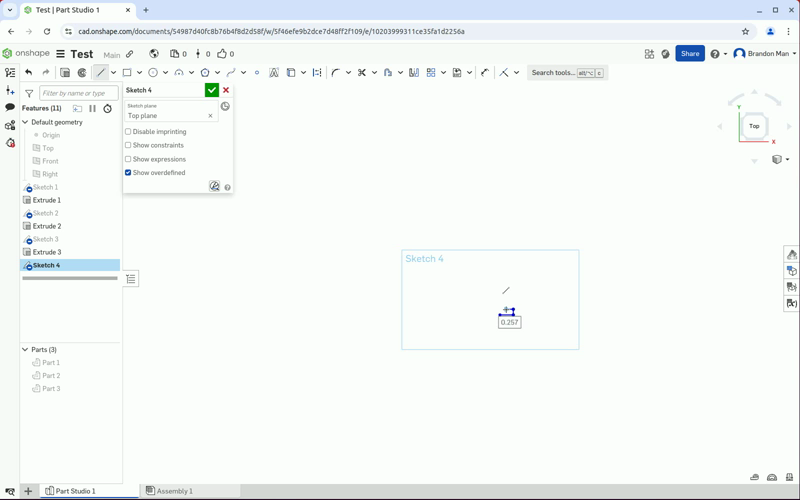
scroll(-6)
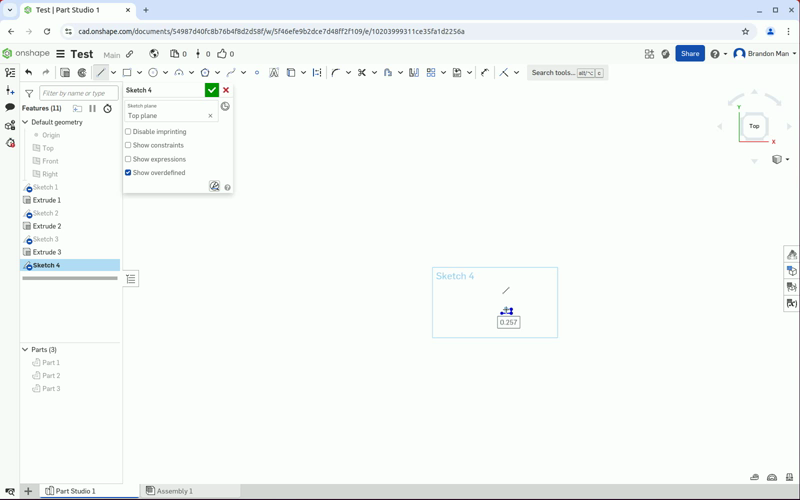
scroll(-6)
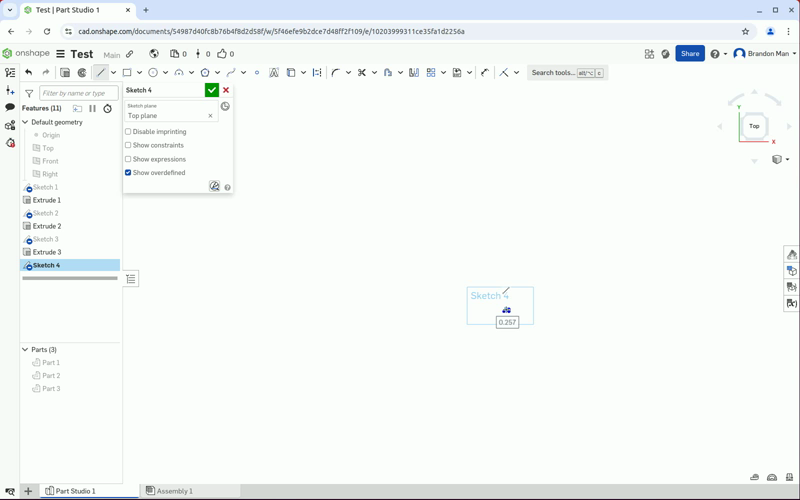
key_up(shift)
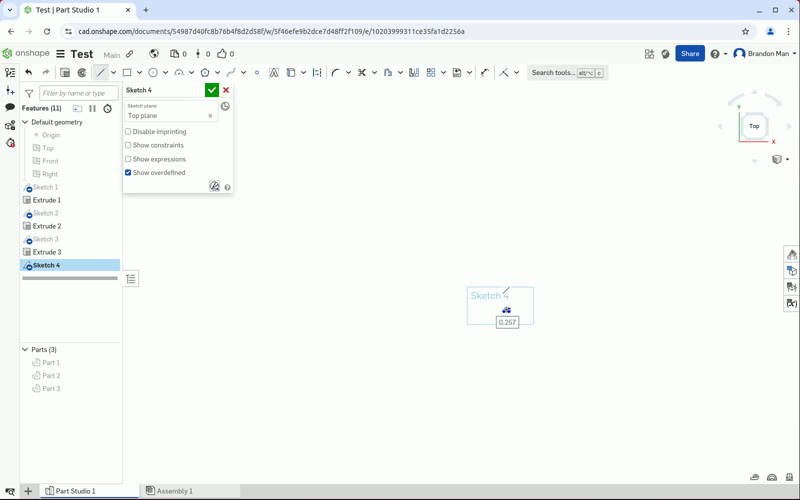
mouse_move(536, 309)
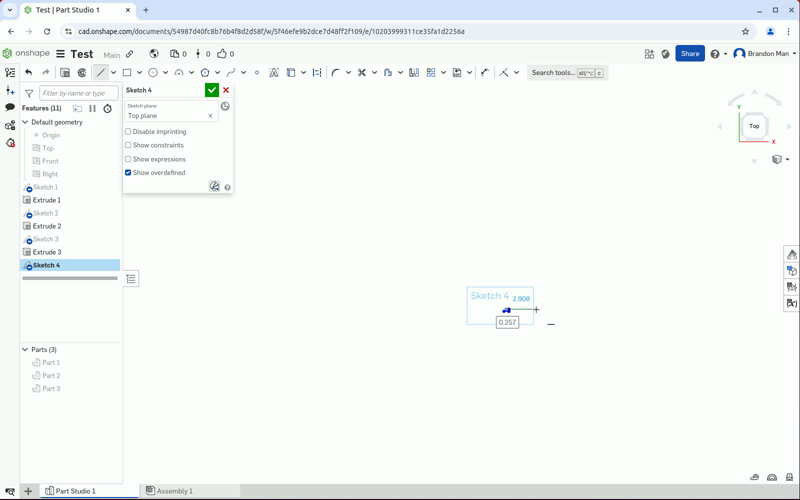
key_down(shift)
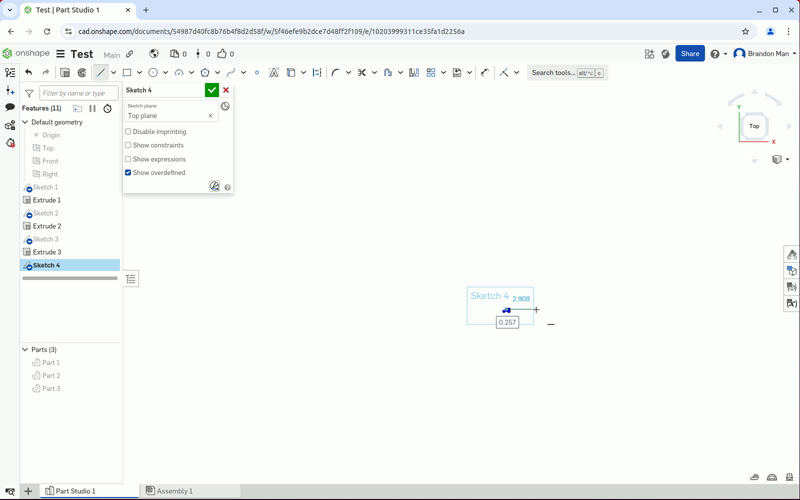
mouse_move(506, 311)
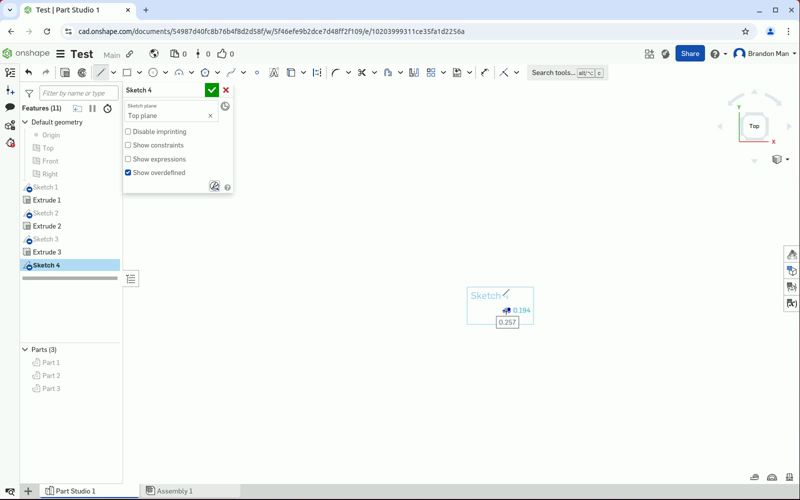
scroll(6)
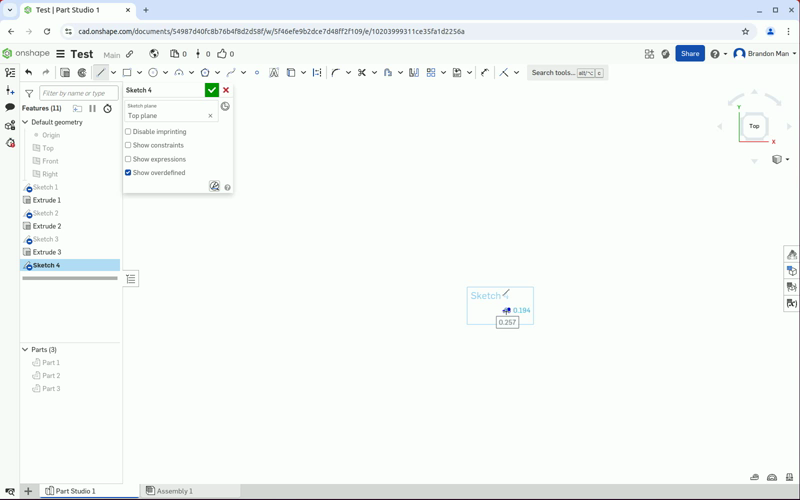
scroll(6)
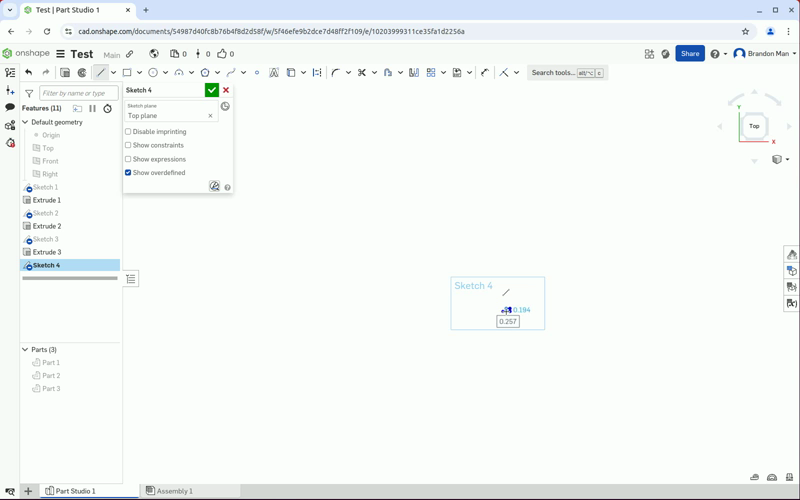
scroll(6)
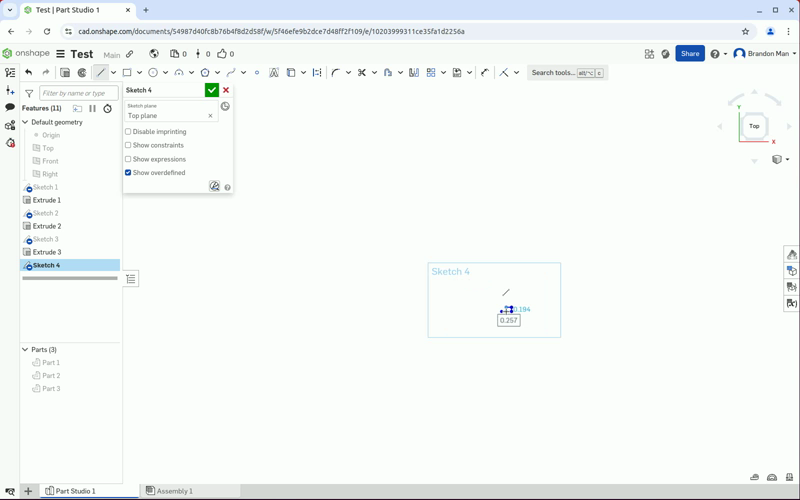
scroll(6)
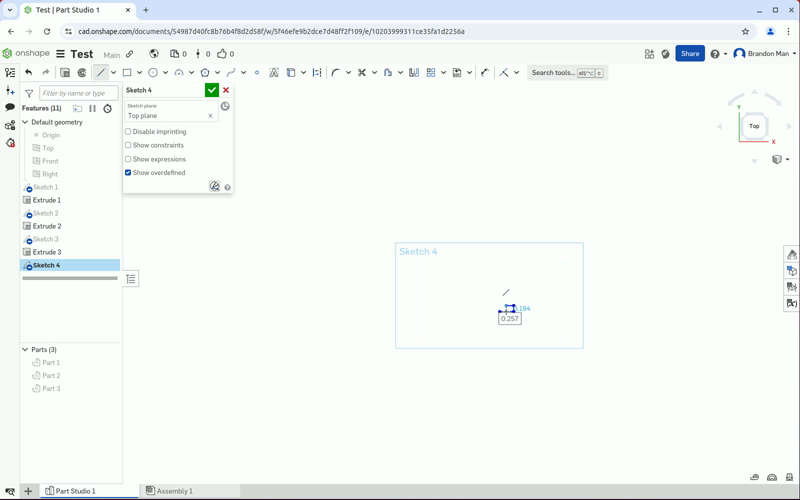
scroll(6)
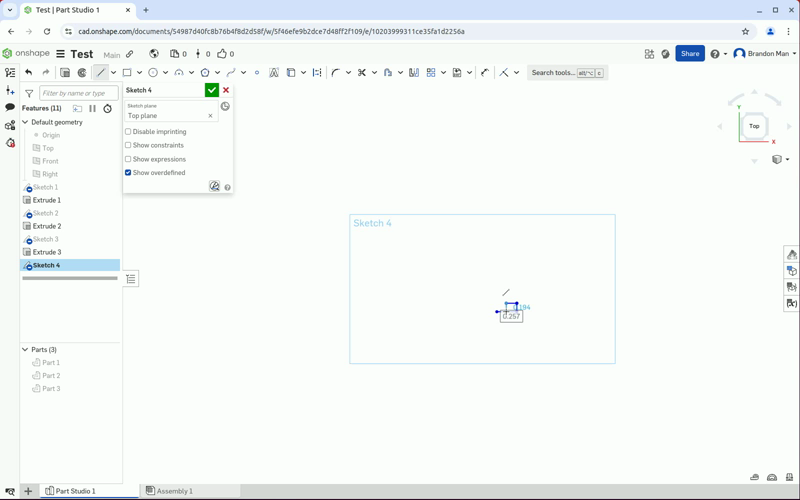
scroll(6)
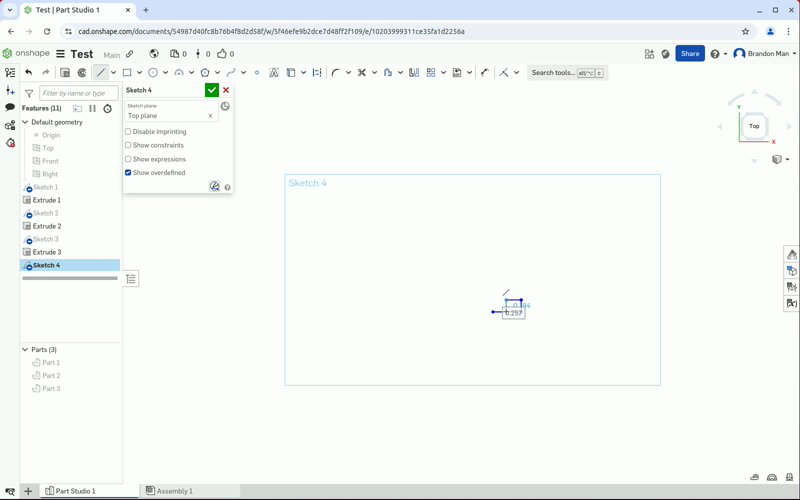
scroll(6)
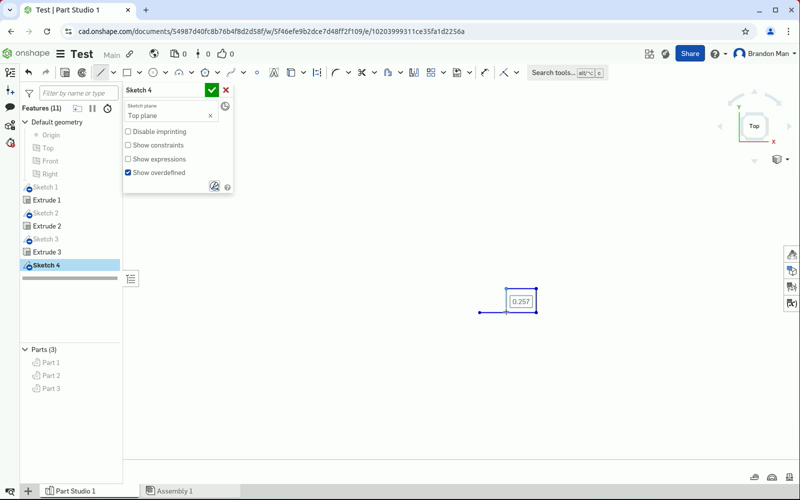
key_up(shift)
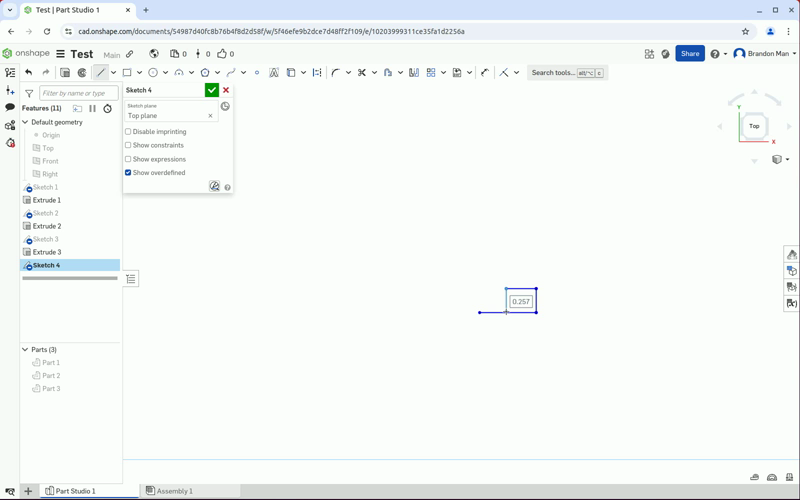
click(506, 311)
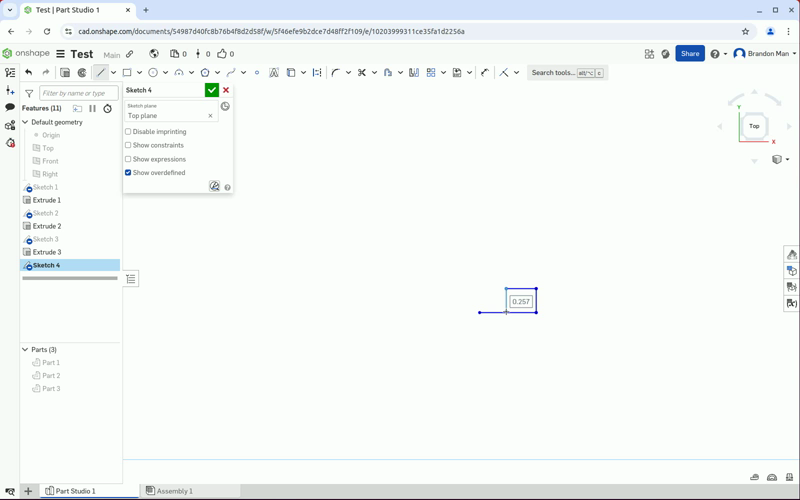
scroll(-6)
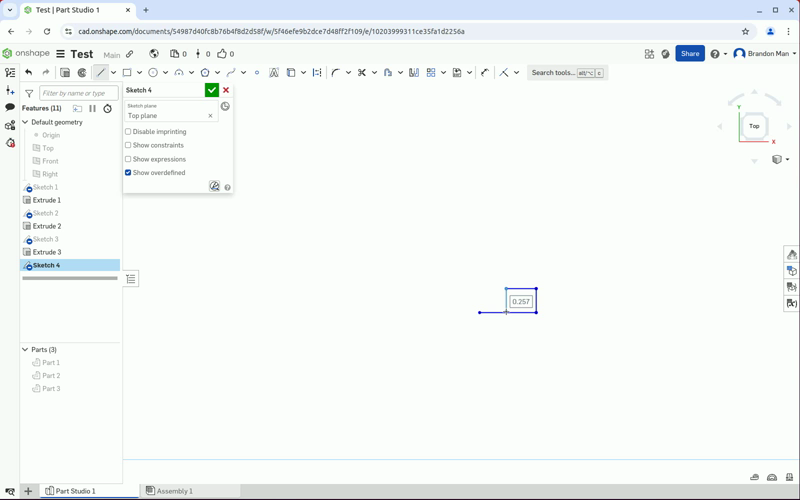
scroll(-6)
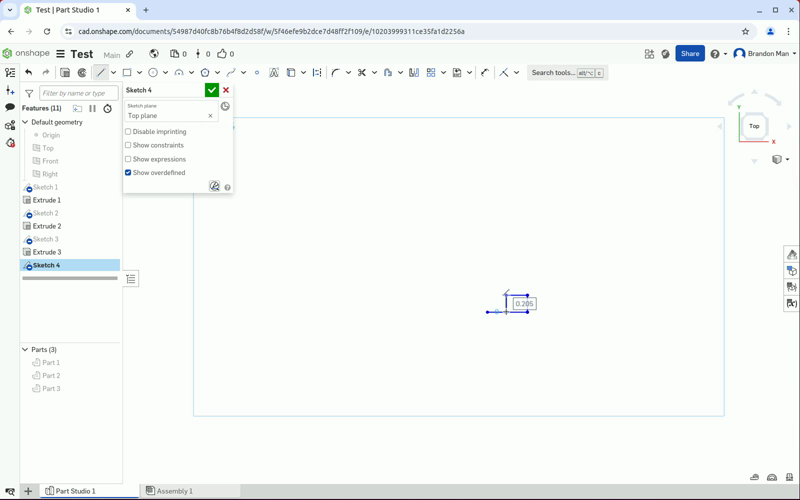
scroll(-6)
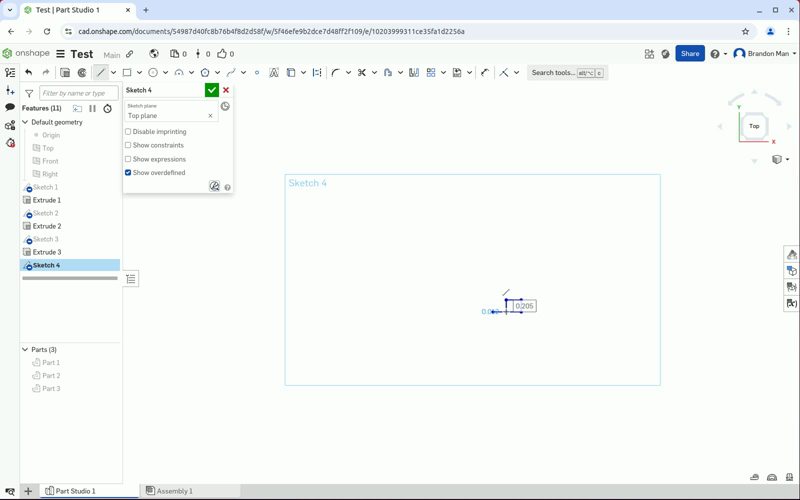
scroll(-6)
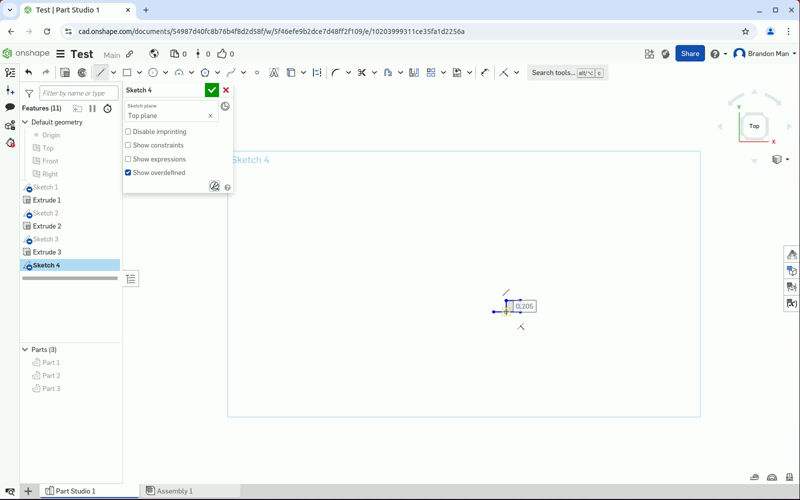
scroll(-6)
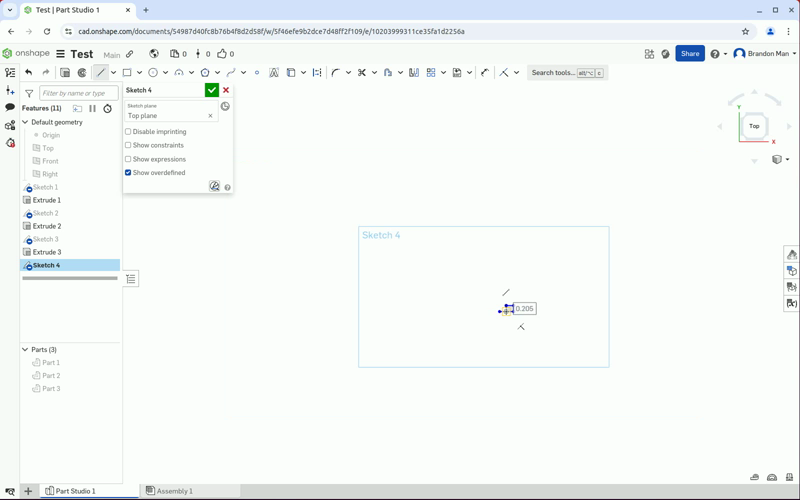
scroll(-6)
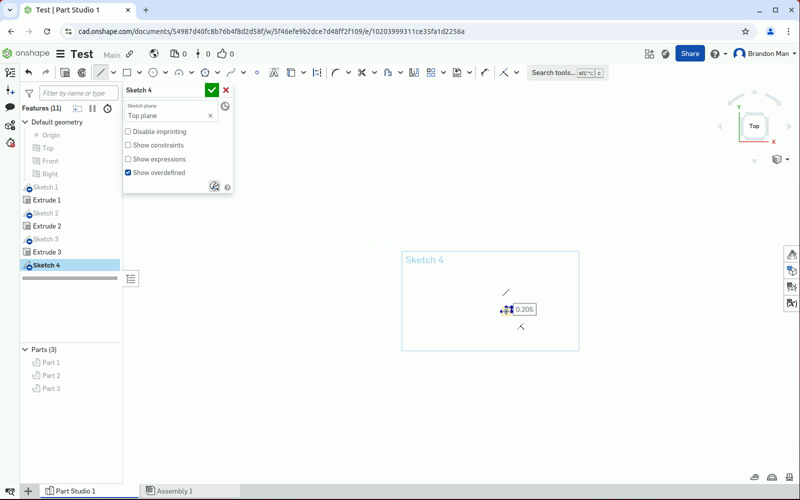
scroll(-6)
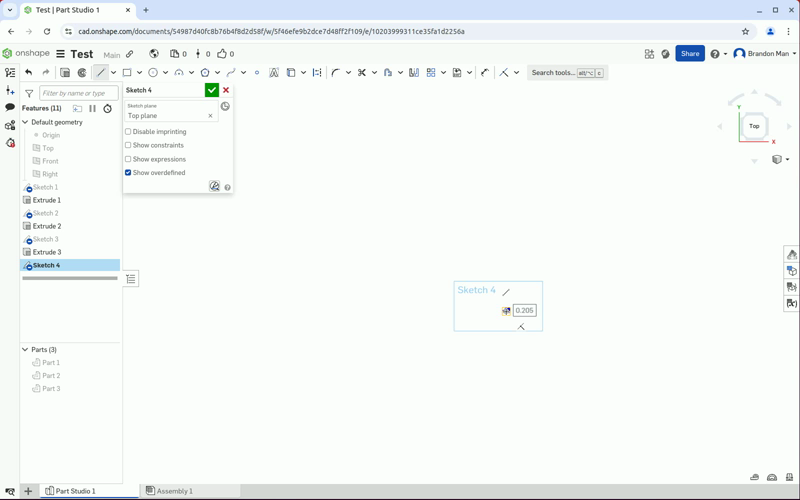
key(esc)
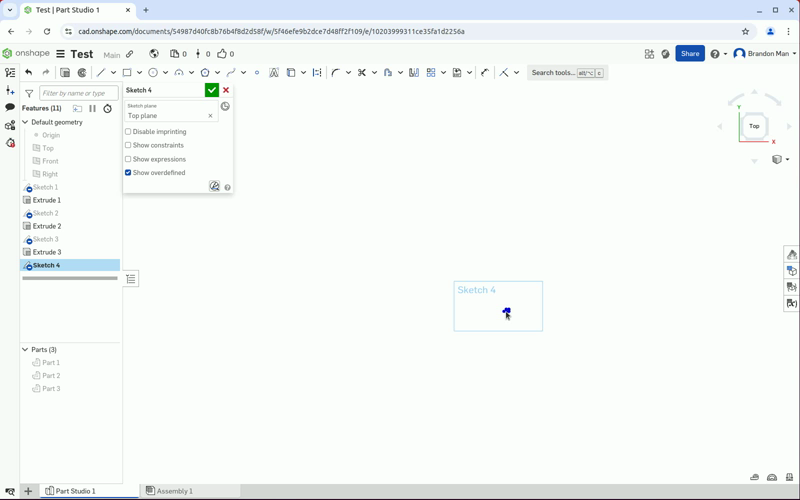
mouse_move(507, 309)
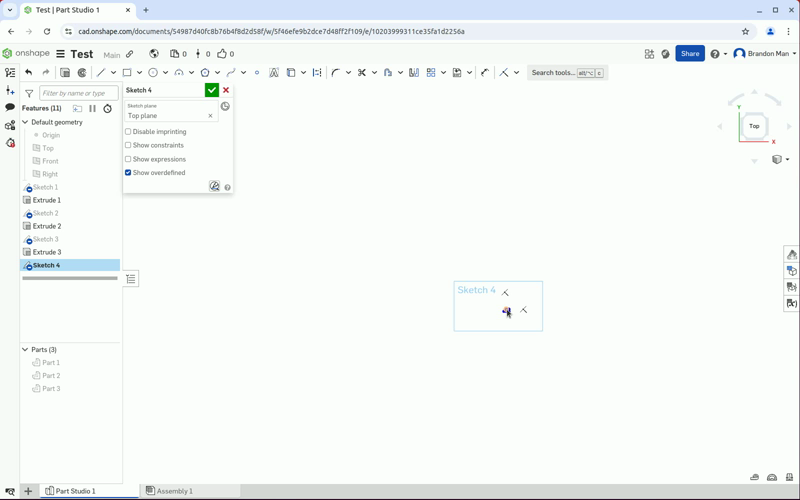
scroll(6)
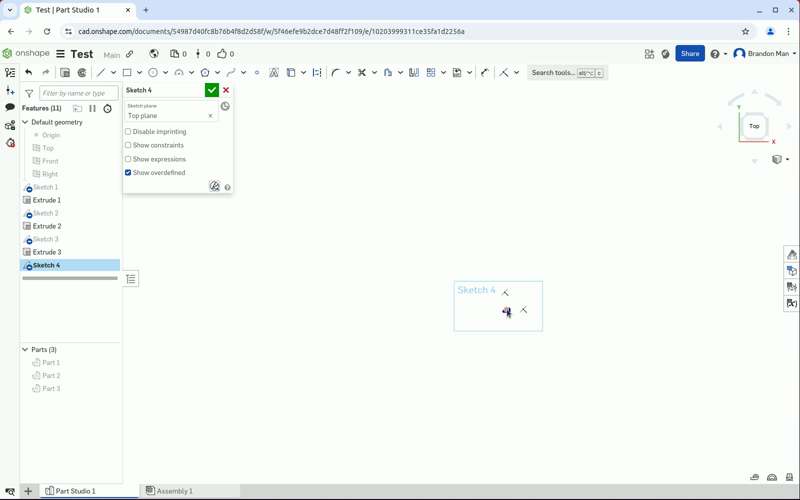
scroll(6)
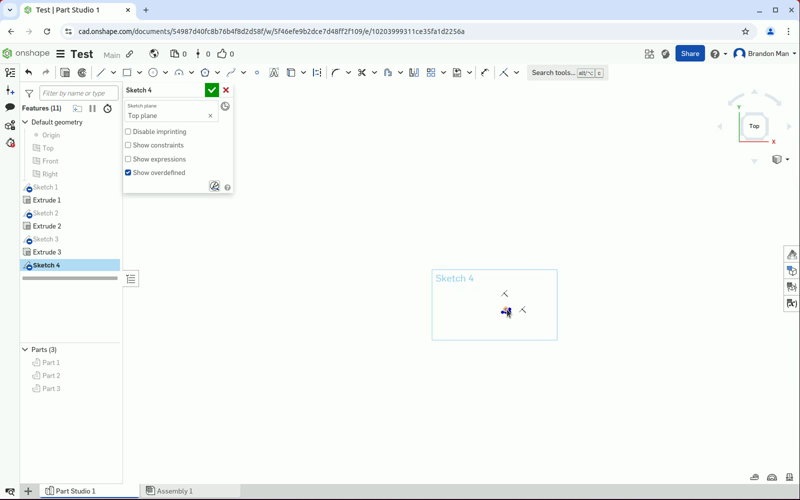
scroll(6)
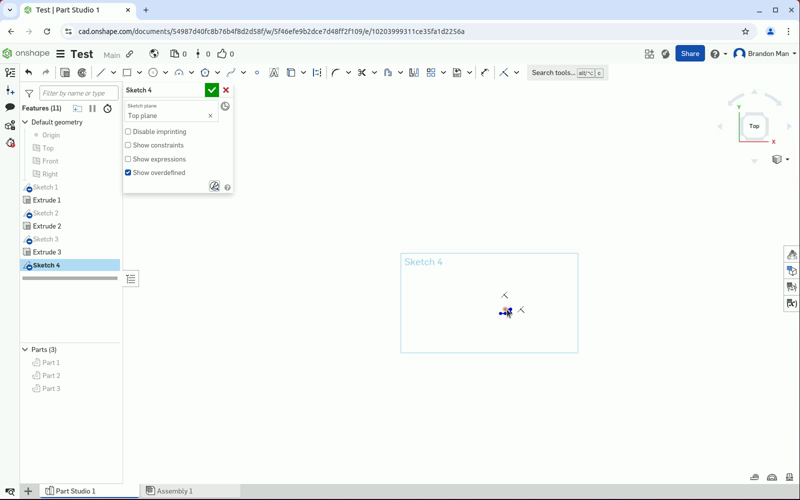
scroll(6)
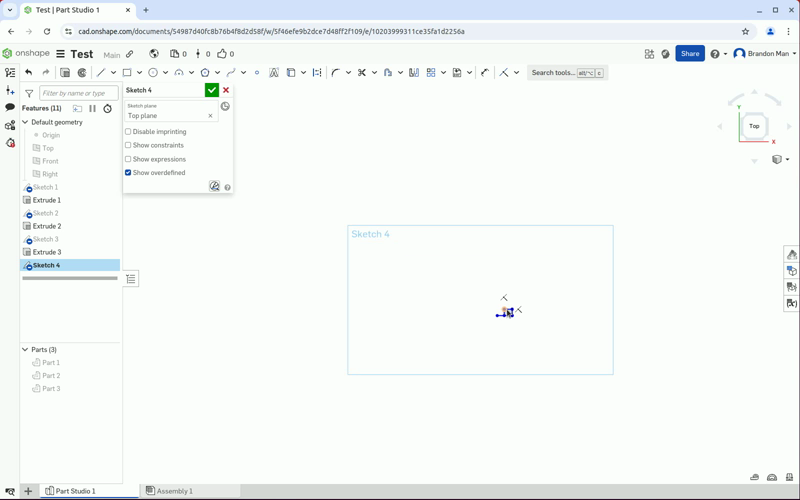
scroll(6)
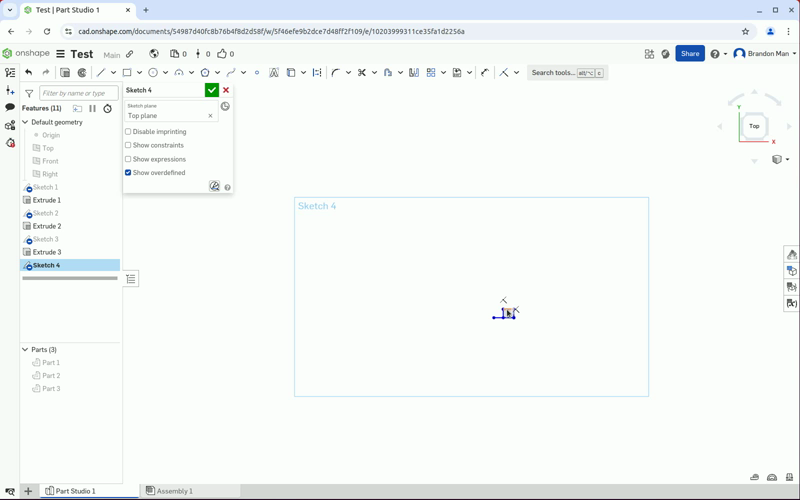
scroll(6)
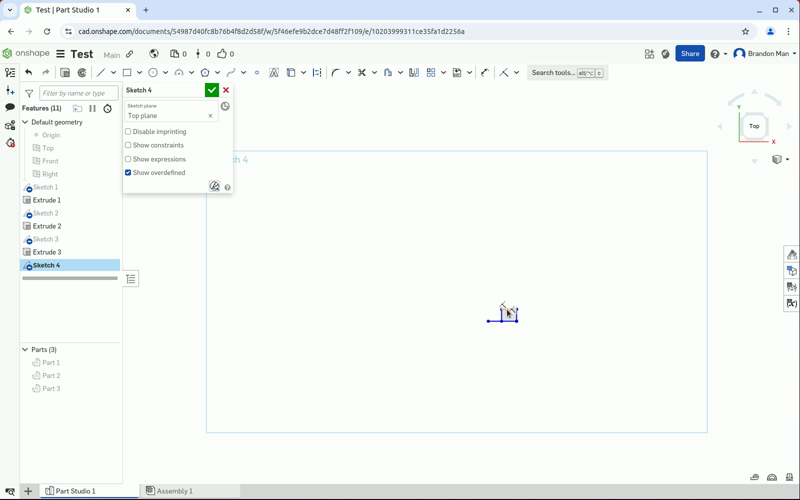
scroll(6)
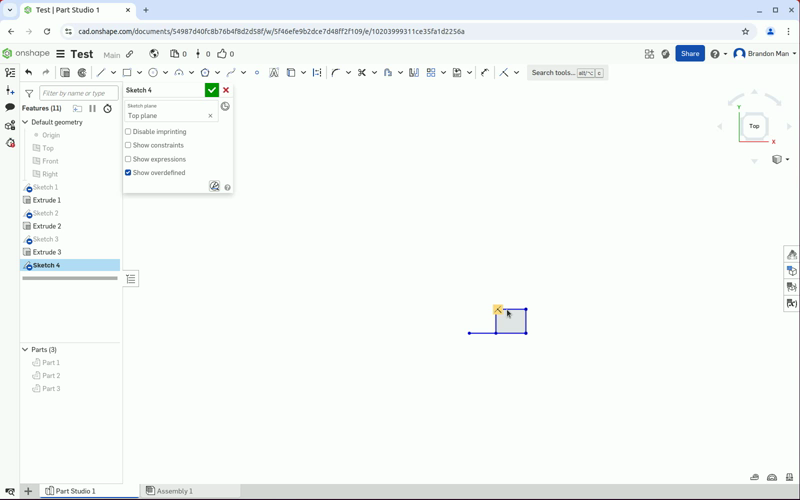
click(507, 309)
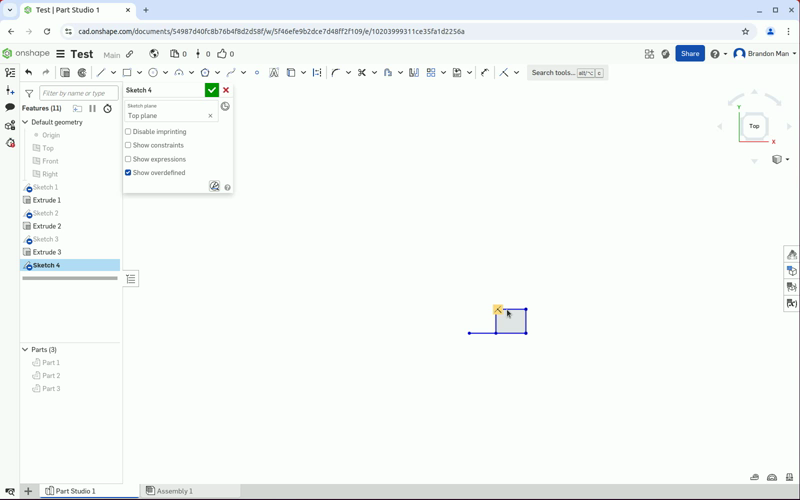
scroll(-6)
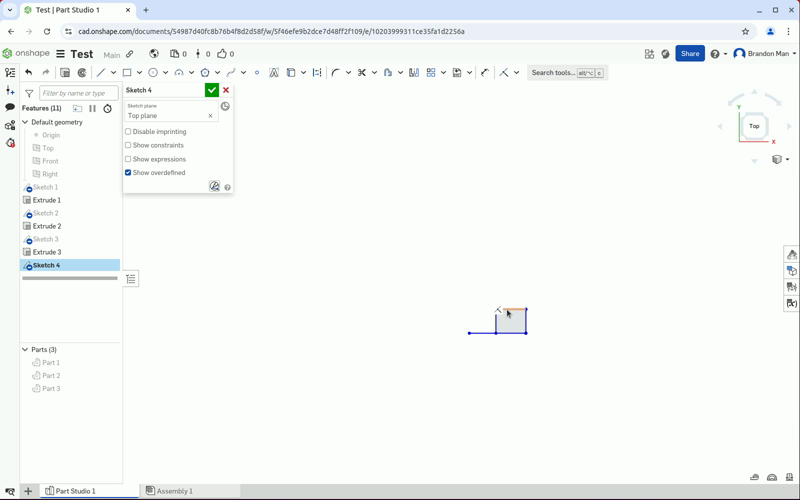
scroll(-6)
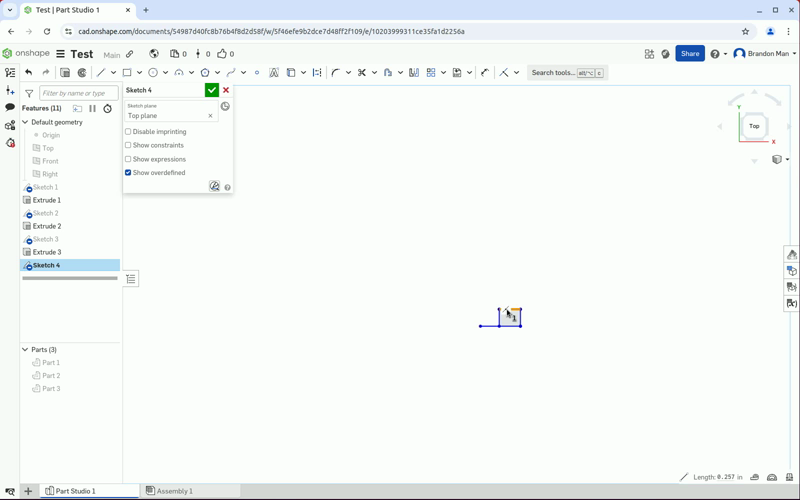
scroll(-6)
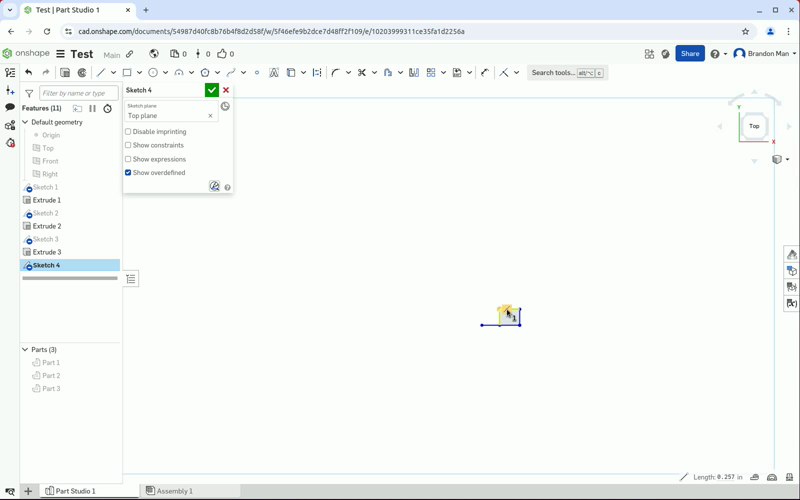
scroll(-6)
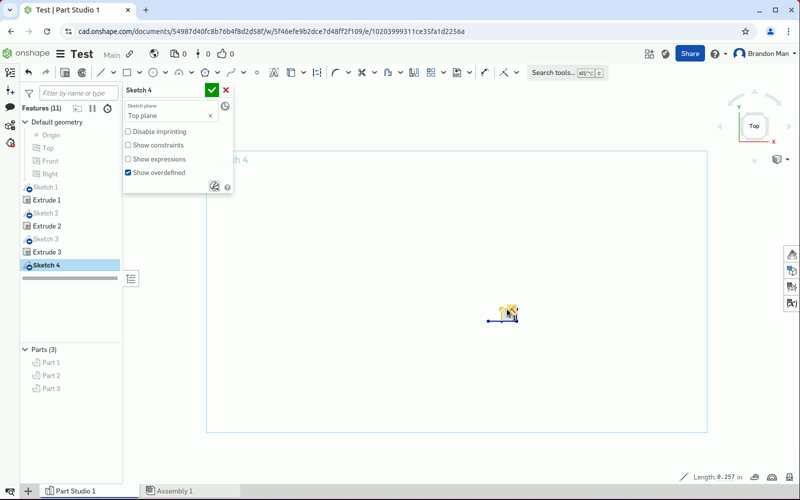
scroll(-6)
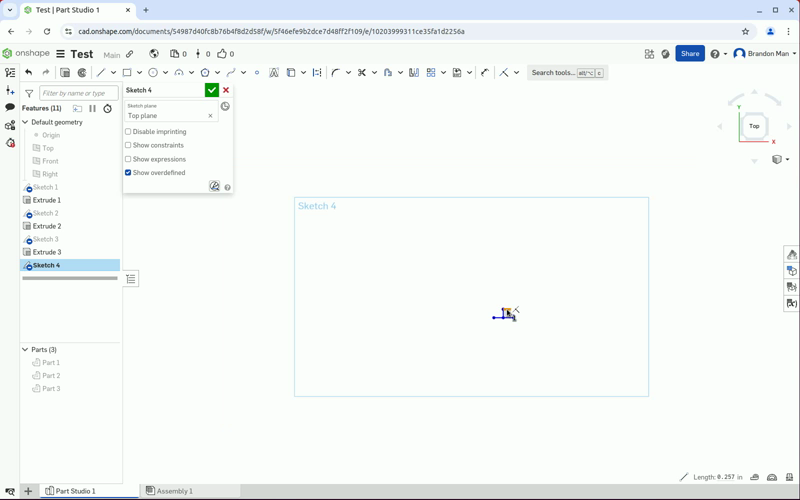
scroll(-6)
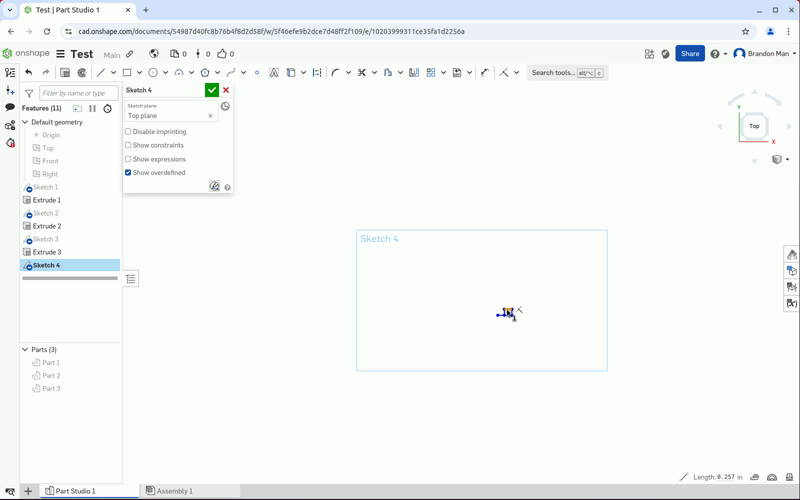
scroll(-6)
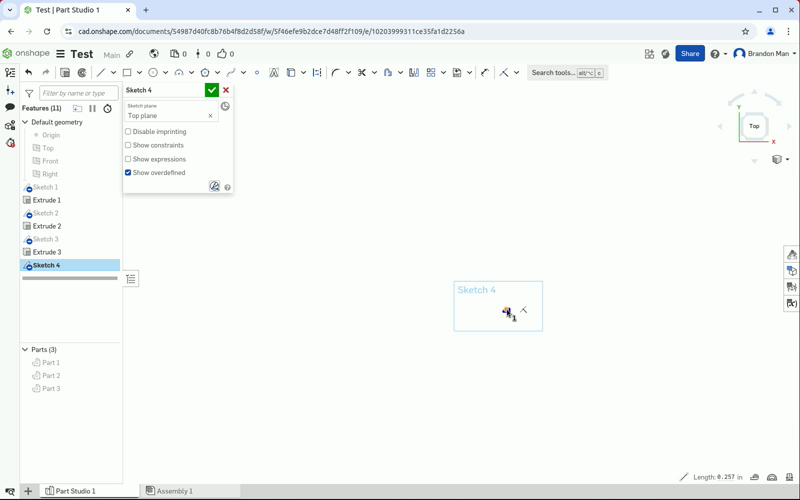
mouse_move(73, 352)
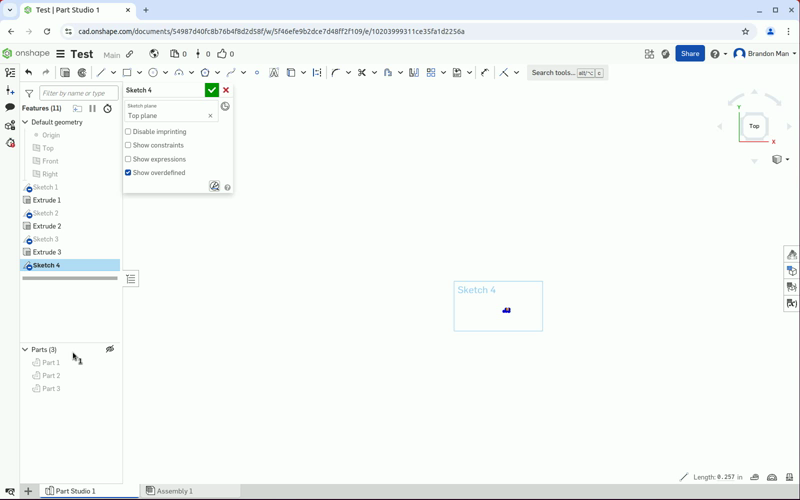
key(shift+y)
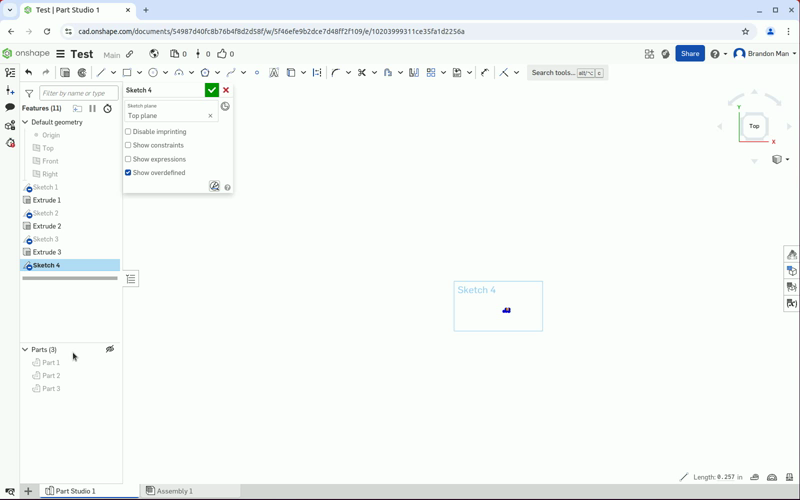
key(shift+e)
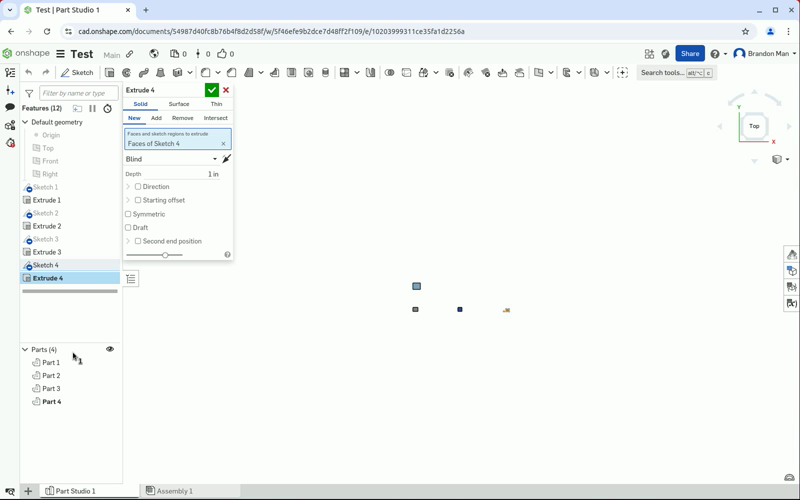
mouse_move(143, 106)
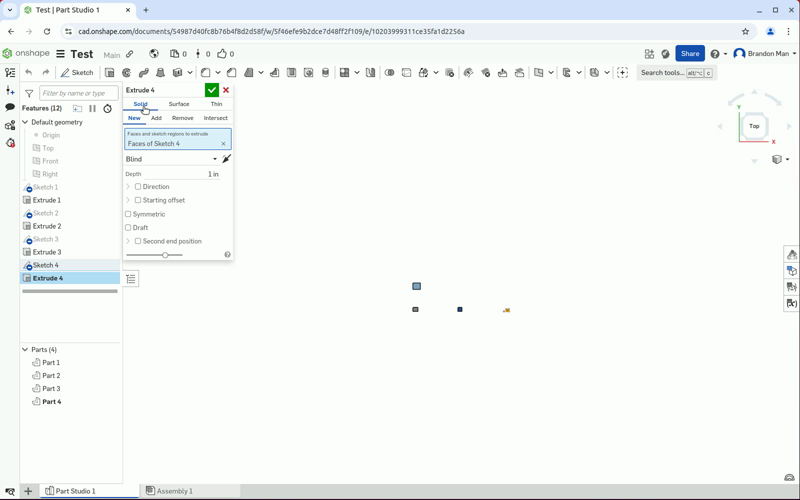
click(143, 106)
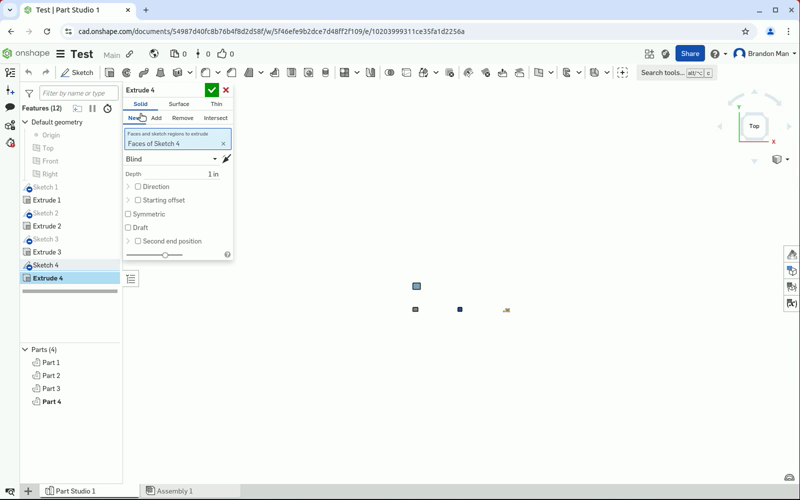
mouse_move(137, 120)
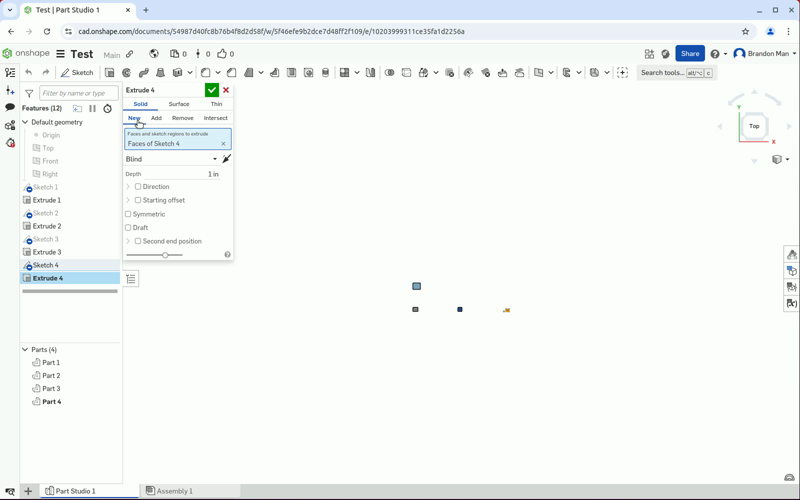
click(137, 120)
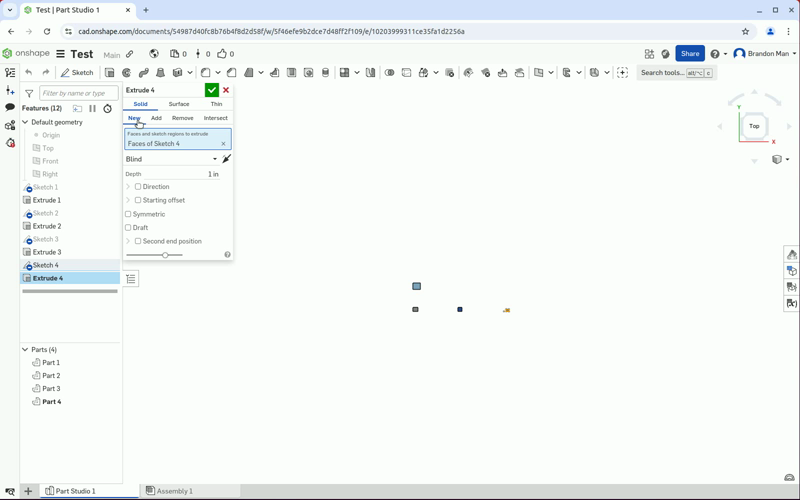
key(tab, 4)
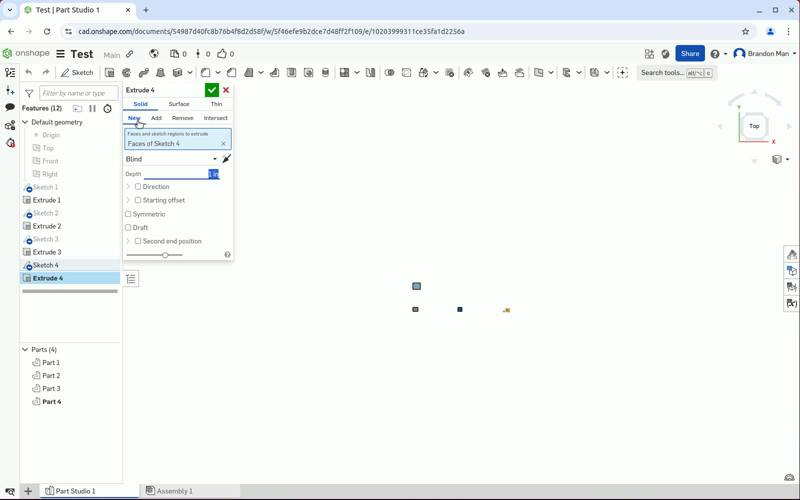
text(2.648)
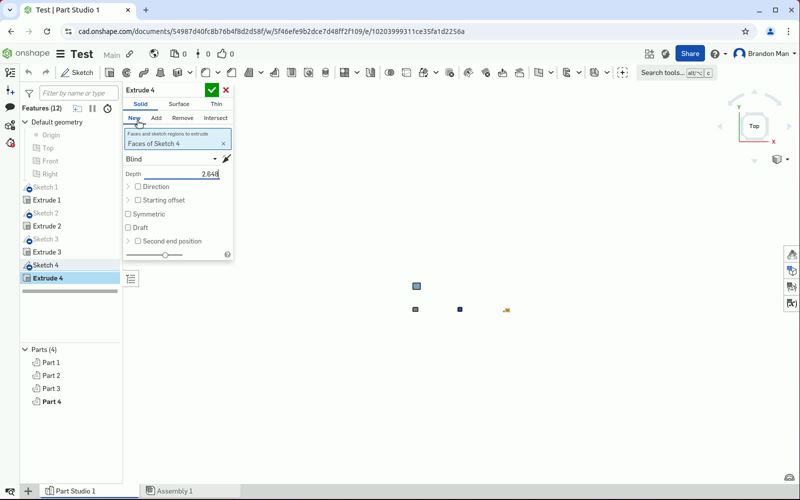
key(enter)
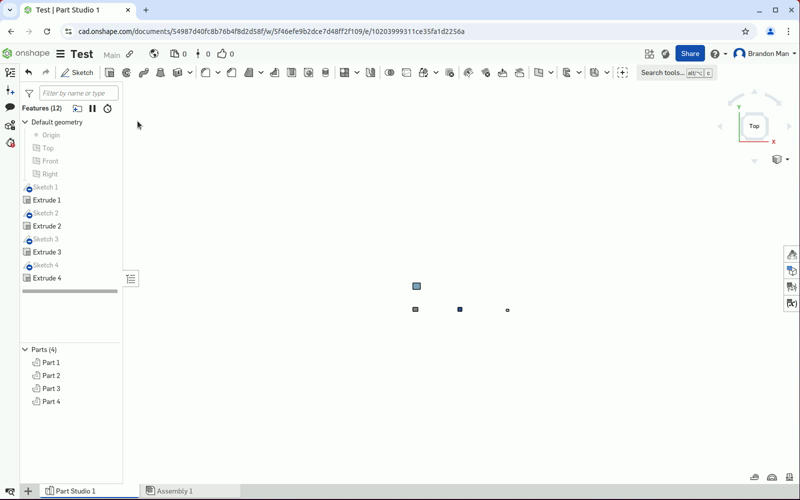
key(shift+h)
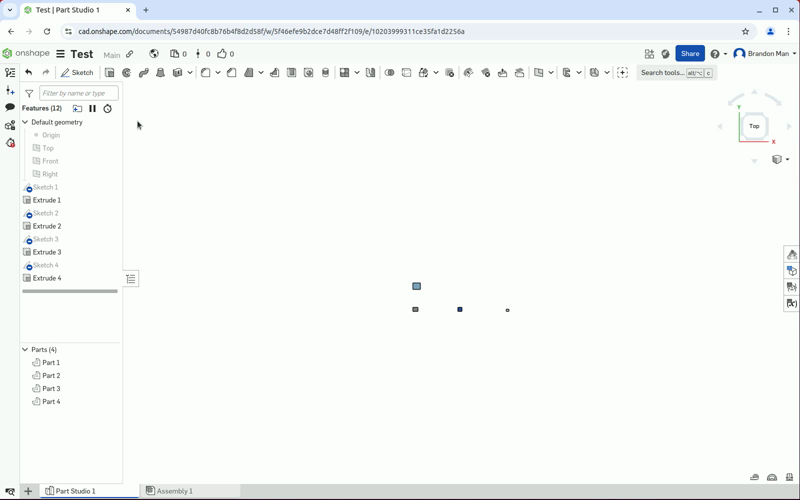
key(shift+h)
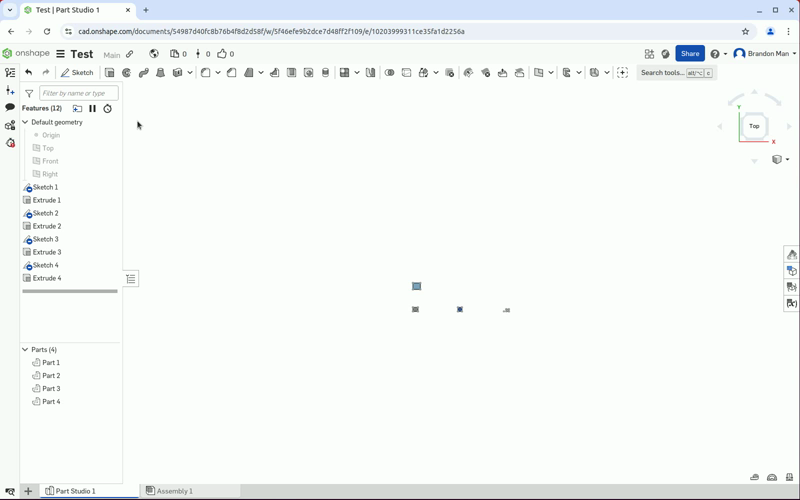
key(shift+7)
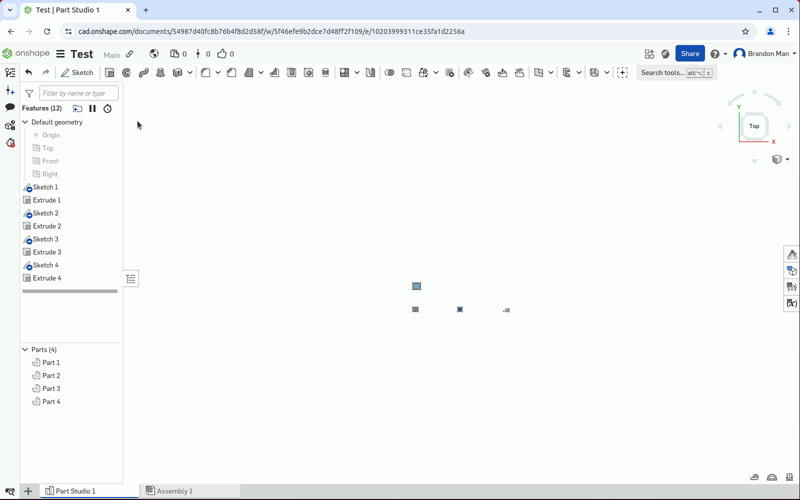
key(up, 3)
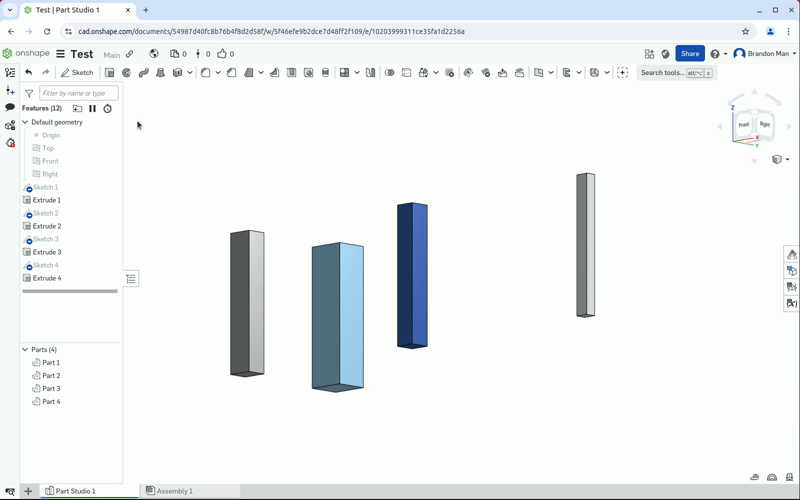
key(left, 3)
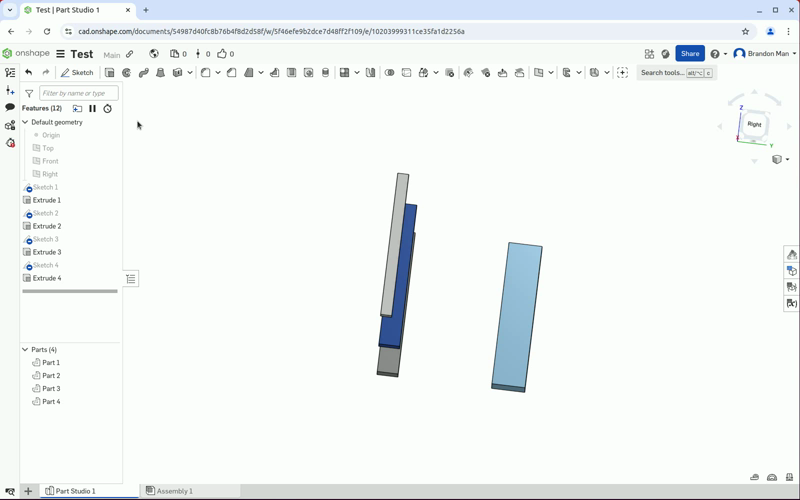
key(right, 3)
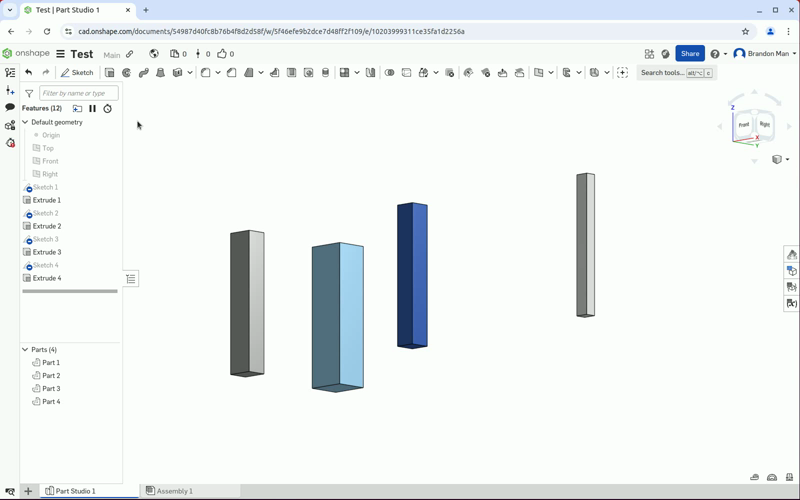
key(down, 3)
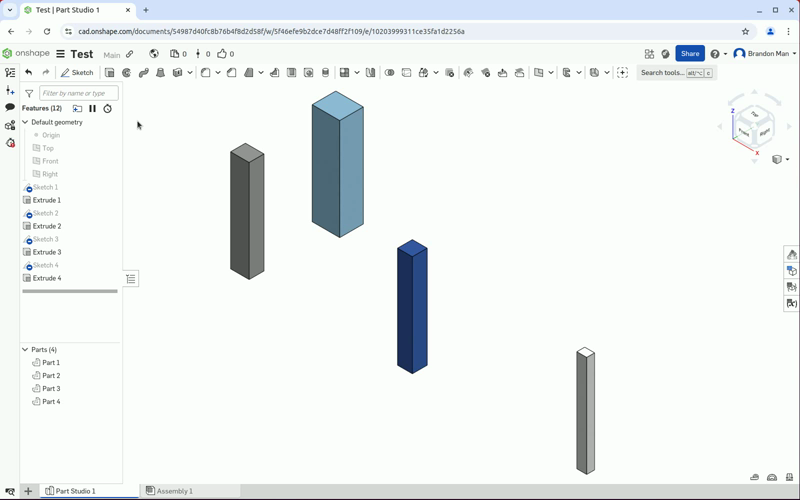
mouse_move(73, 189)
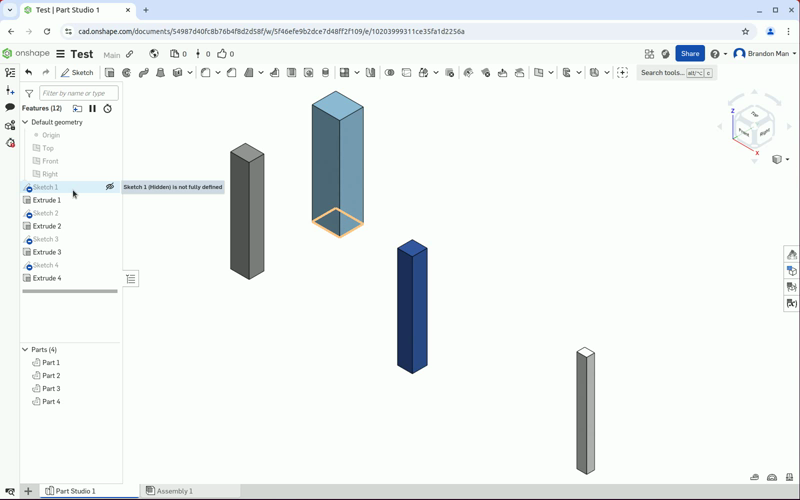
click(73, 189)